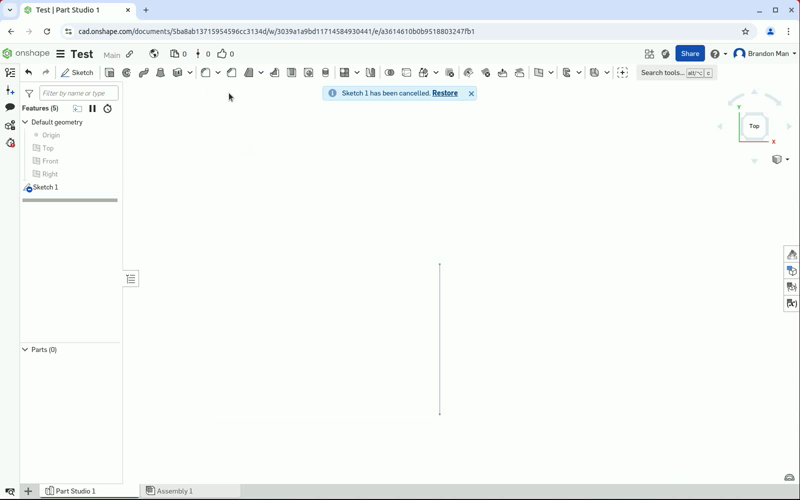
key(shift+h)
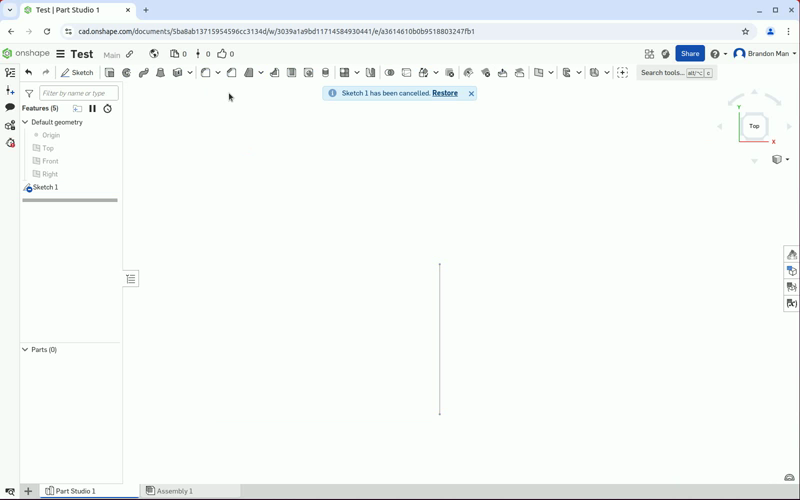
key(shift+s)
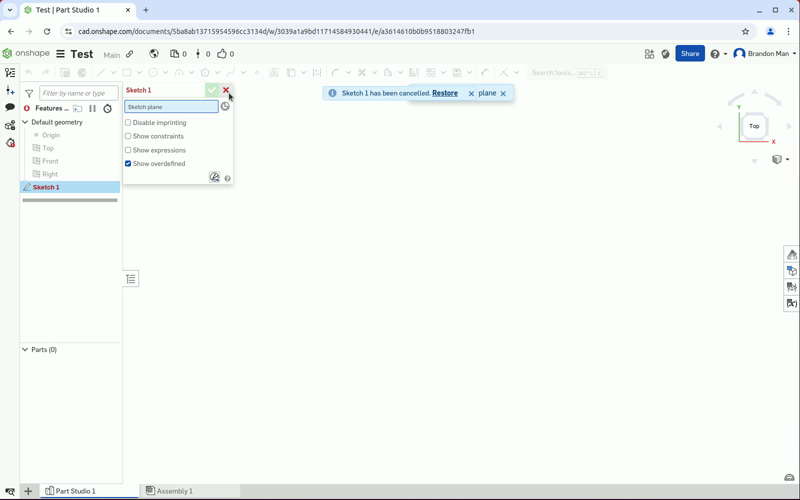
mouse_move(73, 150)
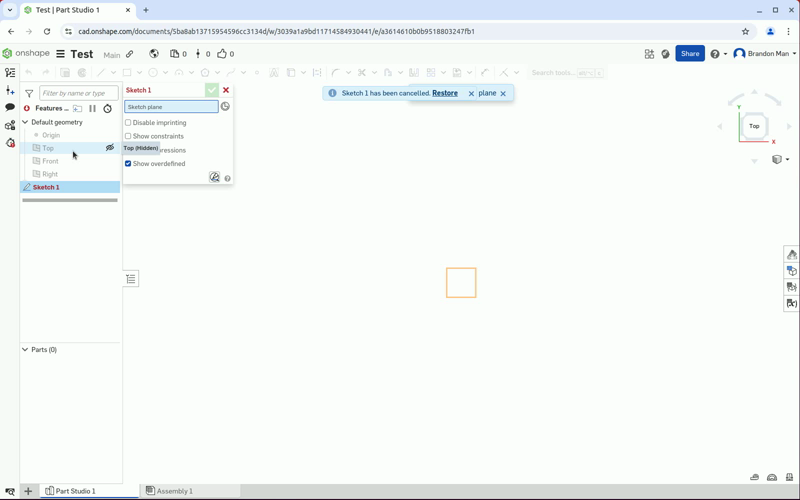
click(73, 150)
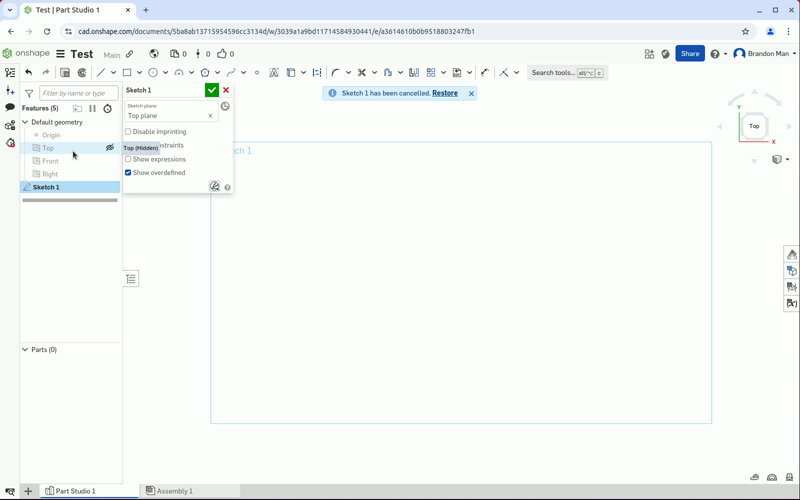
mouse_move(73, 352)
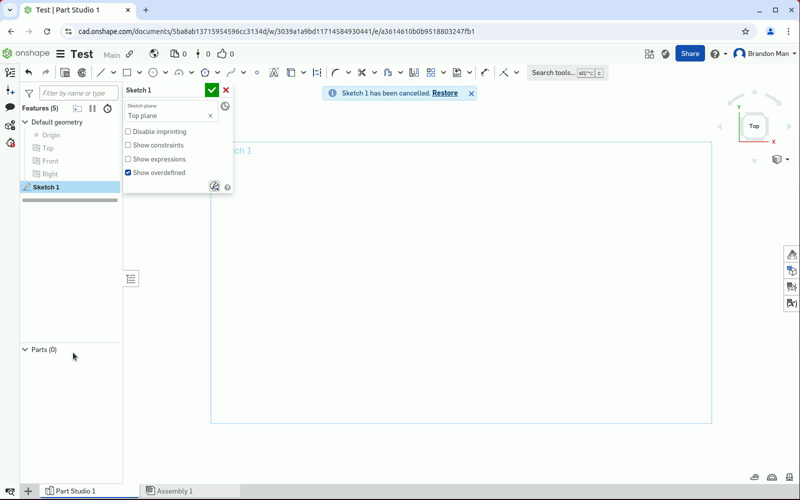
key(y)
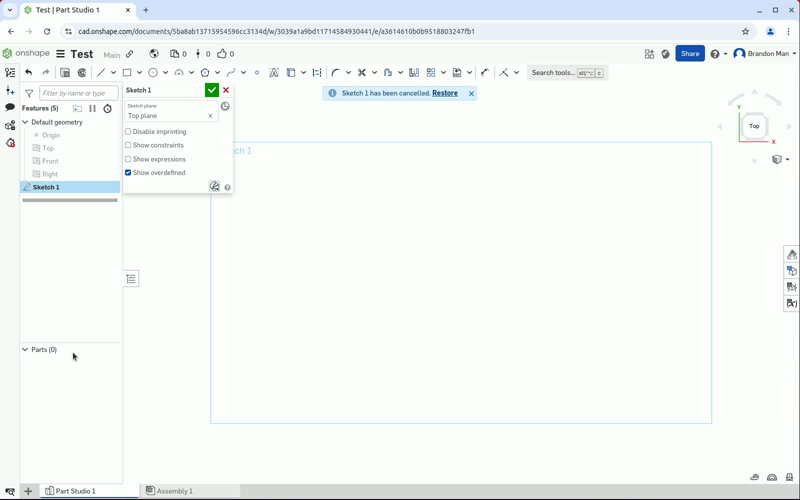
key(l)
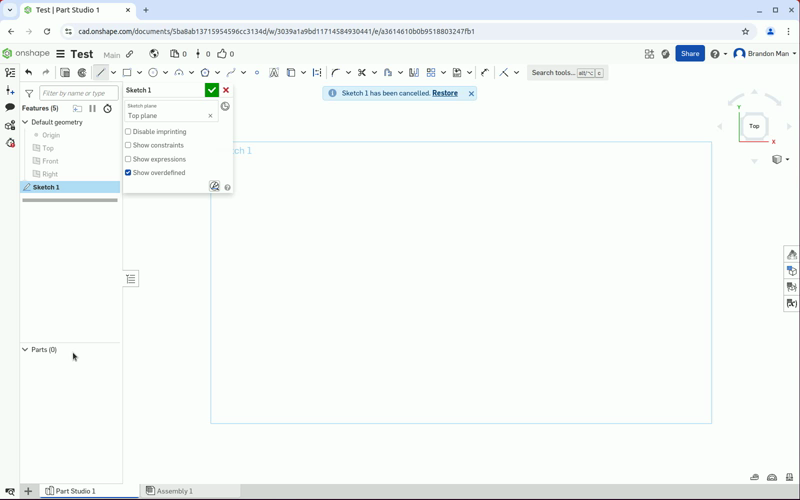
key_down(shift)
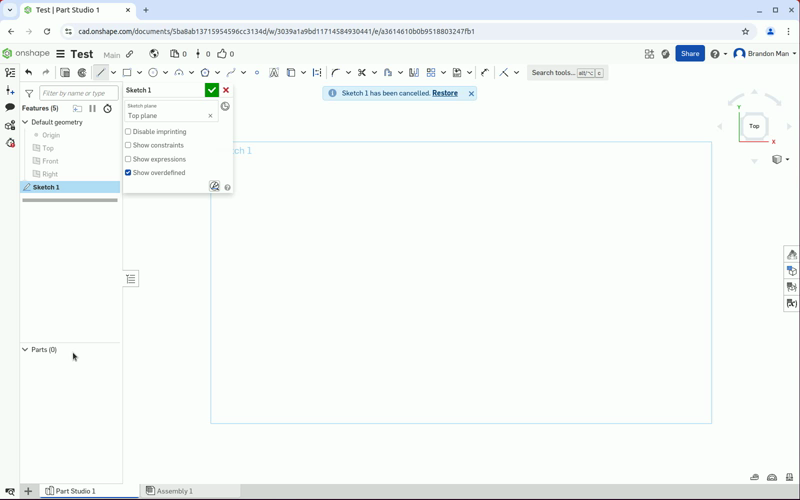
mouse_move(514, 264)
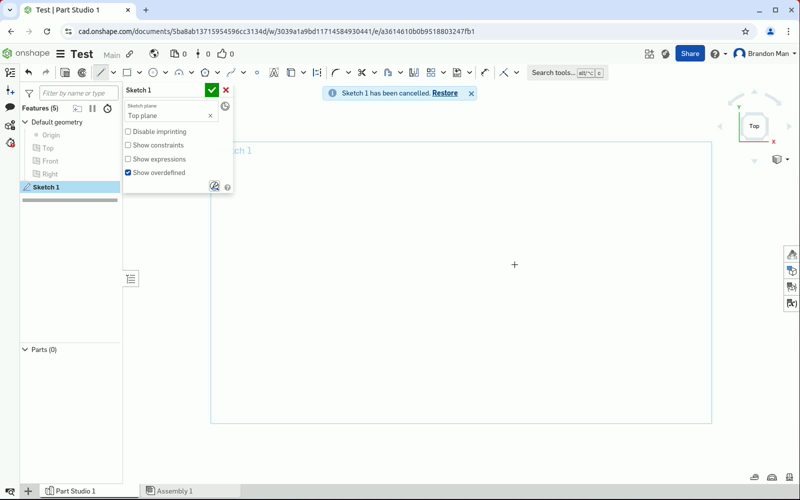
click(514, 264)
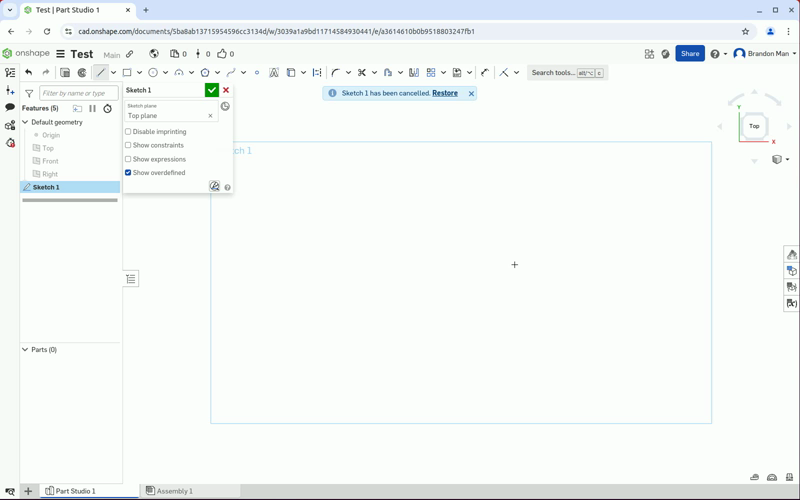
key_up(shift)
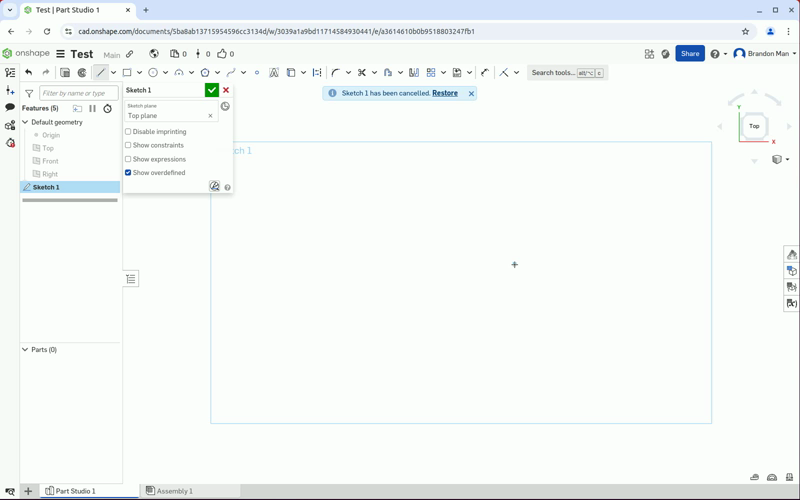
key_down(shift)
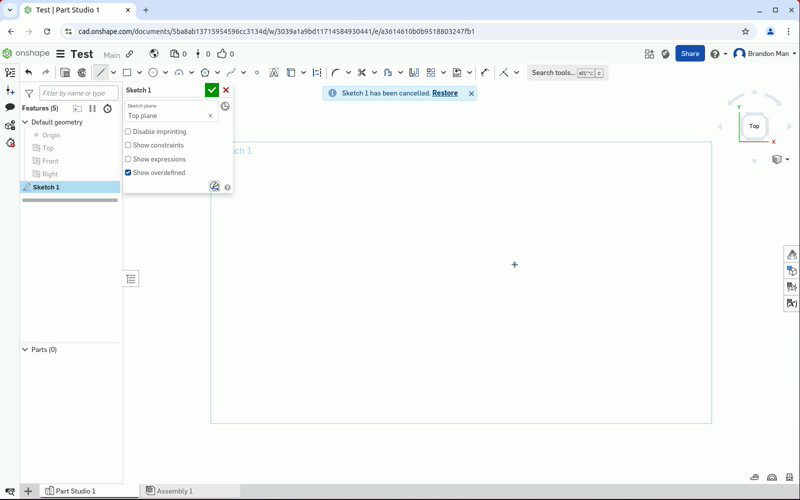
mouse_move(566, 316)
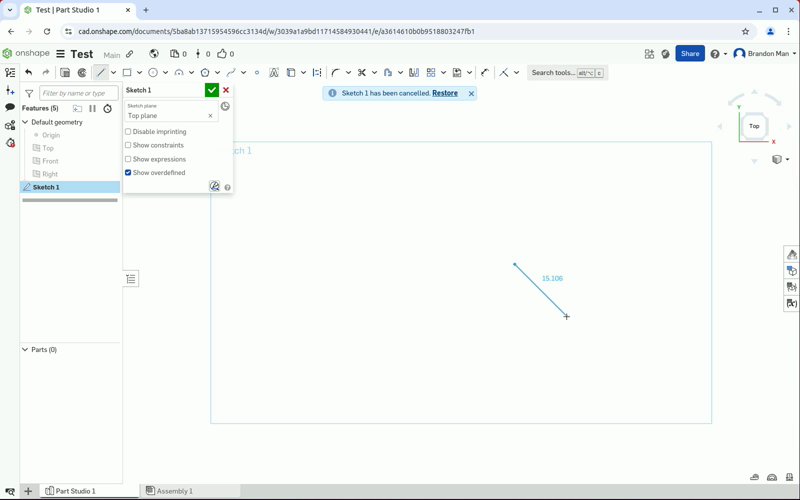
click(566, 316)
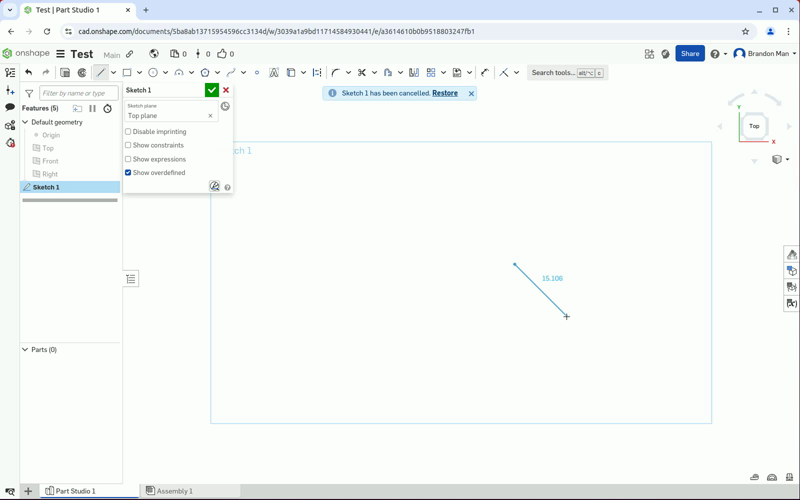
key_up(shift)
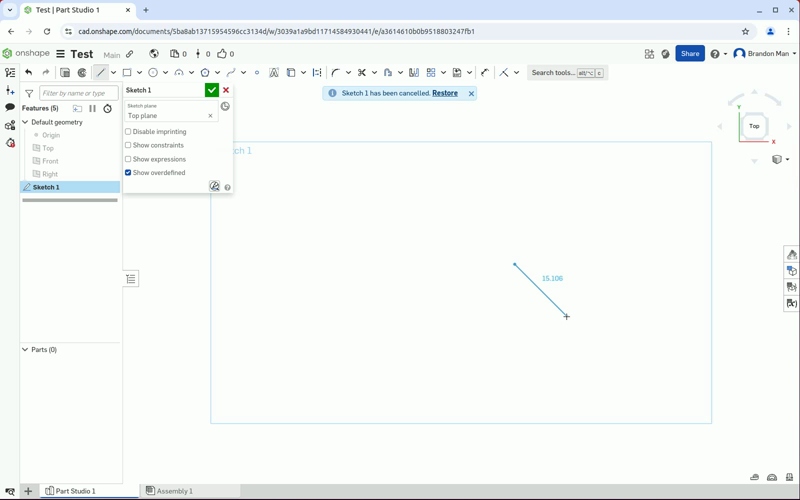
key_down(shift)
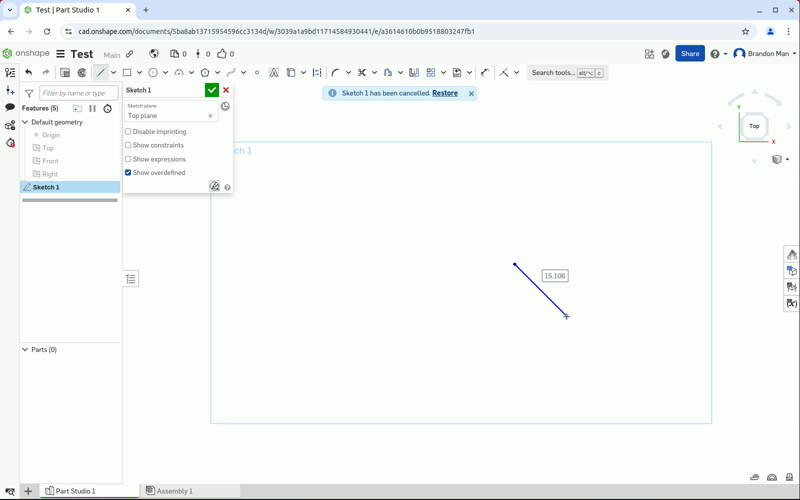
mouse_move(589, 316)
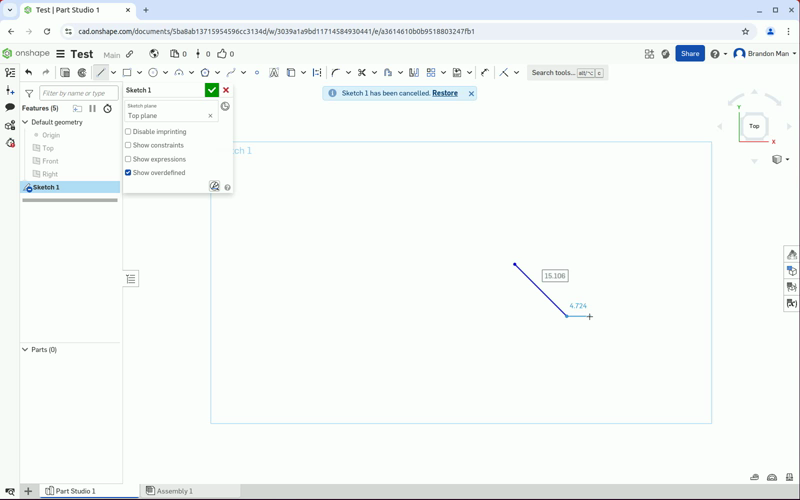
mouse_move(566, 264)
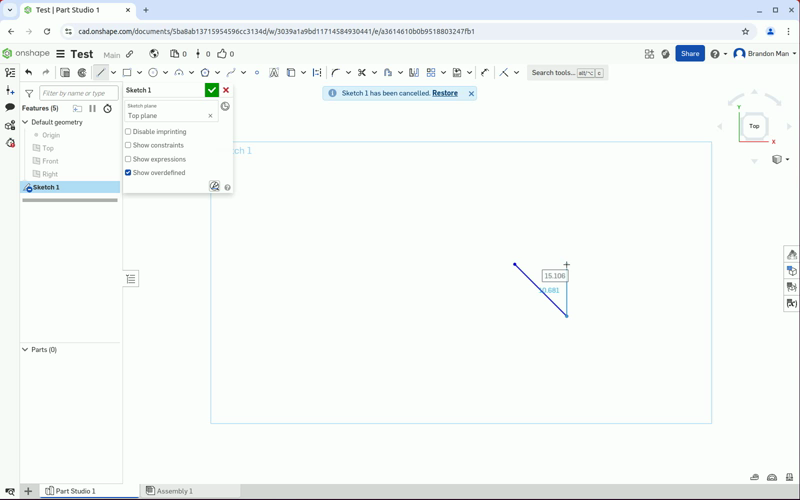
click(566, 264)
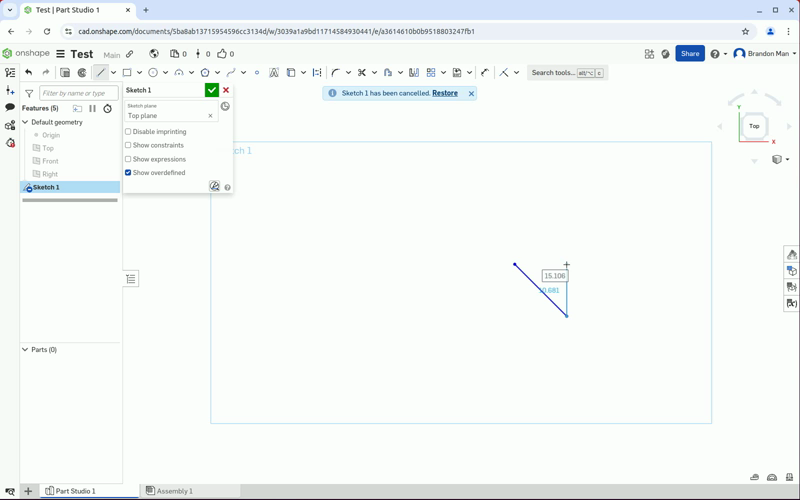
key_up(shift)
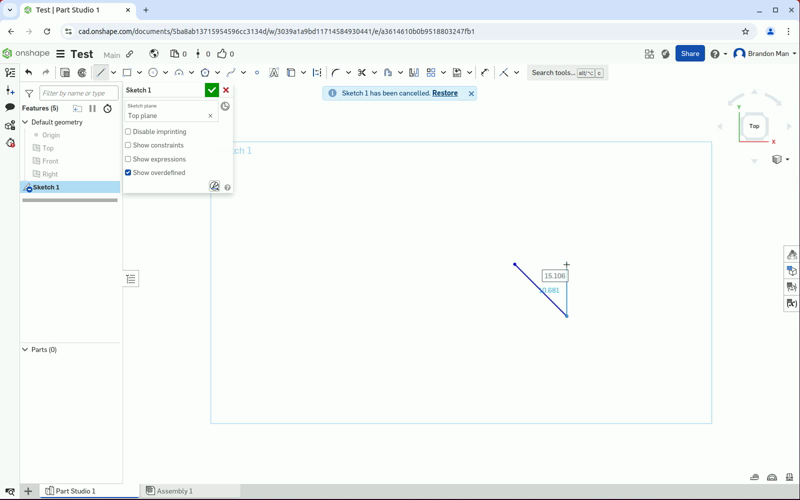
mouse_move(589, 264)
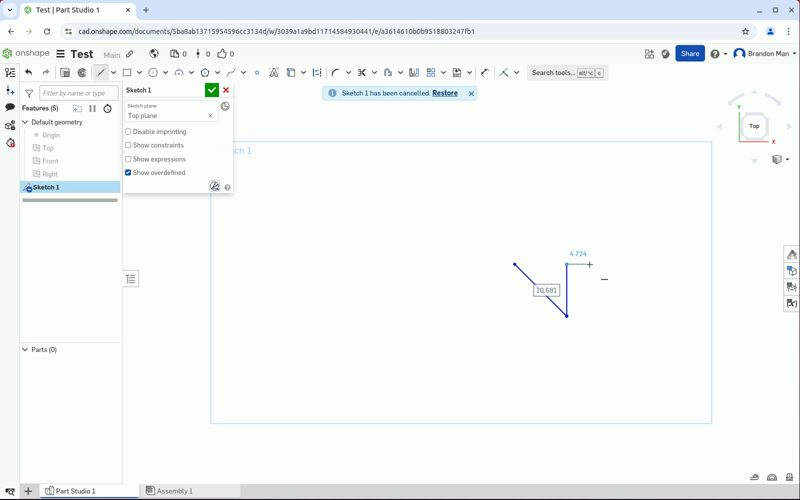
key_down(shift)
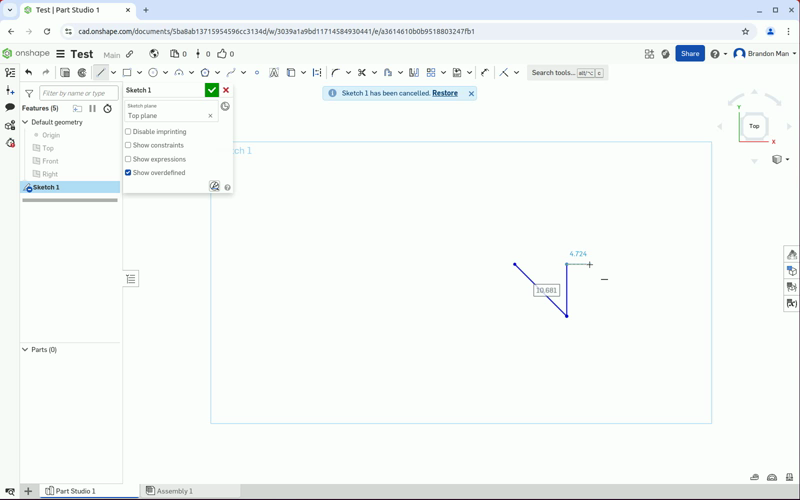
mouse_move(514, 264)
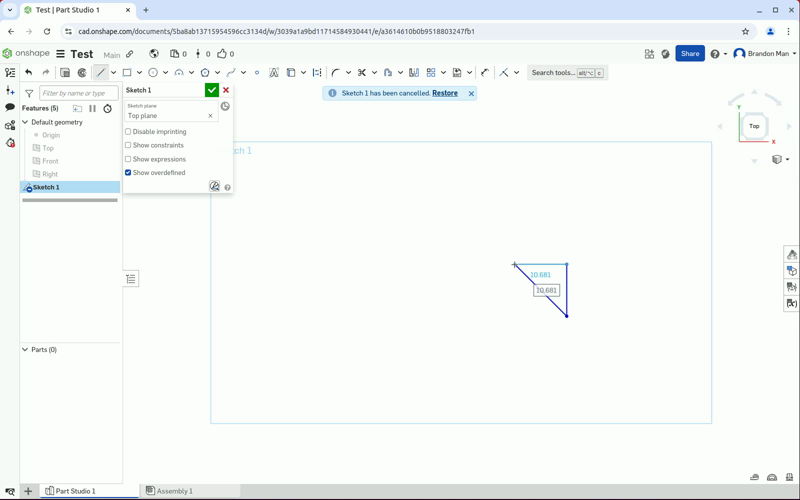
key_up(shift)
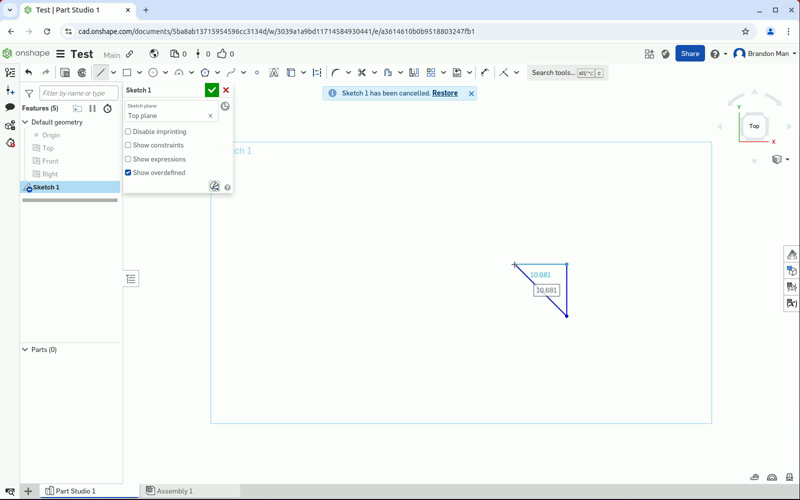
click(514, 264)
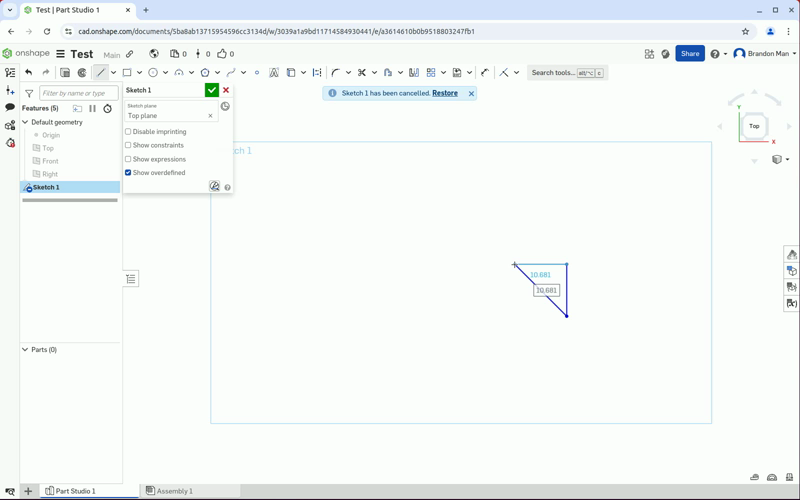
key(esc)
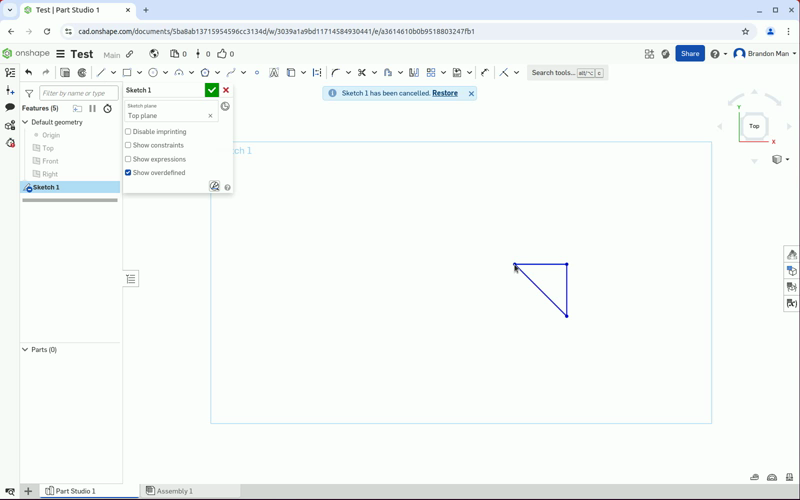
mouse_move(540, 270)
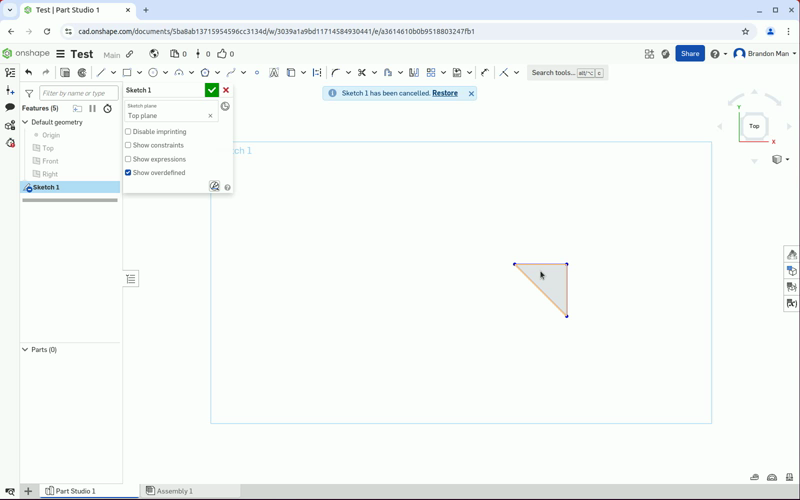
scroll(6)
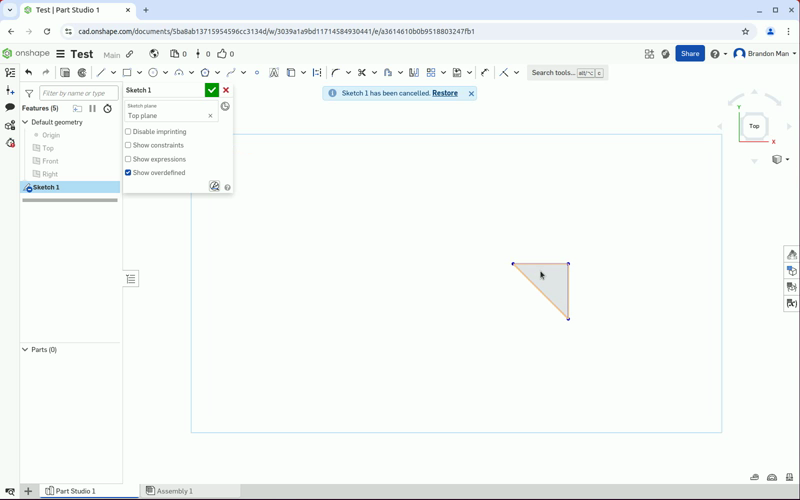
scroll(6)
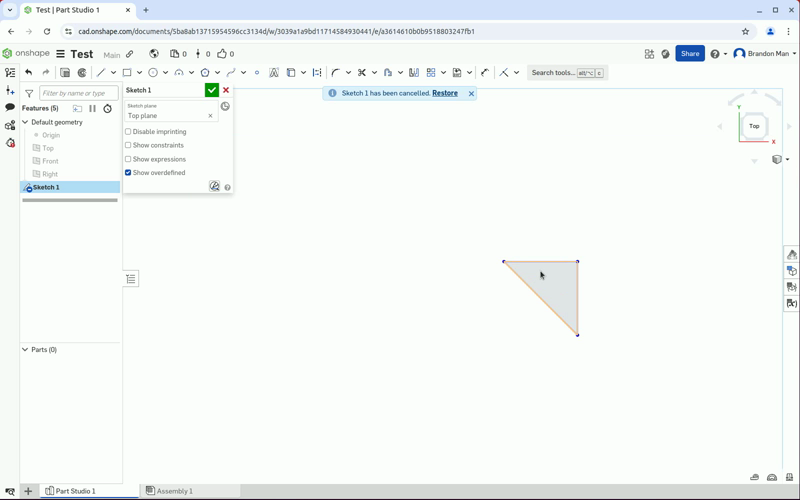
scroll(6)
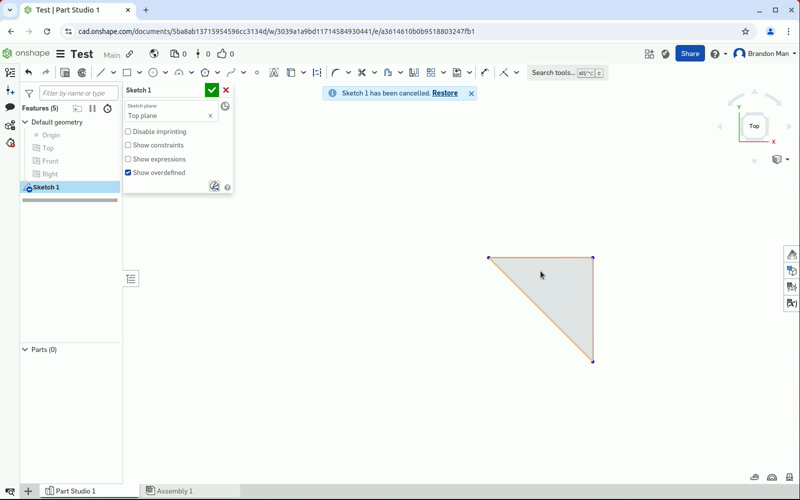
scroll(6)
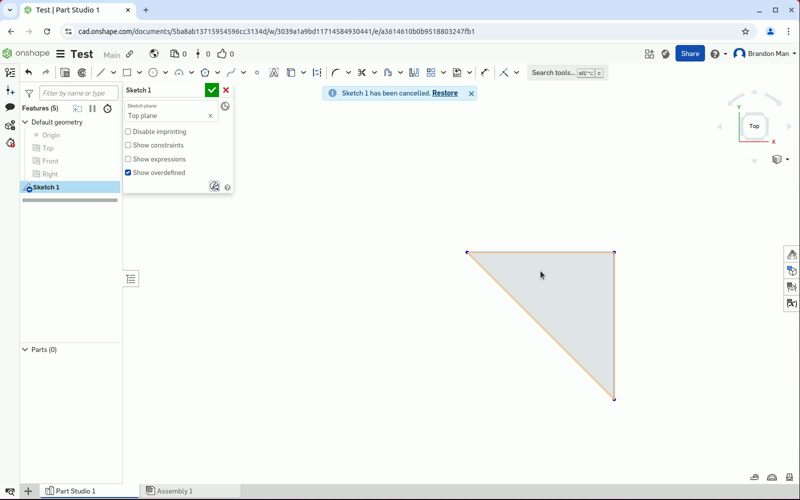
scroll(6)
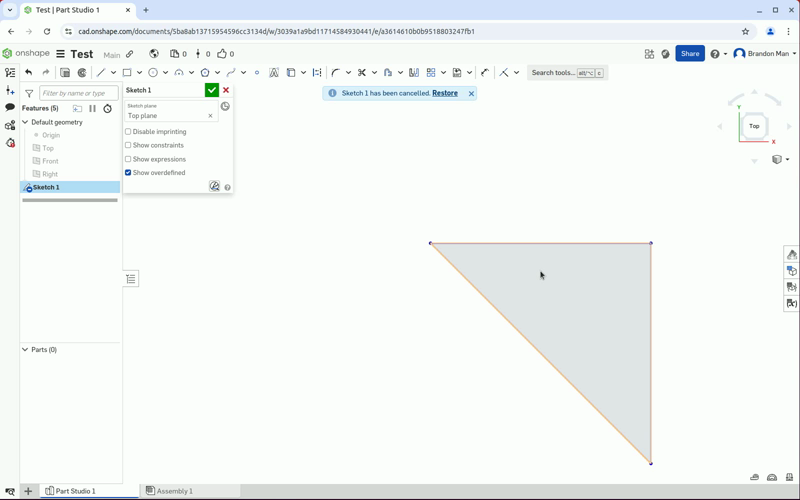
scroll(6)
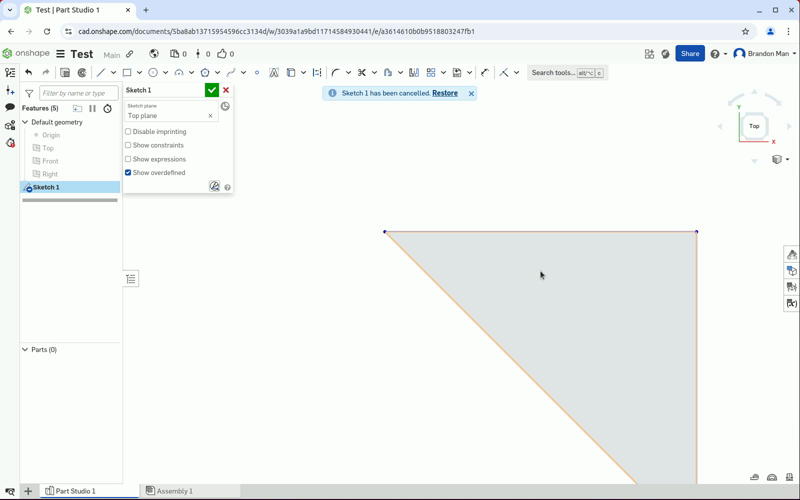
scroll(6)
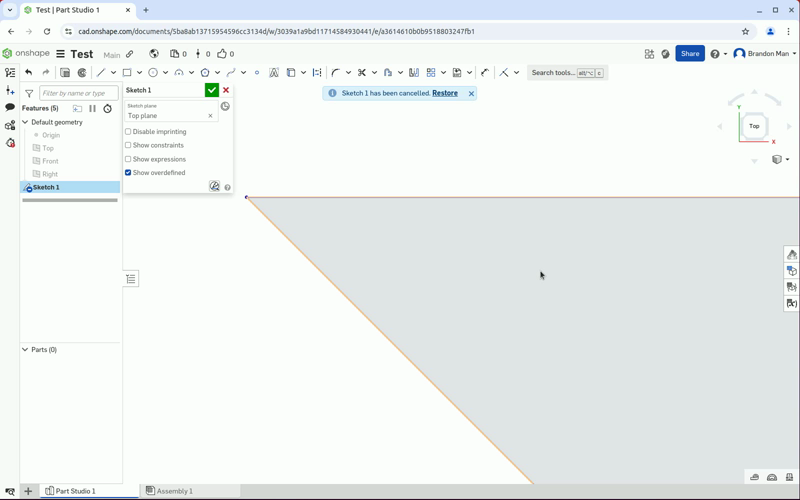
click(540, 270)
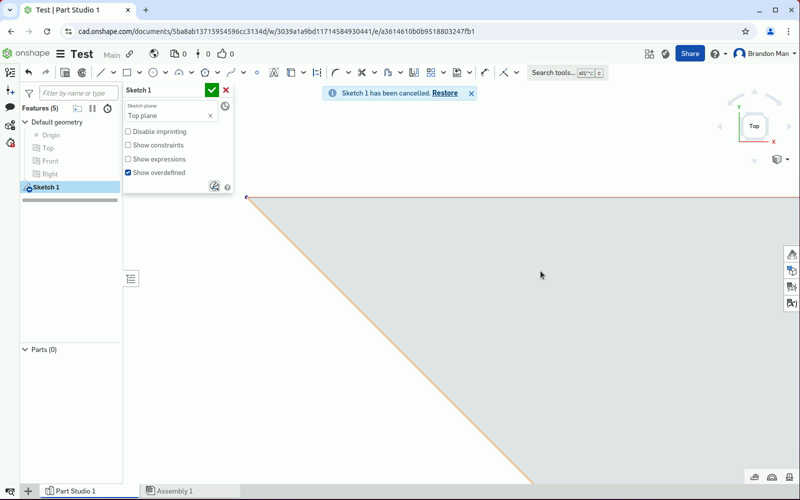
scroll(-6)
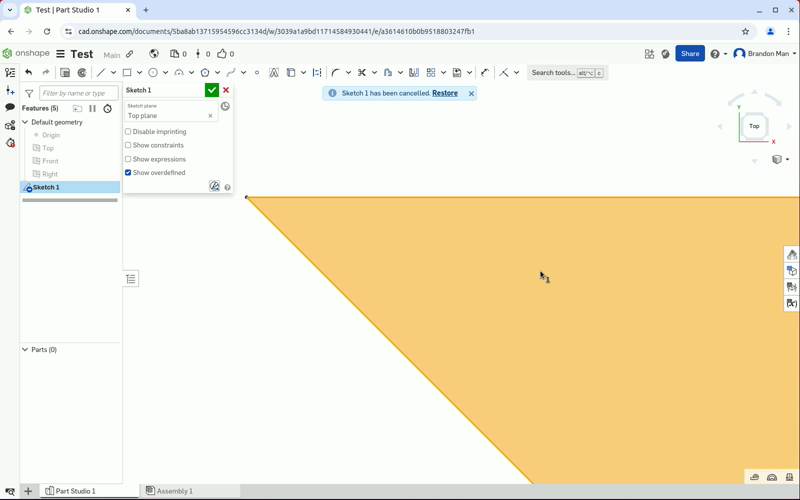
scroll(-6)
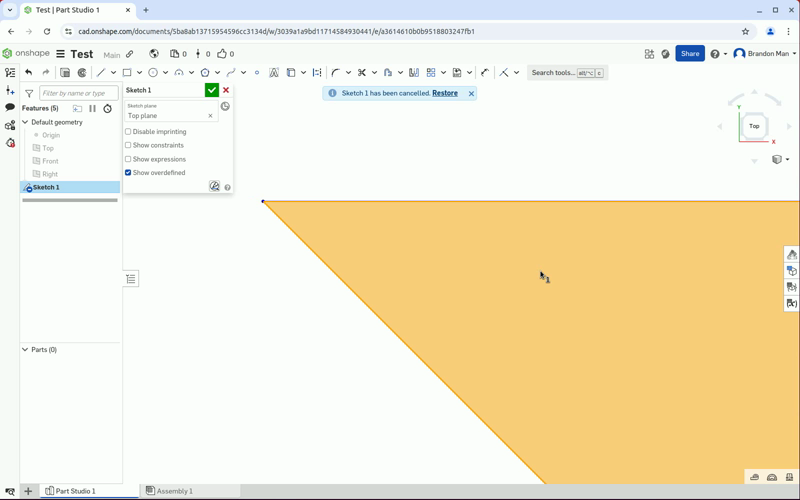
scroll(-6)
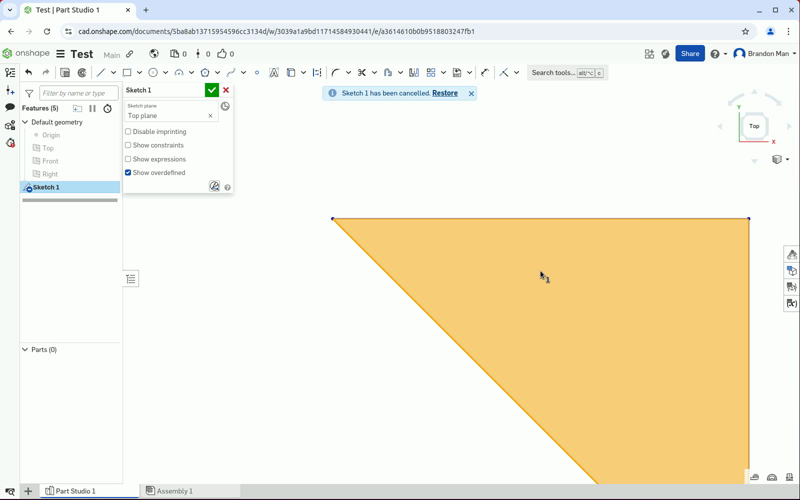
scroll(-6)
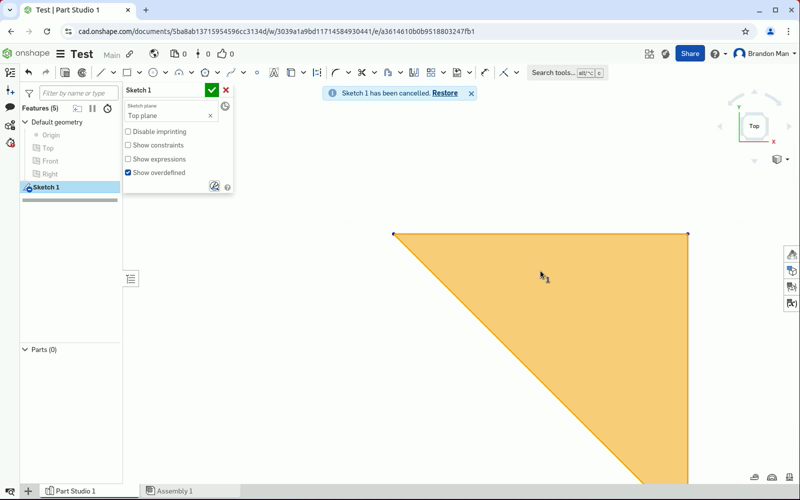
scroll(-6)
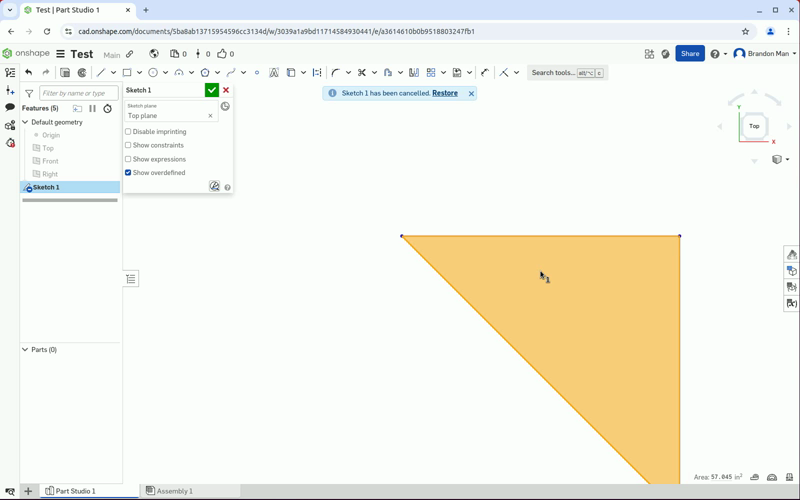
scroll(-6)
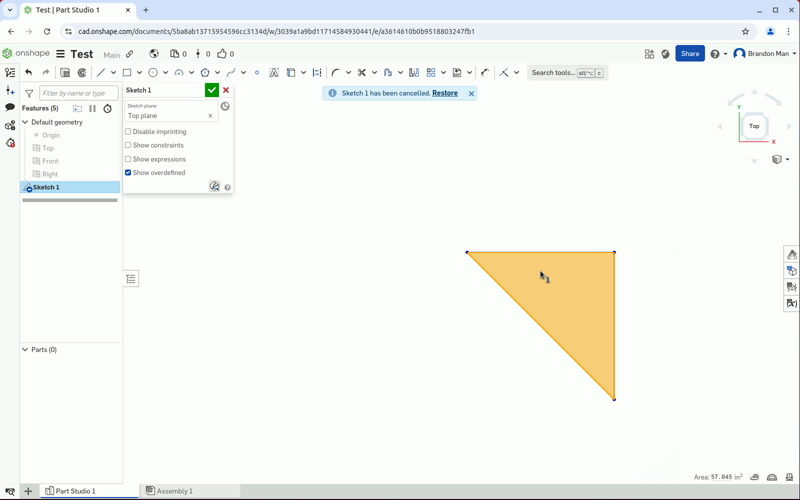
scroll(-6)
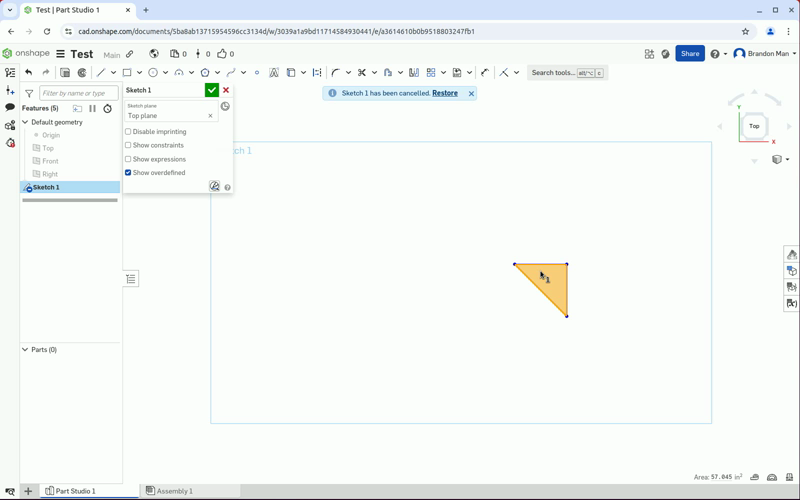
mouse_move(73, 352)
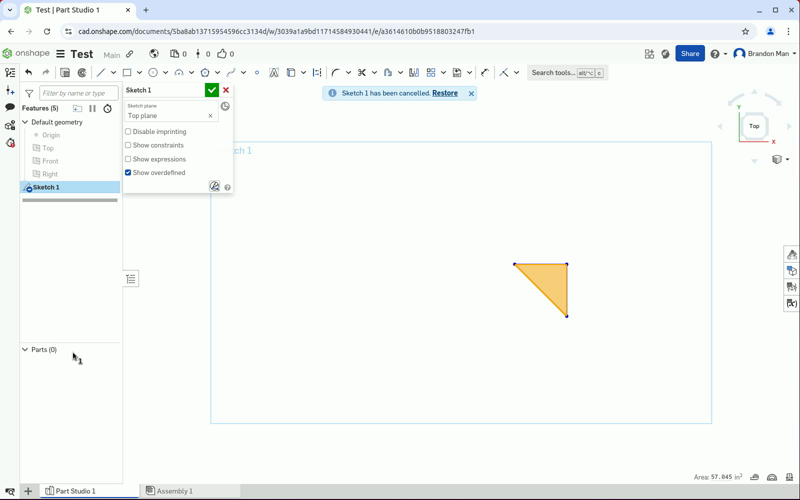
key(shift+y)
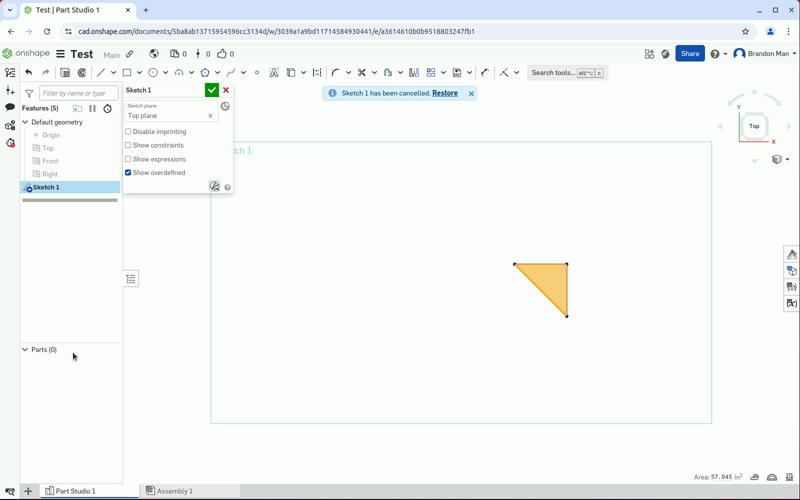
key(shift+e)
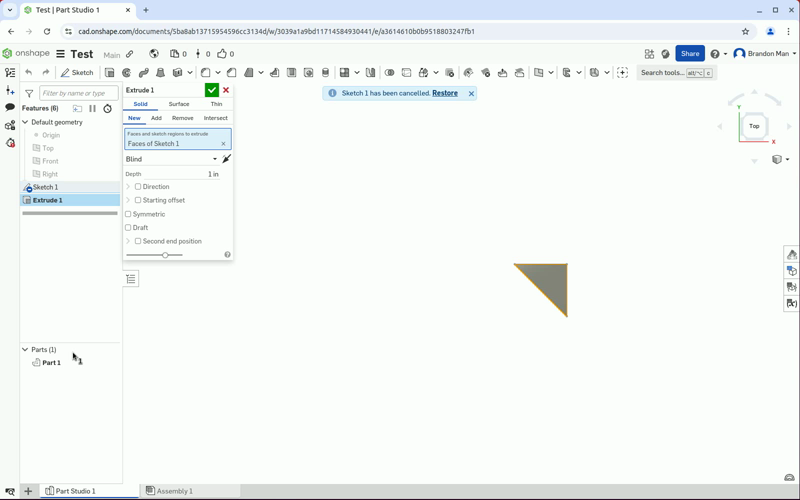
mouse_move(143, 106)
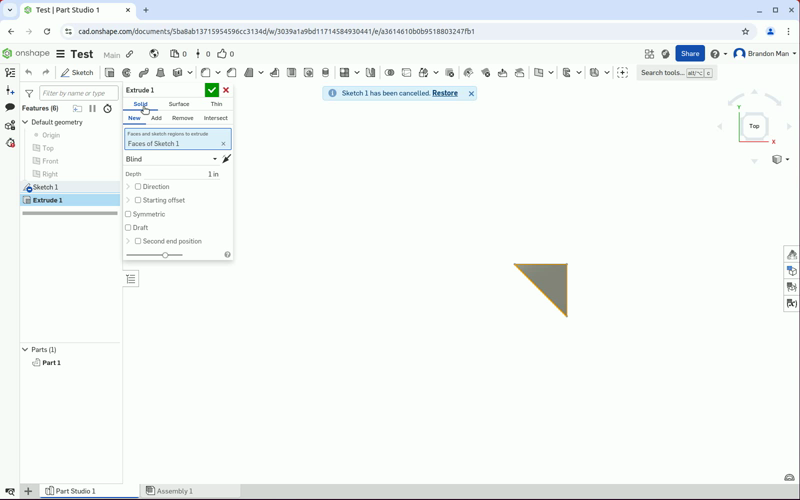
click(143, 106)
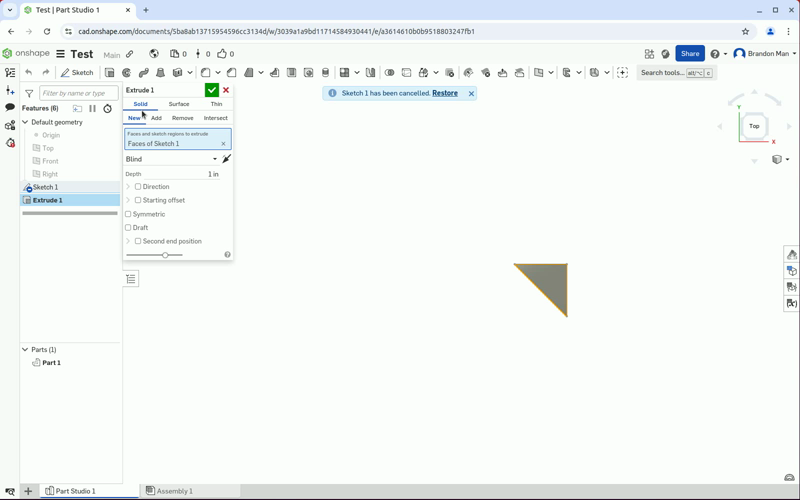
mouse_move(137, 120)
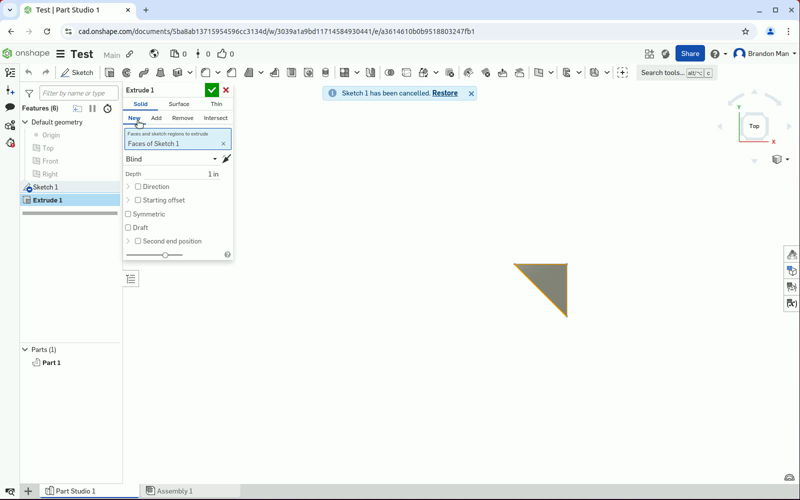
click(137, 120)
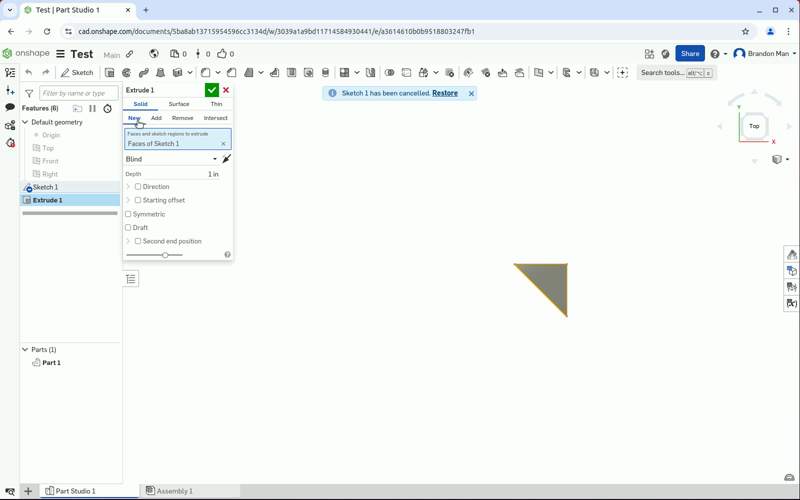
key(tab, 4)
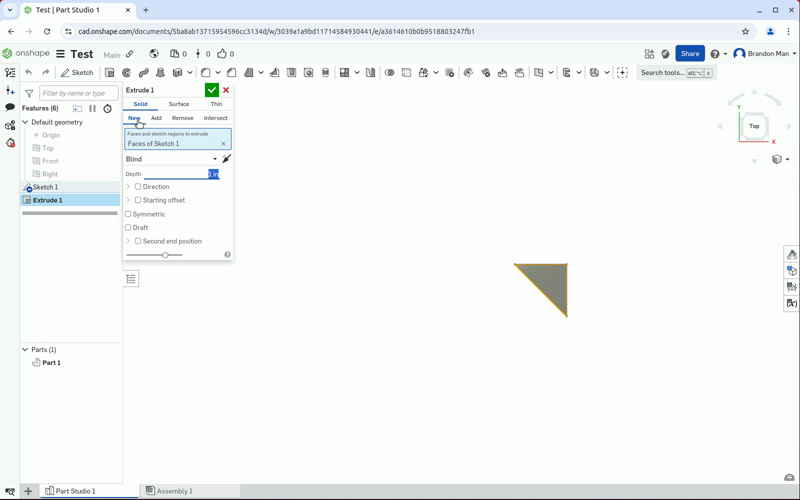
text(5.296)
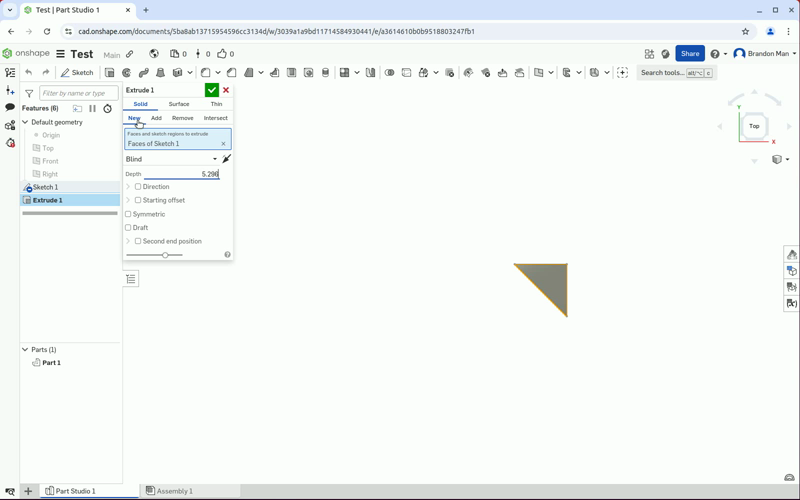
key(enter)
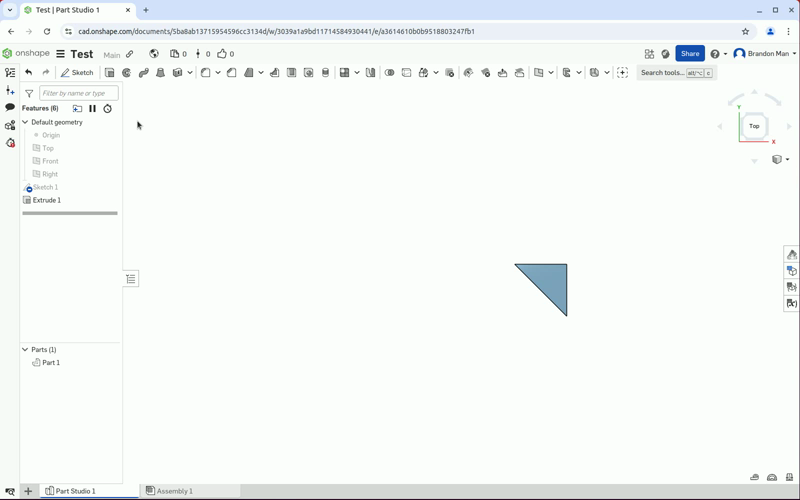
key(shift+h)
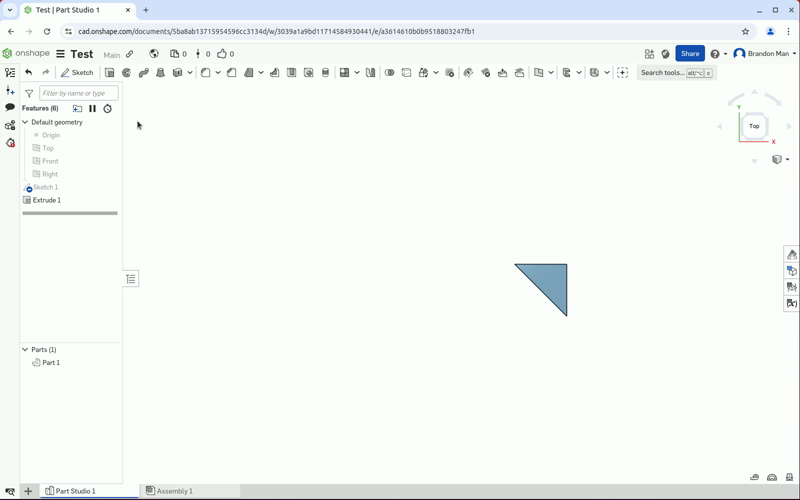
key(shift+h)
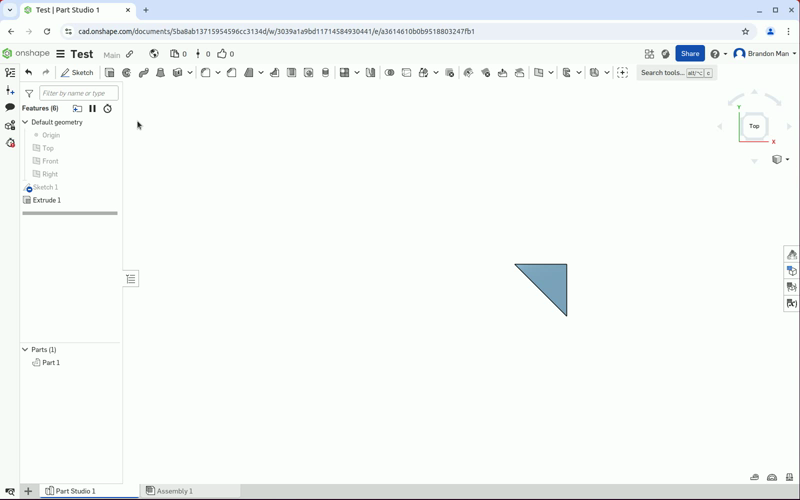
mouse_move(73, 189)
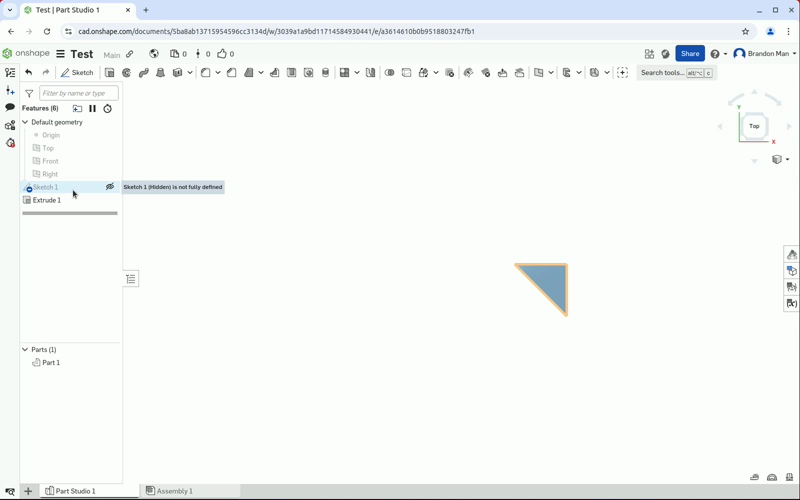
click(73, 189)
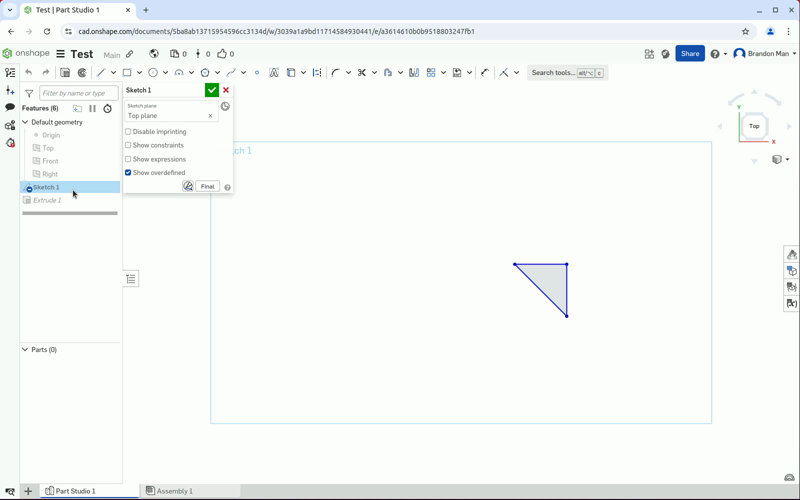
mouse_move(229, 92)
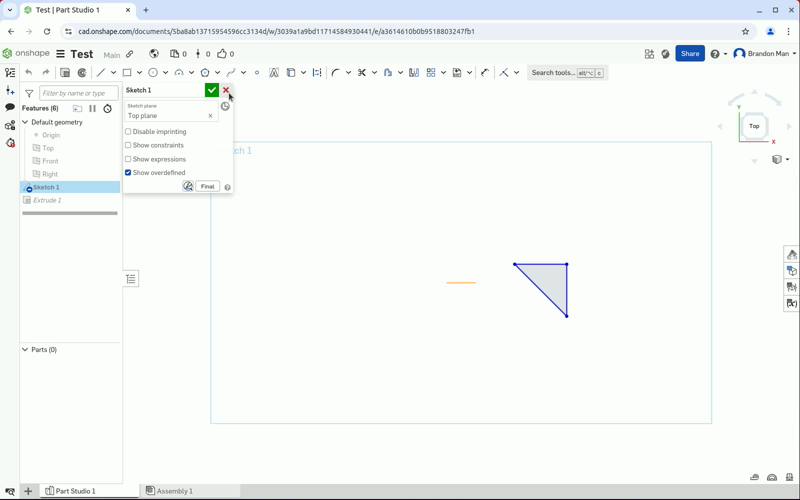
click(229, 92)
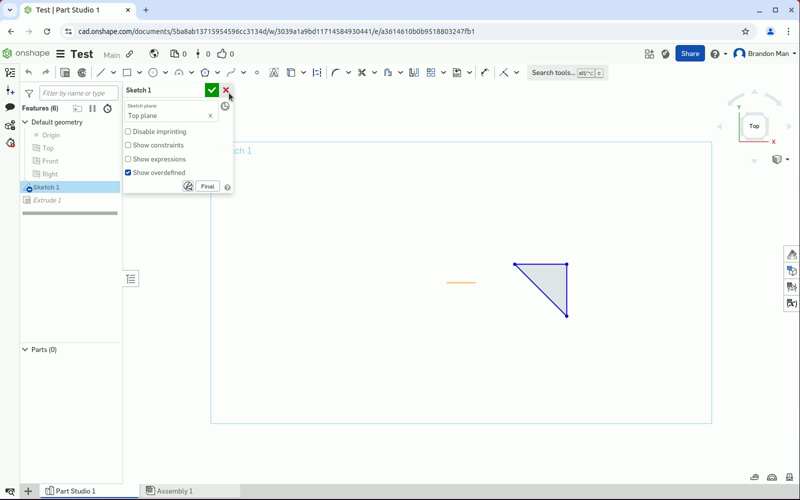
key(shift+s)
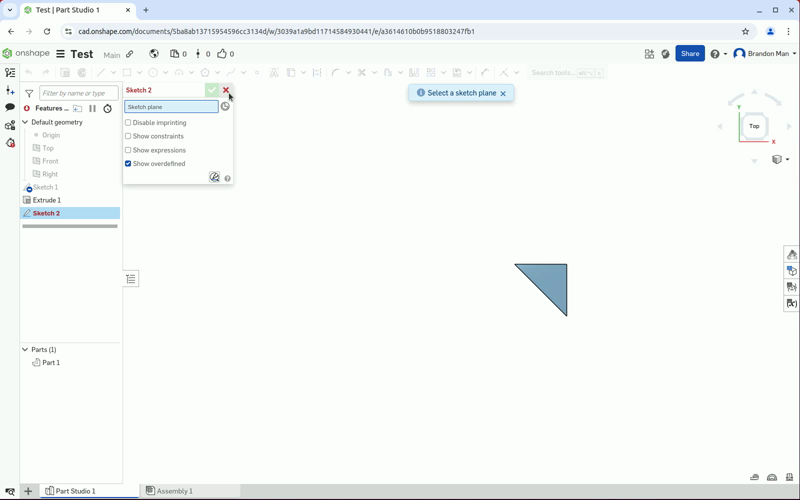
mouse_move(73, 150)
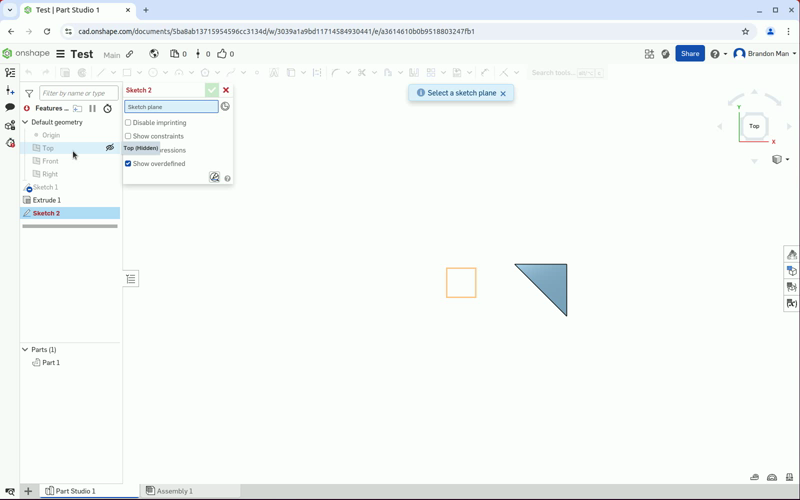
click(73, 150)
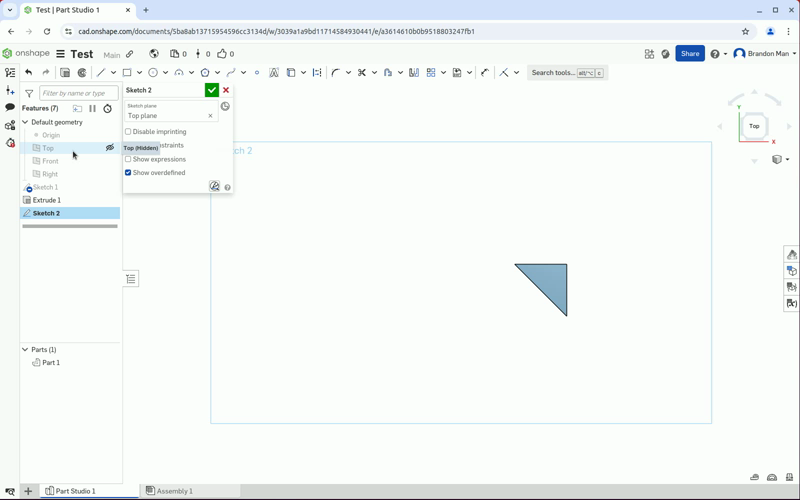
mouse_move(73, 352)
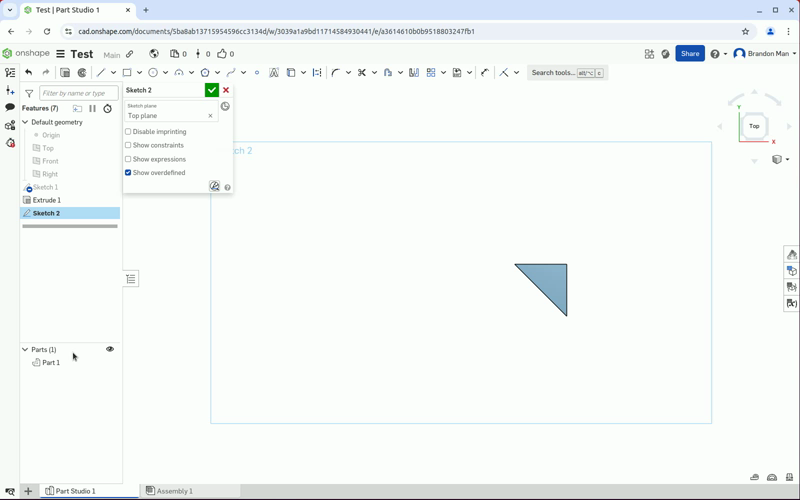
key(y)
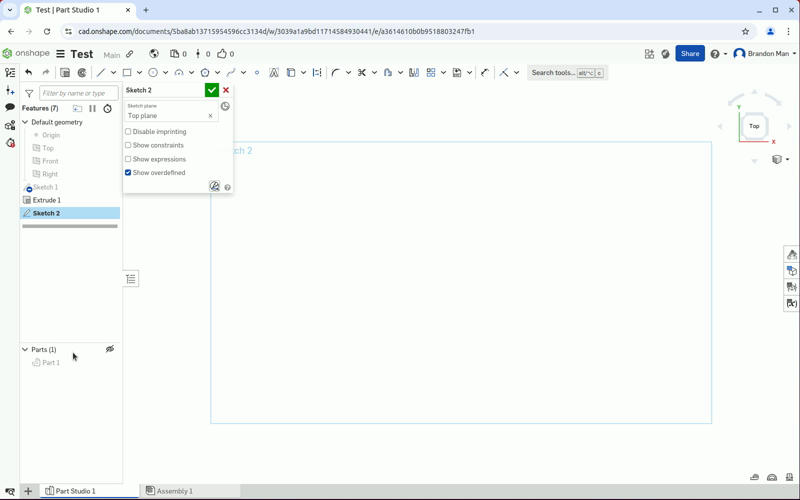
key(l)
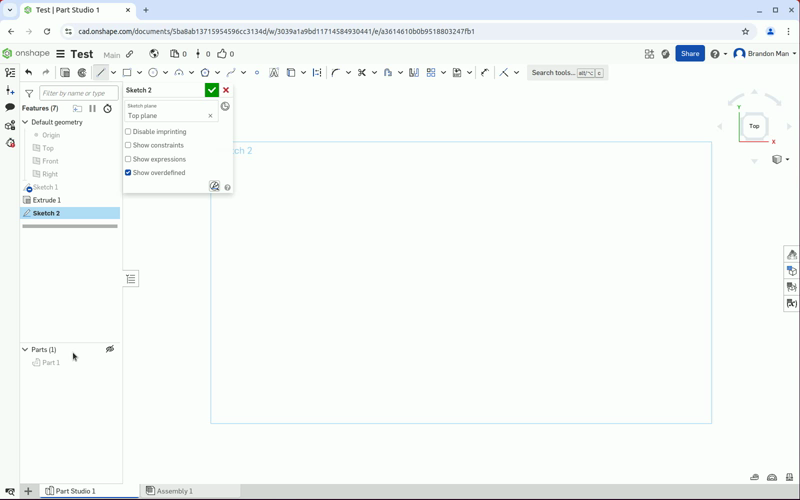
key_down(shift)
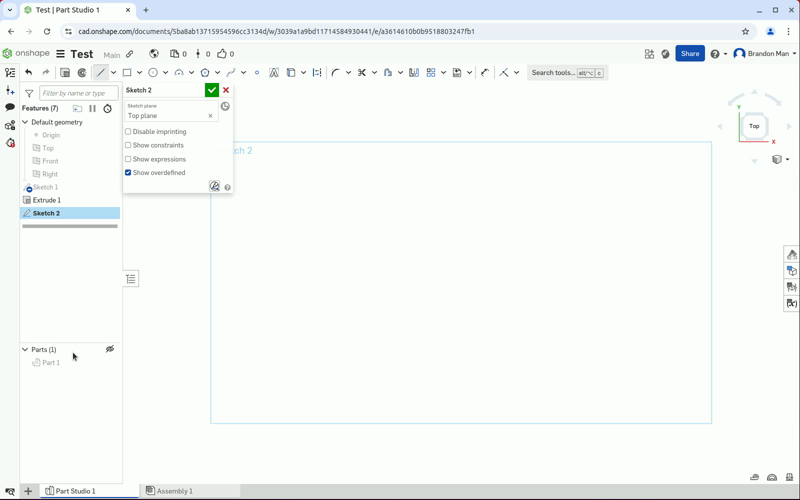
mouse_move(514, 315)
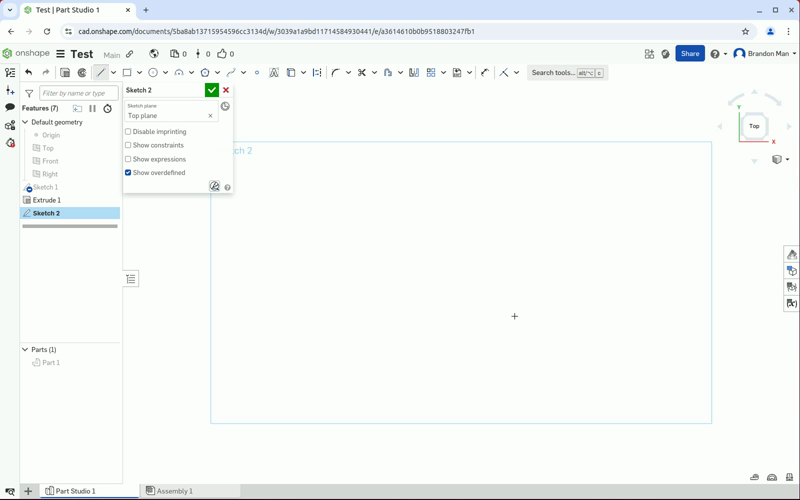
click(514, 315)
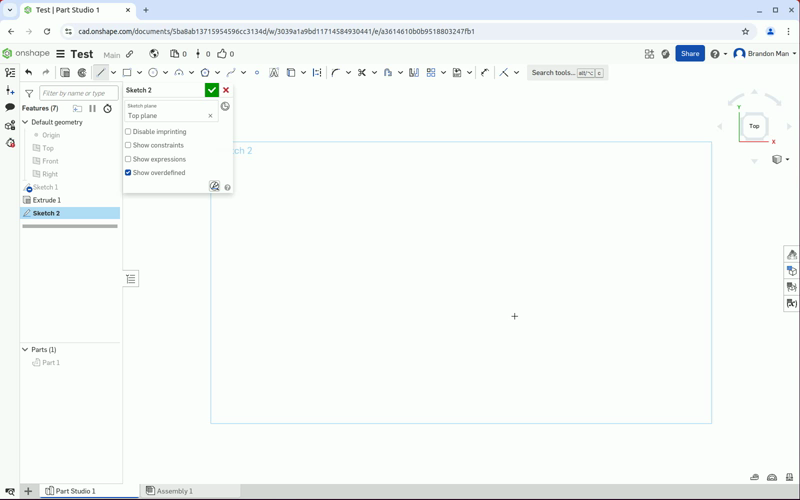
key_up(shift)
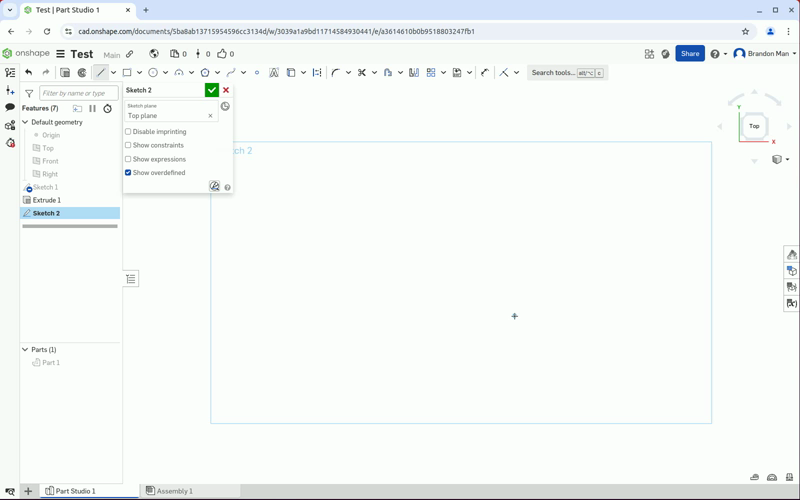
key_down(shift)
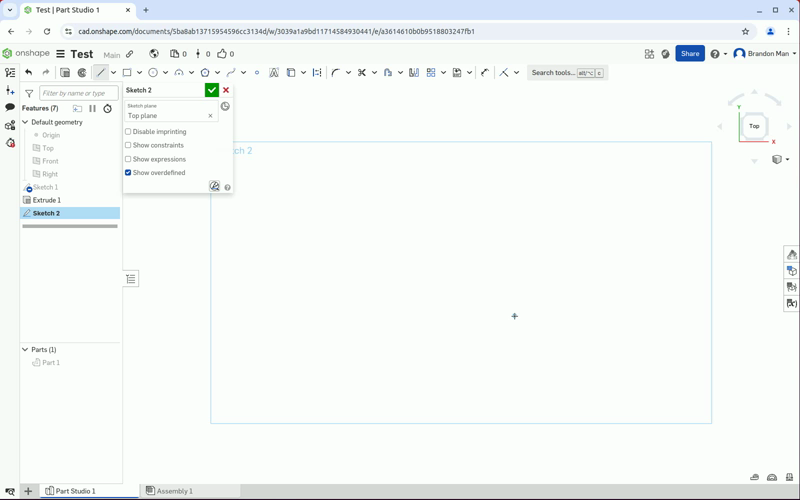
mouse_move(544, 315)
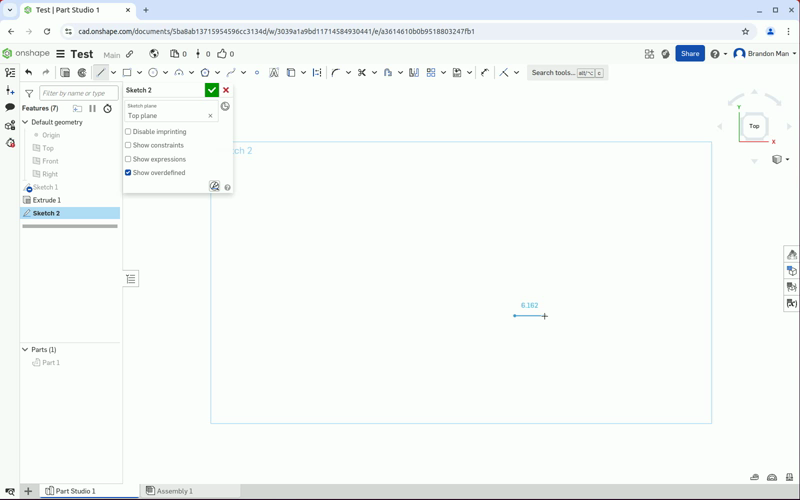
mouse_move(566, 315)
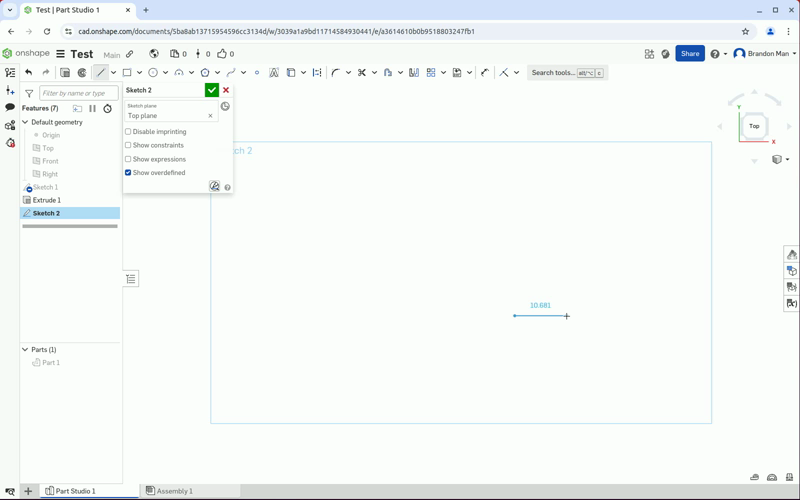
click(566, 315)
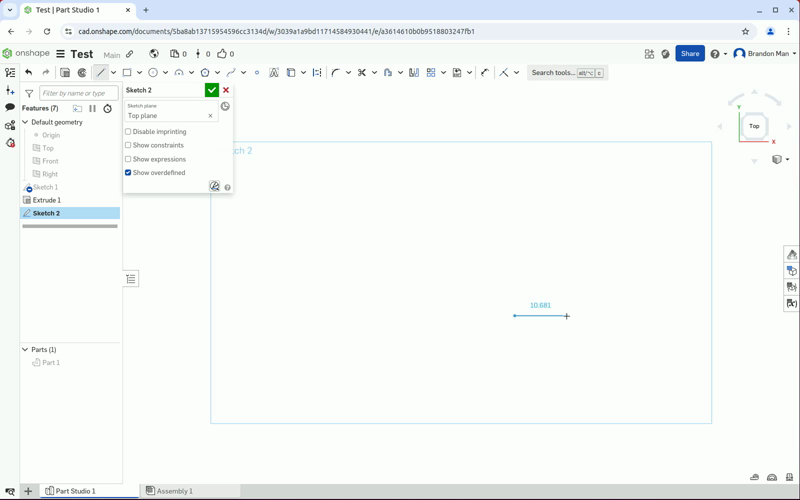
key_up(shift)
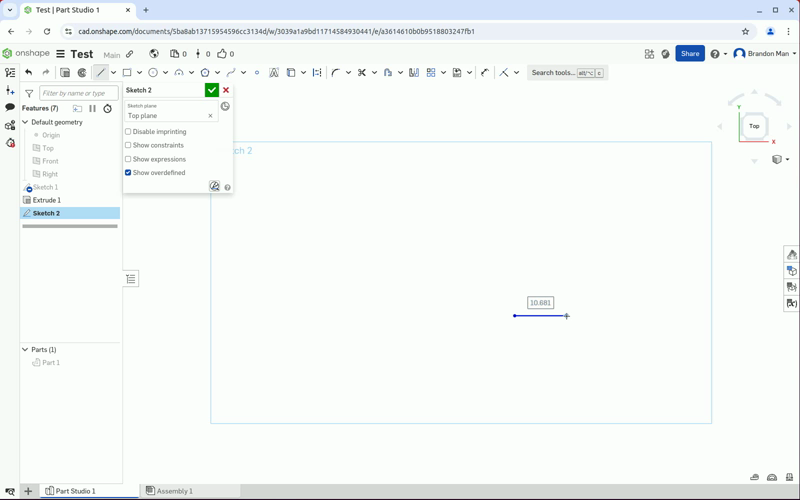
key_down(shift)
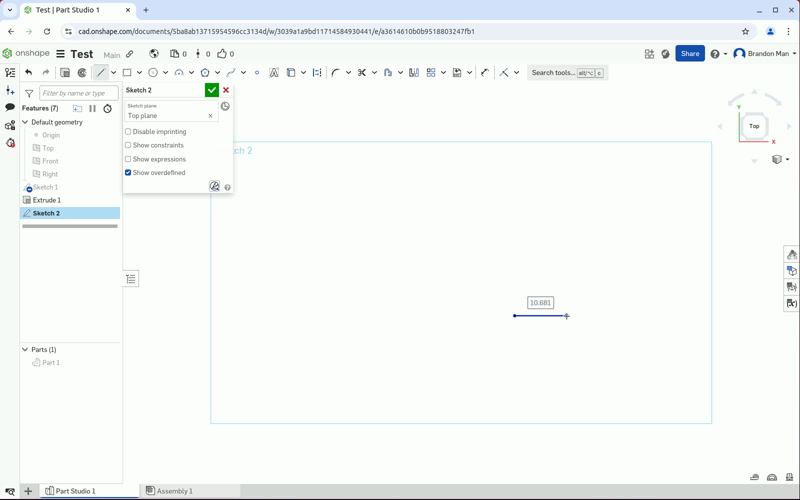
mouse_move(514, 263)
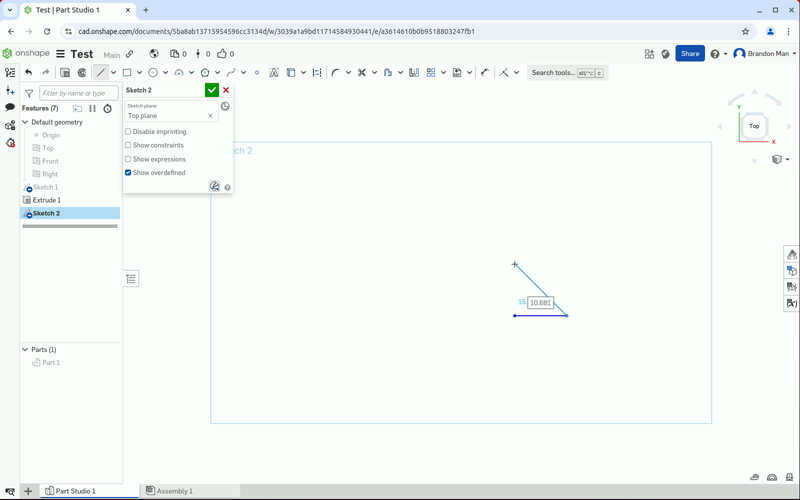
click(514, 263)
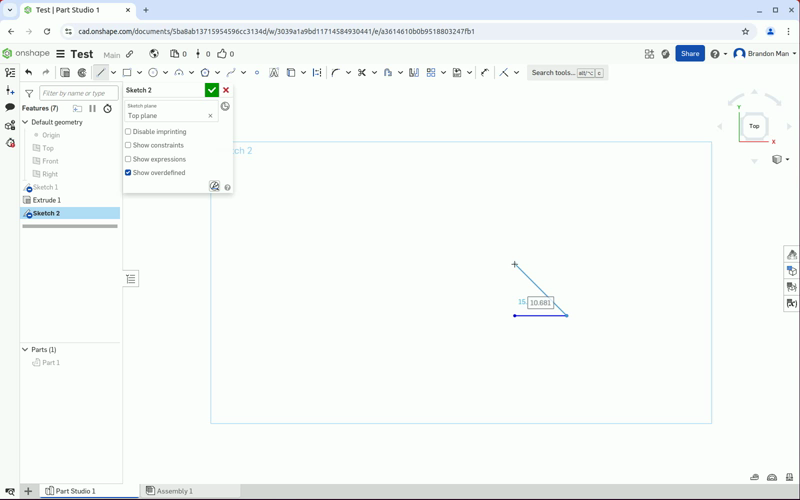
key_up(shift)
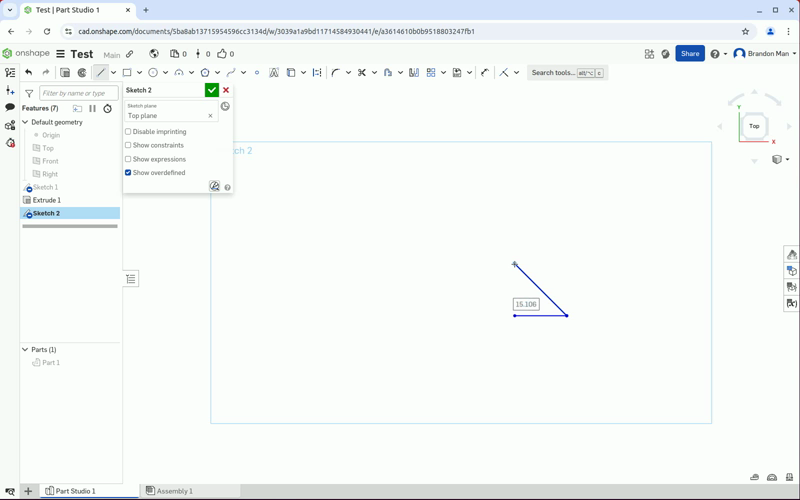
mouse_move(544, 263)
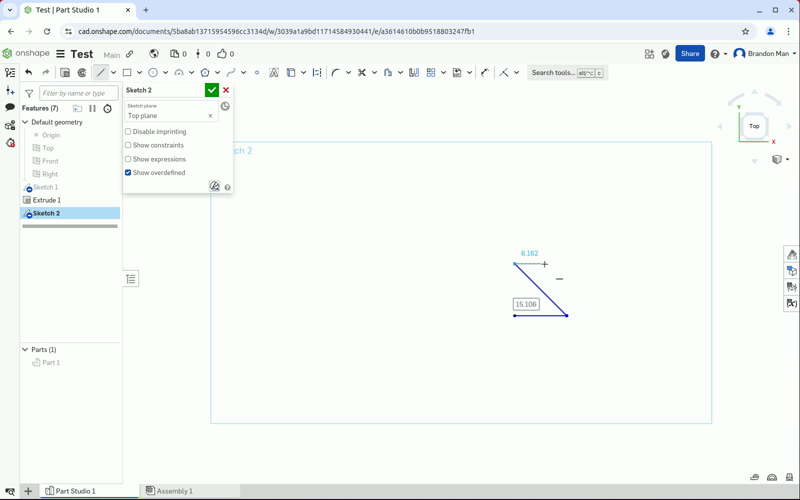
key_down(shift)
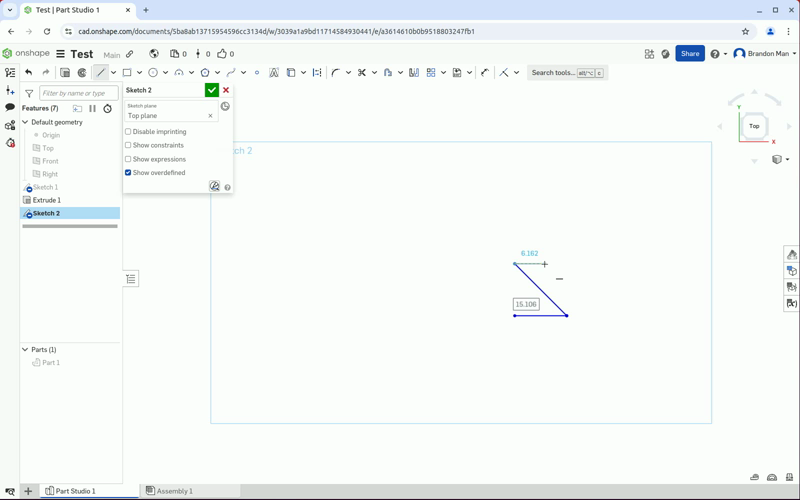
mouse_move(514, 315)
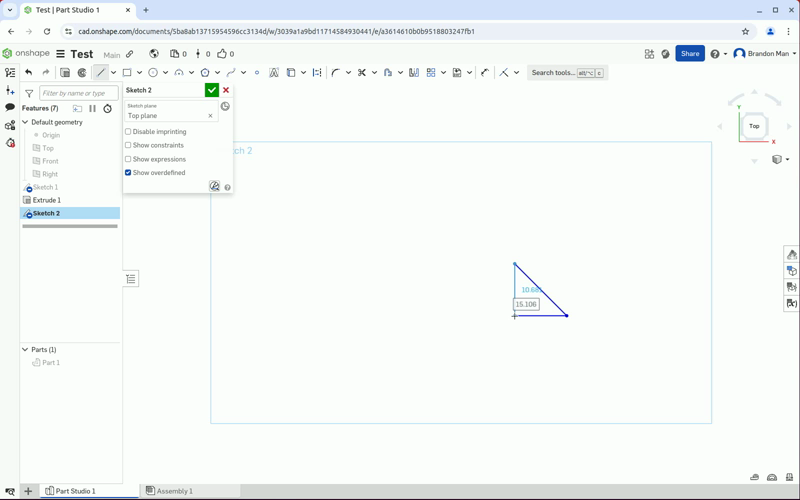
key_up(shift)
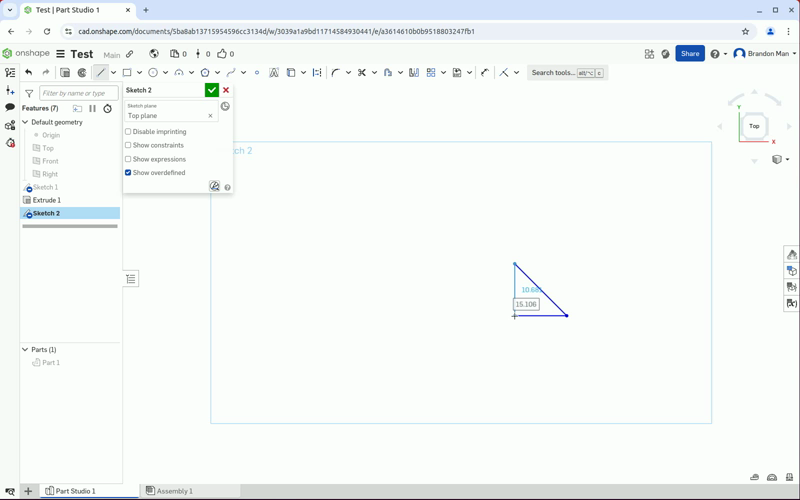
click(514, 315)
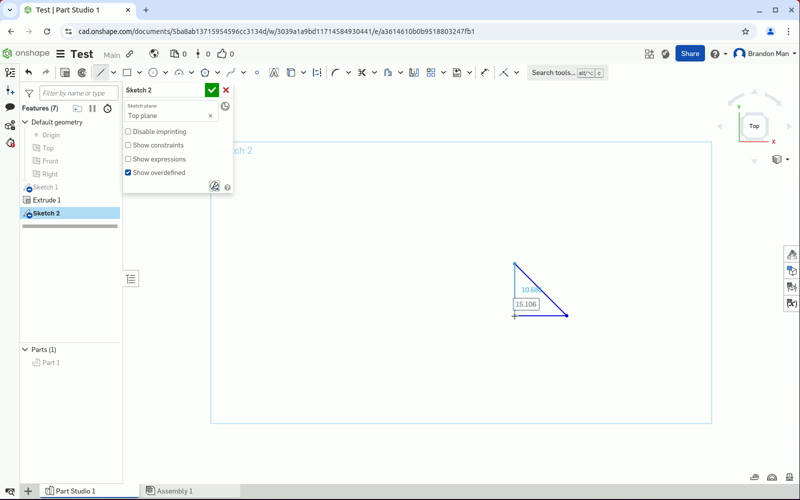
key(esc)
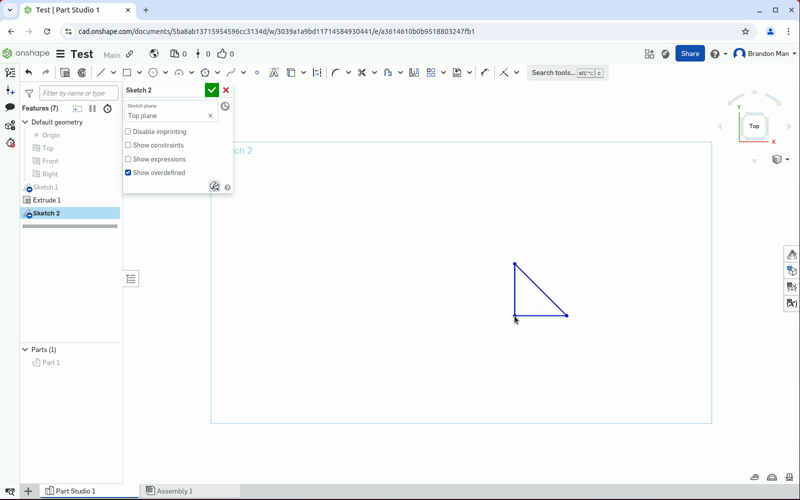
mouse_move(527, 289)
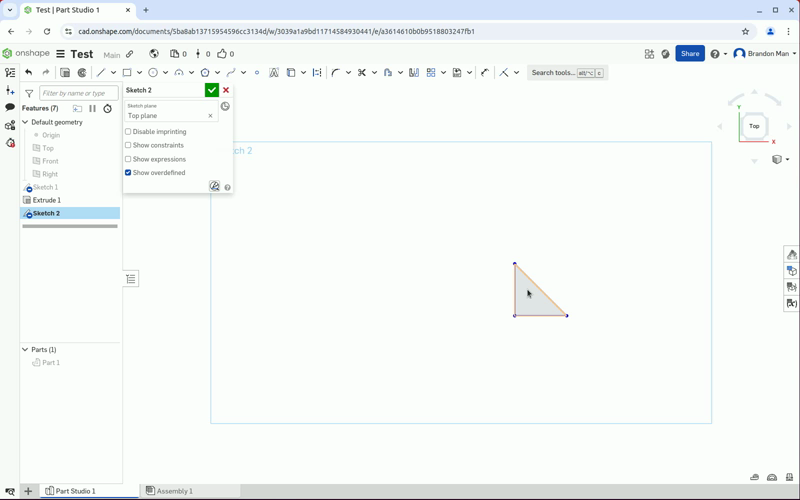
scroll(6)
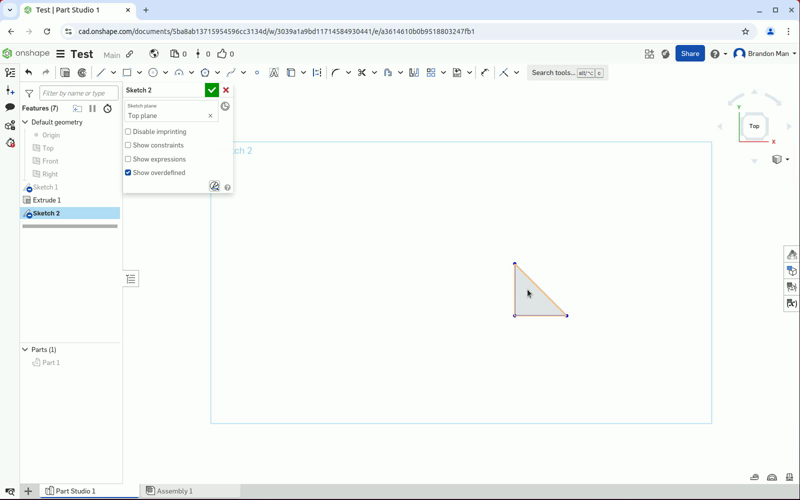
scroll(6)
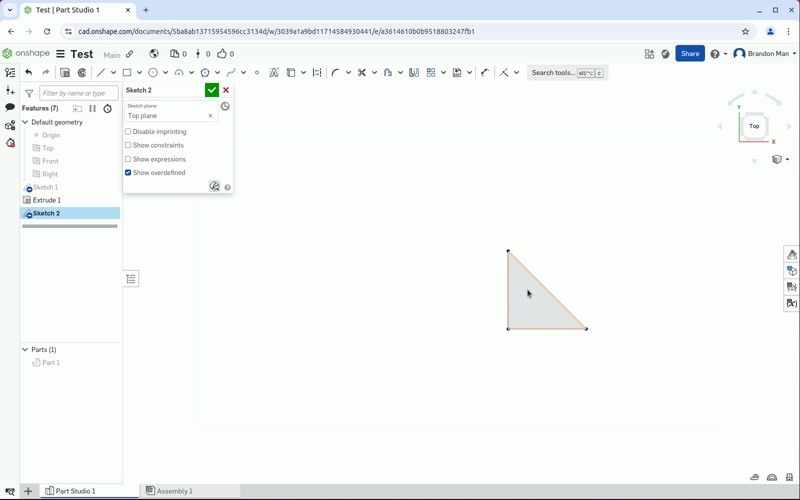
scroll(6)
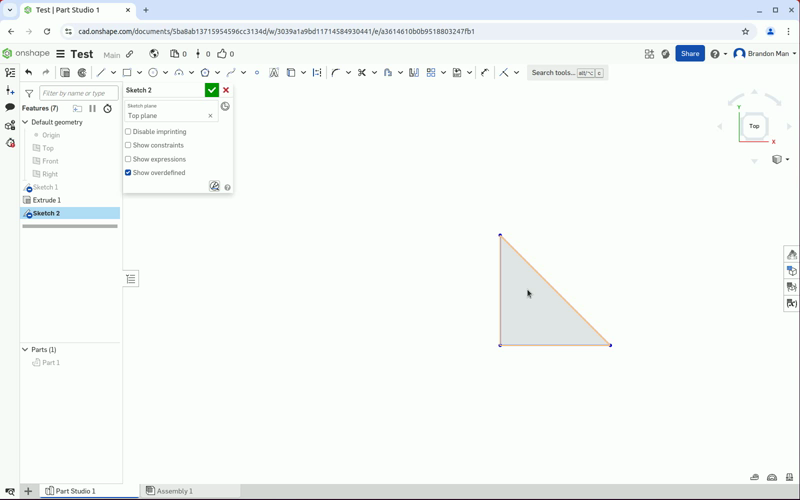
scroll(6)
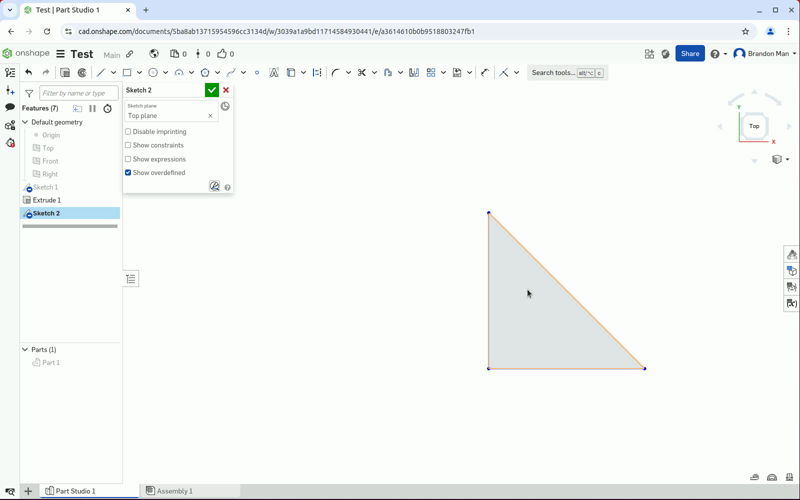
scroll(6)
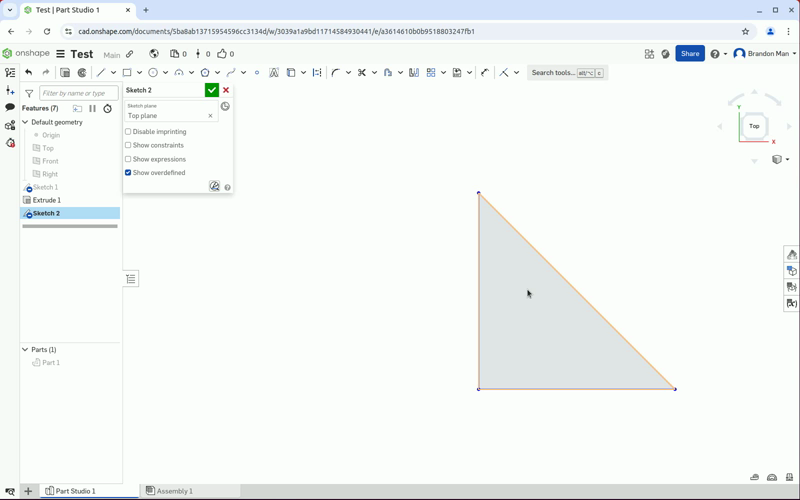
scroll(6)
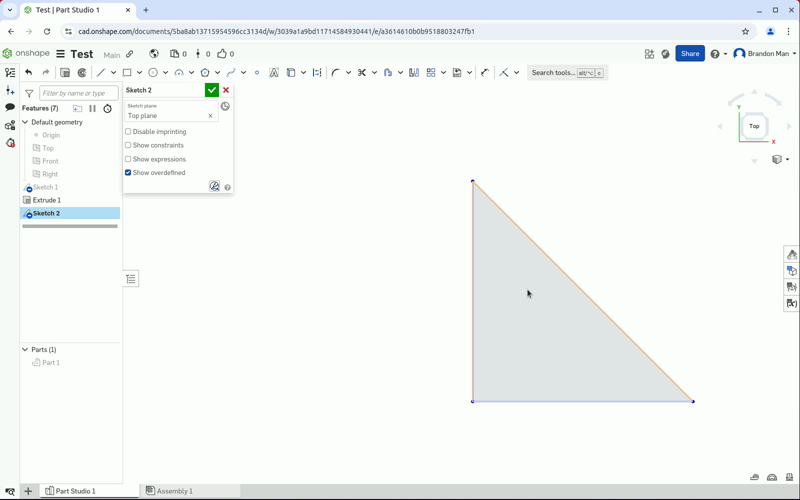
scroll(6)
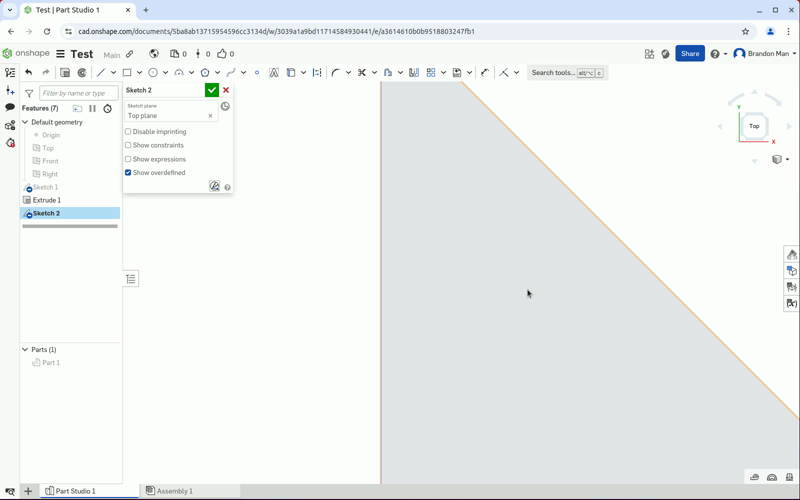
click(527, 289)
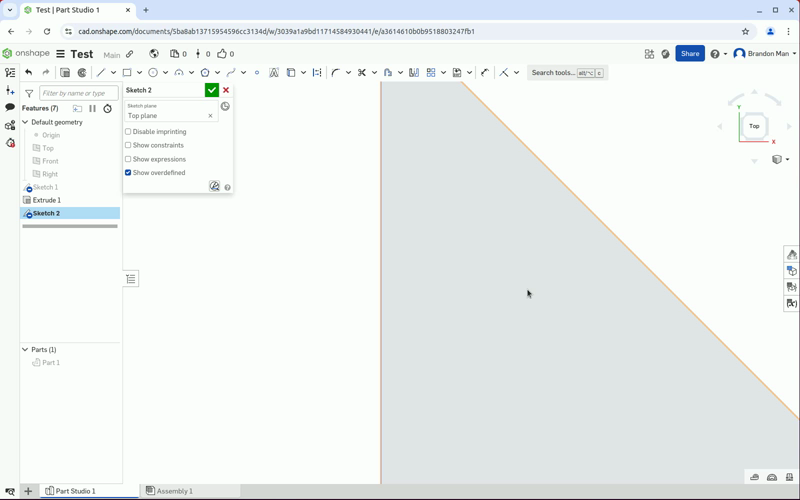
scroll(-6)
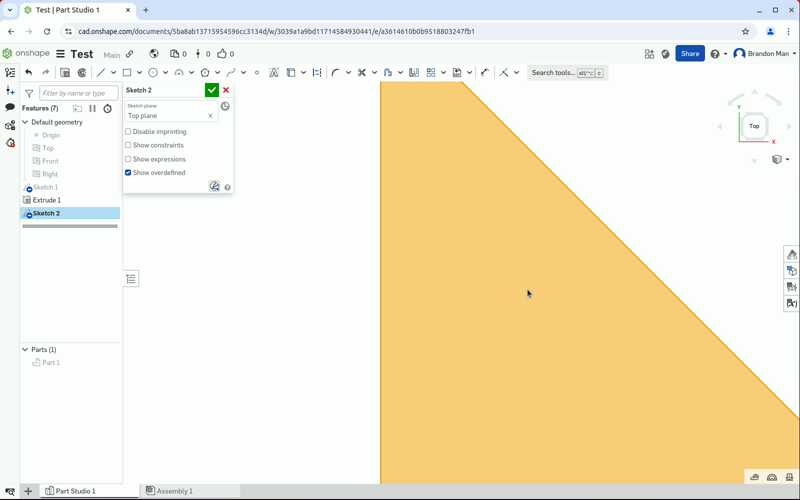
scroll(-6)
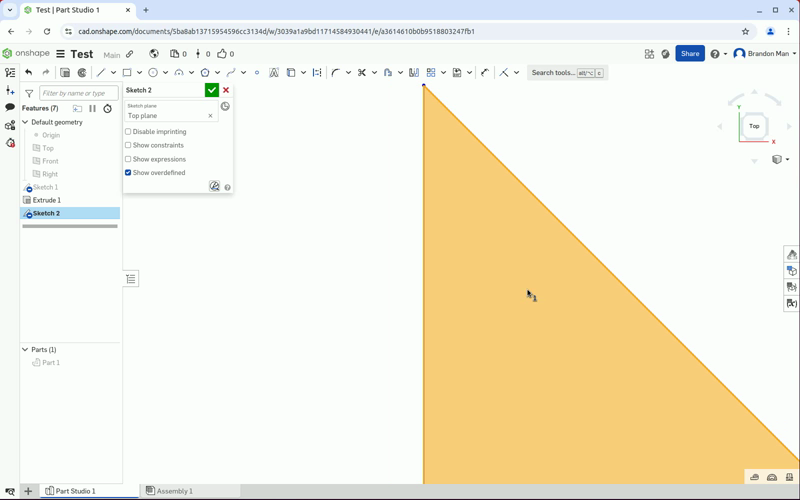
scroll(-6)
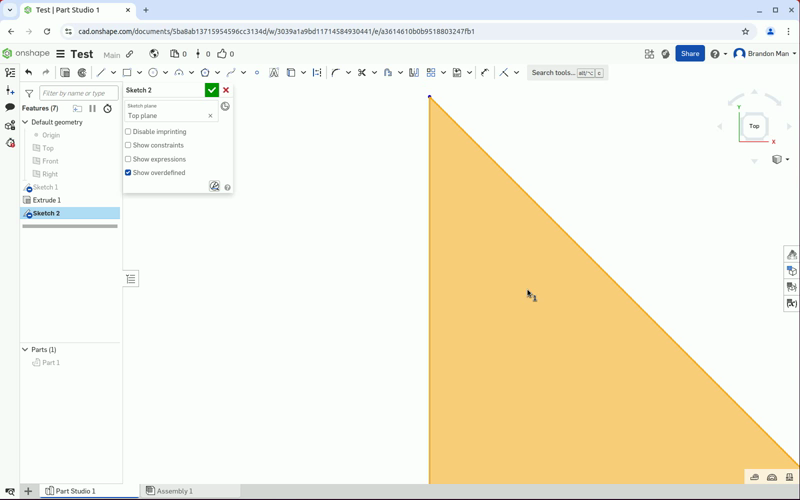
scroll(-6)
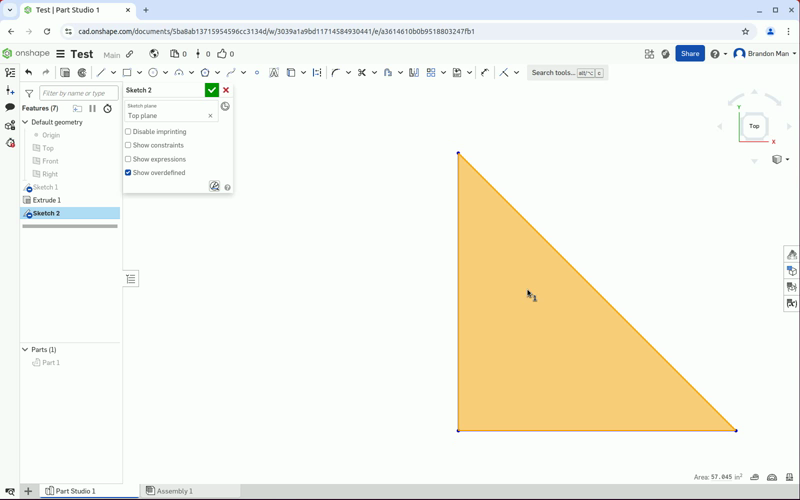
scroll(-6)
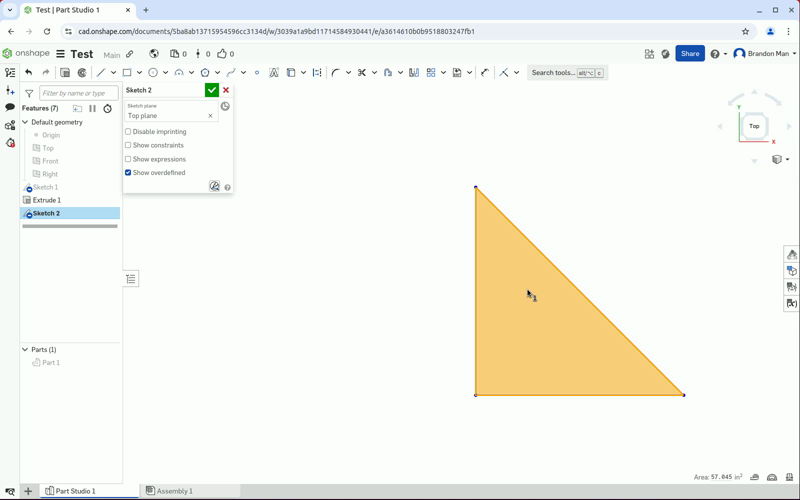
scroll(-6)
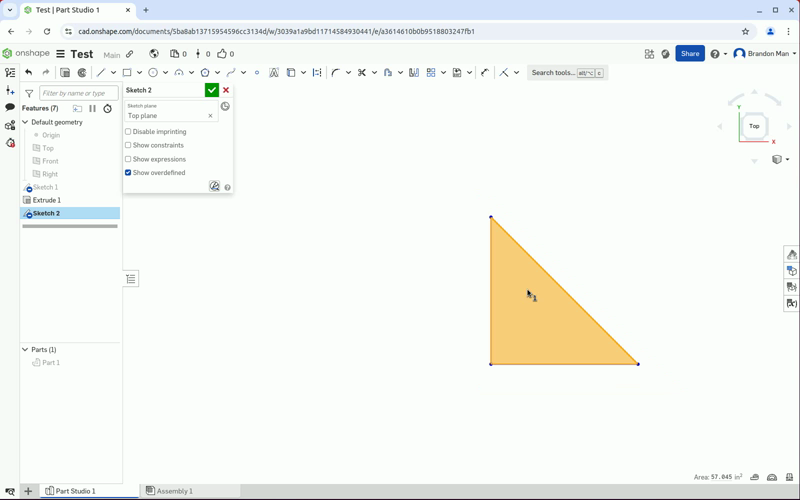
scroll(-6)
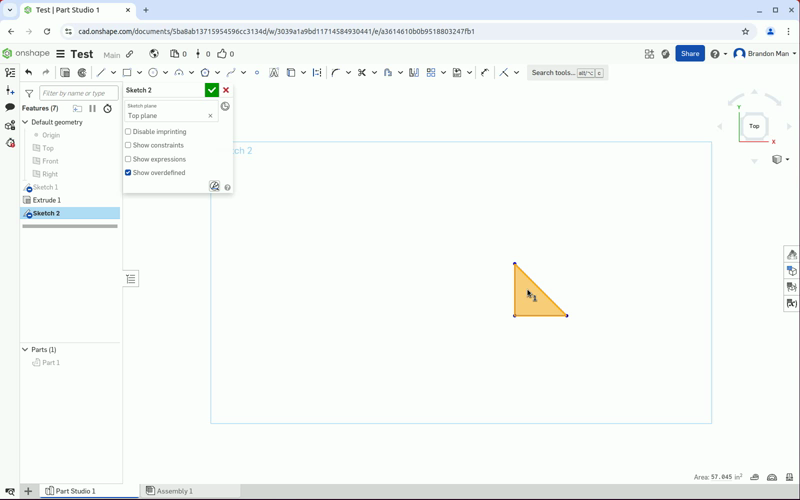
mouse_move(73, 352)
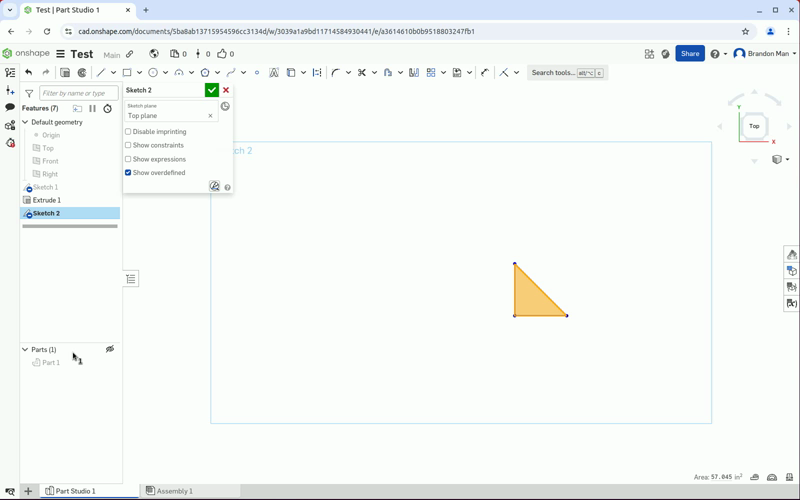
key(shift+y)
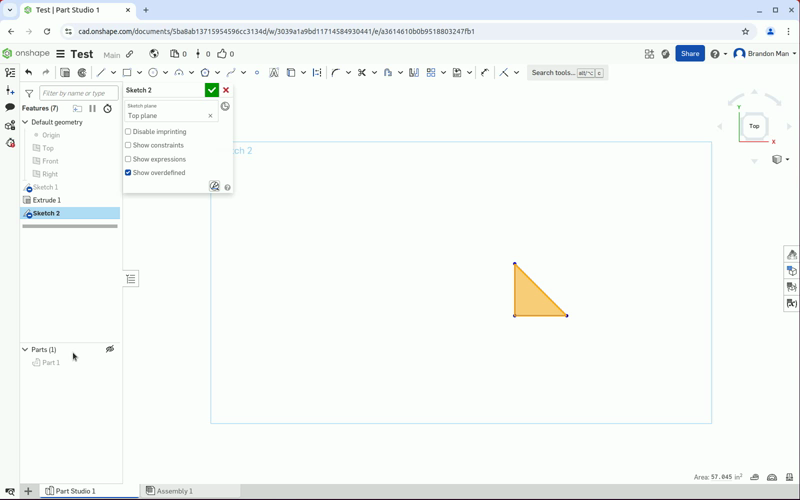
key(shift+e)
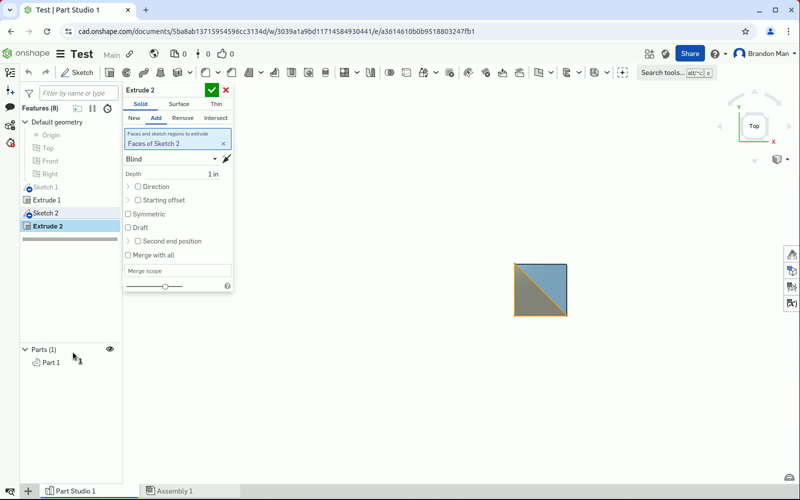
mouse_move(143, 106)
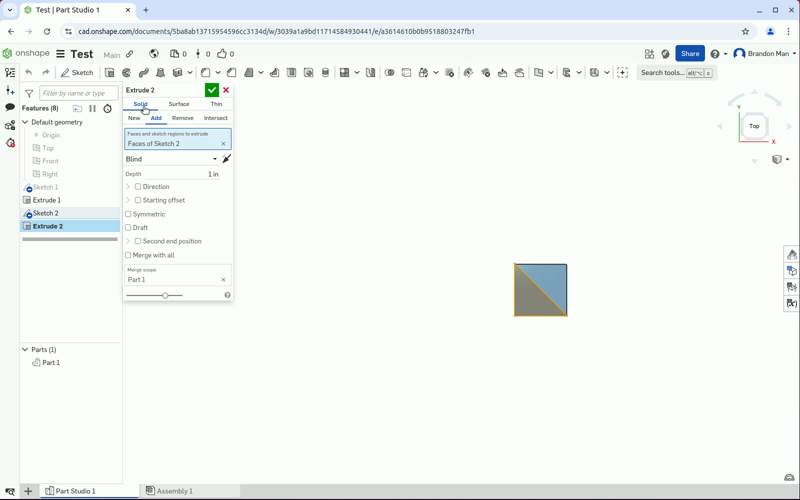
click(143, 106)
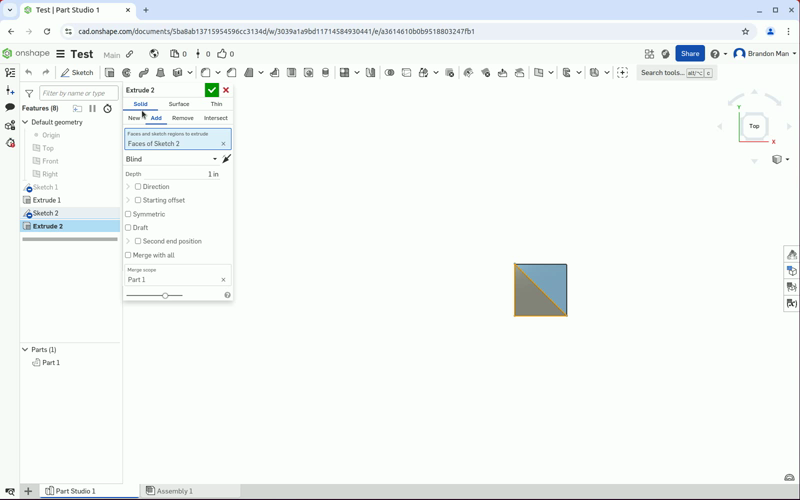
mouse_move(137, 120)
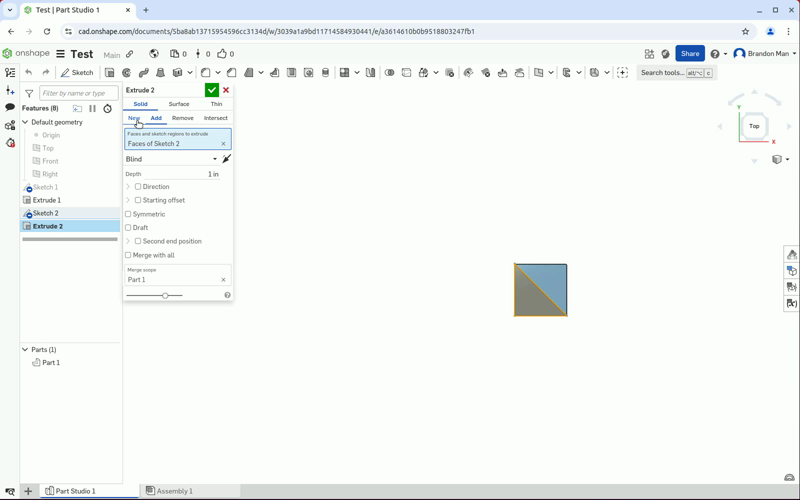
click(137, 120)
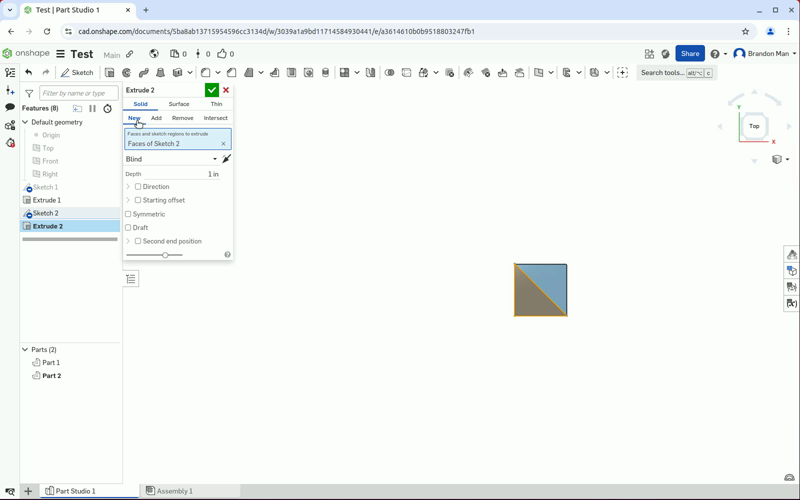
key(tab, 4)
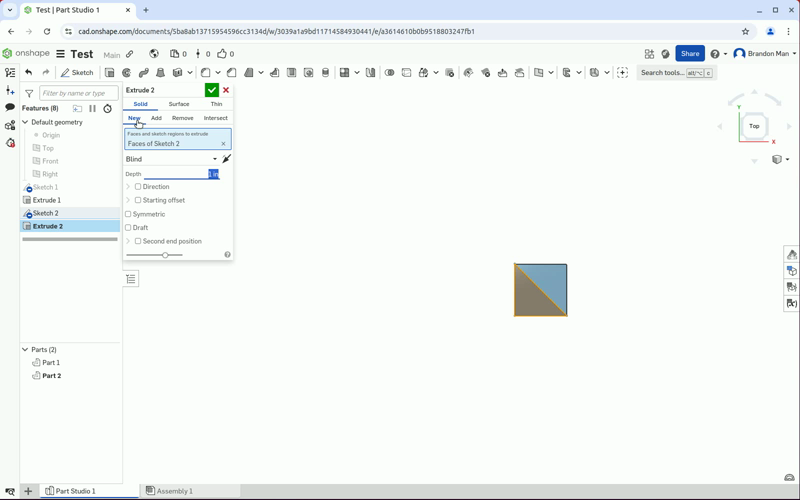
text(5.296)
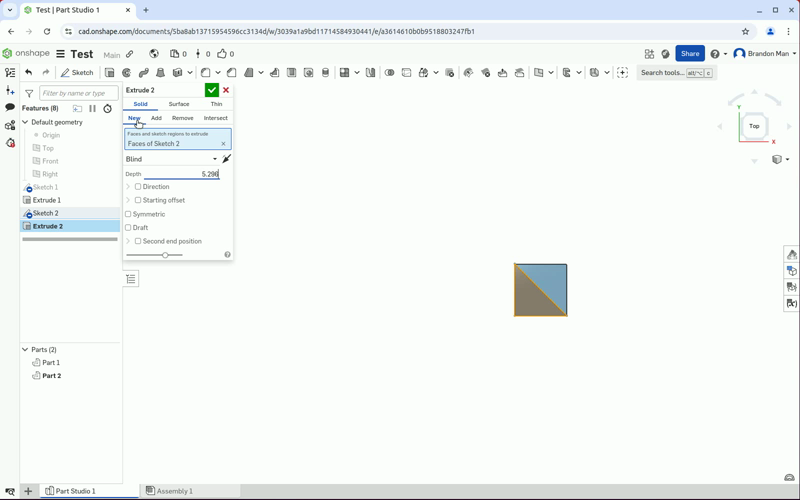
key(enter)
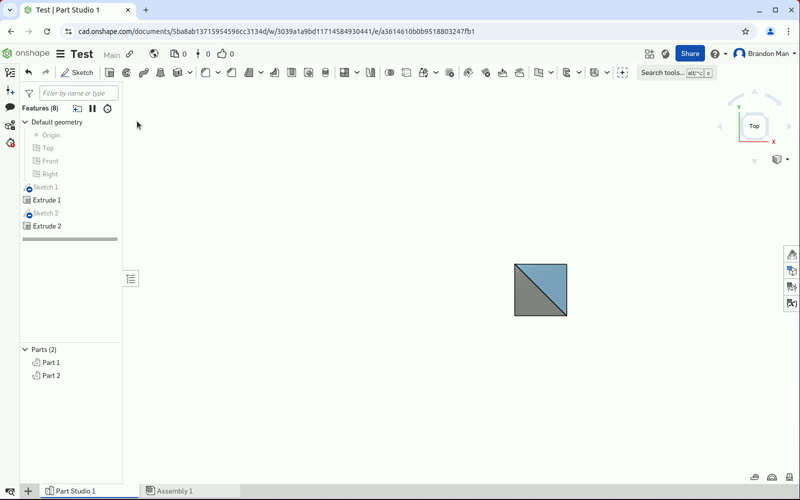
key(shift+h)
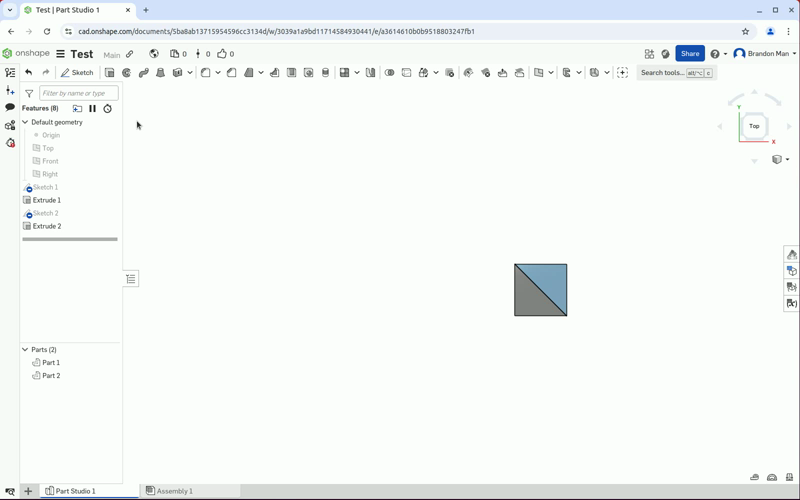
key(shift+h)
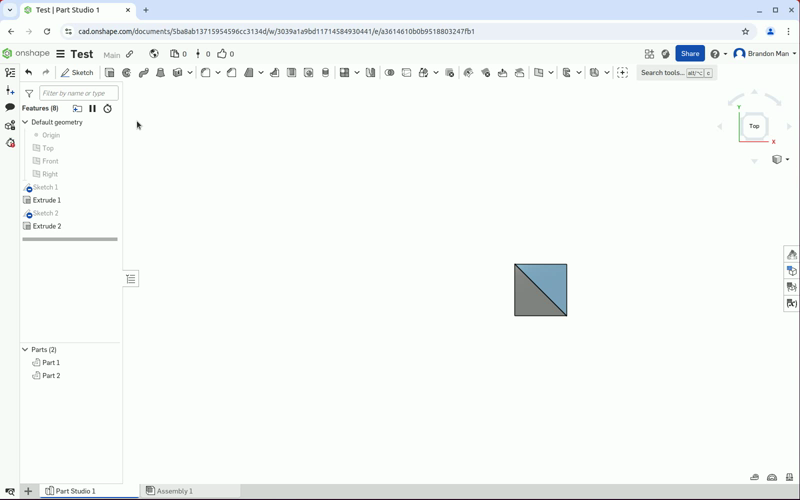
mouse_move(73, 189)
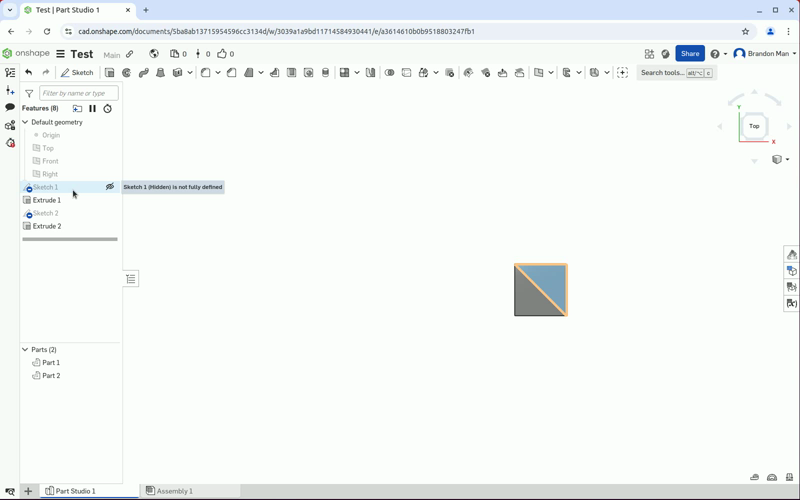
click(73, 189)
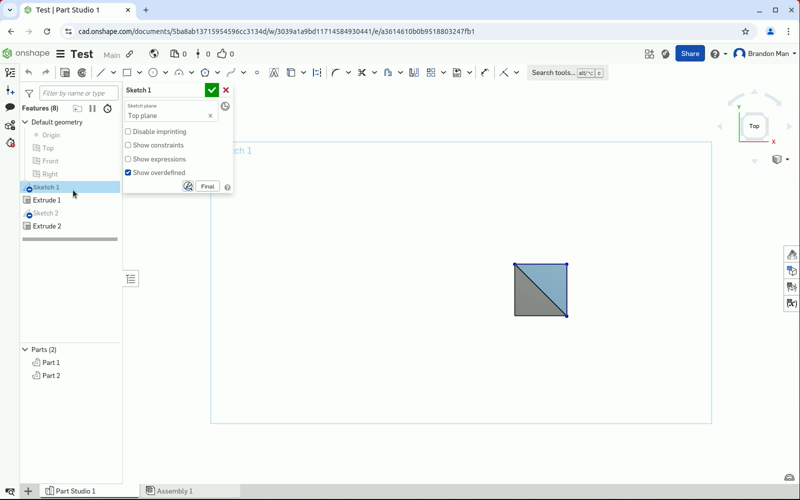
mouse_move(229, 92)
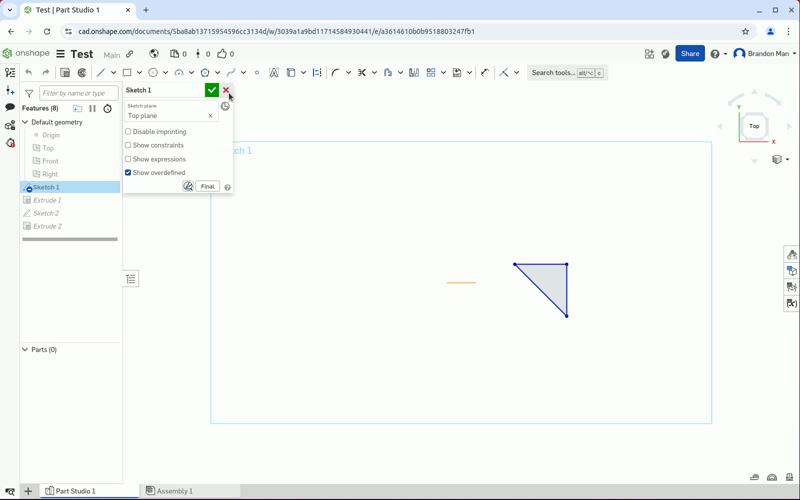
click(229, 92)
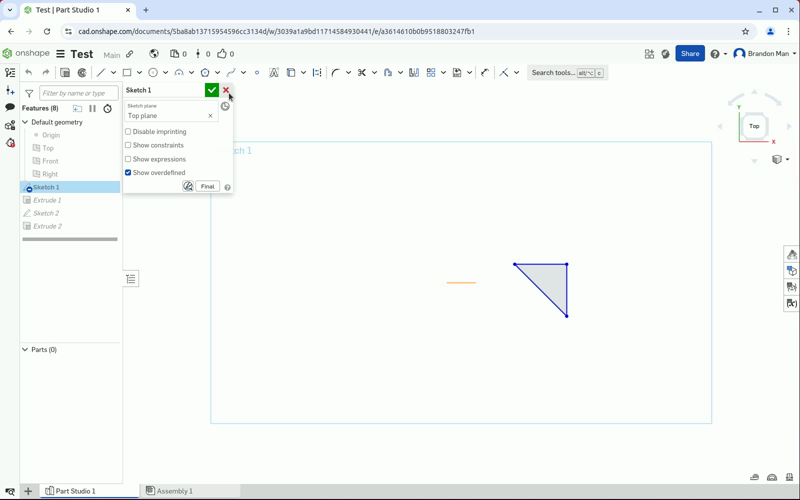
key(shift+s)
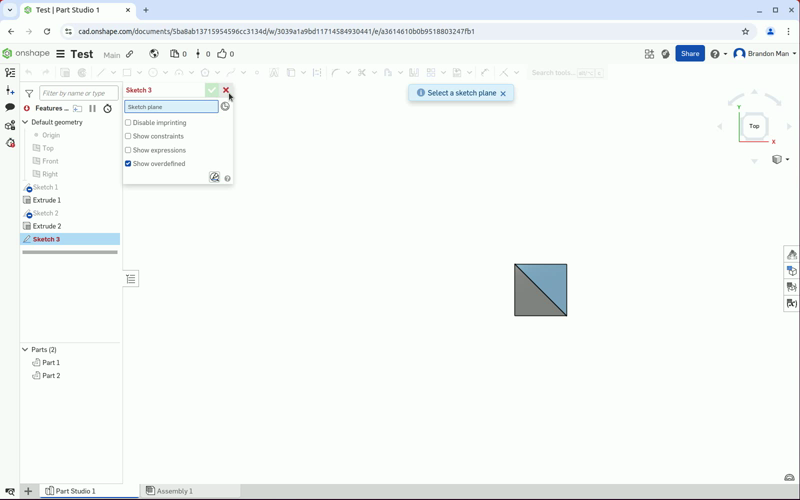
mouse_move(73, 150)
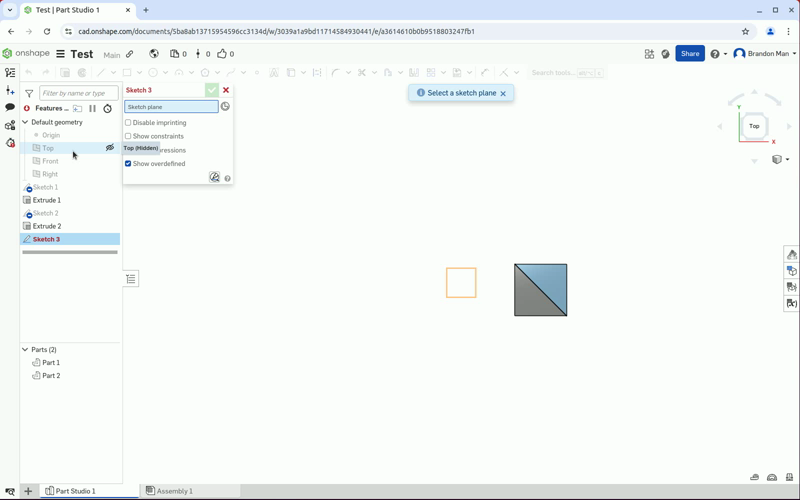
click(73, 150)
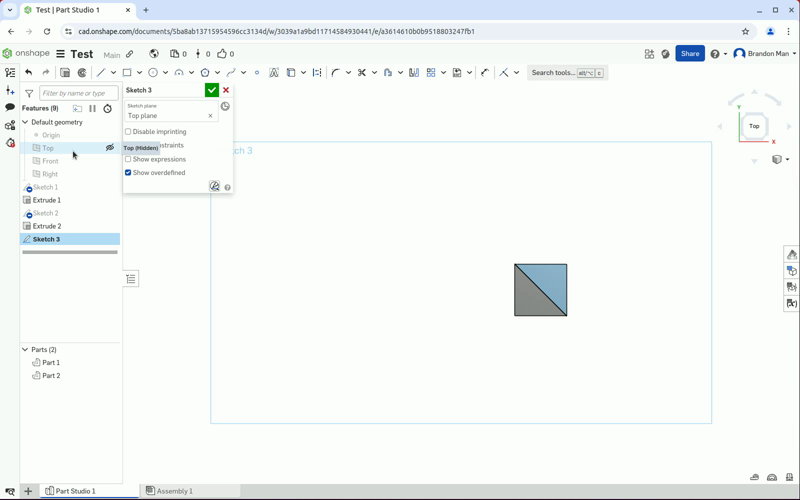
mouse_move(73, 352)
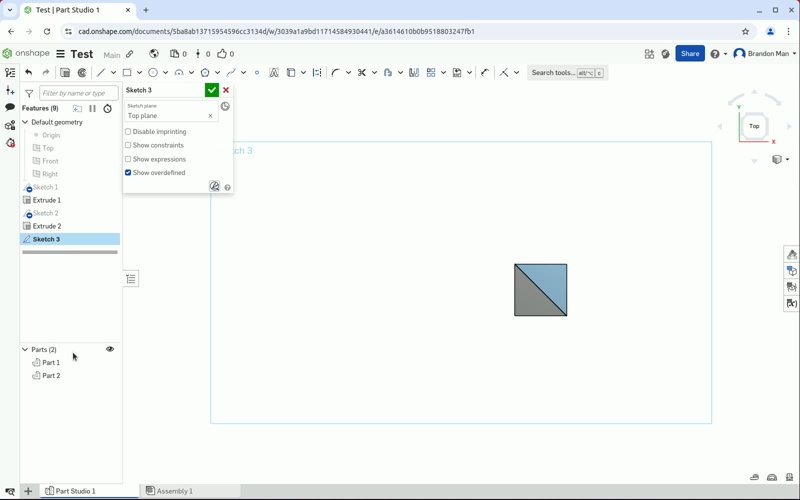
key(y)
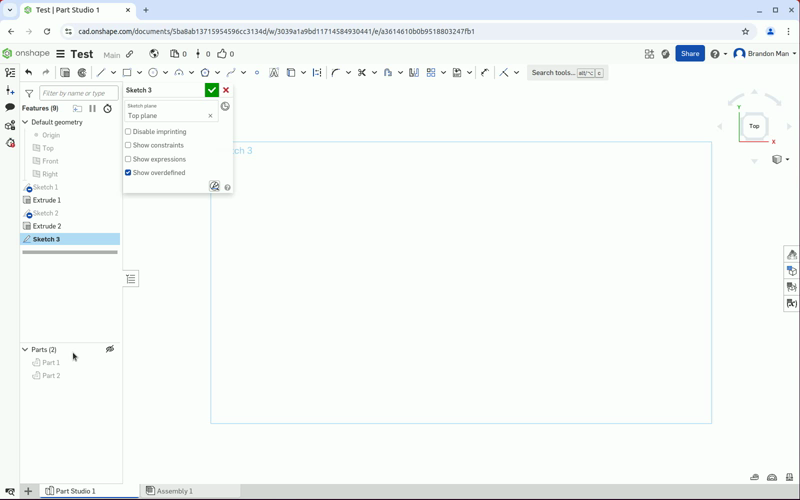
key(l)
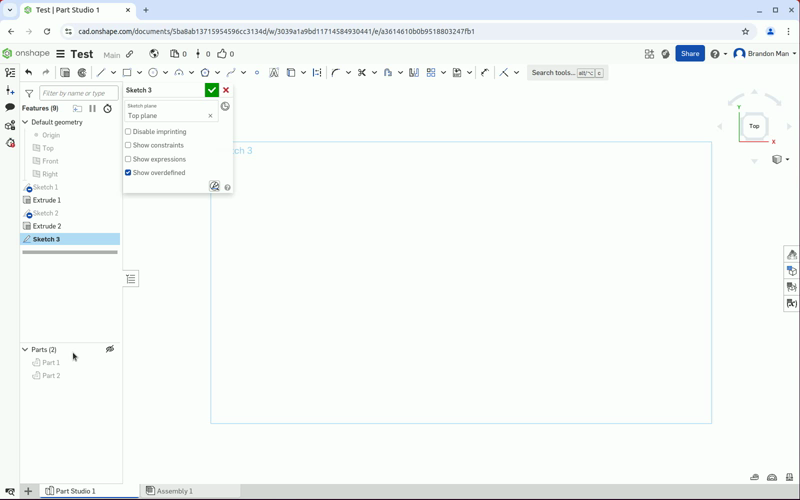
key_down(shift)
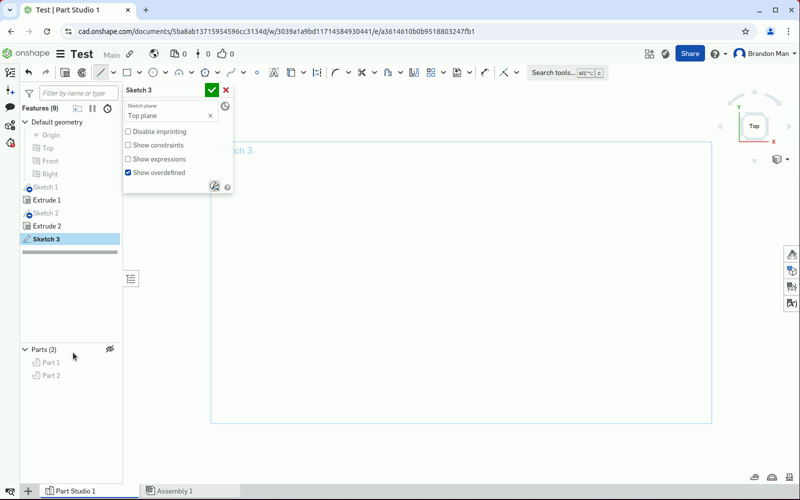
mouse_move(508, 324)
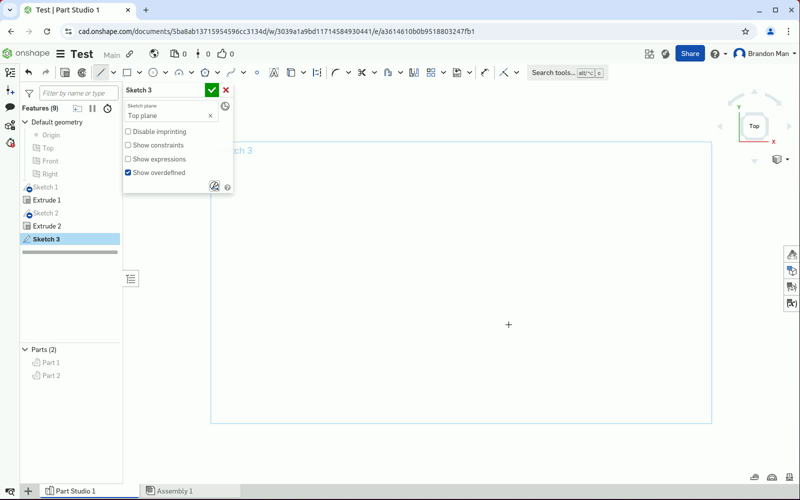
click(508, 324)
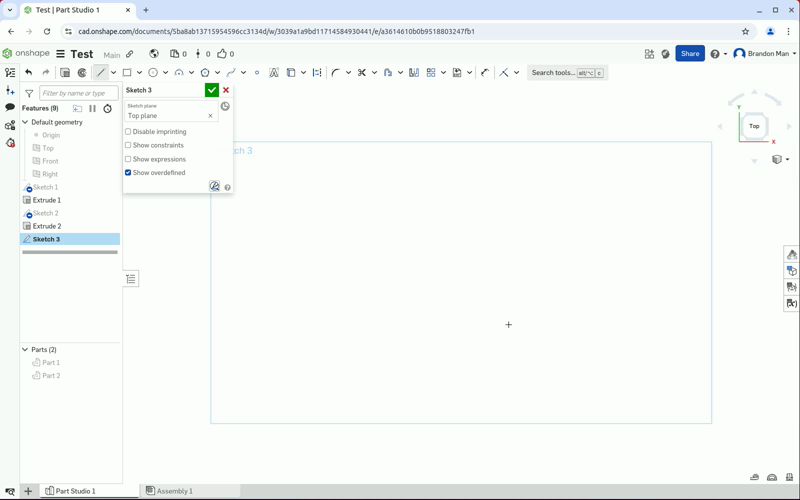
key_up(shift)
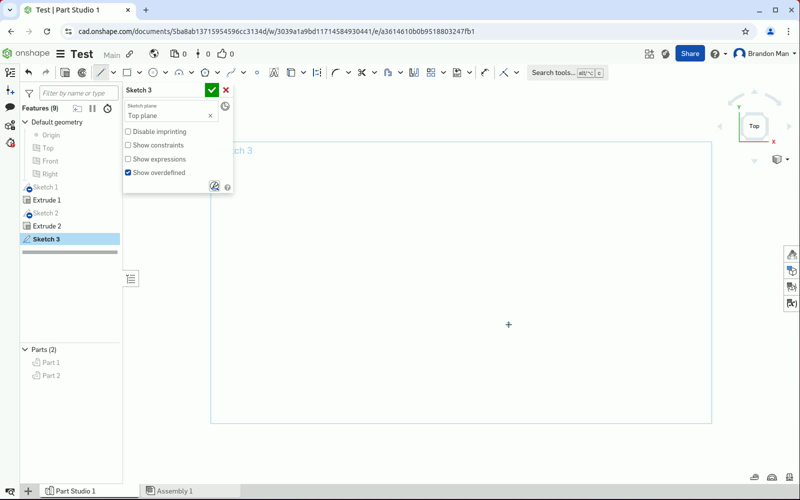
key_down(shift)
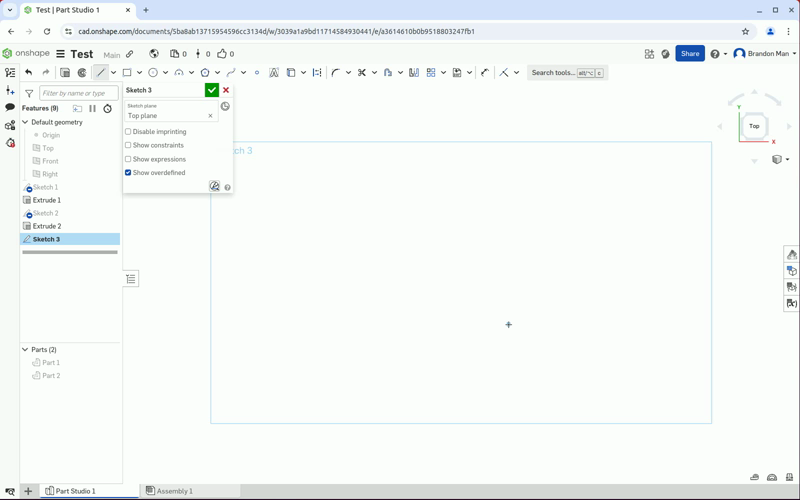
mouse_move(538, 324)
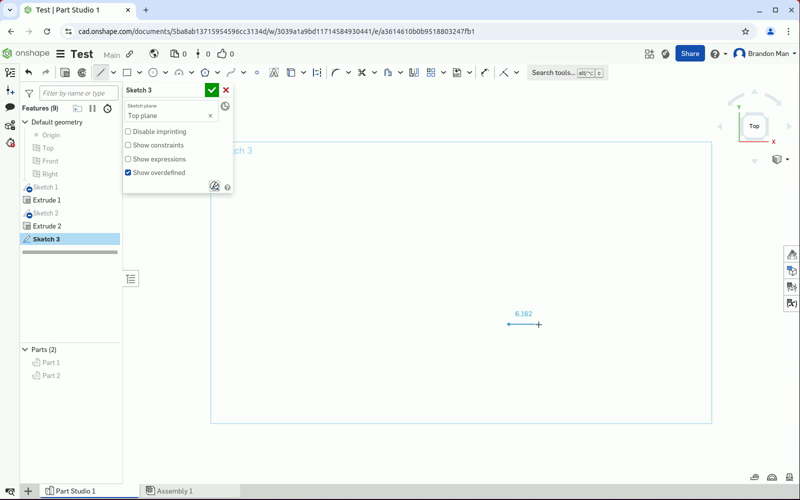
mouse_move(511, 324)
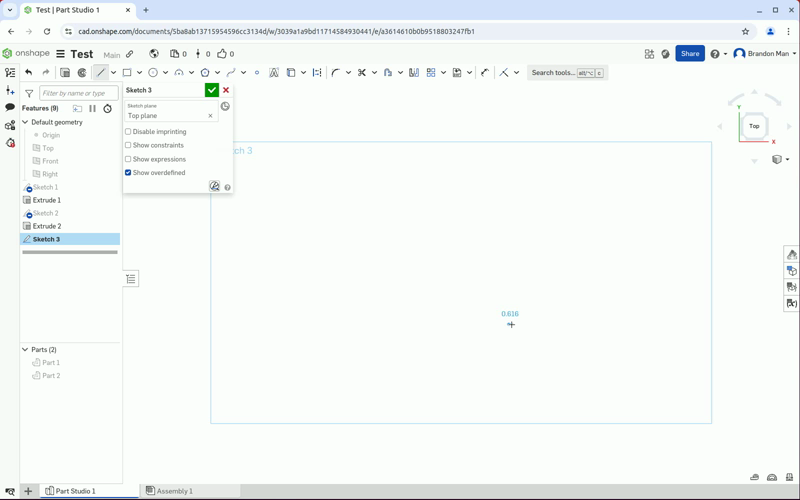
scroll(6)
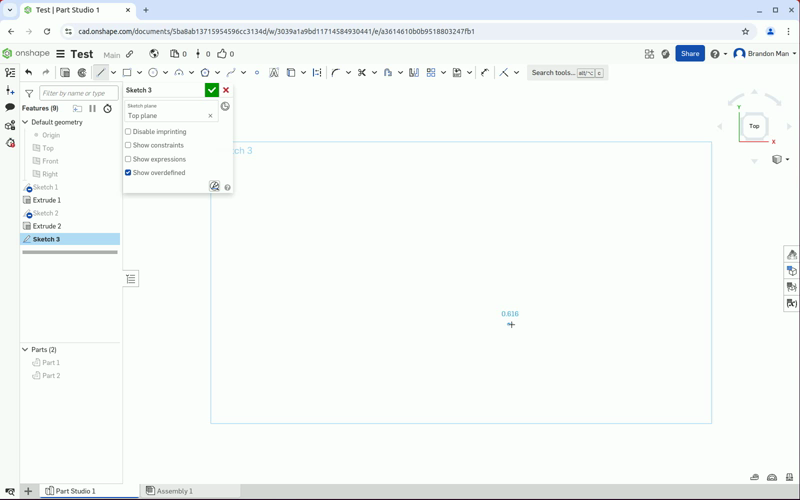
scroll(6)
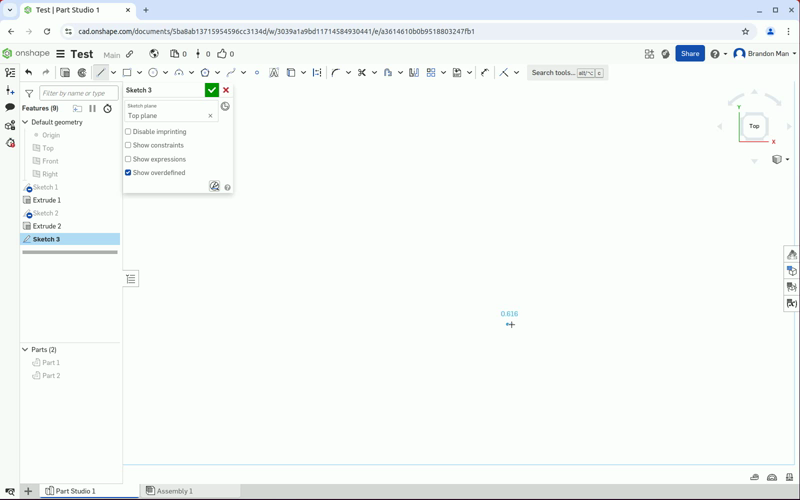
scroll(6)
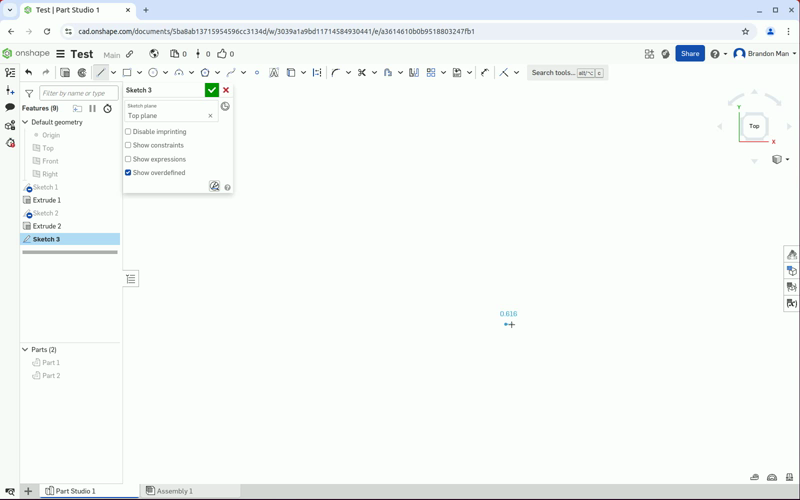
scroll(6)
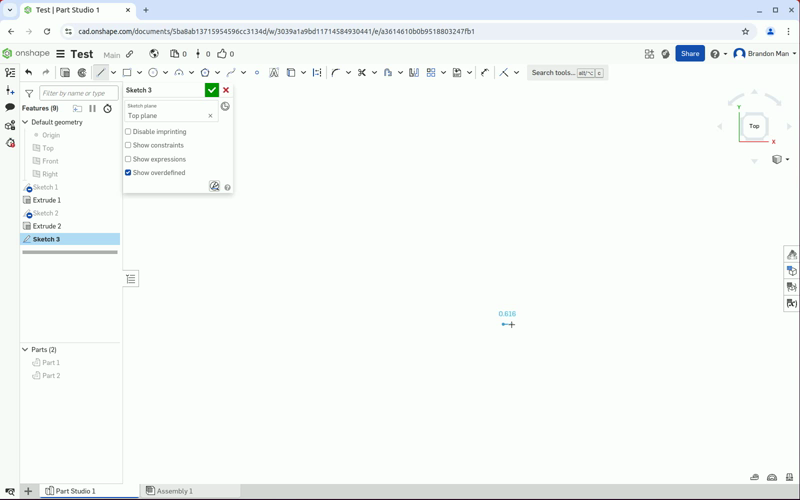
scroll(6)
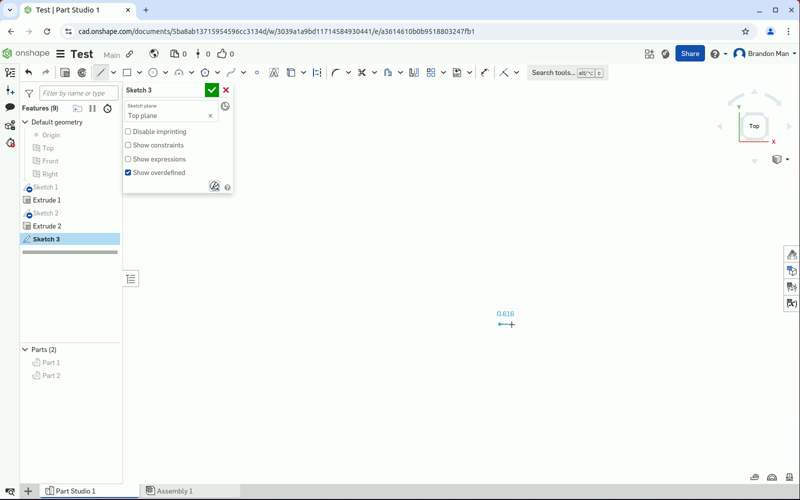
scroll(6)
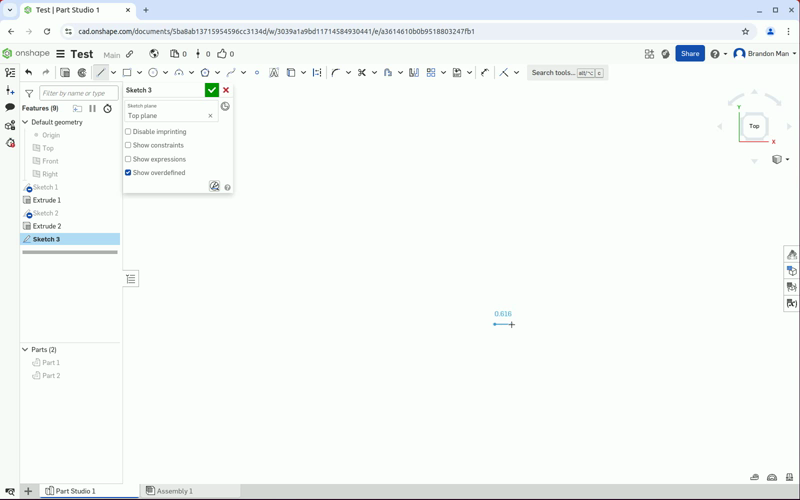
scroll(6)
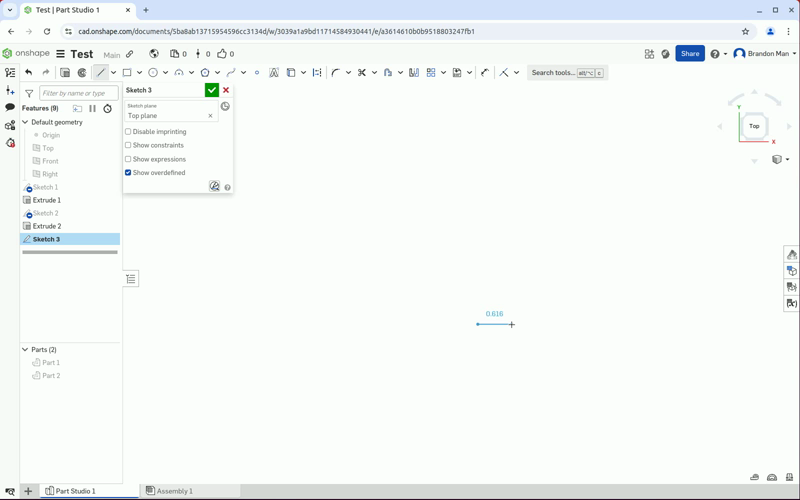
click(511, 324)
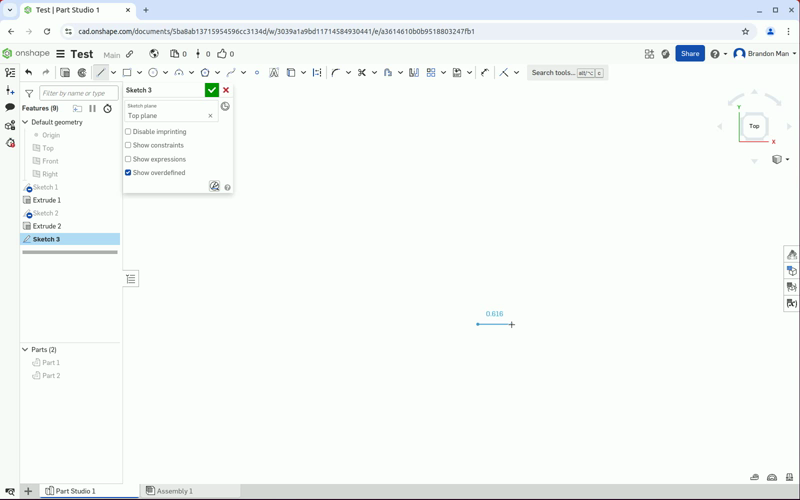
scroll(-6)
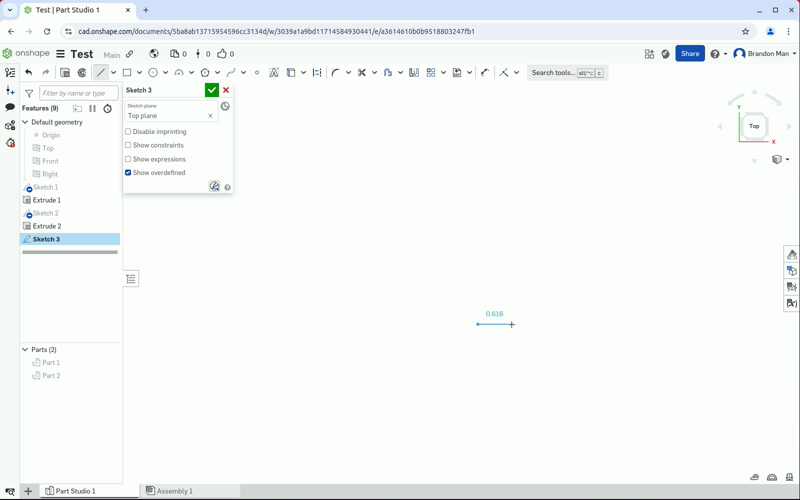
scroll(-6)
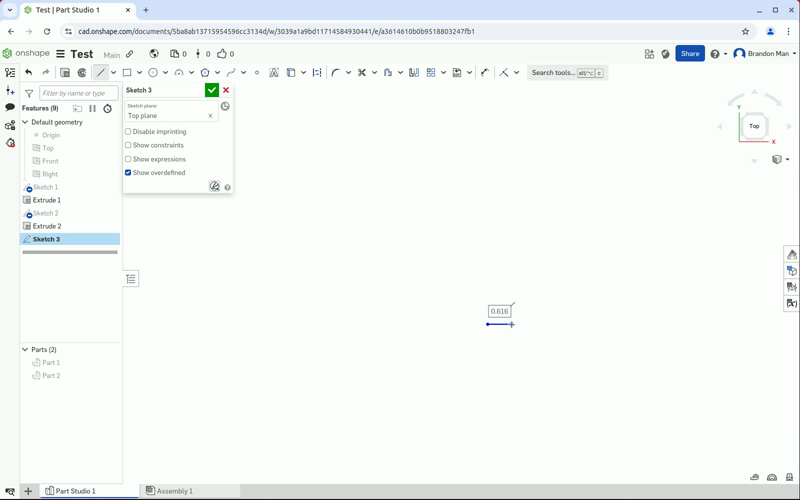
scroll(-6)
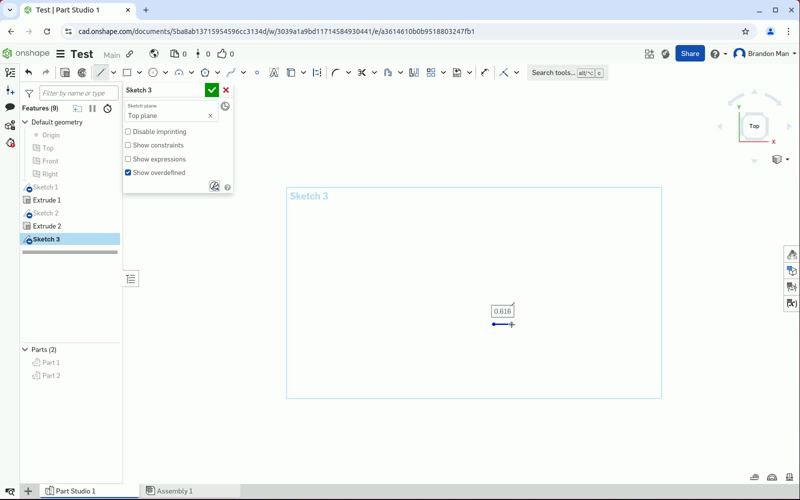
scroll(-6)
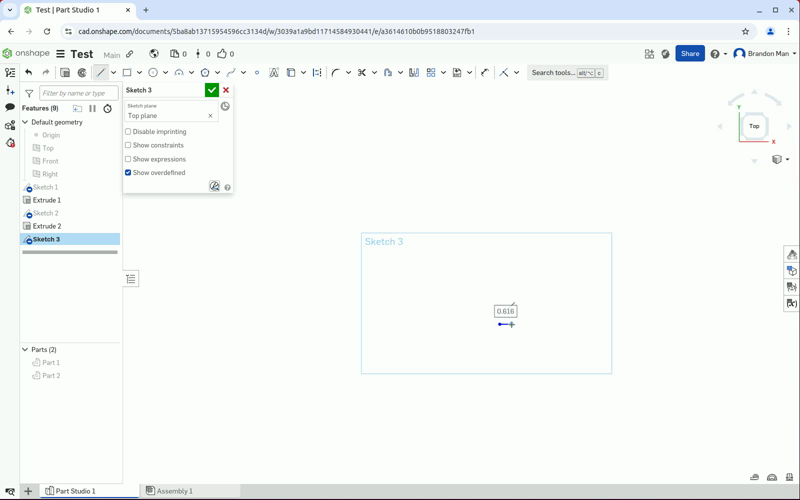
scroll(-6)
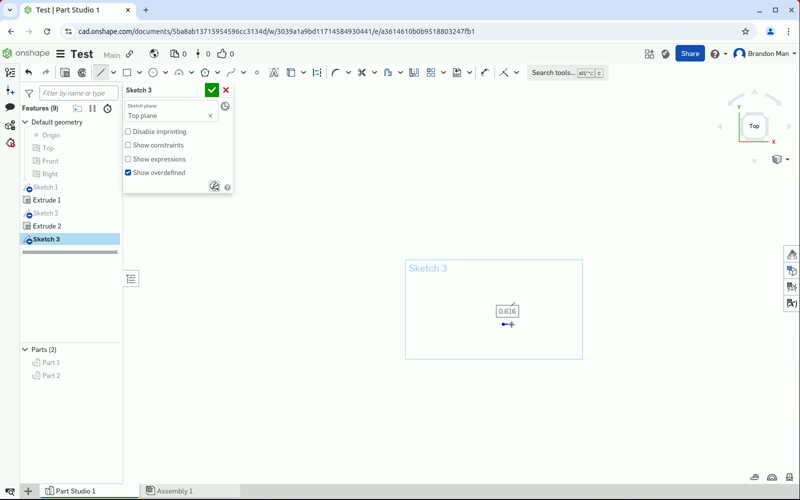
scroll(-6)
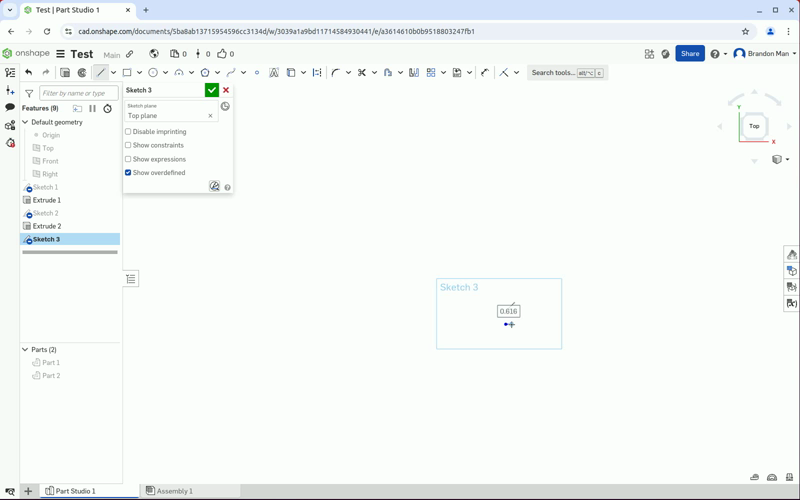
scroll(-6)
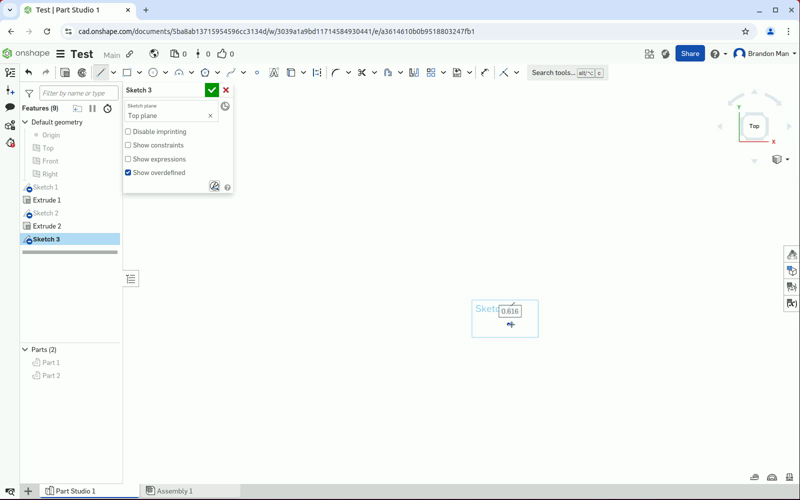
key_up(shift)
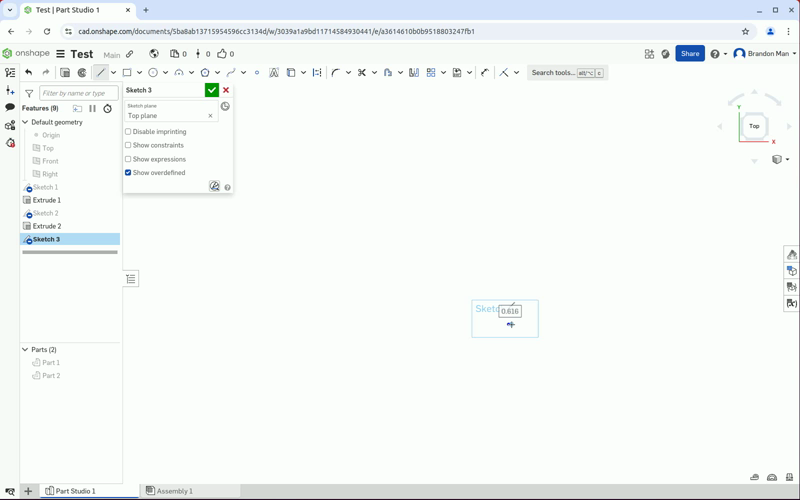
key_down(shift)
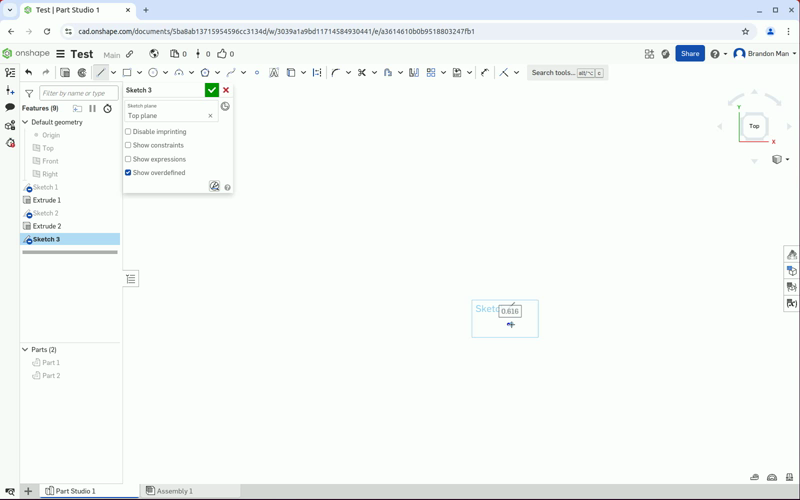
mouse_move(573, 324)
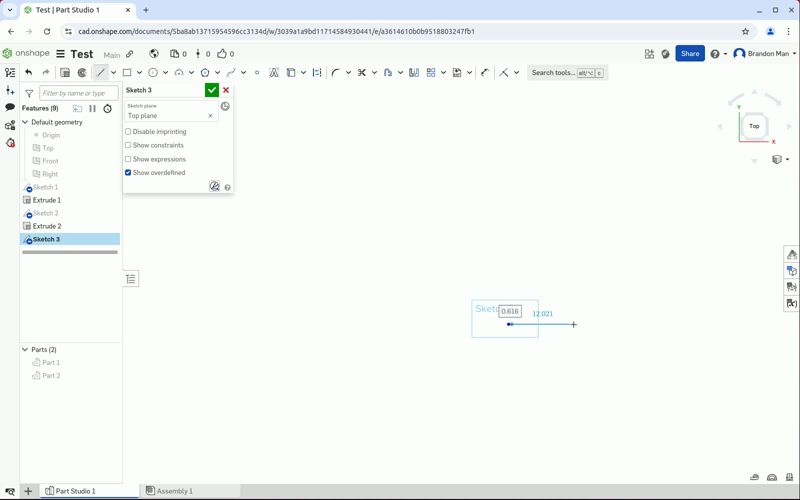
click(573, 324)
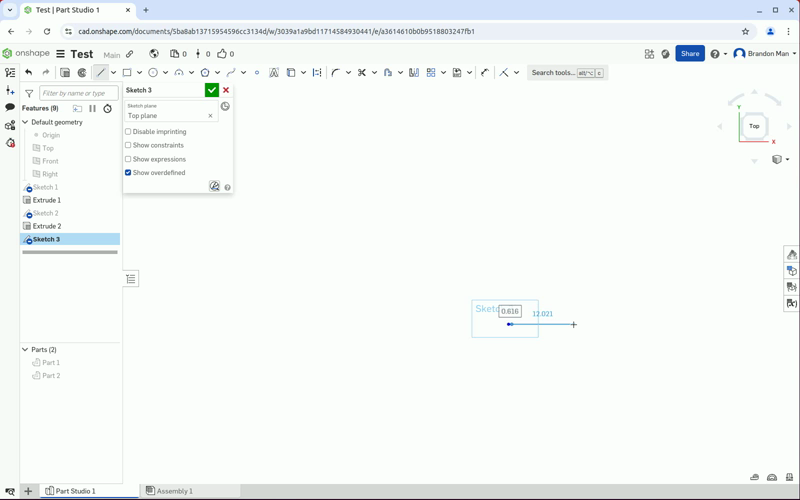
key_up(shift)
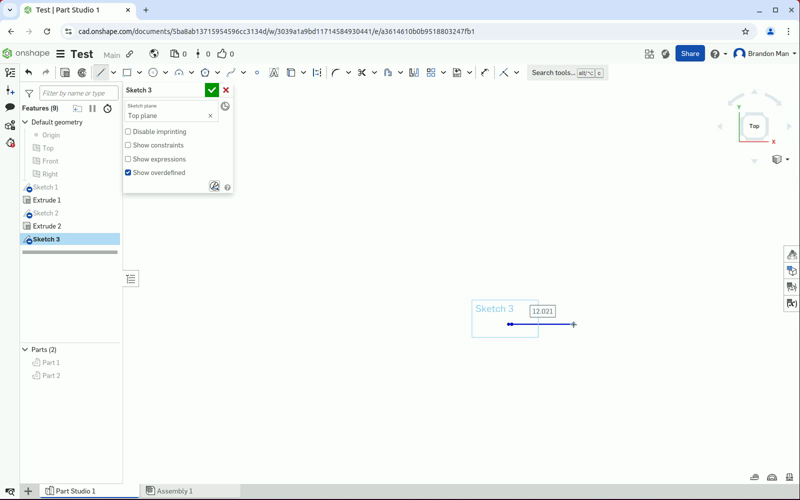
key_down(shift)
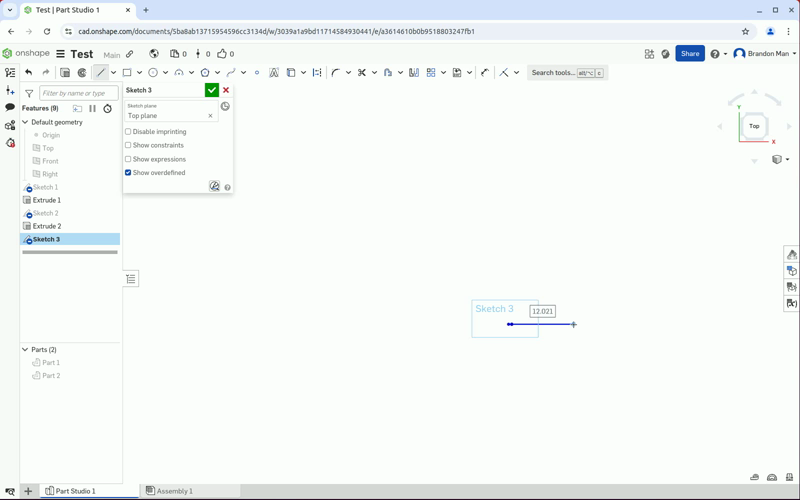
mouse_move(573, 261)
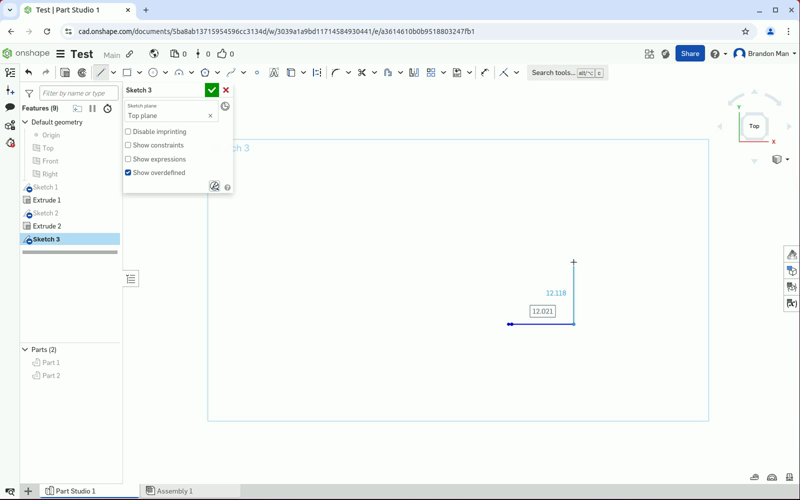
click(573, 261)
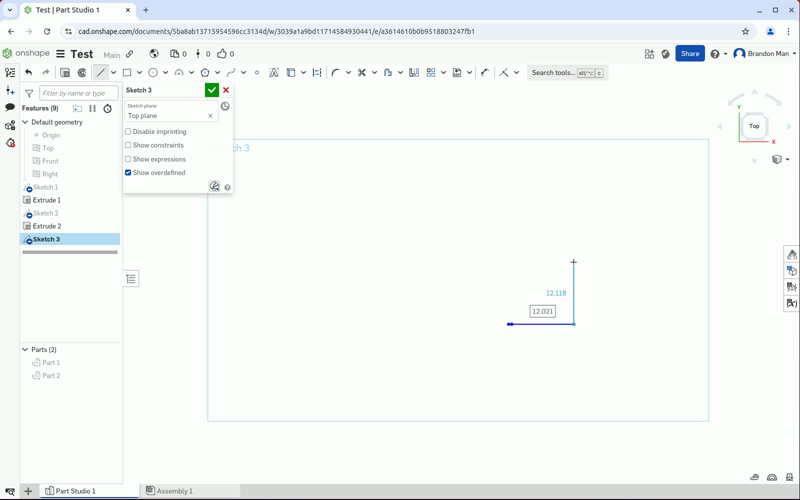
key_up(shift)
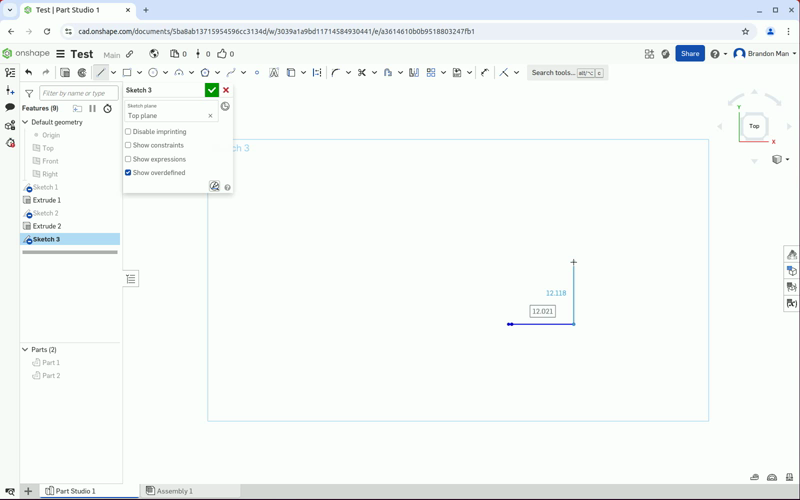
key_down(shift)
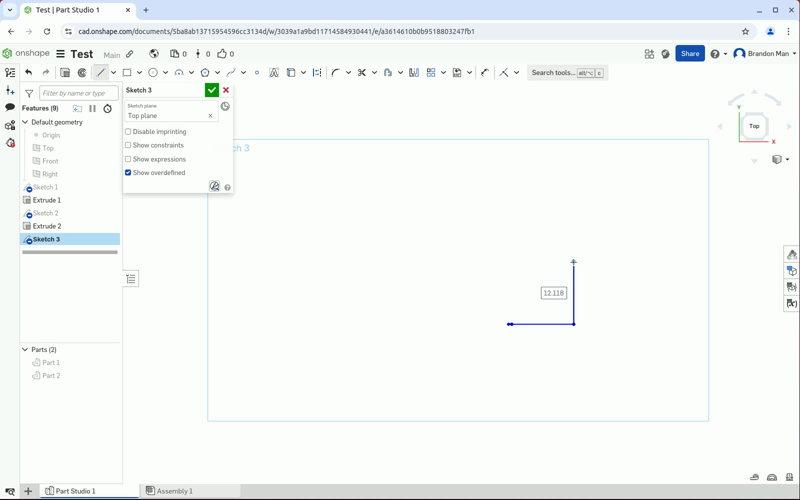
mouse_move(589, 261)
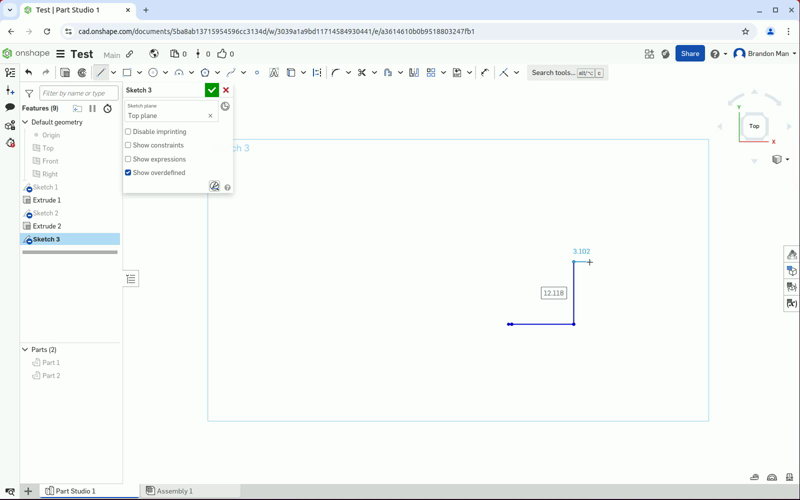
mouse_move(573, 258)
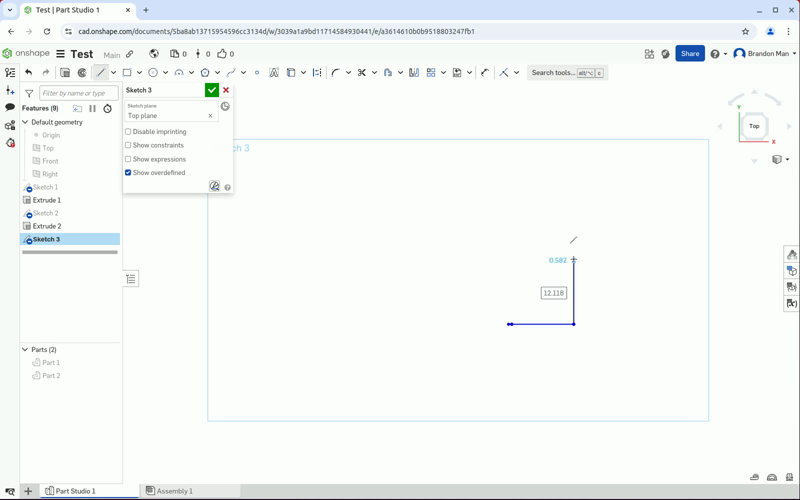
scroll(6)
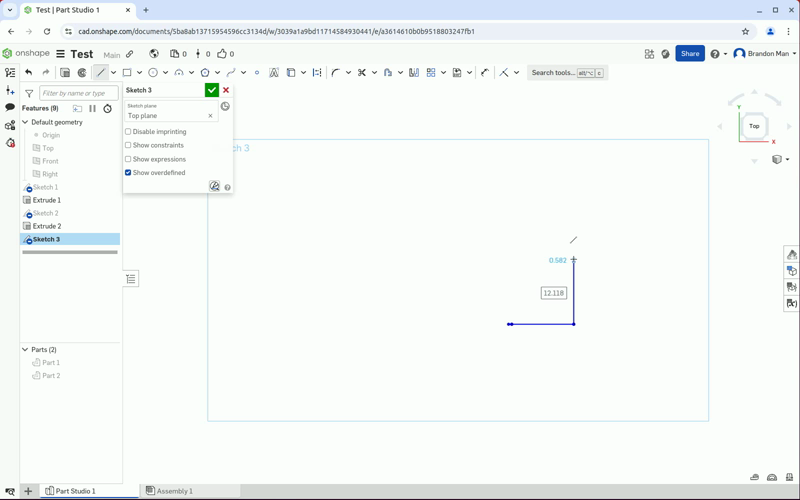
scroll(6)
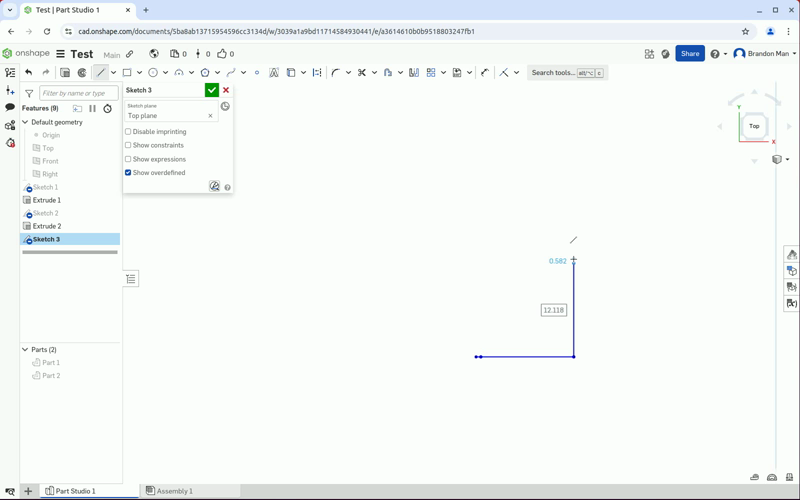
scroll(6)
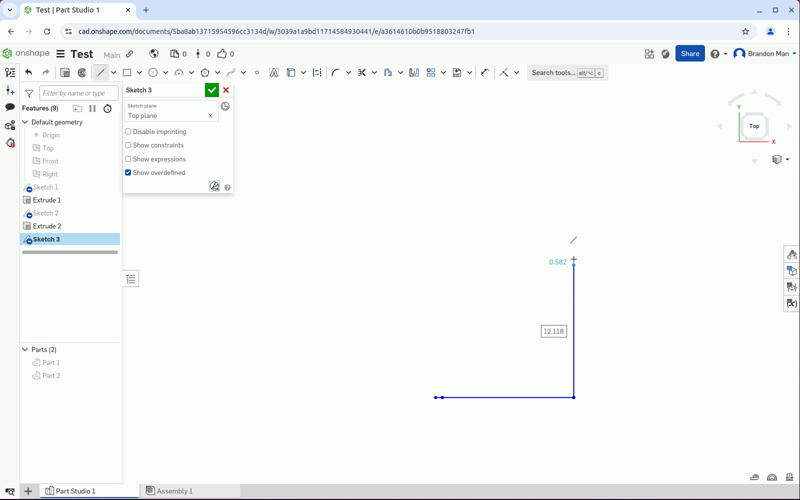
scroll(6)
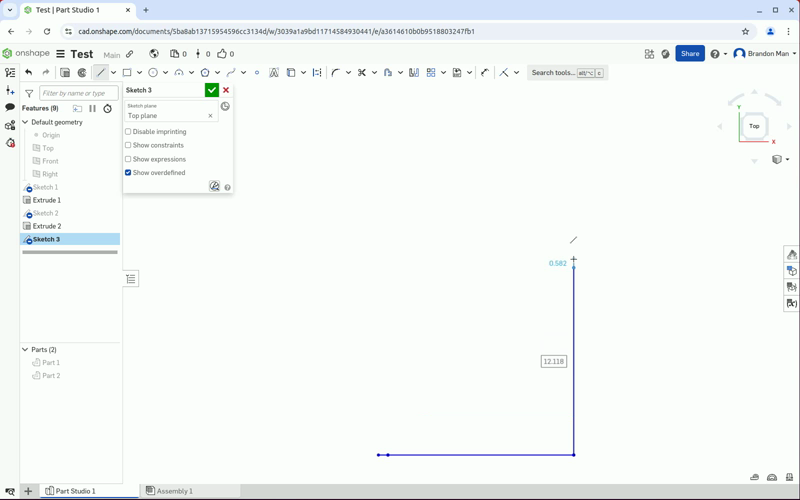
scroll(6)
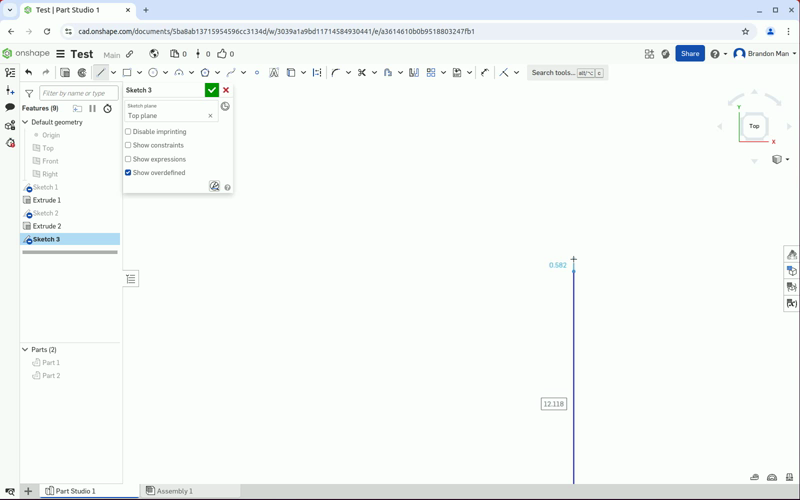
scroll(6)
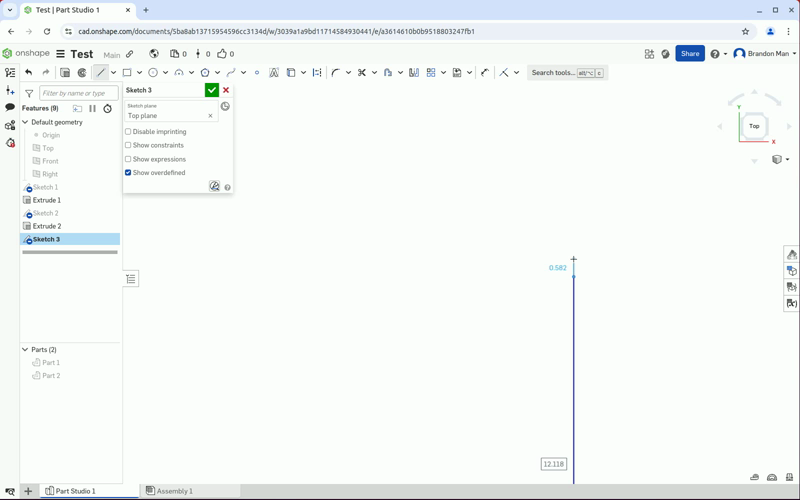
scroll(6)
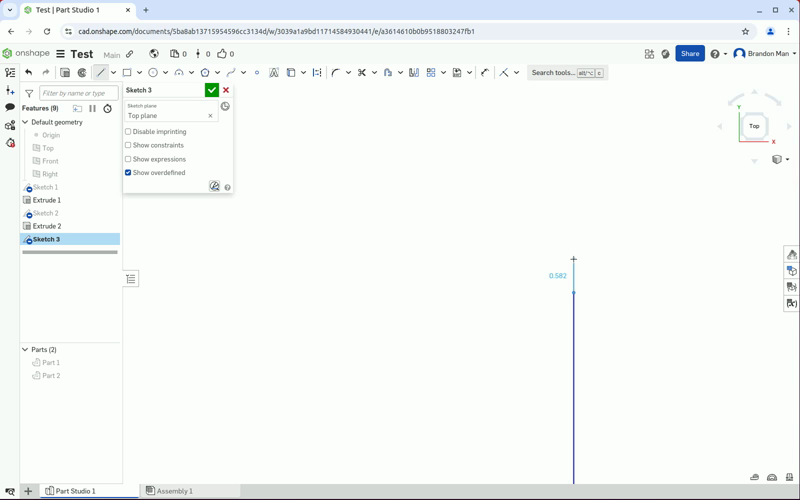
click(573, 258)
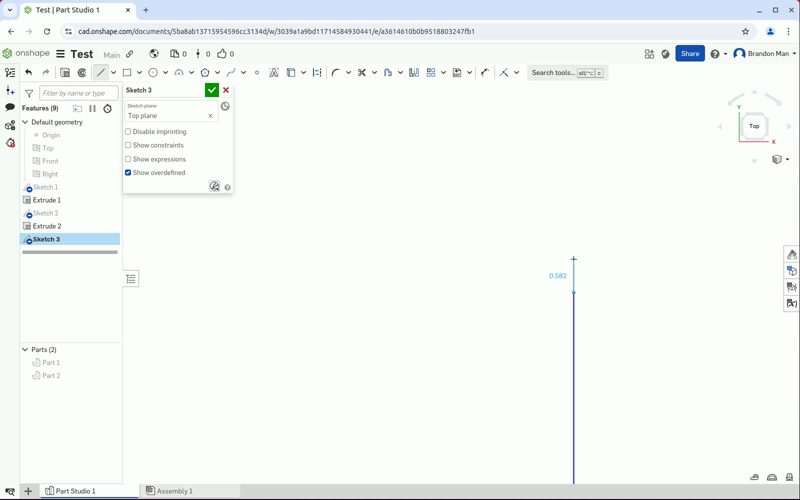
scroll(-6)
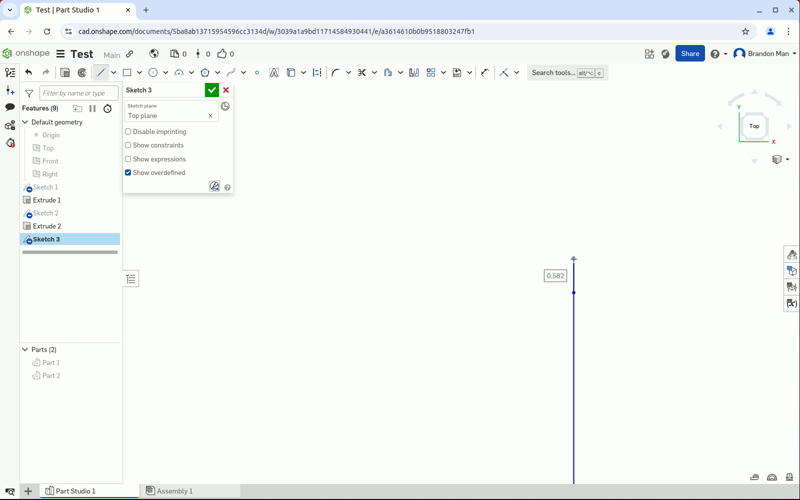
scroll(-6)
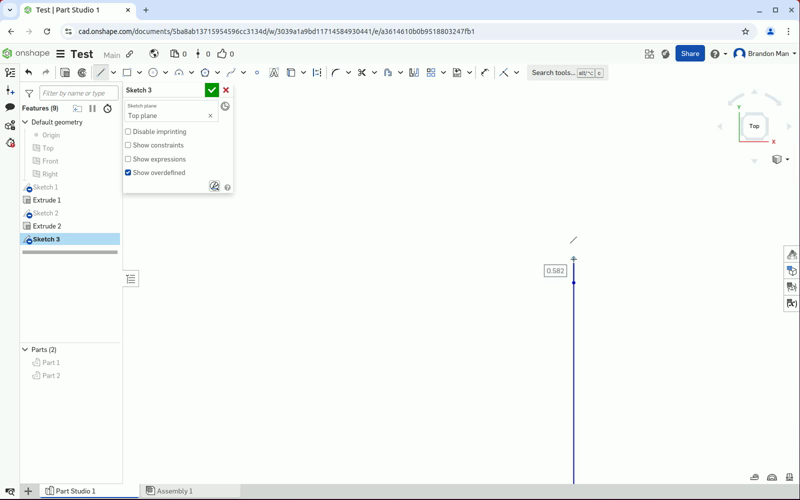
scroll(-6)
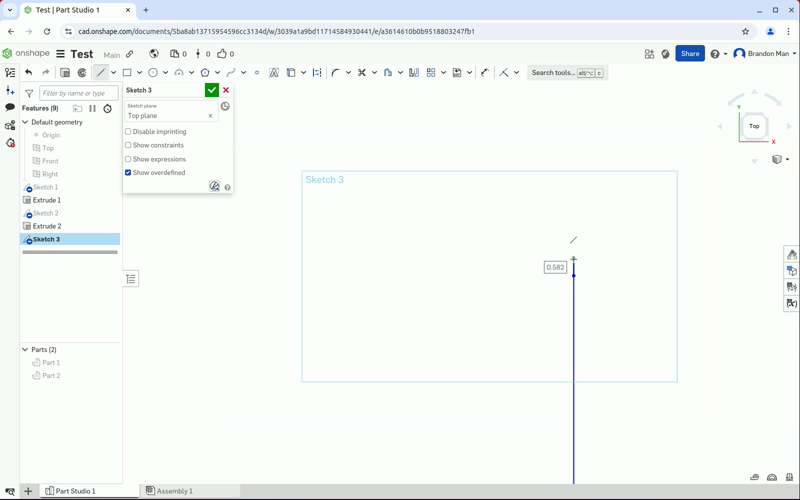
scroll(-6)
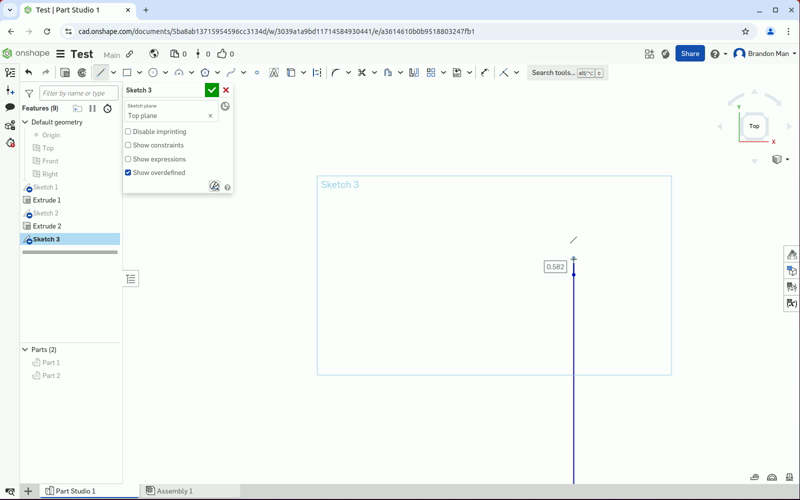
scroll(-6)
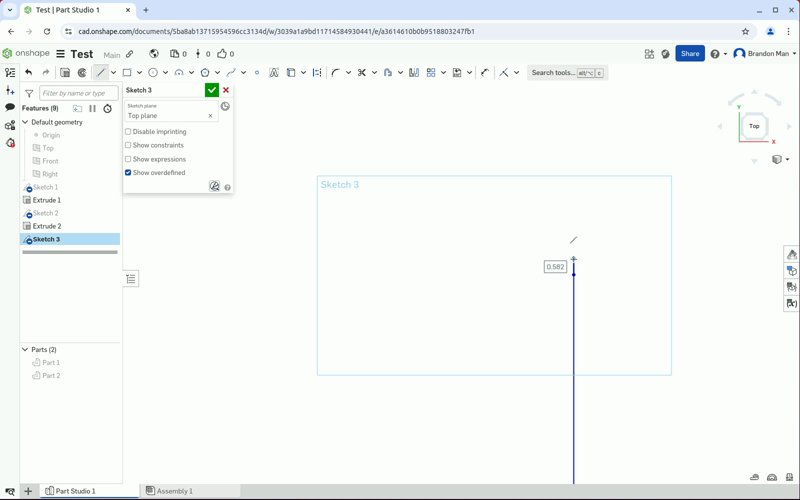
scroll(-6)
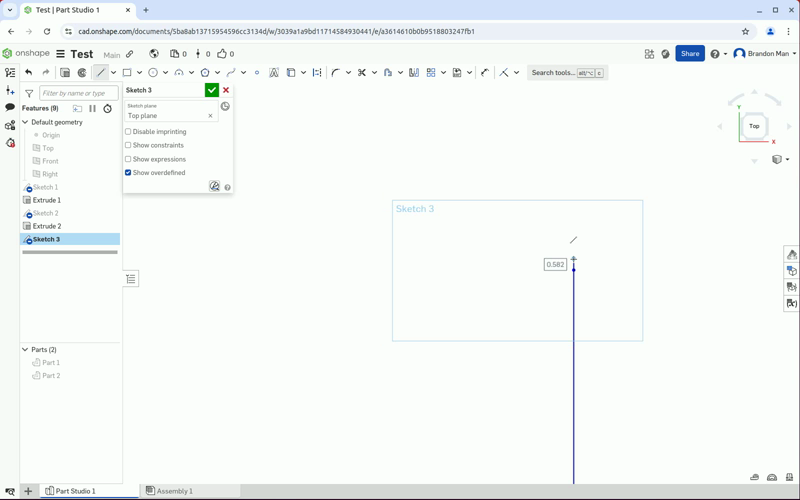
scroll(-6)
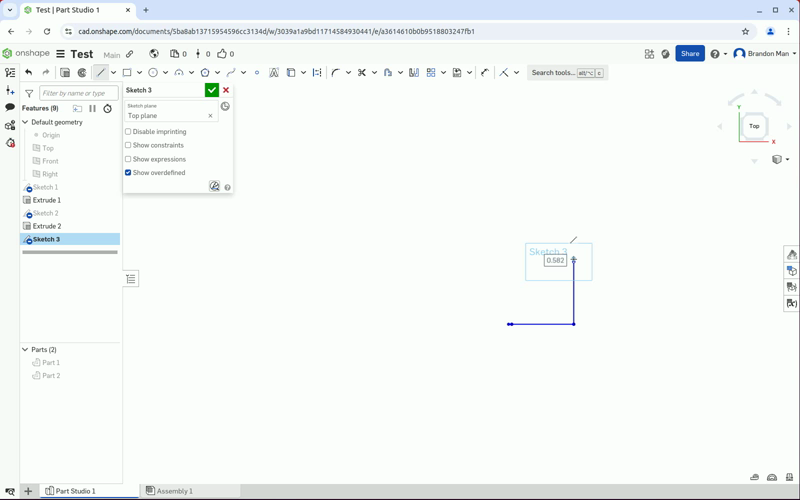
key_up(shift)
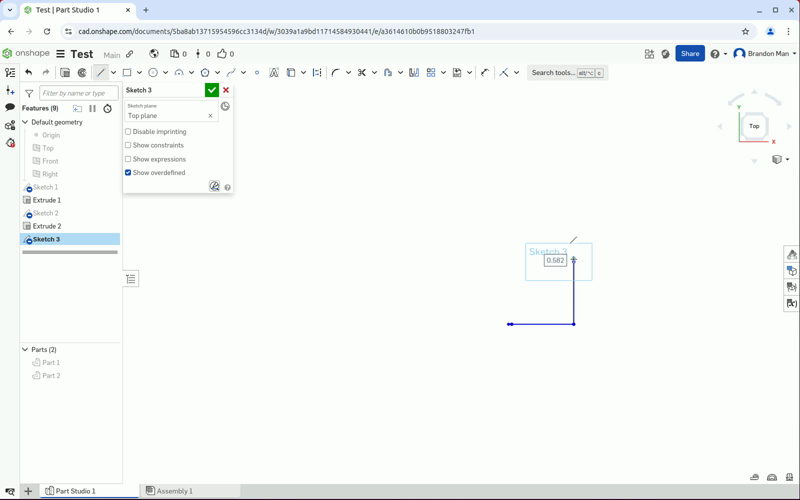
key_down(shift)
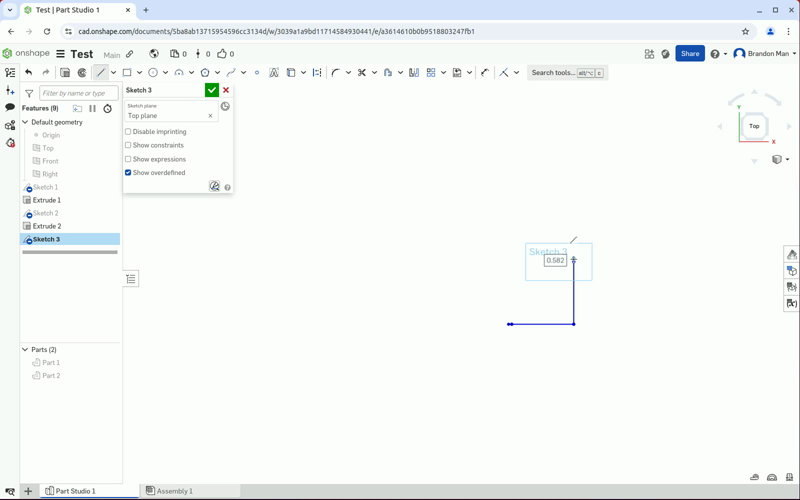
mouse_move(511, 258)
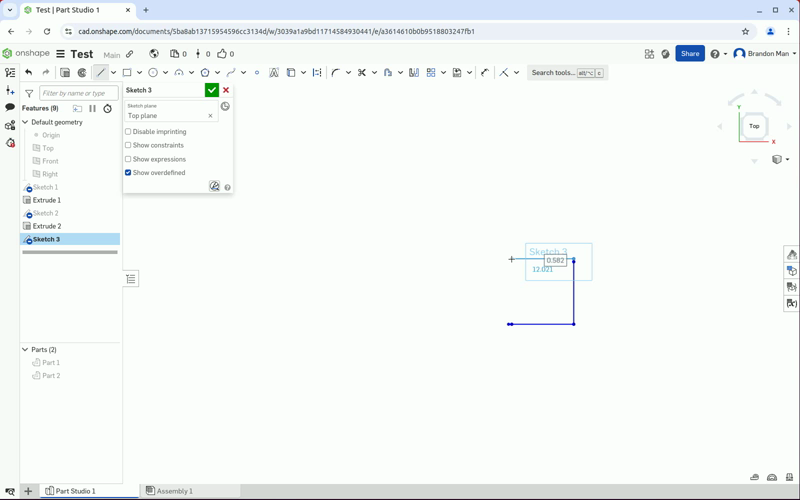
click(511, 258)
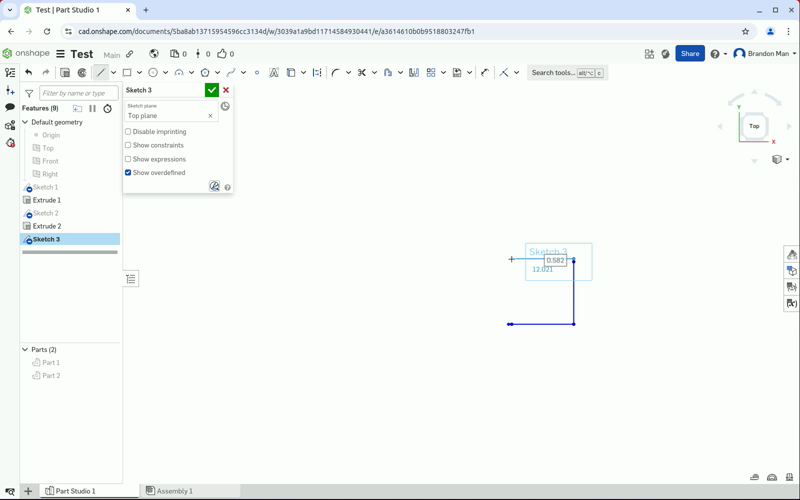
key_up(shift)
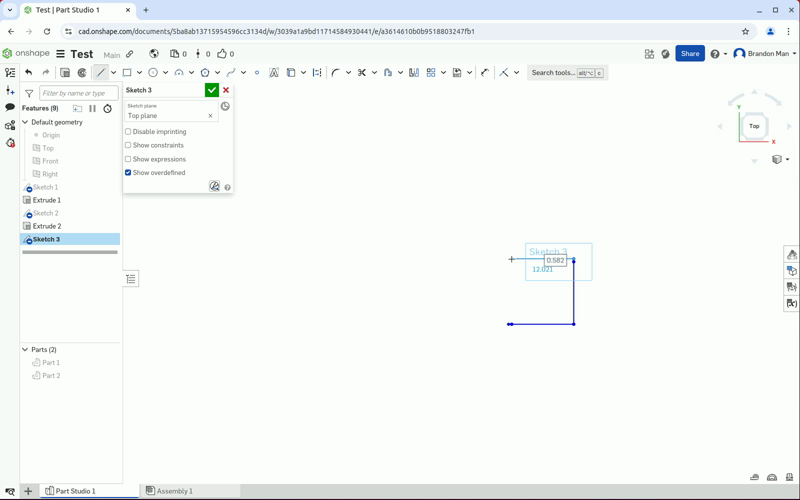
key_down(shift)
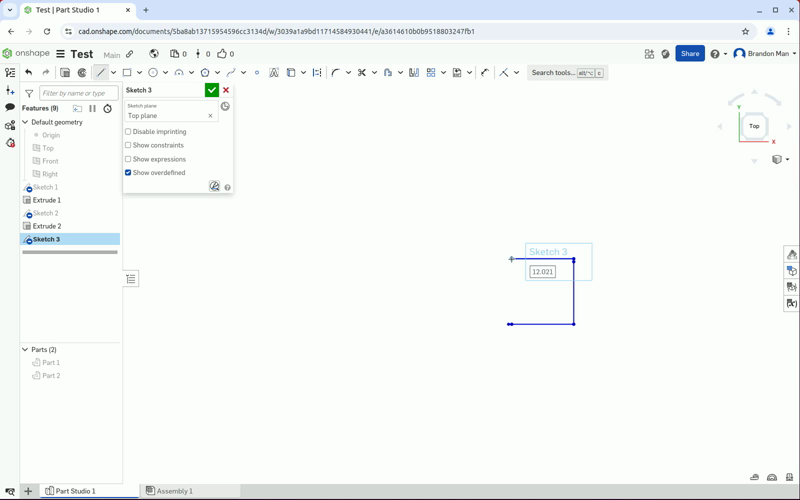
mouse_move(541, 258)
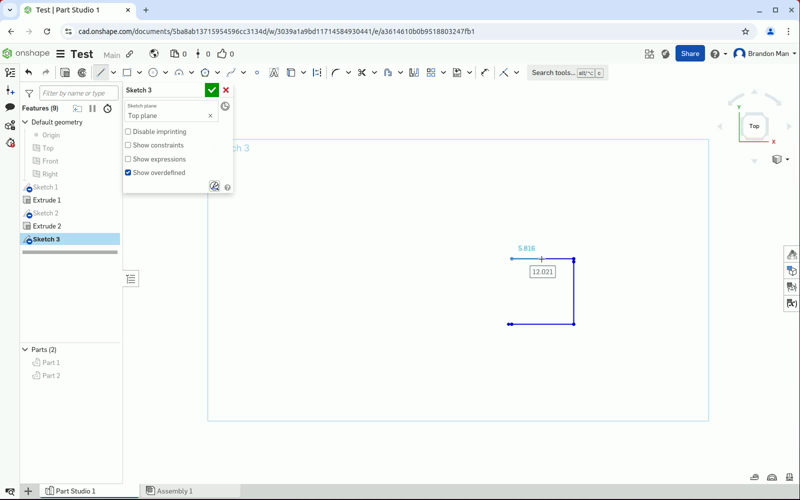
mouse_move(508, 258)
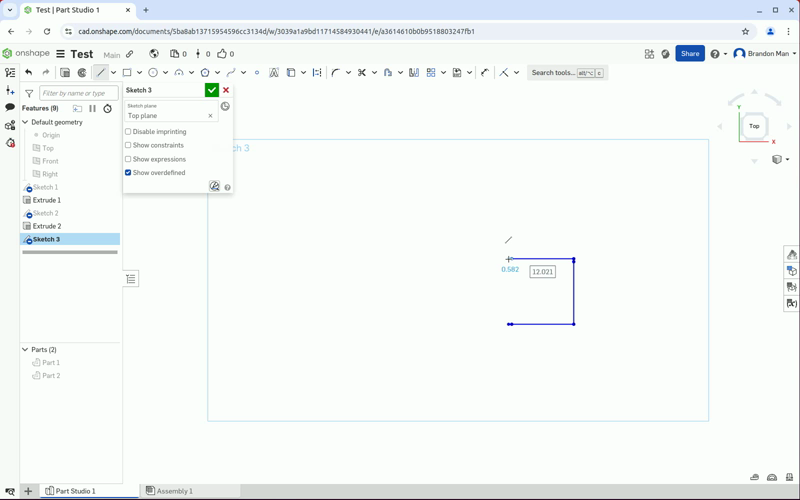
scroll(6)
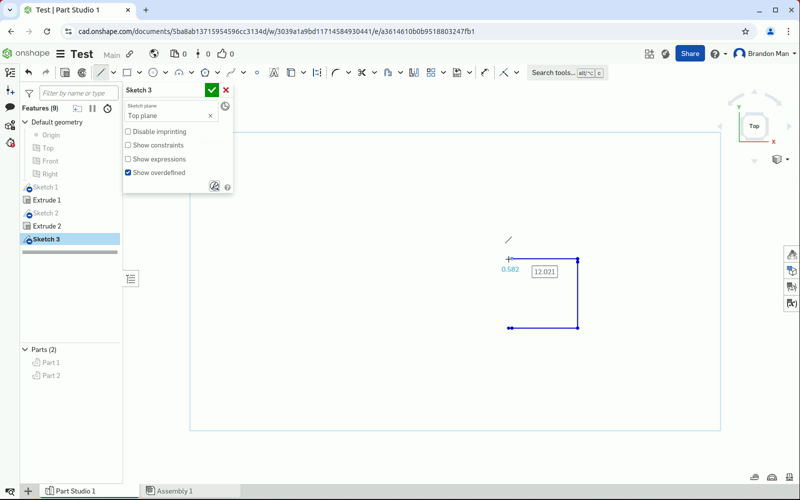
scroll(6)
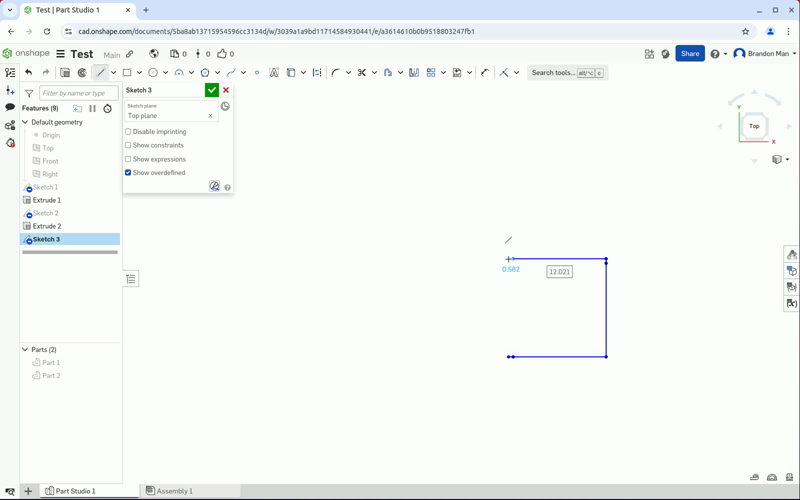
scroll(6)
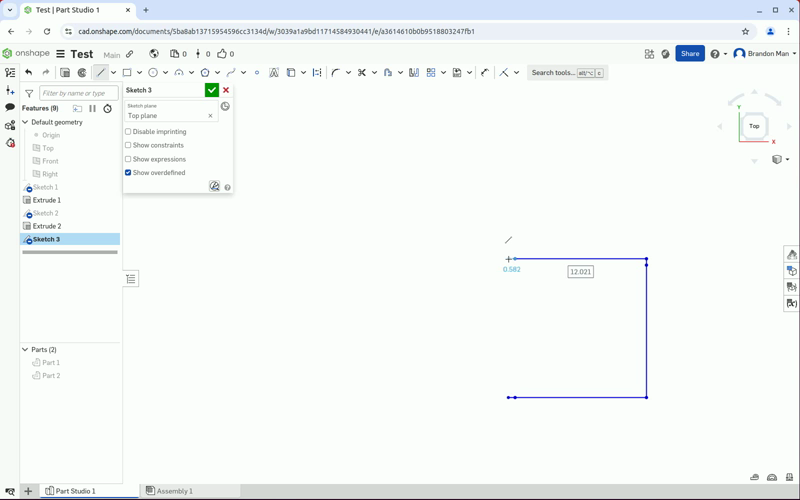
scroll(6)
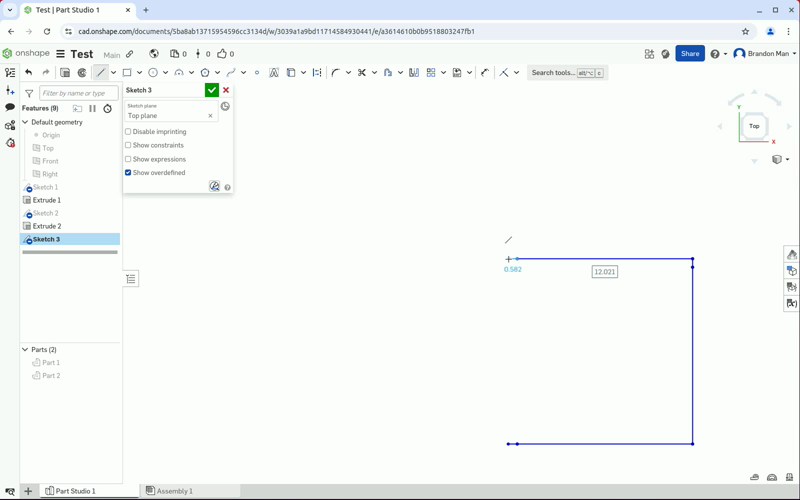
scroll(6)
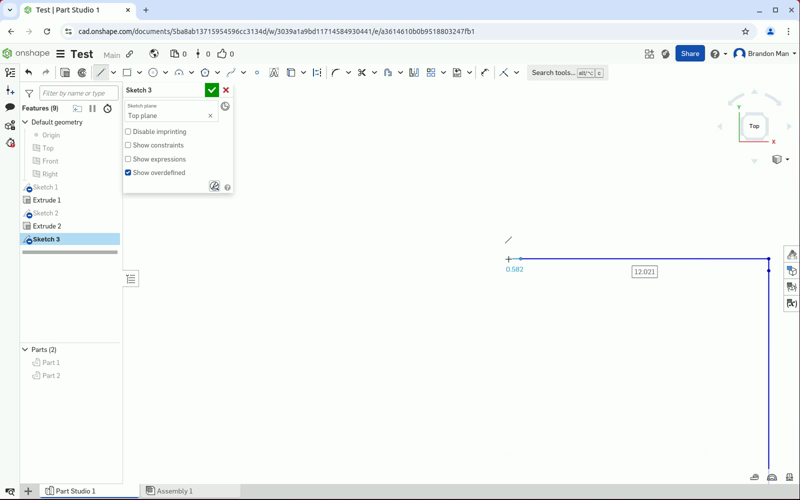
scroll(6)
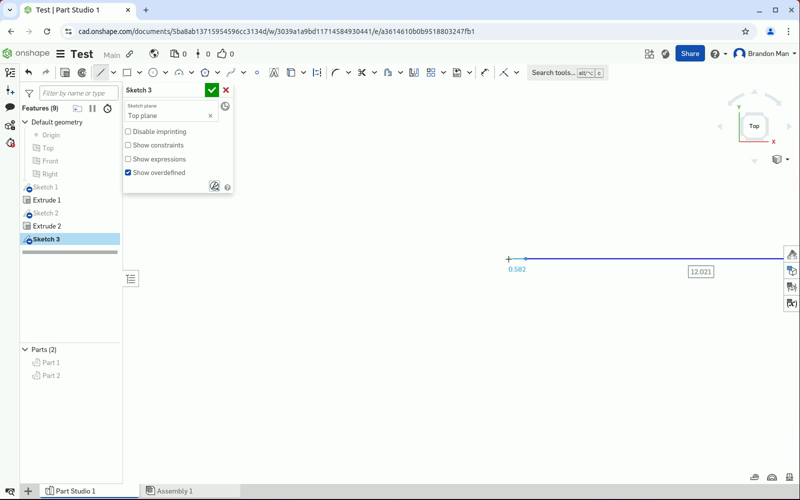
scroll(6)
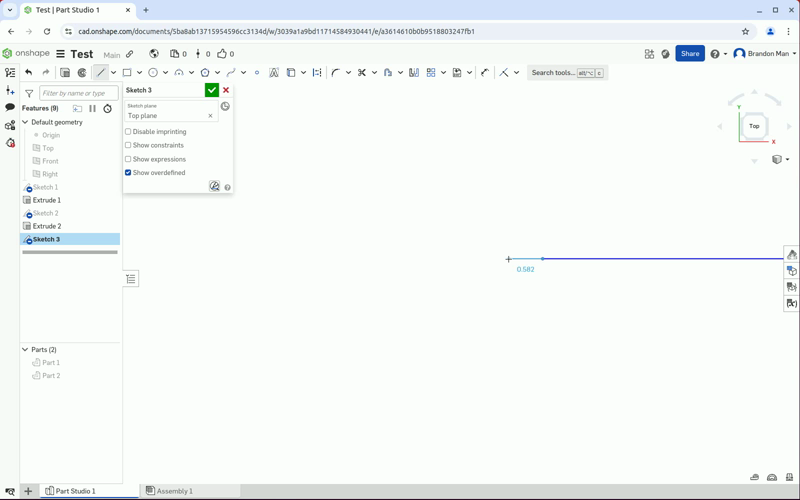
click(508, 258)
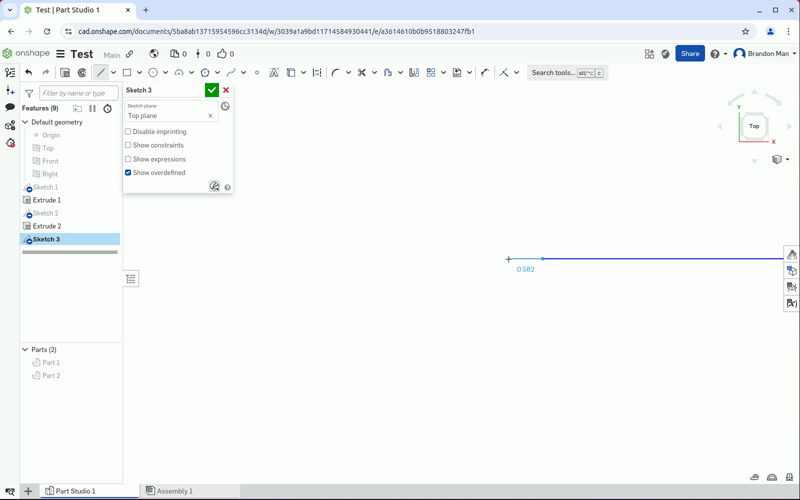
scroll(-6)
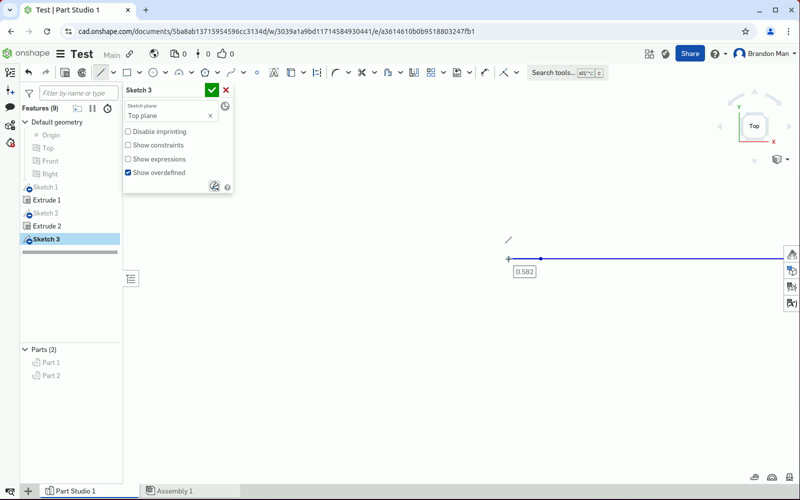
scroll(-6)
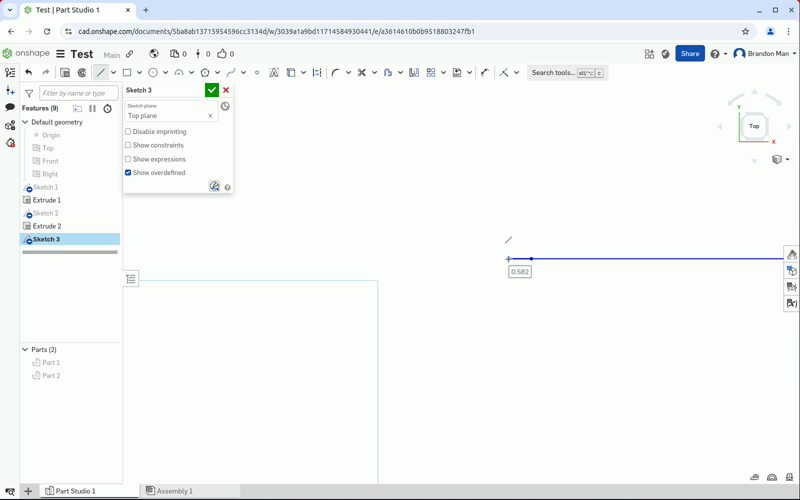
scroll(-6)
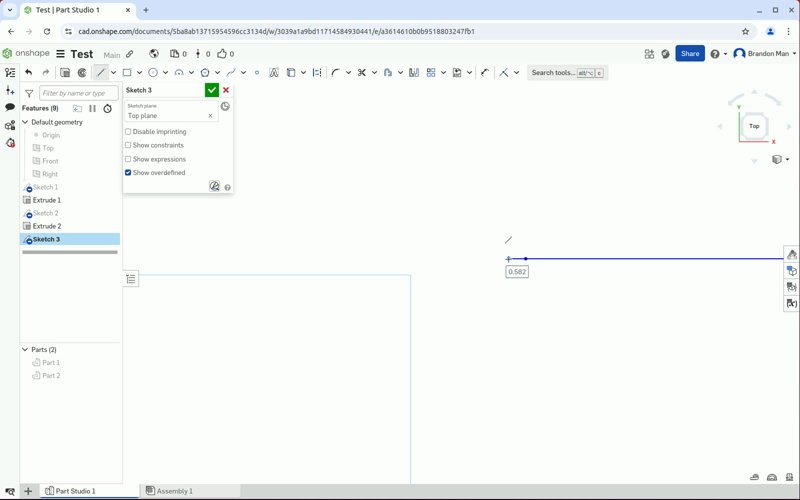
scroll(-6)
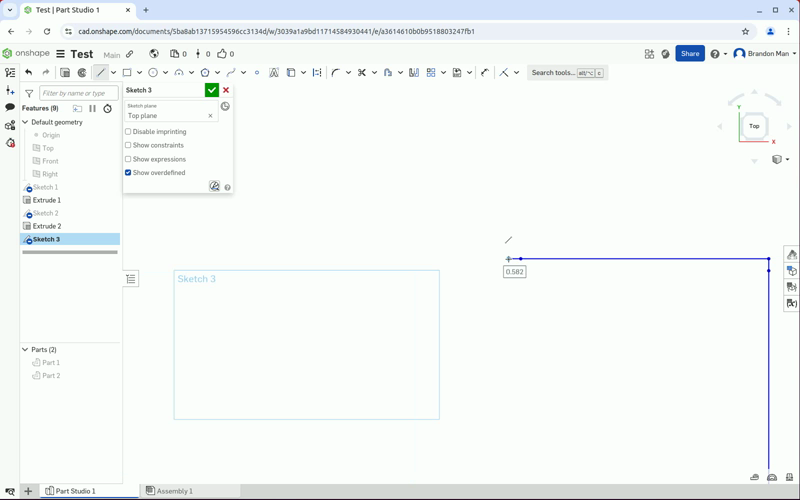
scroll(-6)
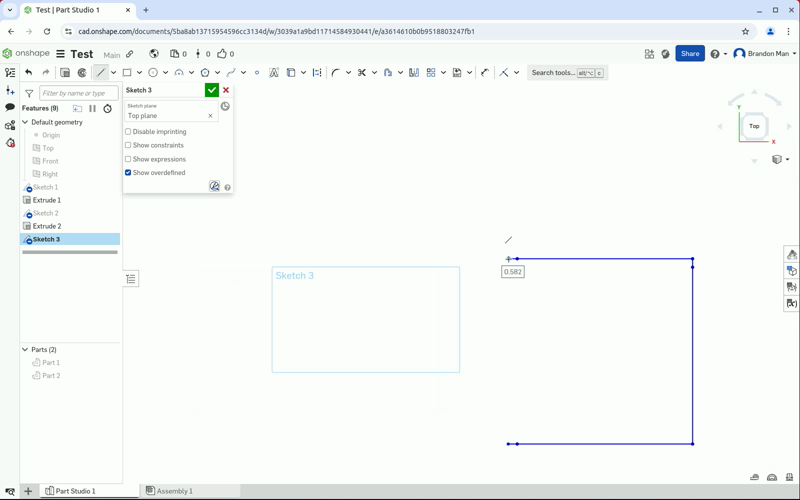
scroll(-6)
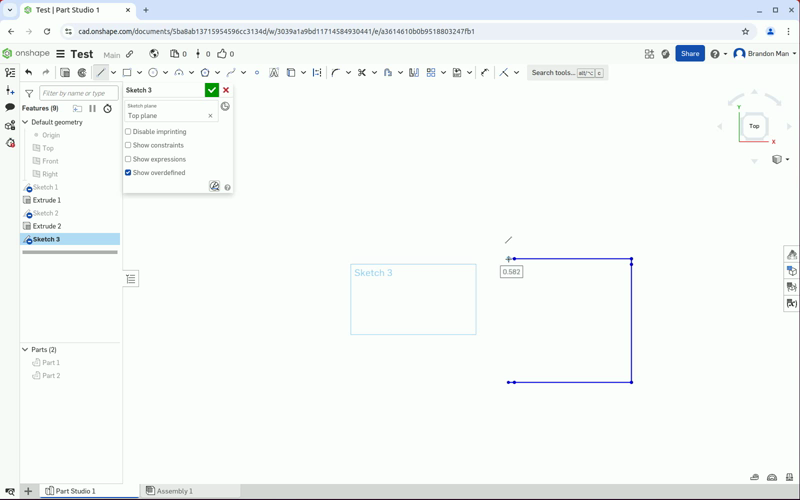
scroll(-6)
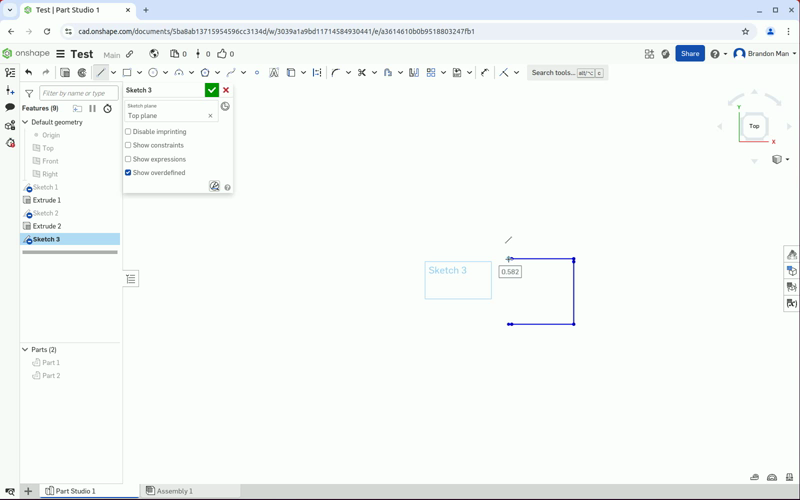
key_up(shift)
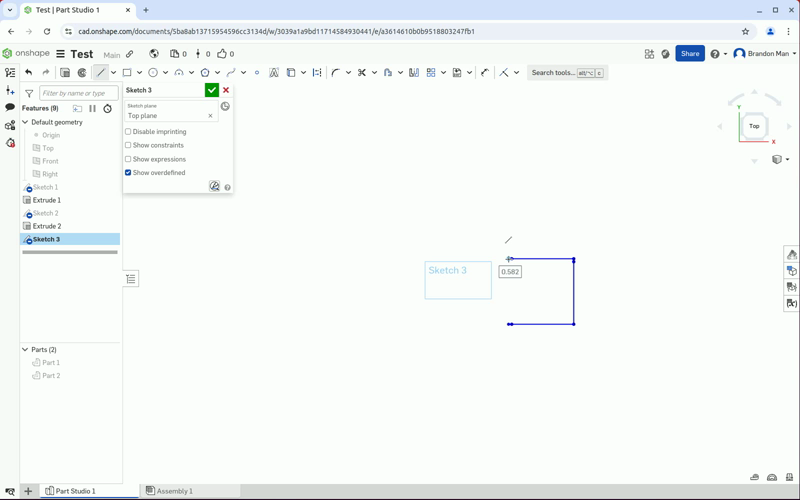
key_down(shift)
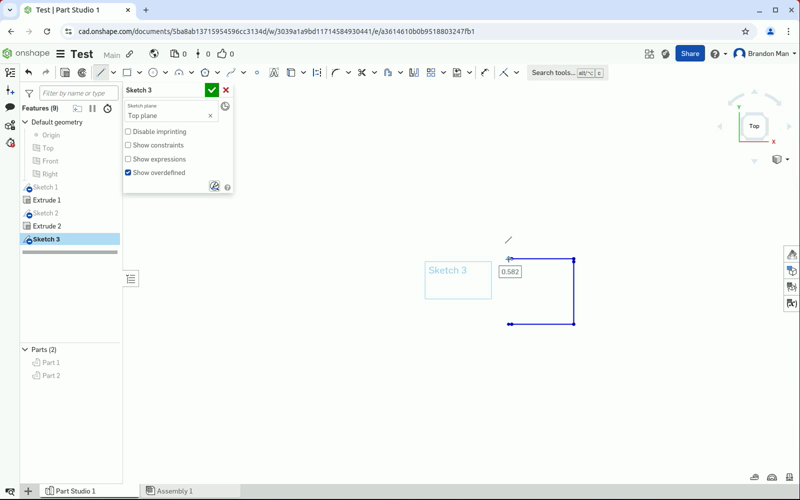
mouse_move(538, 258)
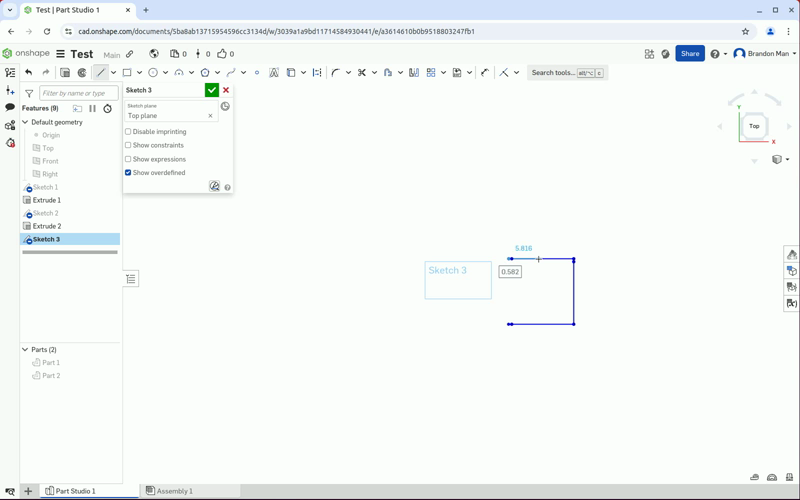
mouse_move(508, 261)
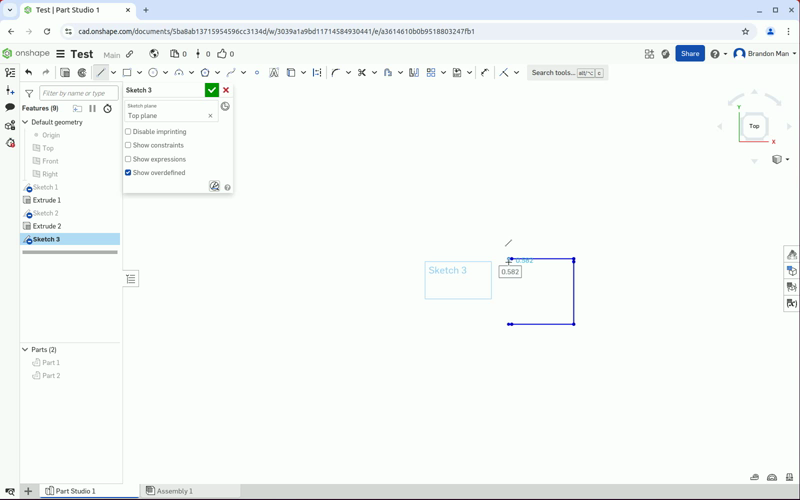
scroll(6)
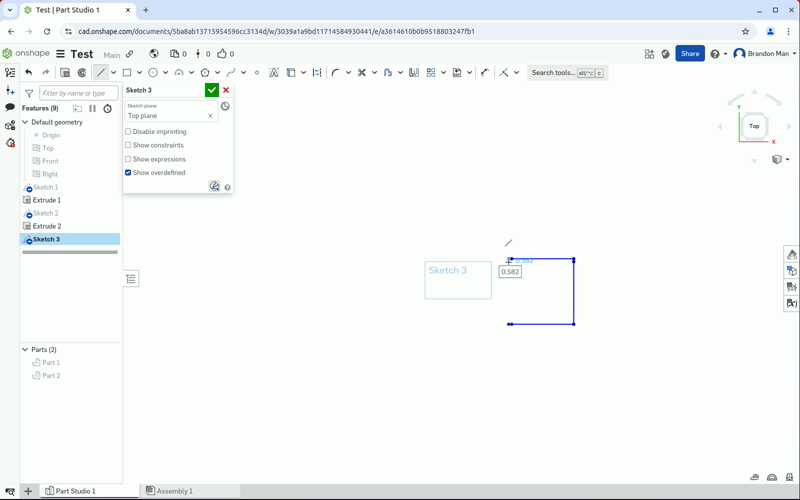
scroll(6)
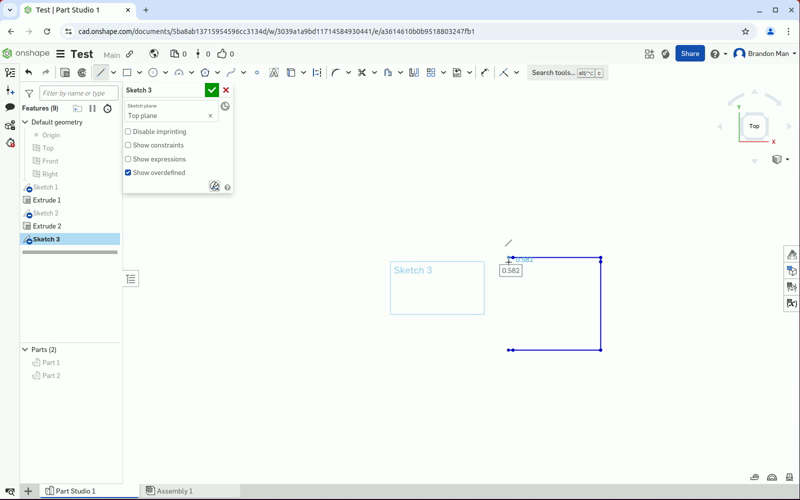
scroll(6)
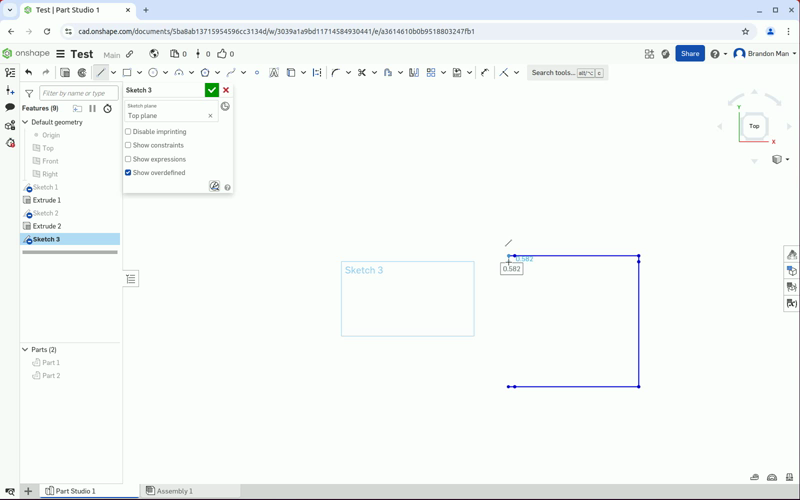
scroll(6)
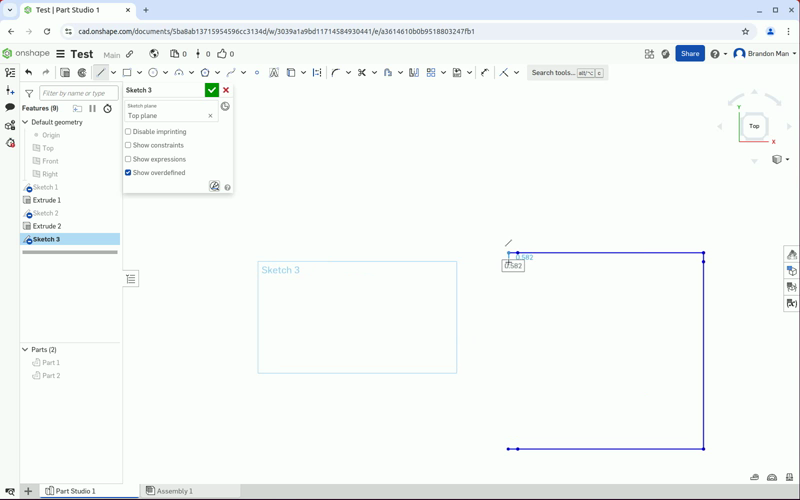
scroll(6)
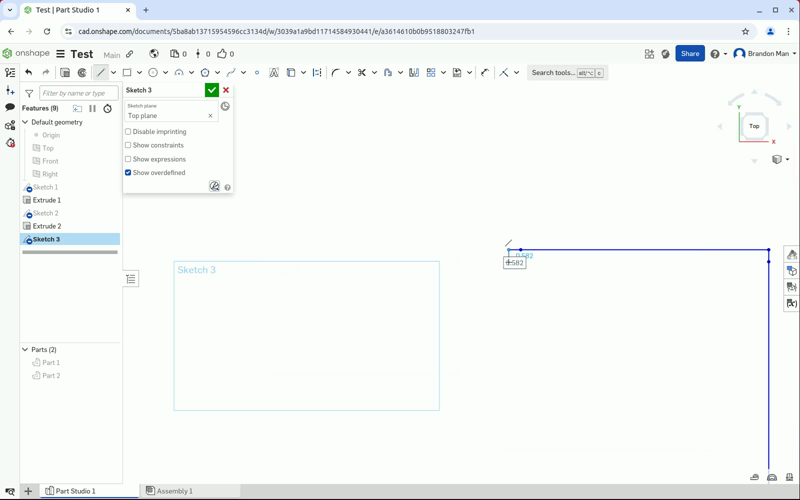
scroll(6)
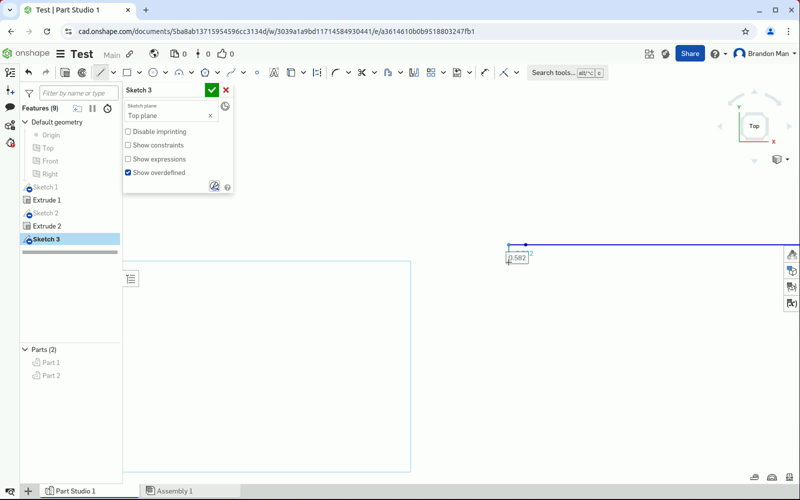
scroll(6)
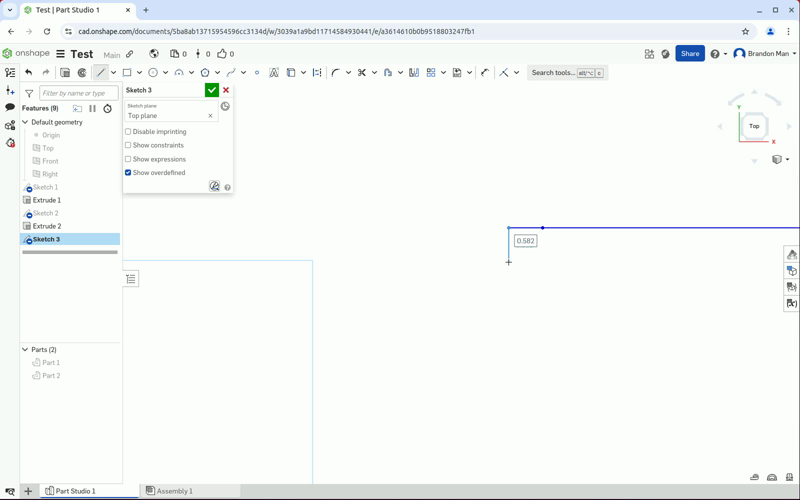
click(508, 261)
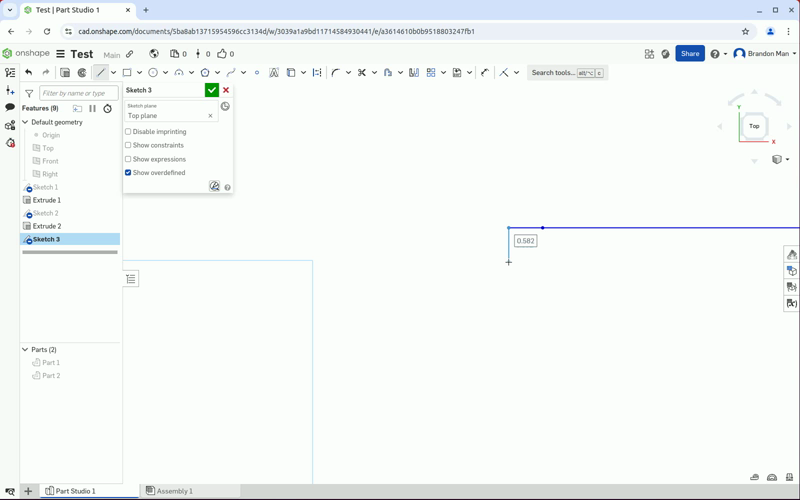
scroll(-6)
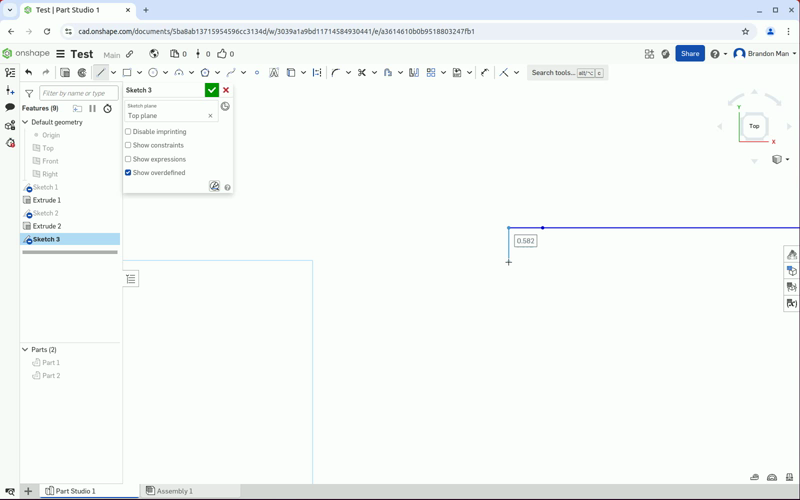
scroll(-6)
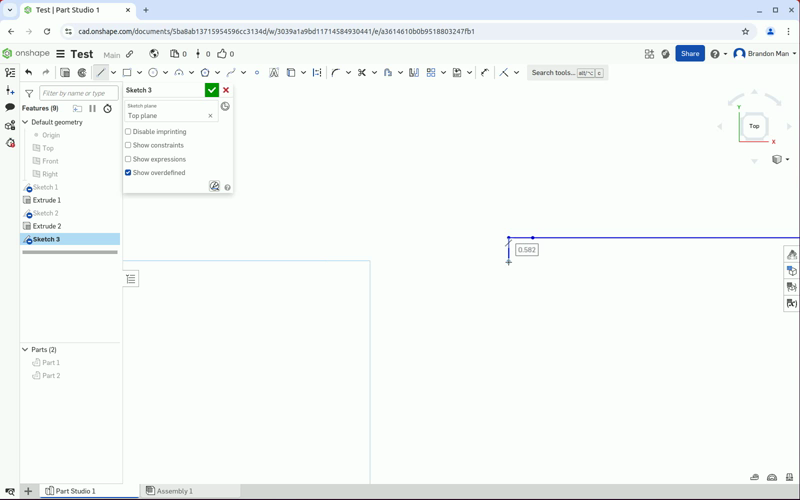
scroll(-6)
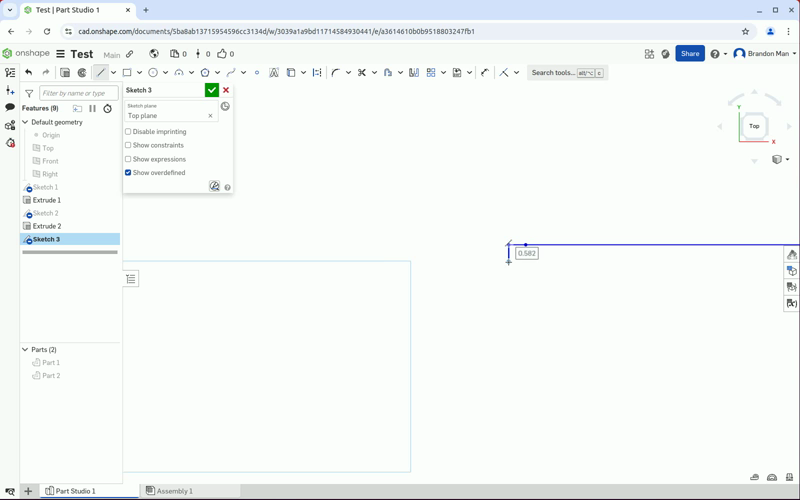
scroll(-6)
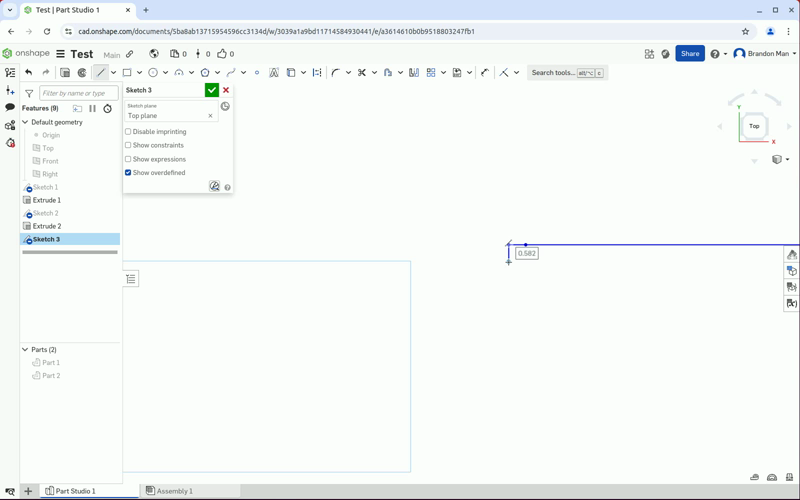
scroll(-6)
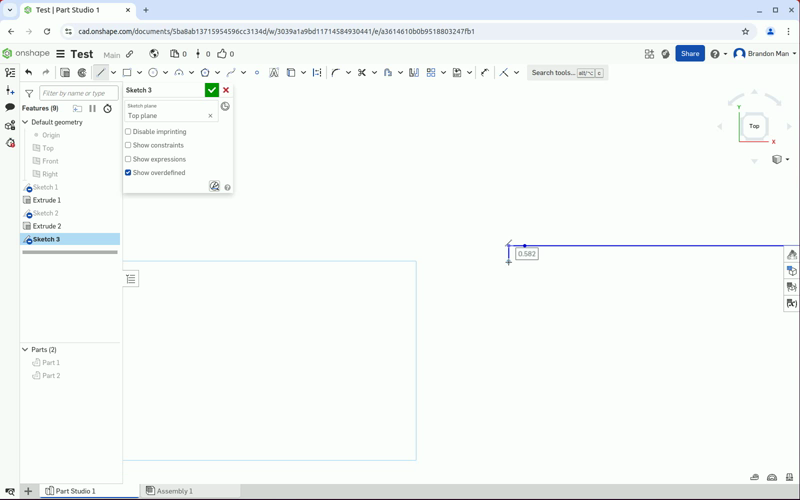
scroll(-6)
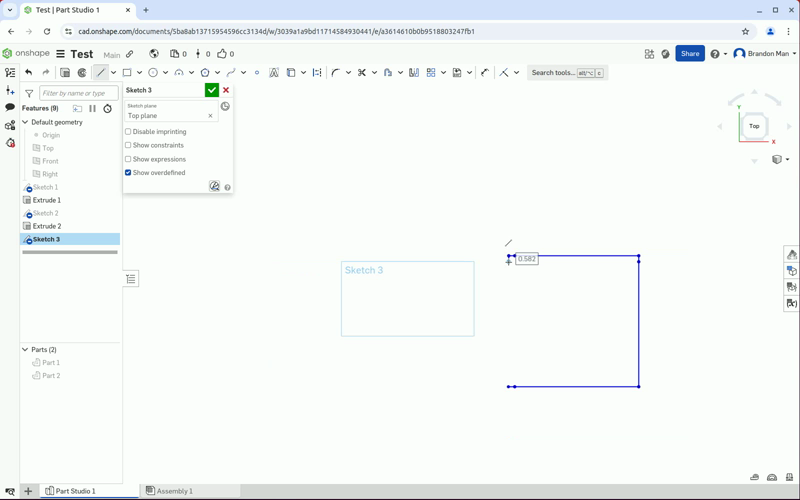
scroll(-6)
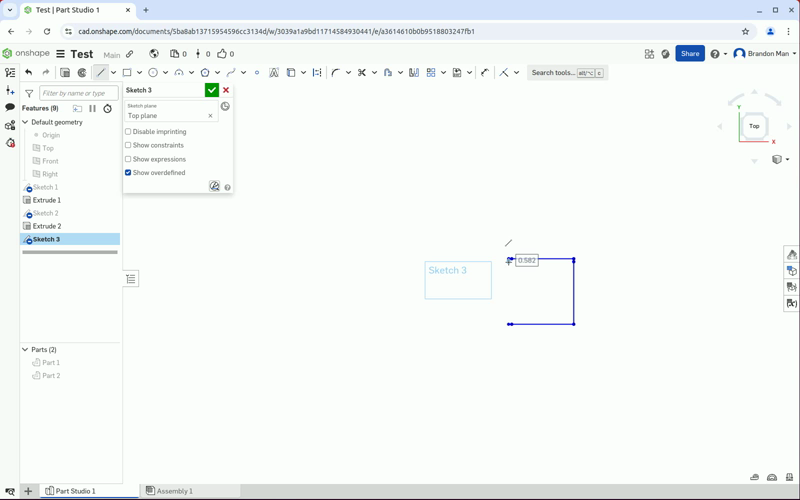
key_up(shift)
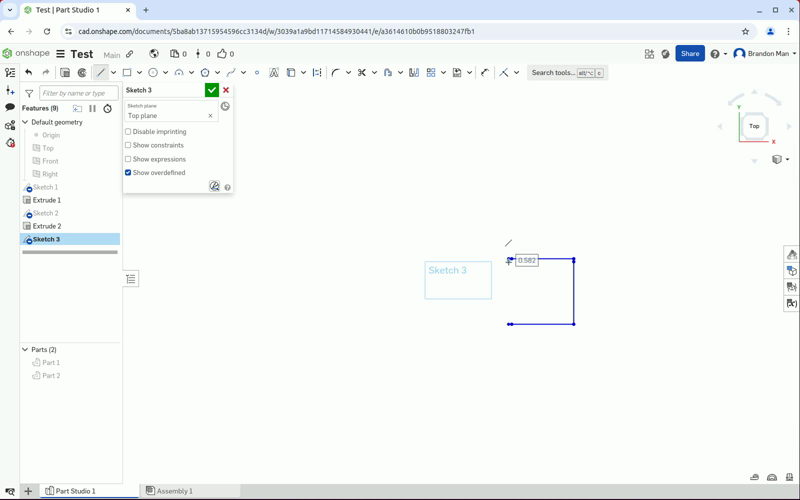
key_down(shift)
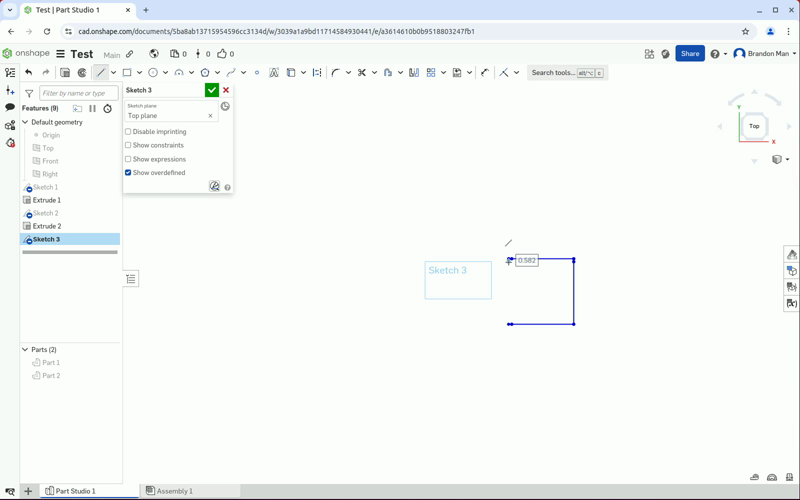
mouse_move(508, 324)
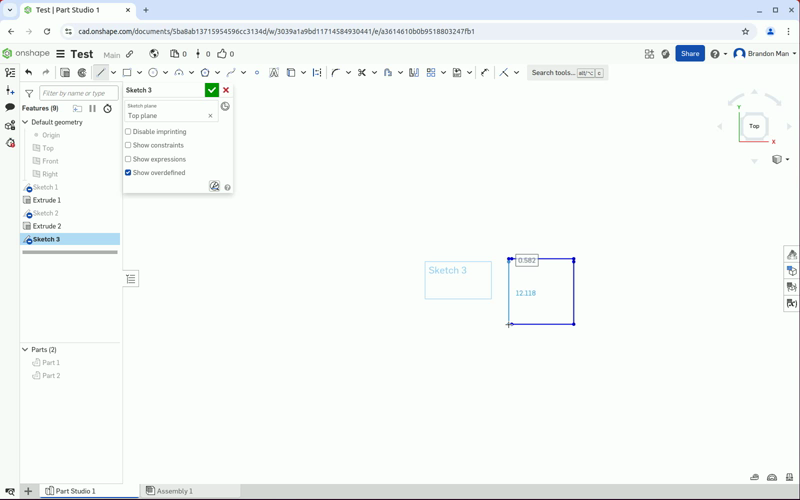
scroll(6)
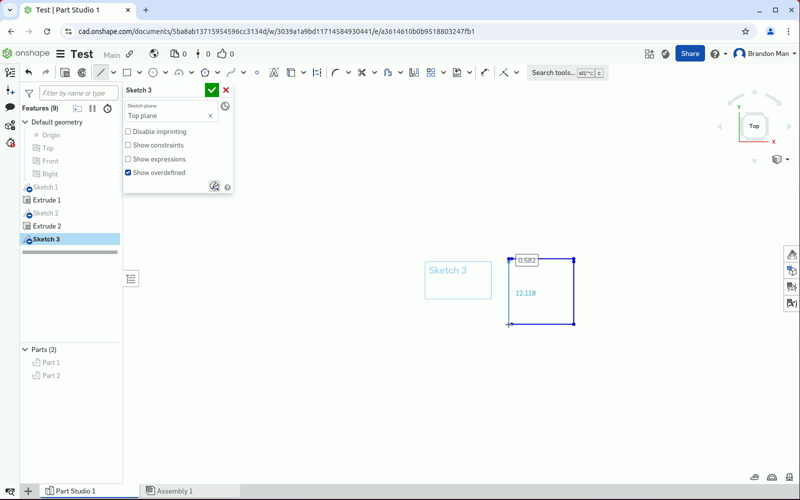
scroll(6)
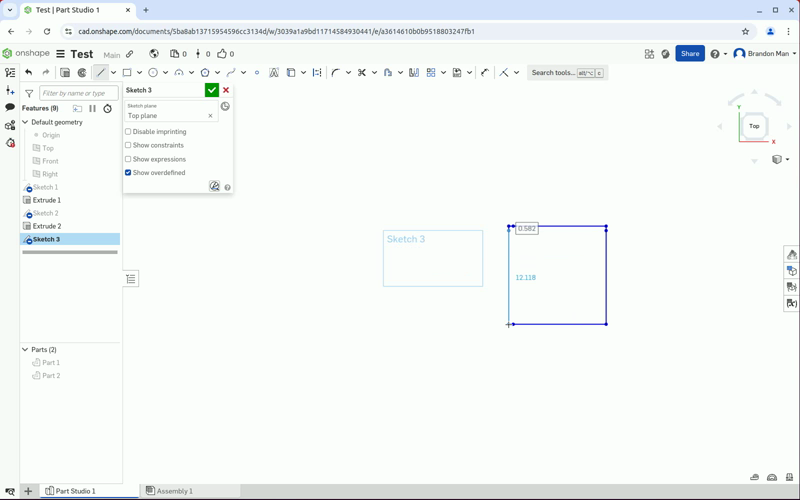
scroll(6)
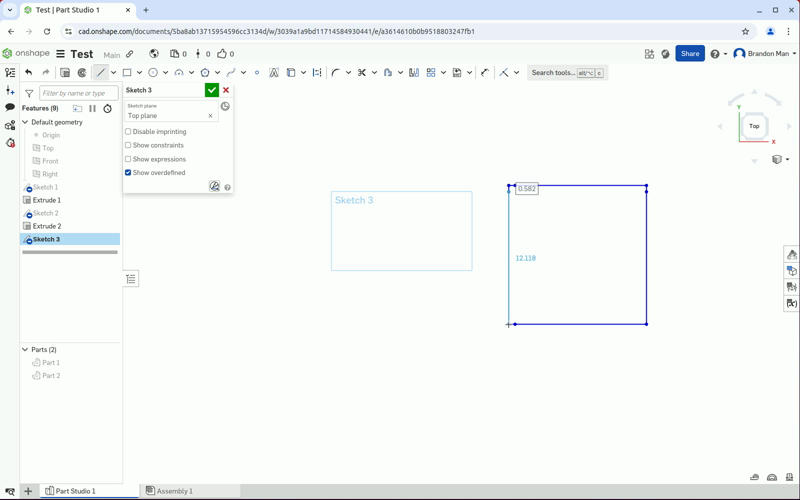
scroll(6)
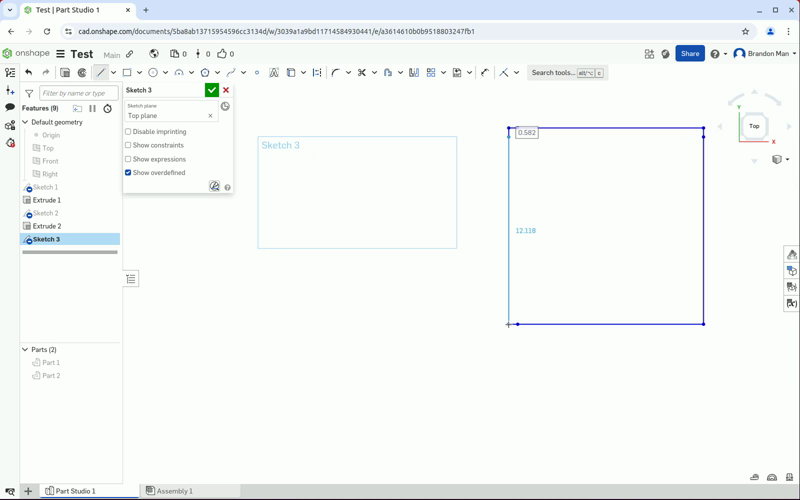
scroll(6)
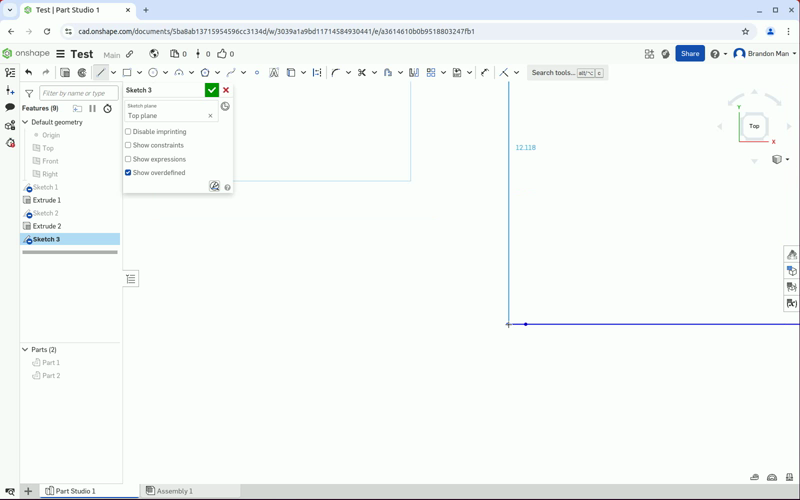
scroll(6)
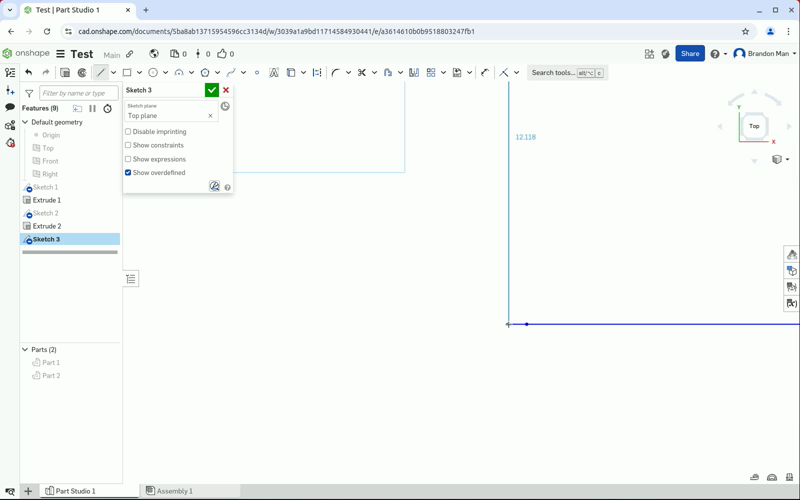
scroll(6)
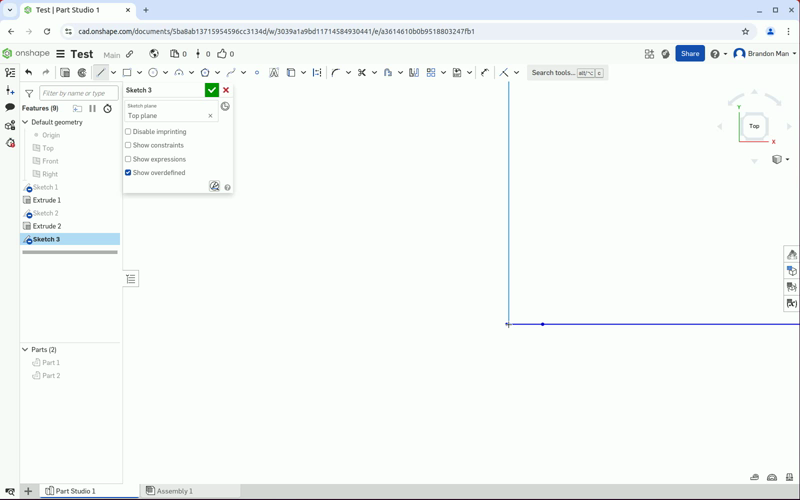
key_up(shift)
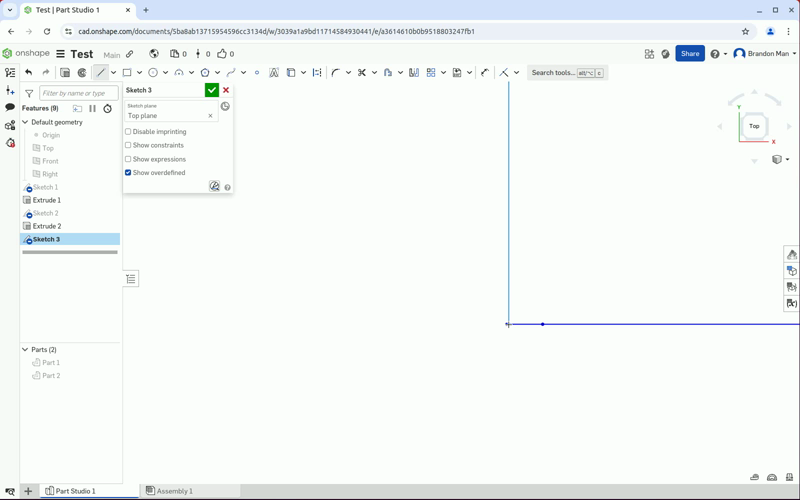
click(508, 324)
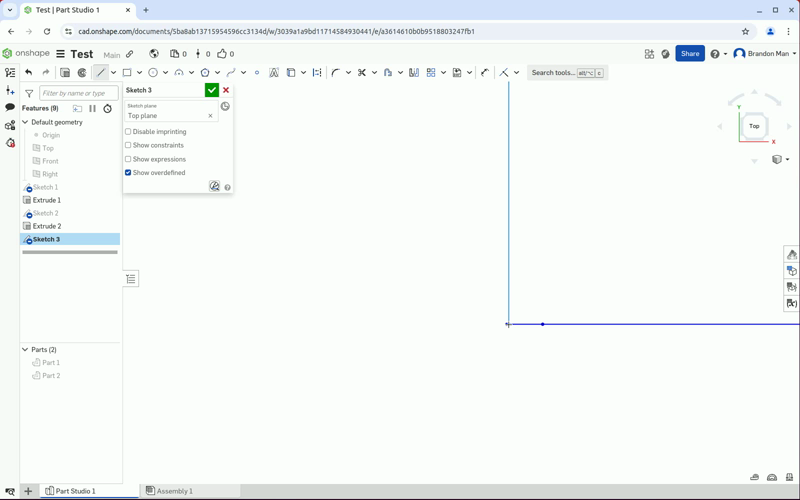
scroll(-6)
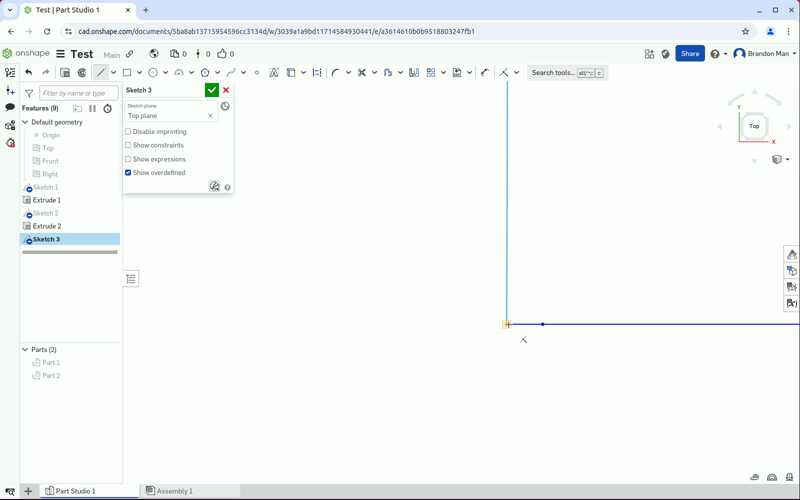
scroll(-6)
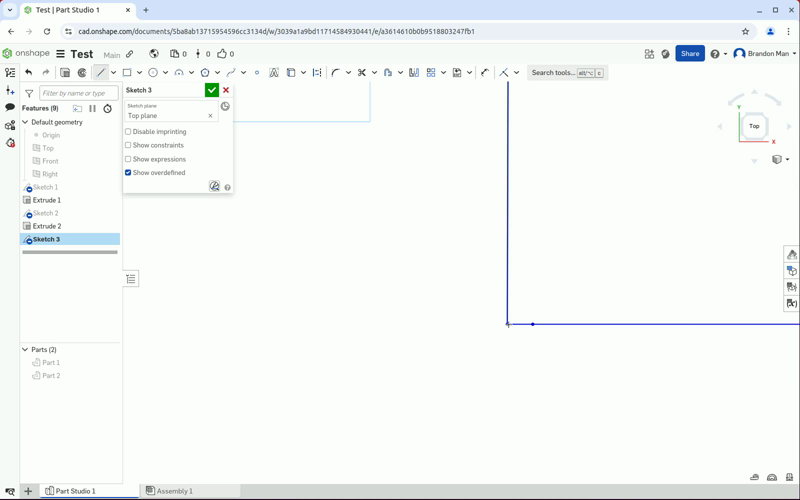
scroll(-6)
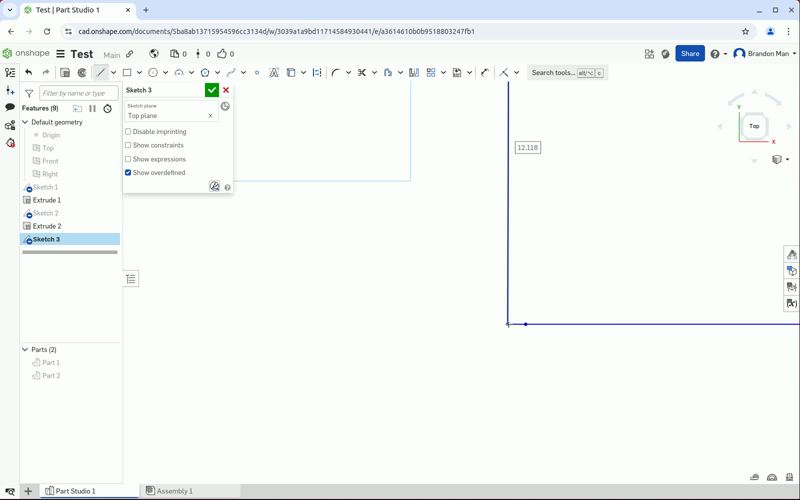
scroll(-6)
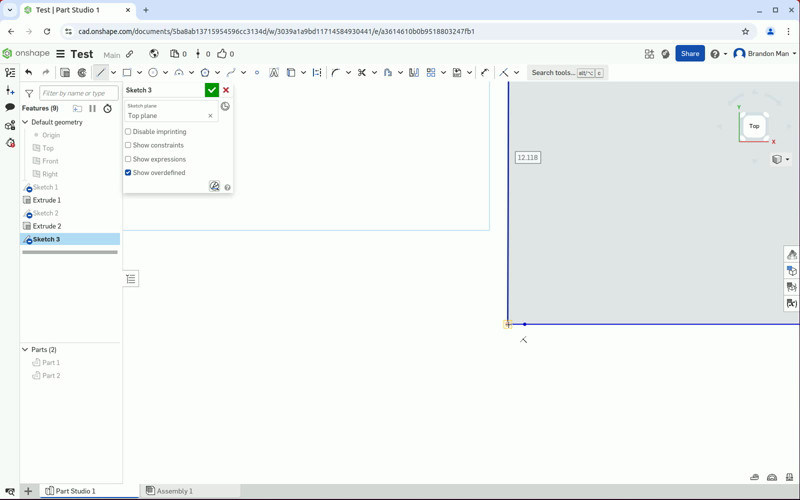
scroll(-6)
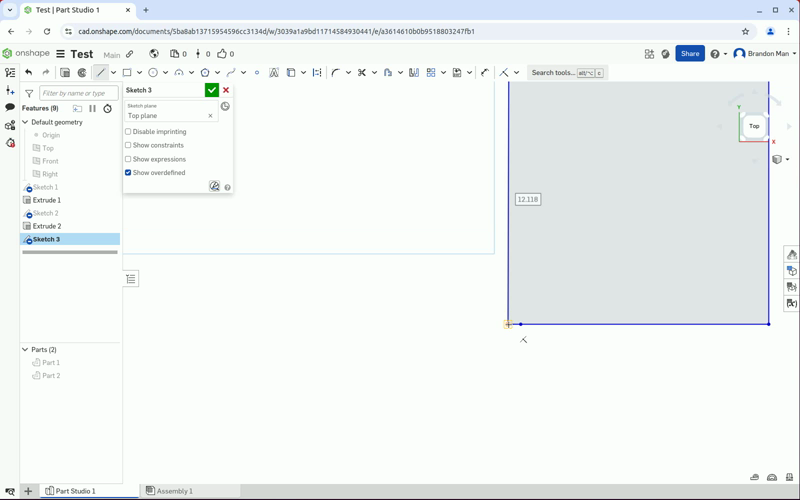
scroll(-6)
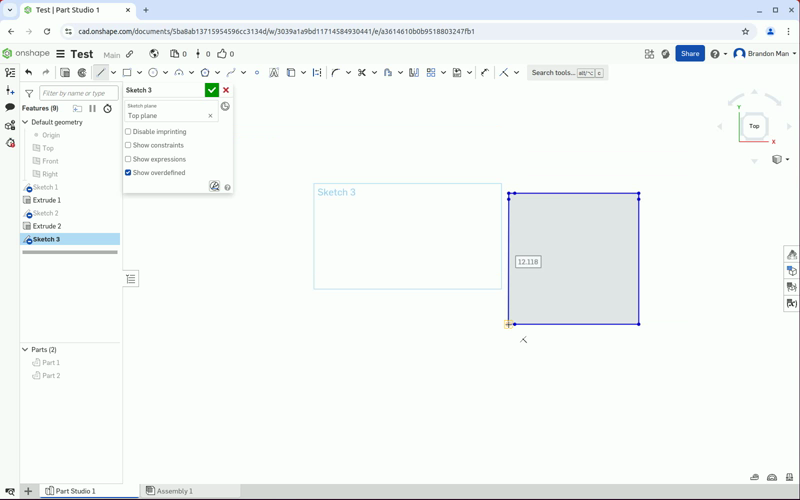
scroll(-6)
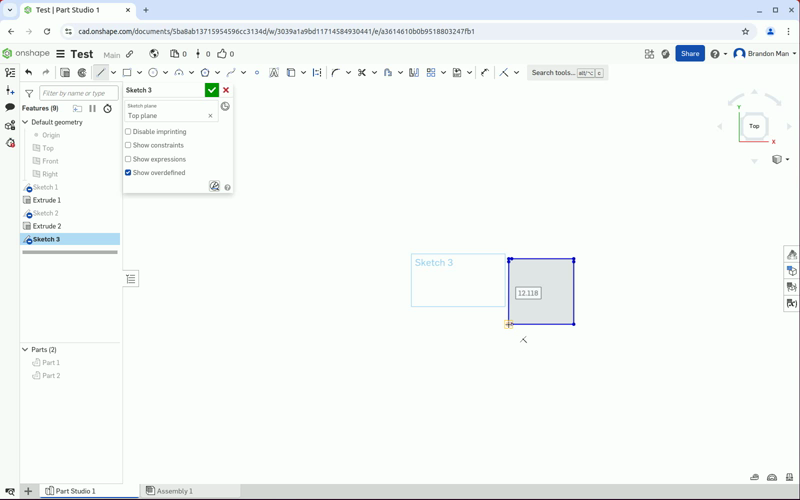
key(esc)
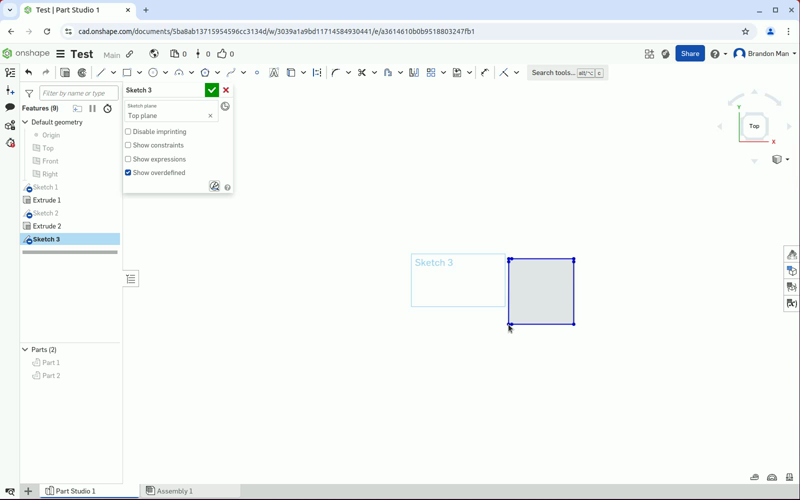
key(l)
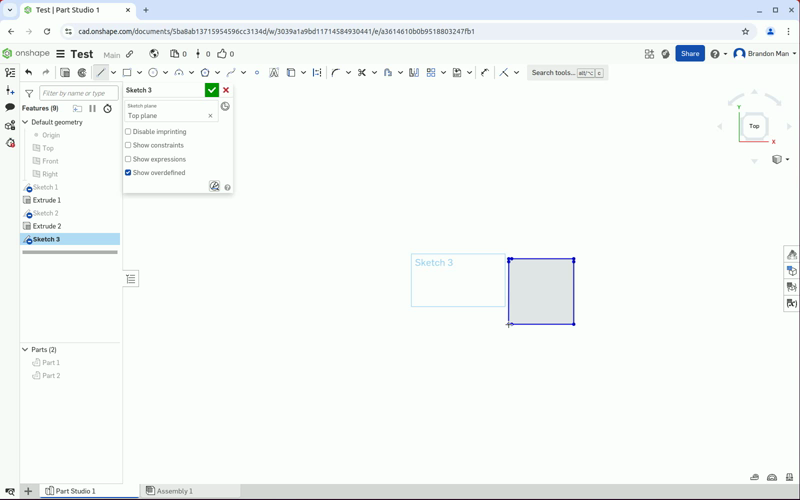
key_down(shift)
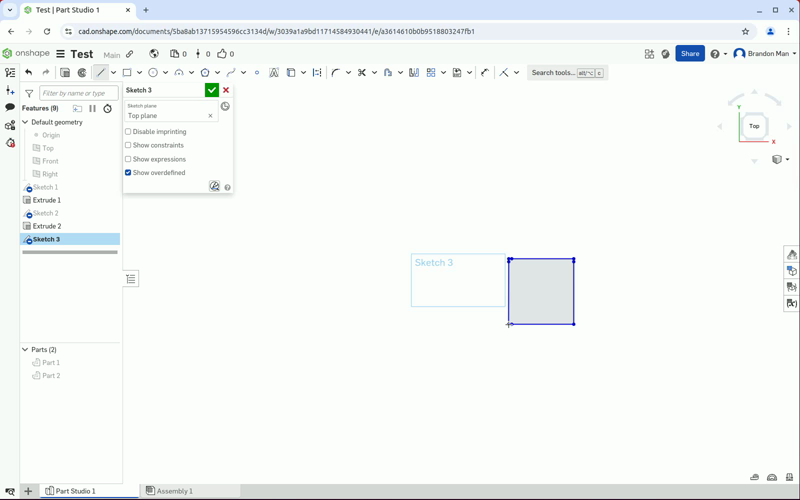
mouse_move(511, 321)
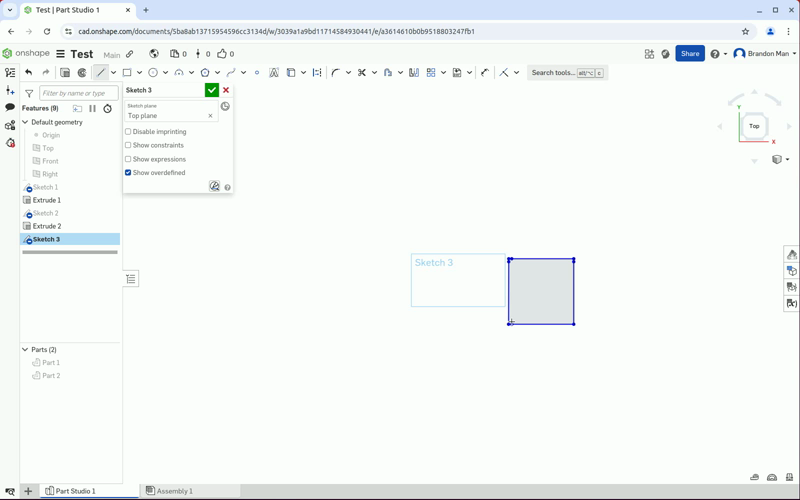
scroll(6)
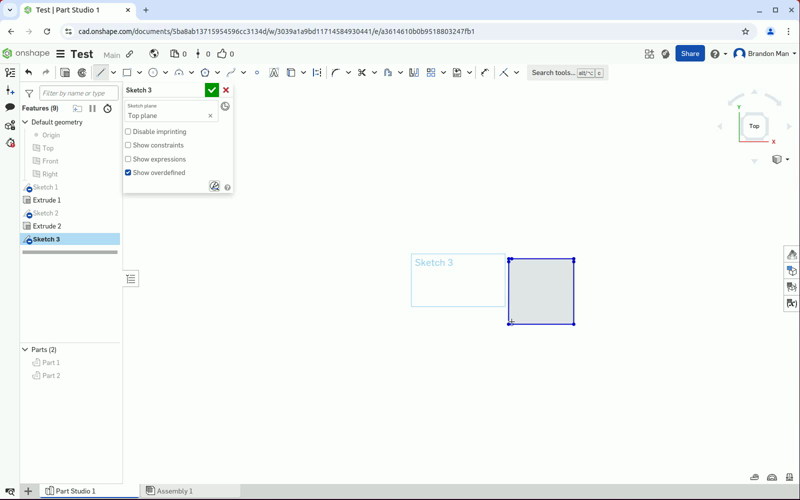
scroll(6)
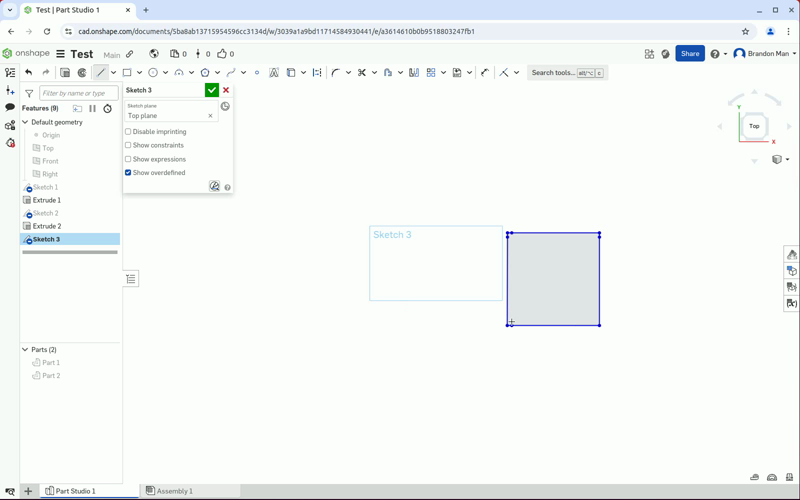
scroll(6)
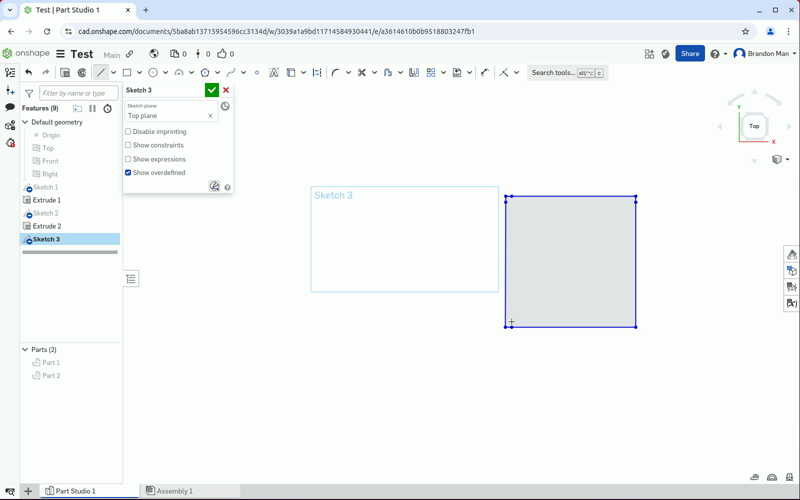
scroll(6)
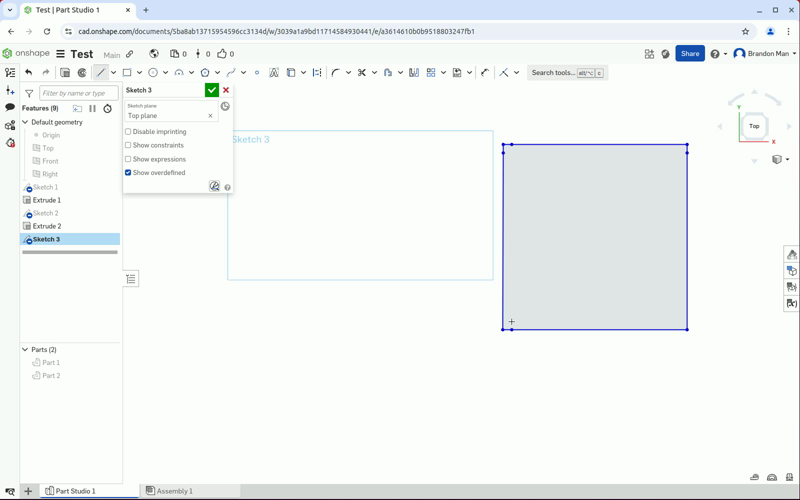
scroll(6)
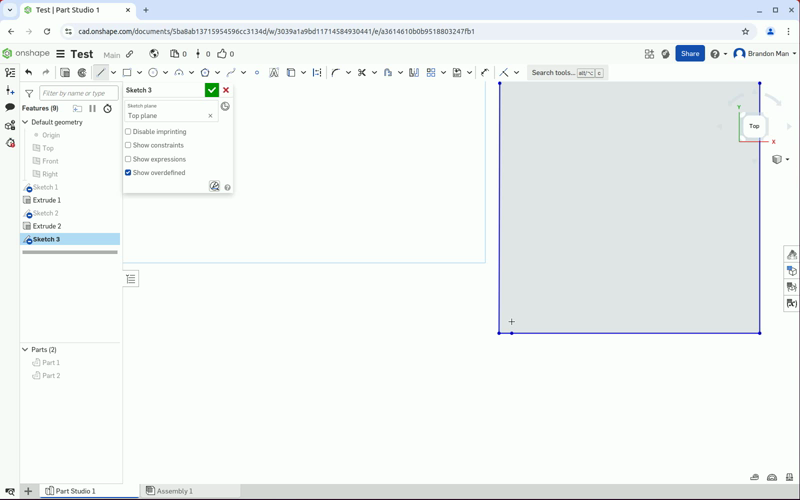
scroll(6)
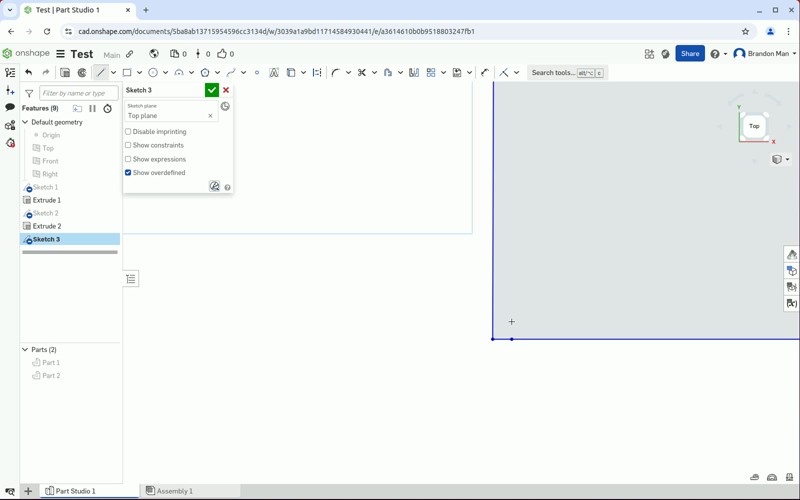
scroll(6)
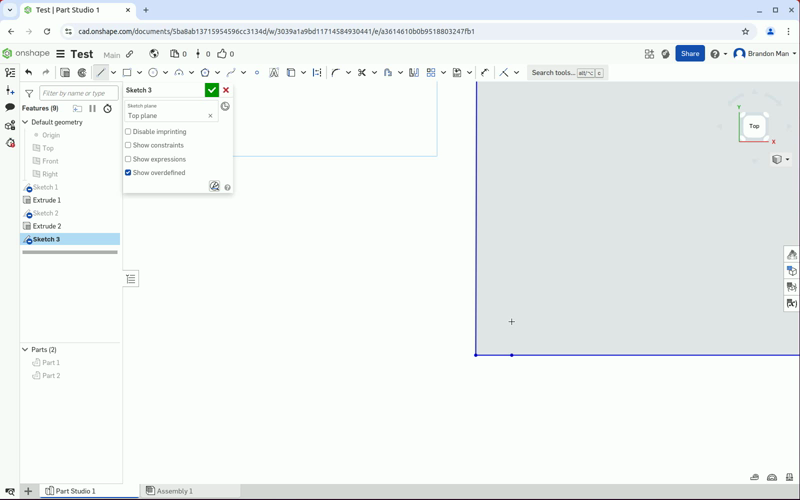
click(511, 321)
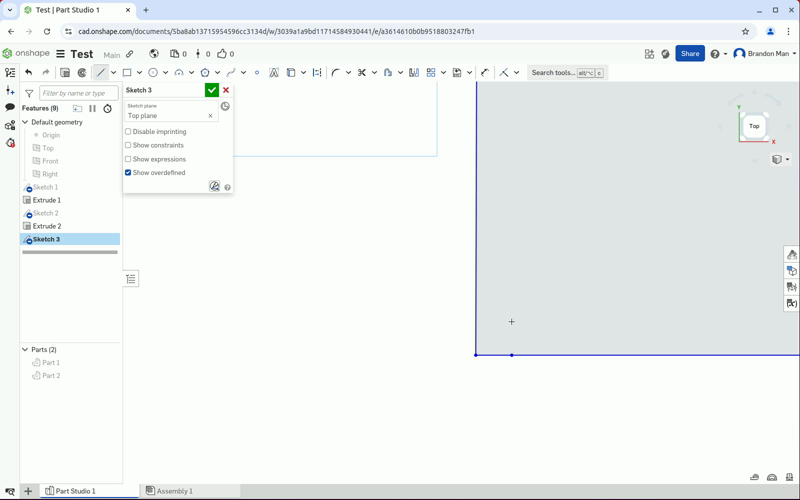
scroll(-6)
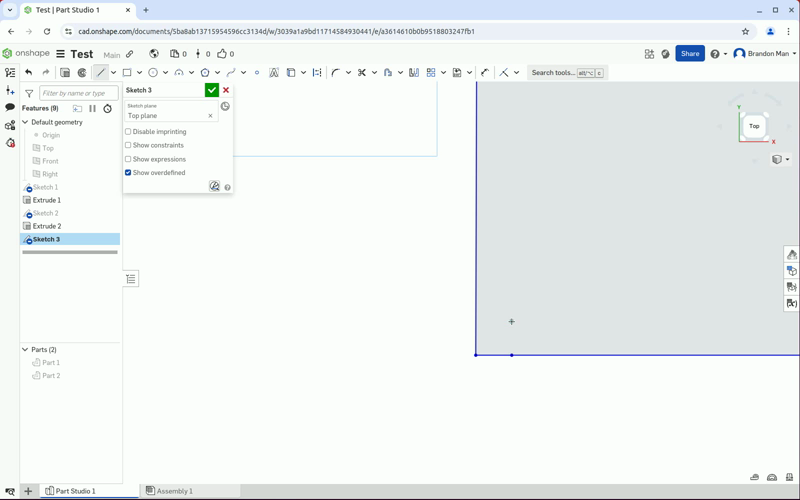
scroll(-6)
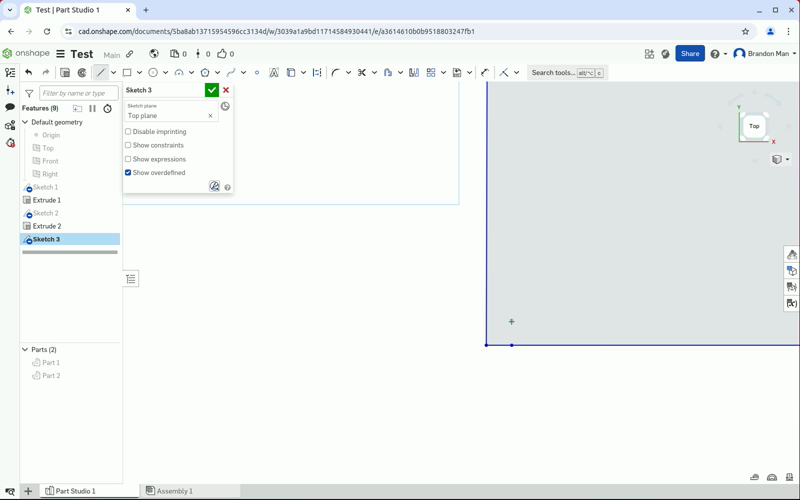
scroll(-6)
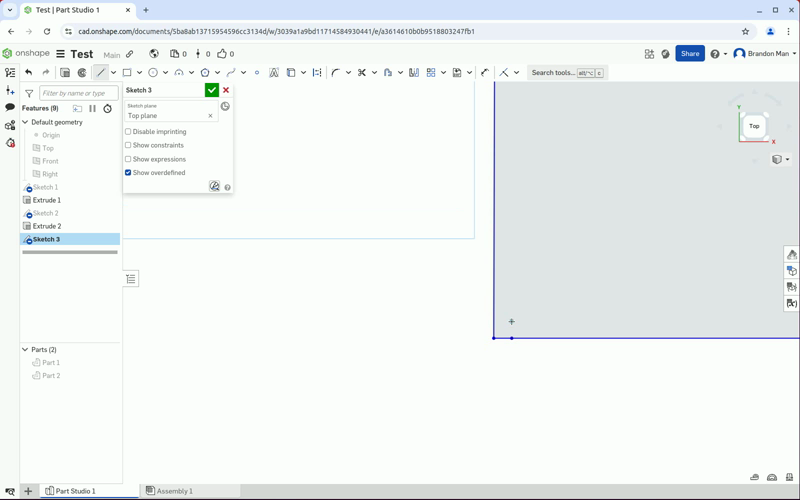
scroll(-6)
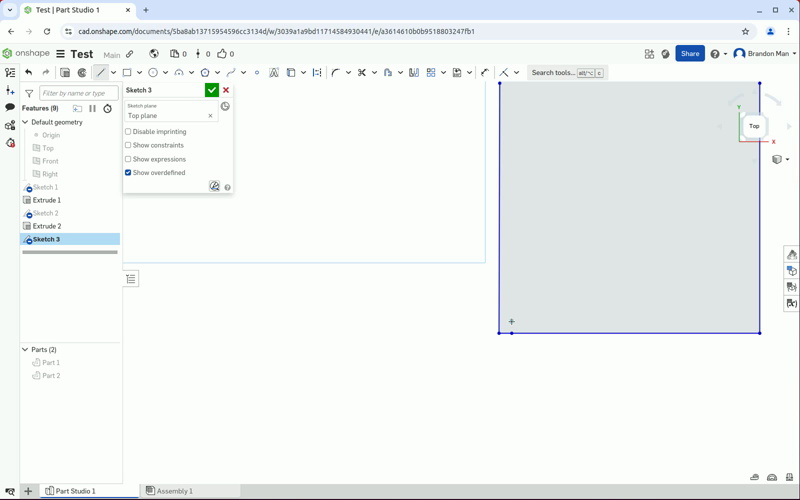
scroll(-6)
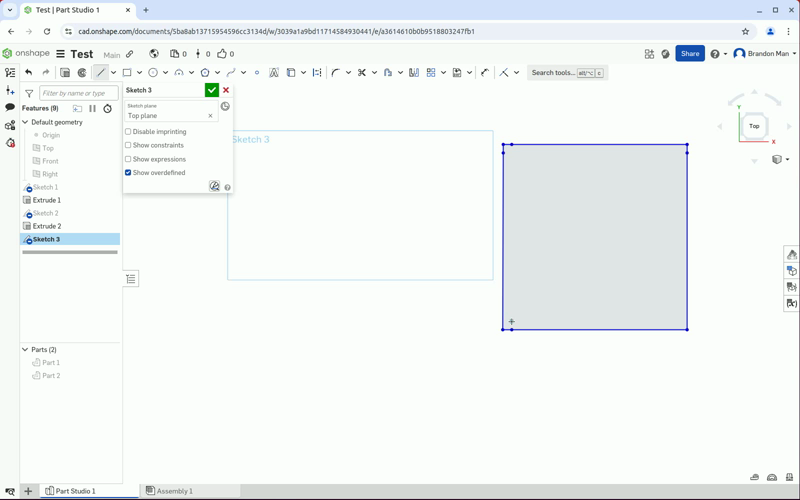
scroll(-6)
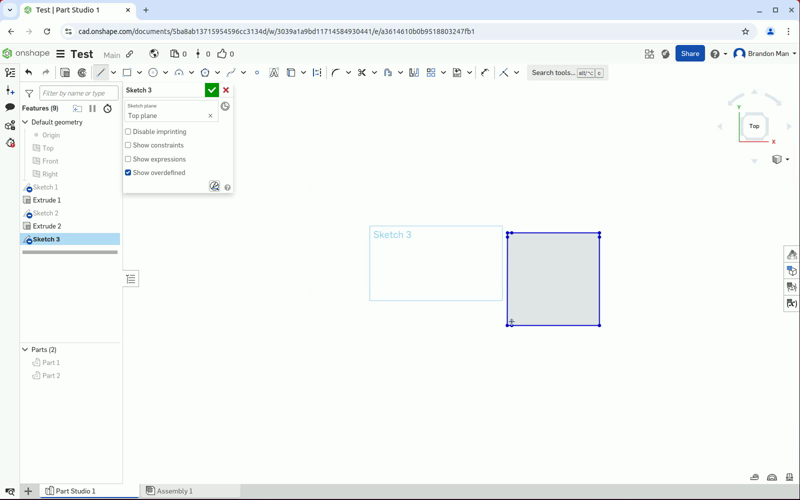
scroll(-6)
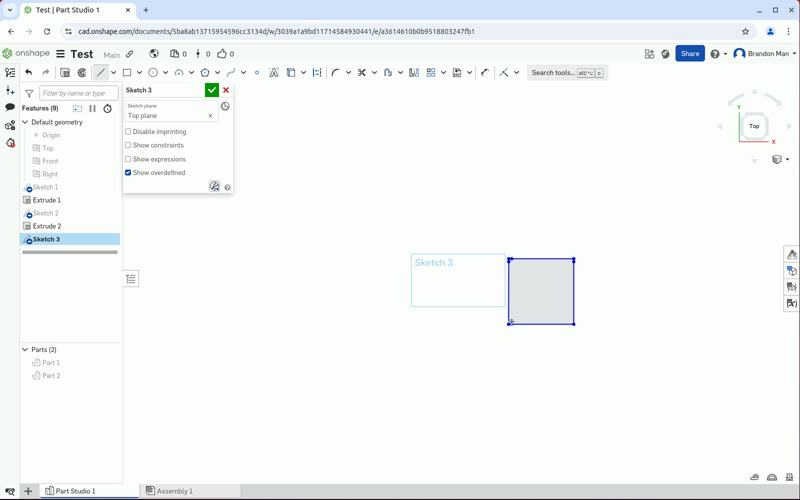
key_up(shift)
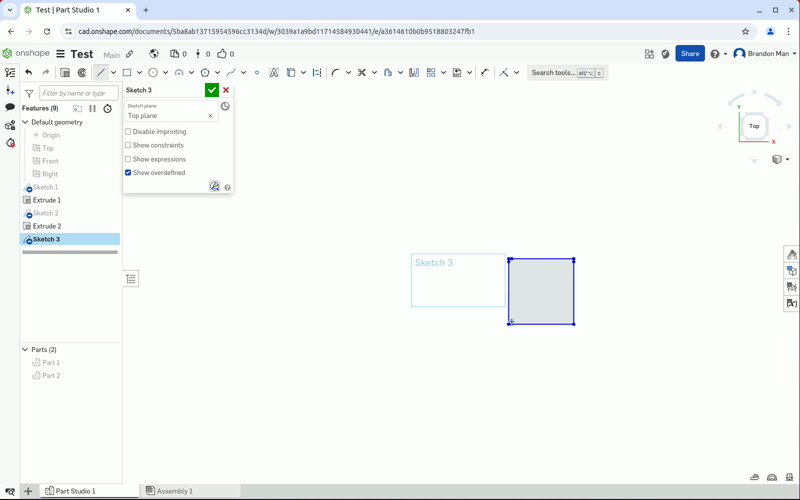
key_down(shift)
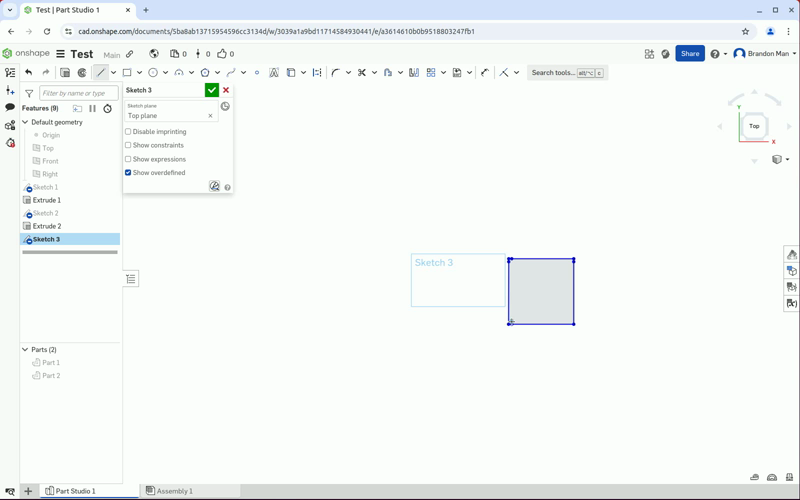
mouse_move(541, 321)
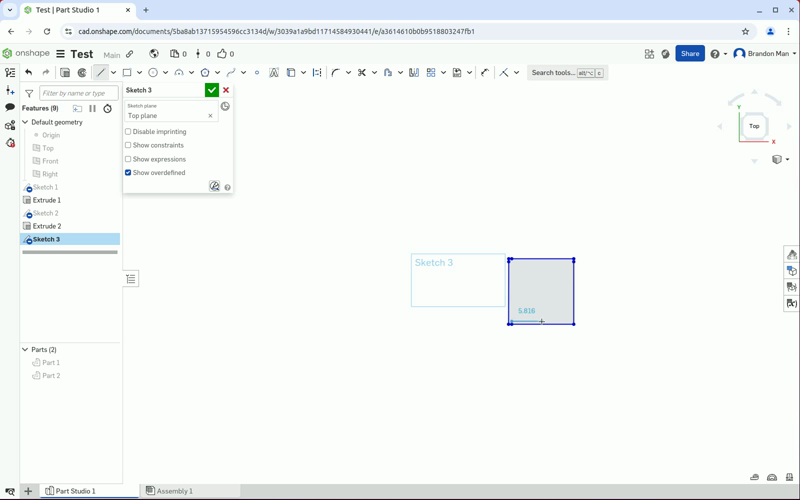
mouse_move(516, 321)
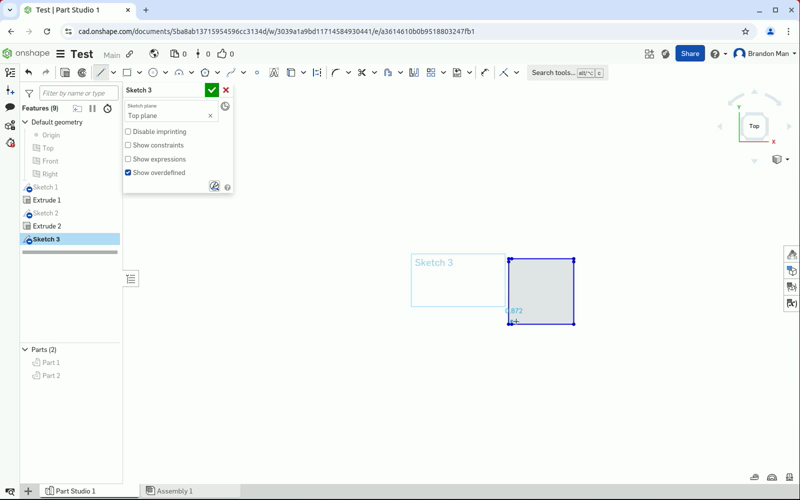
scroll(6)
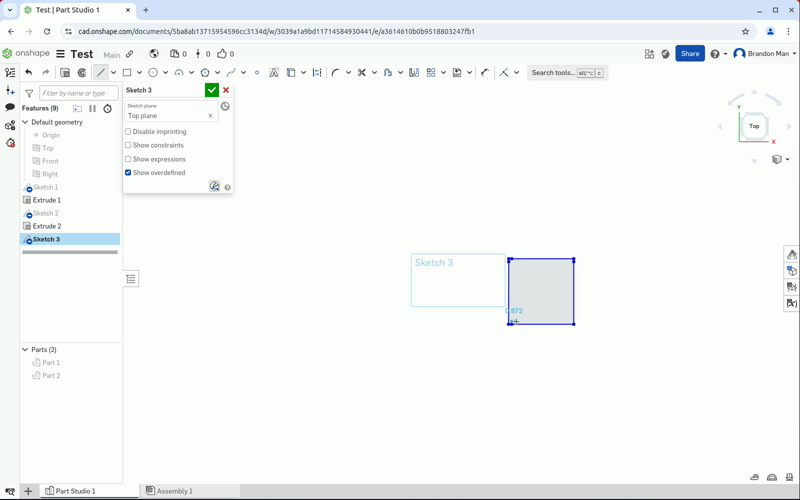
scroll(6)
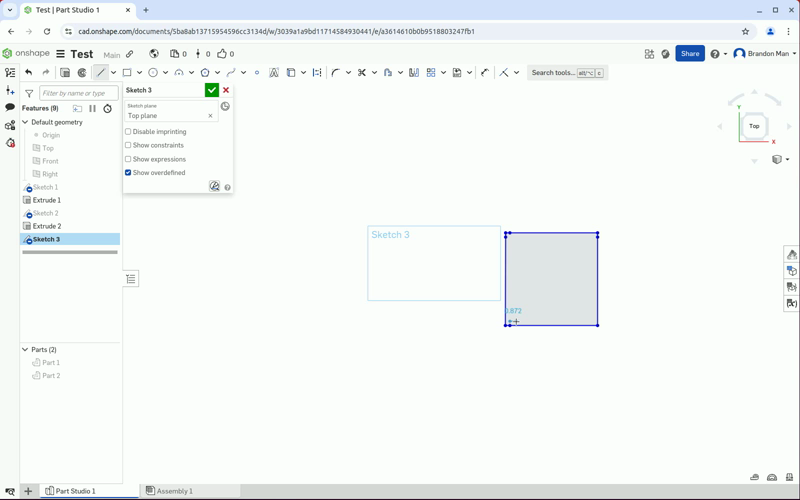
scroll(6)
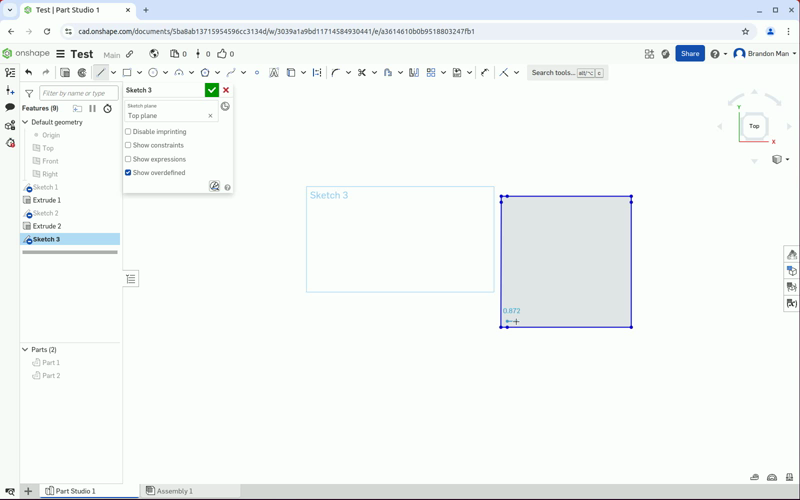
scroll(6)
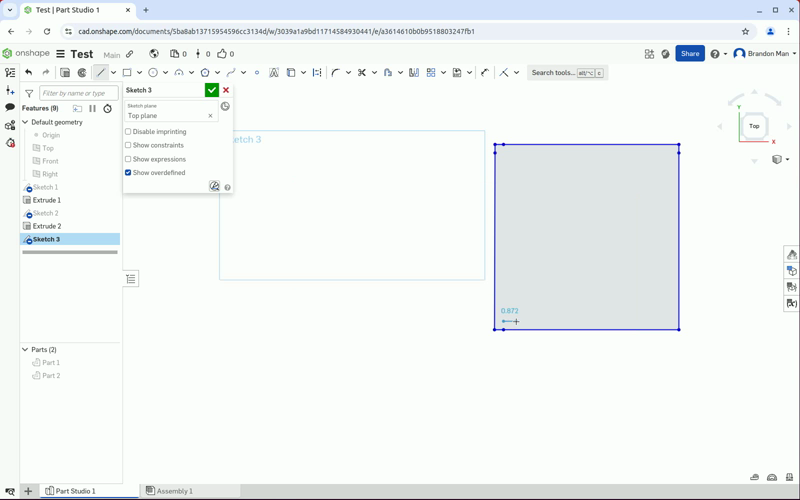
scroll(6)
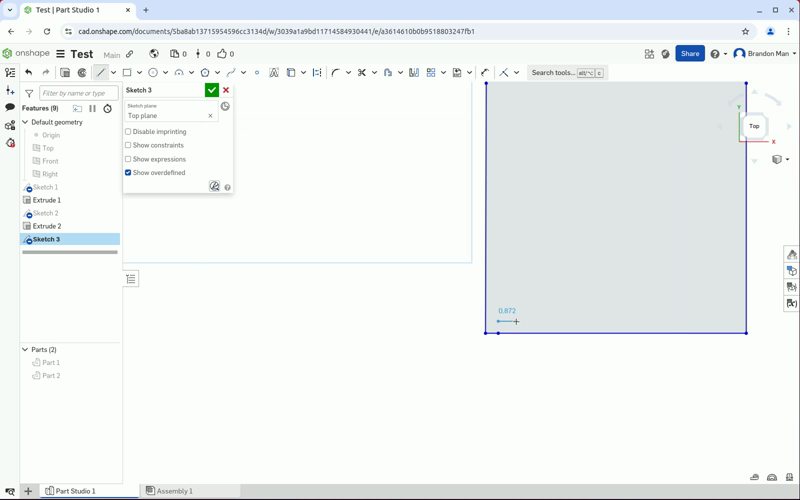
scroll(6)
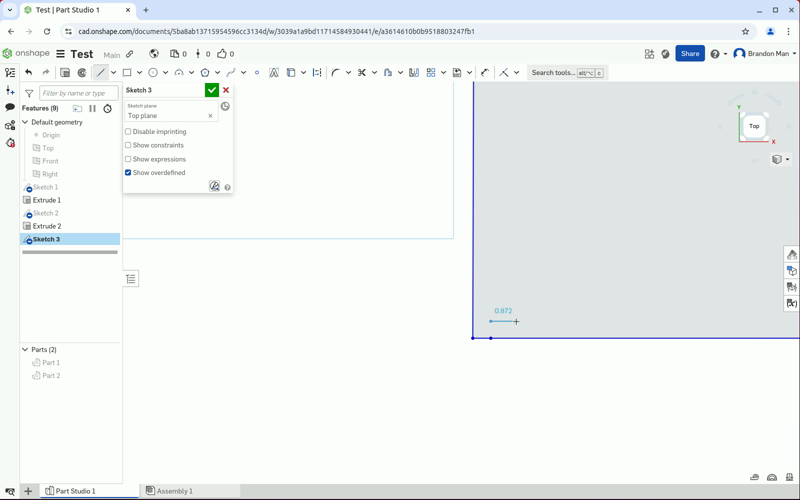
scroll(6)
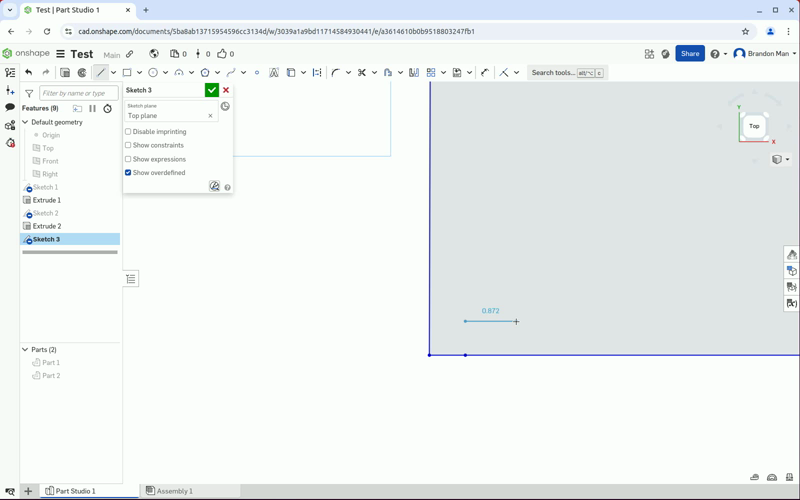
click(516, 321)
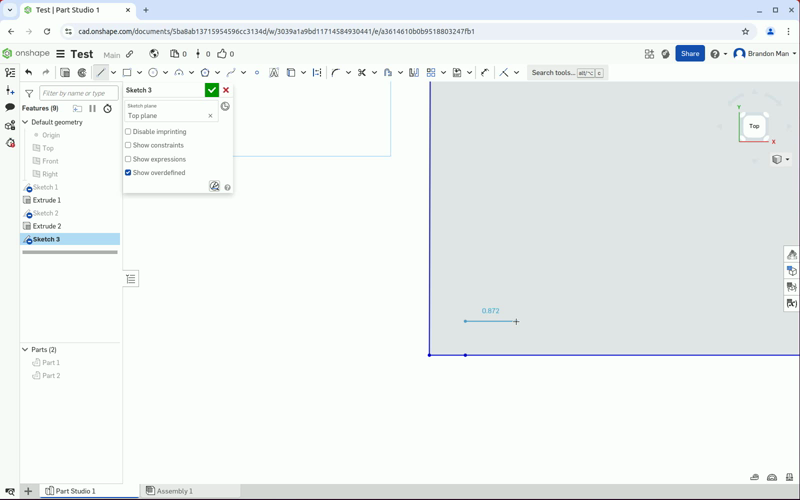
scroll(-6)
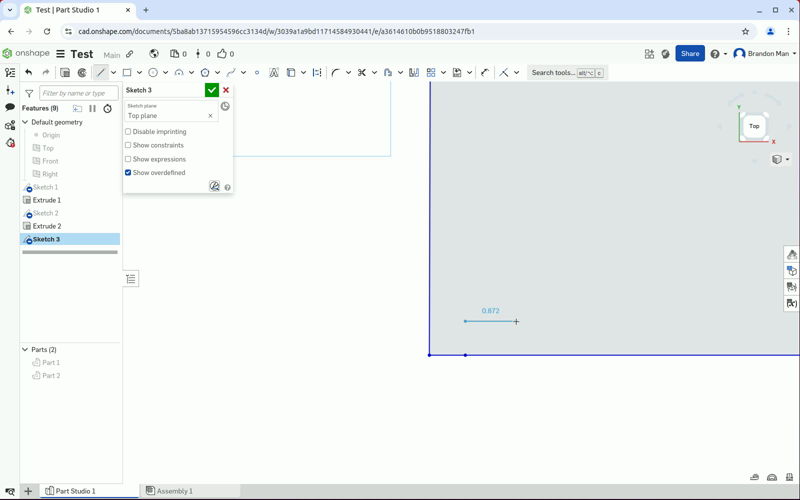
scroll(-6)
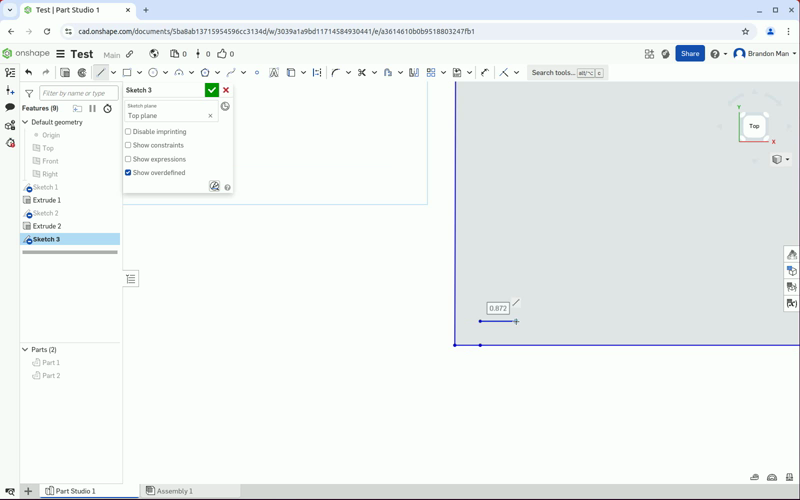
scroll(-6)
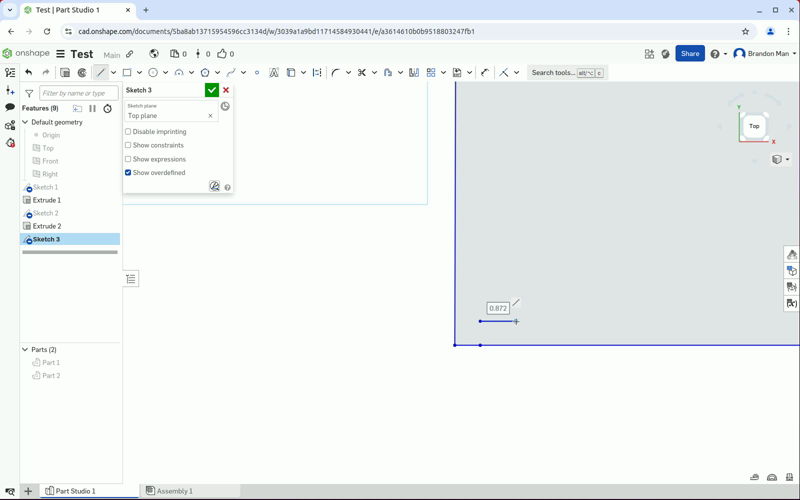
scroll(-6)
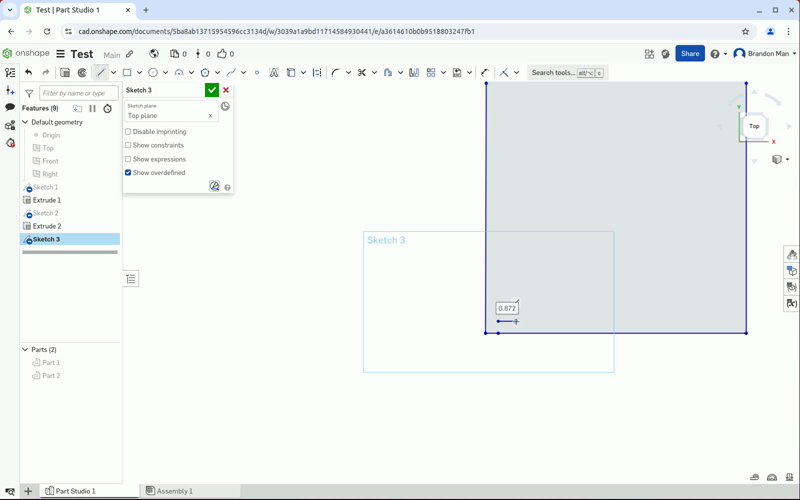
scroll(-6)
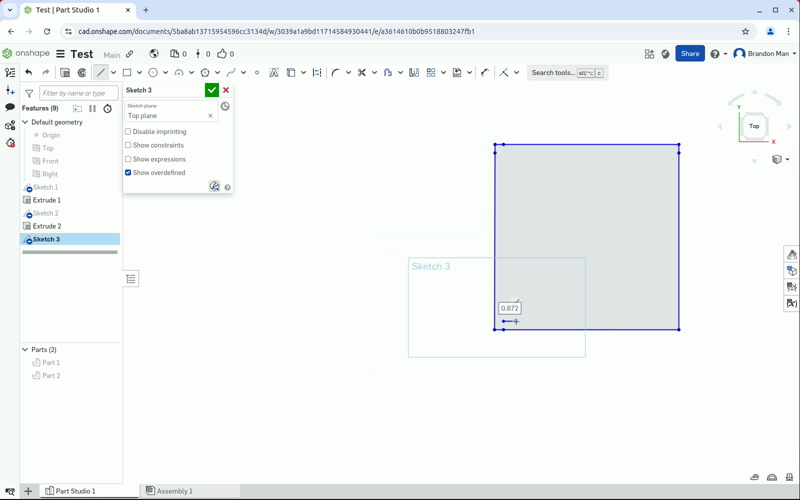
scroll(-6)
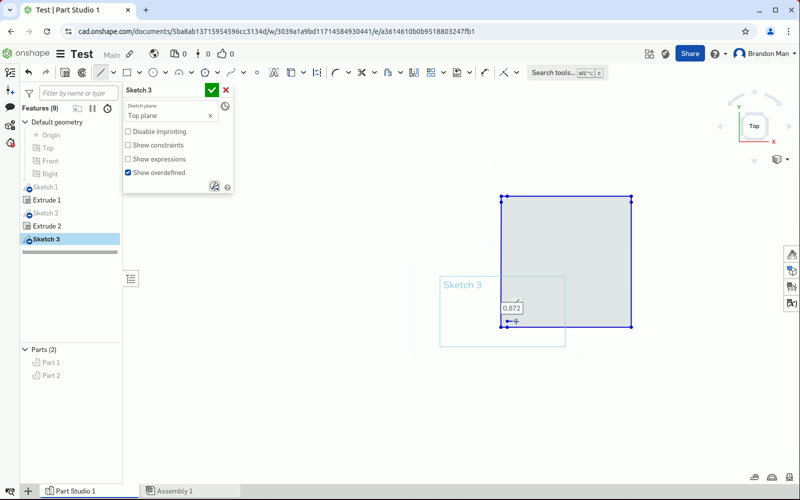
scroll(-6)
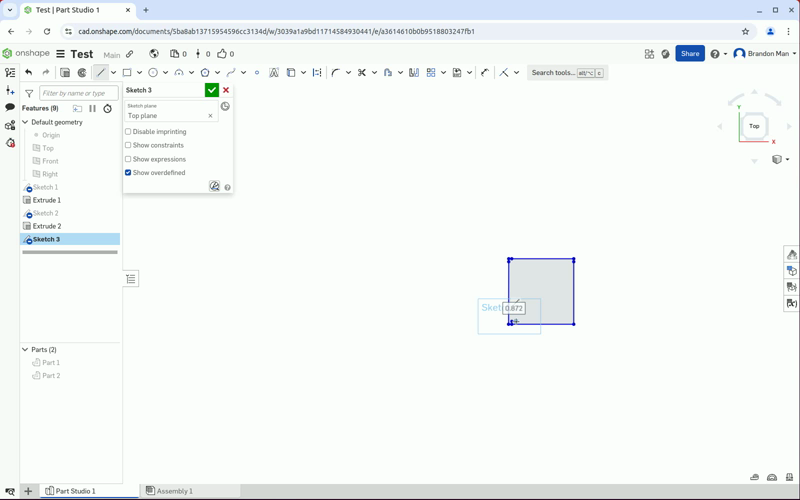
key_up(shift)
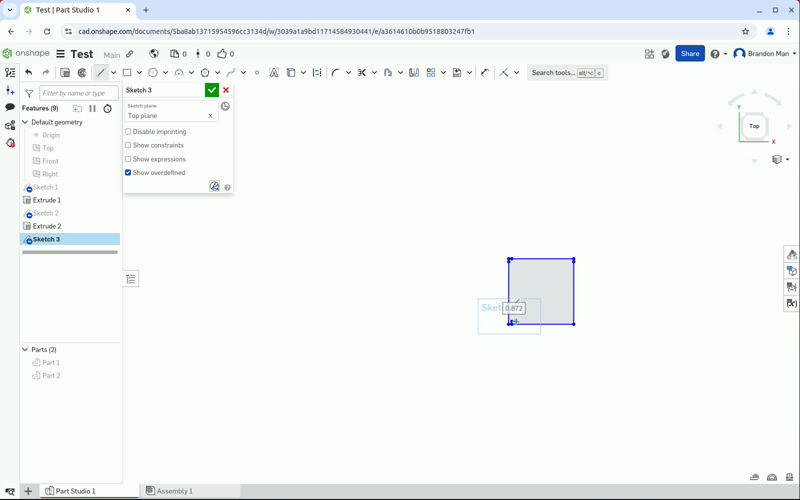
key_down(shift)
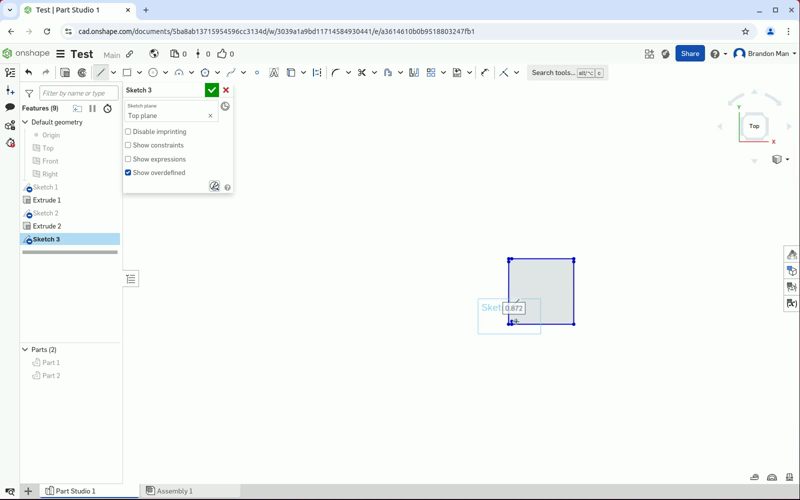
mouse_move(546, 321)
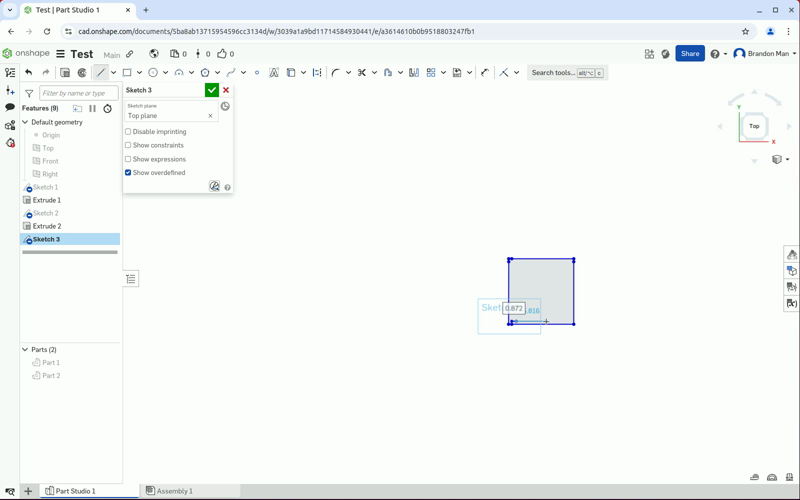
mouse_move(563, 321)
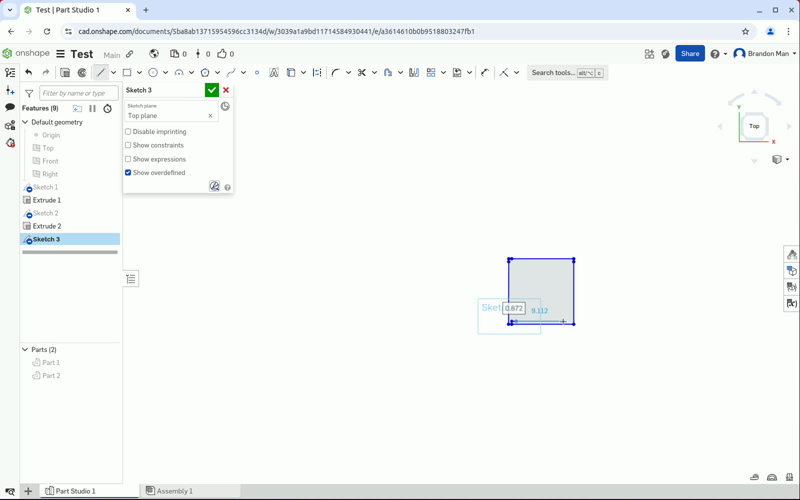
click(563, 321)
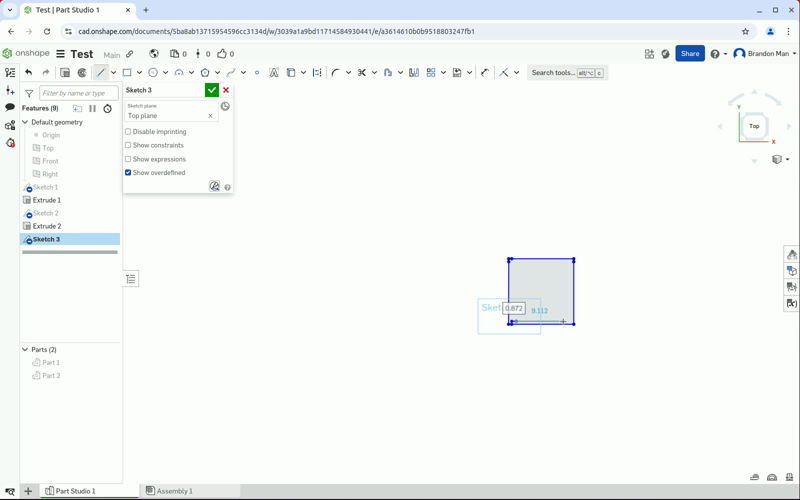
key_up(shift)
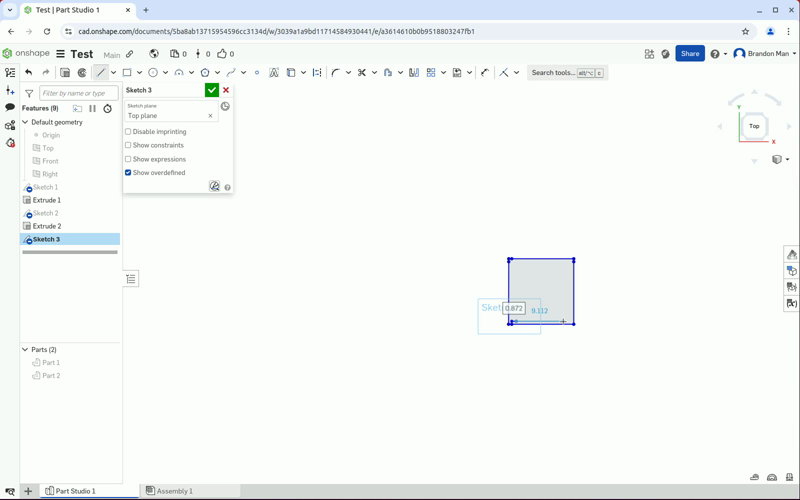
key_down(shift)
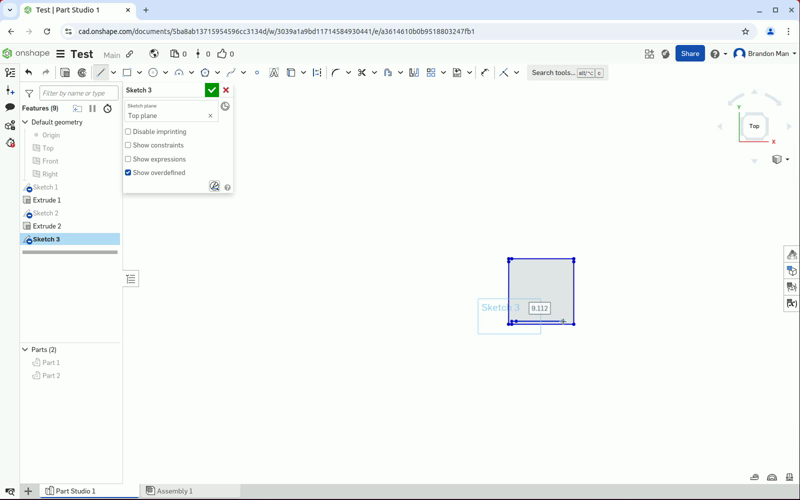
mouse_move(589, 321)
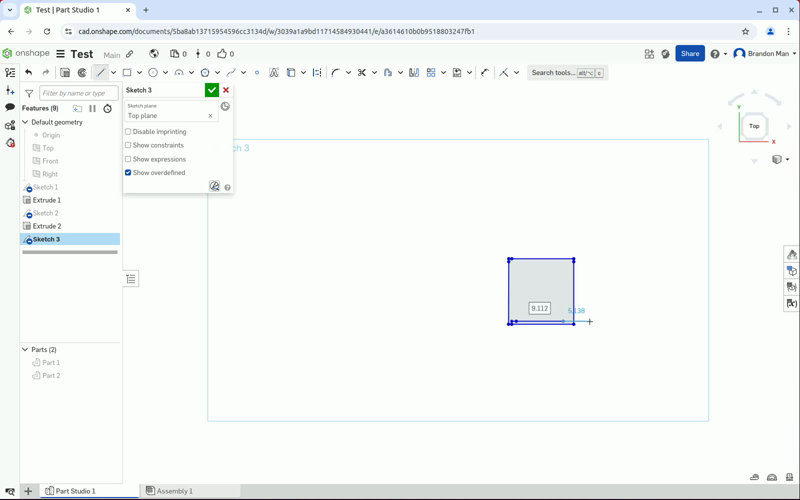
mouse_move(570, 321)
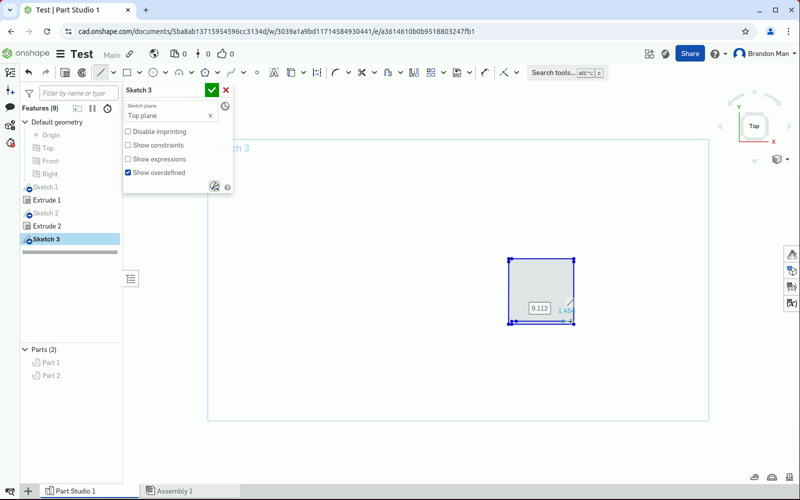
scroll(6)
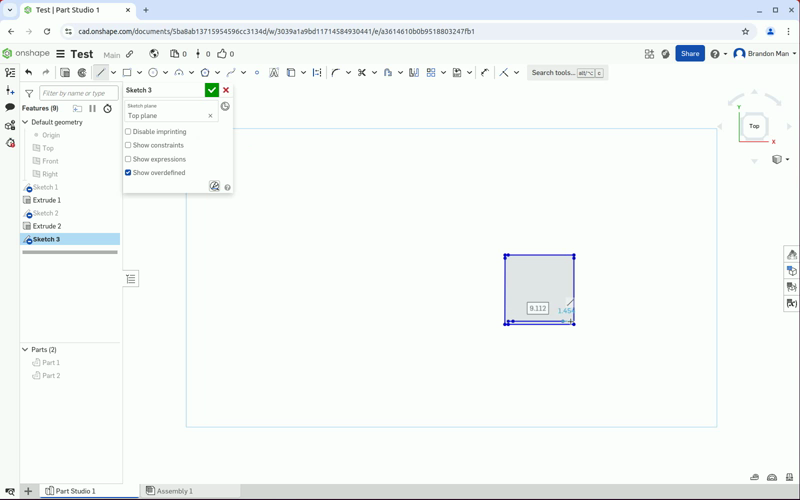
scroll(6)
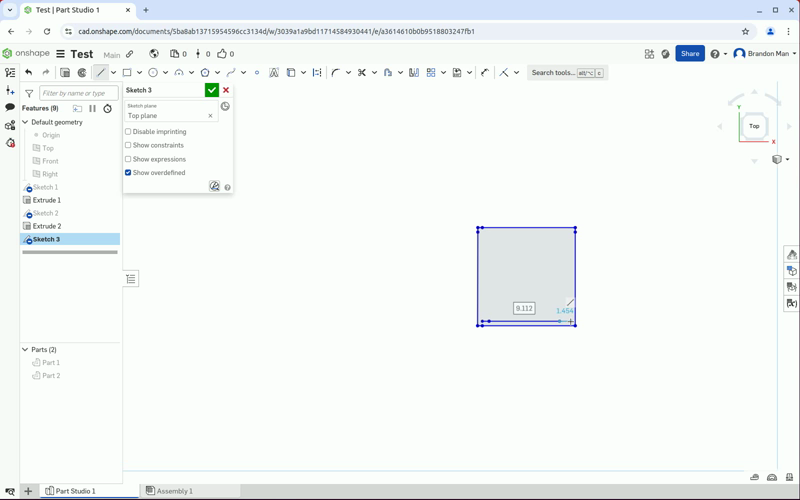
scroll(6)
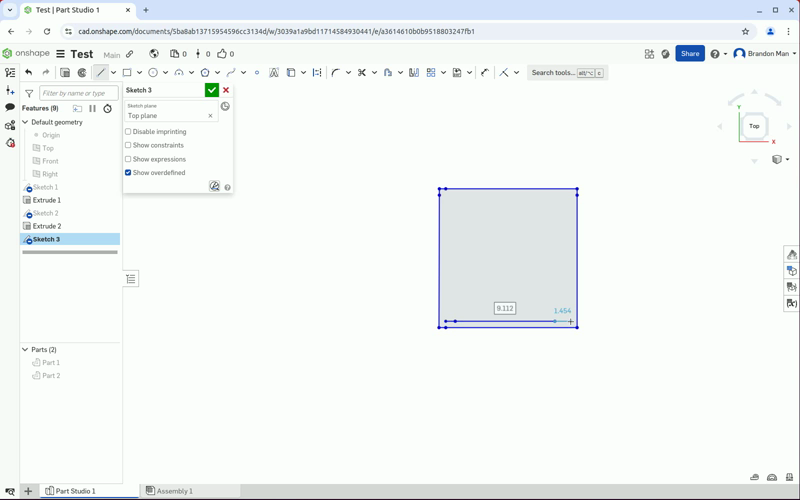
scroll(6)
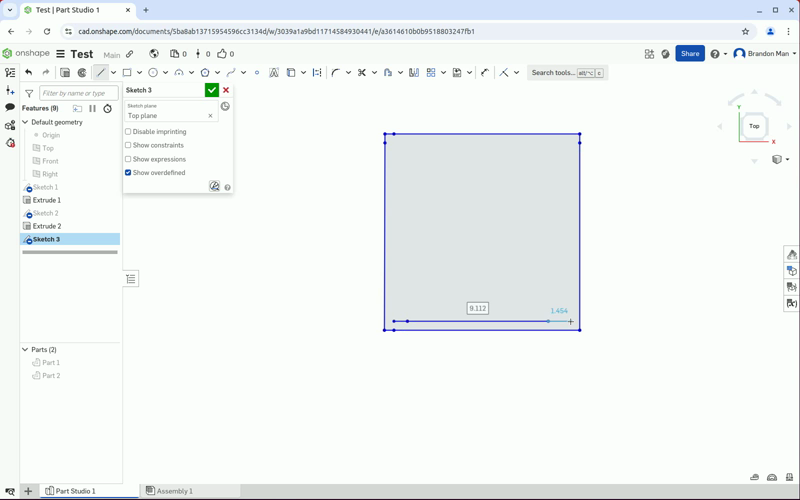
scroll(6)
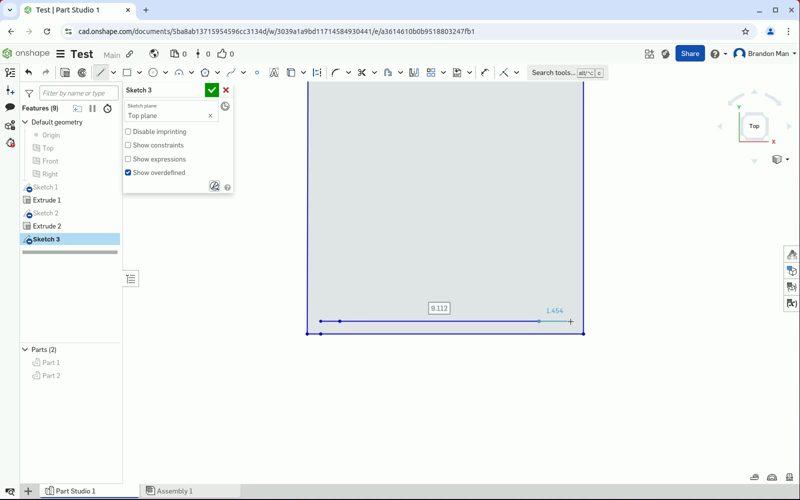
scroll(6)
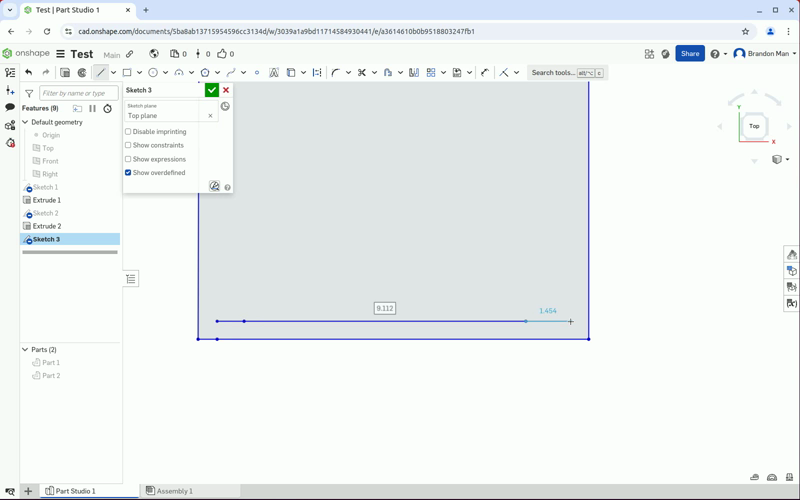
scroll(6)
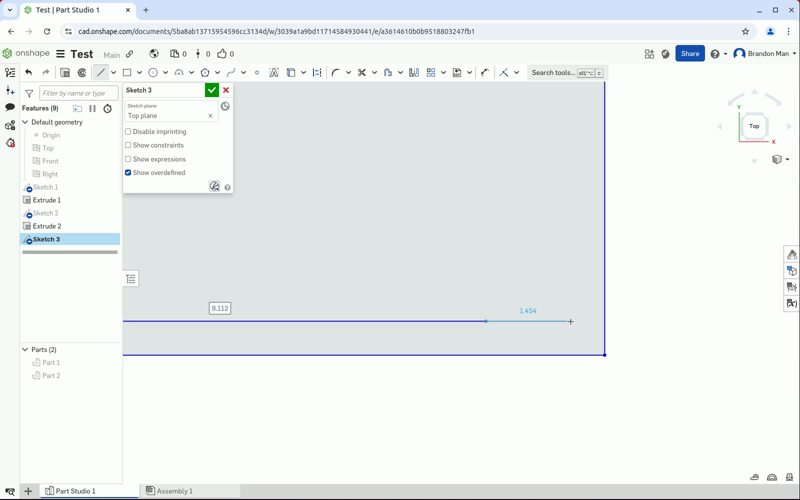
click(570, 321)
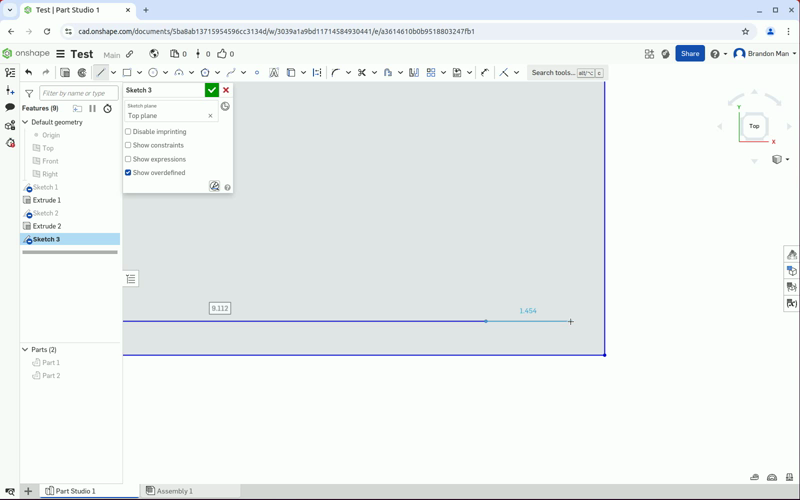
scroll(-6)
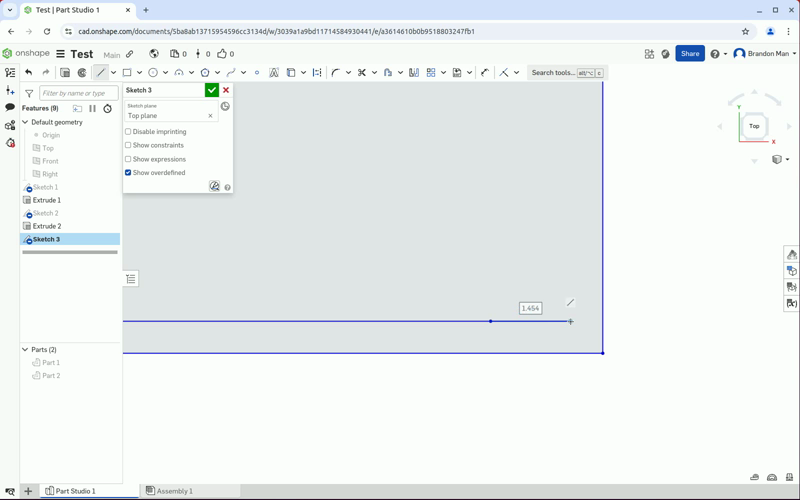
scroll(-6)
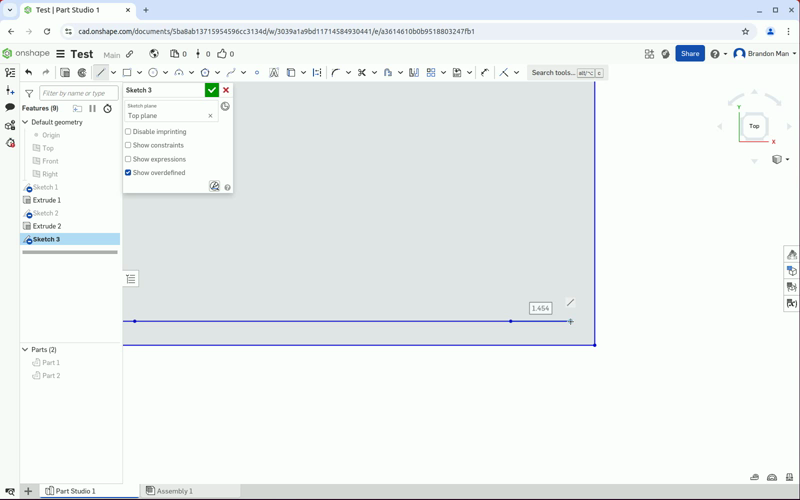
scroll(-6)
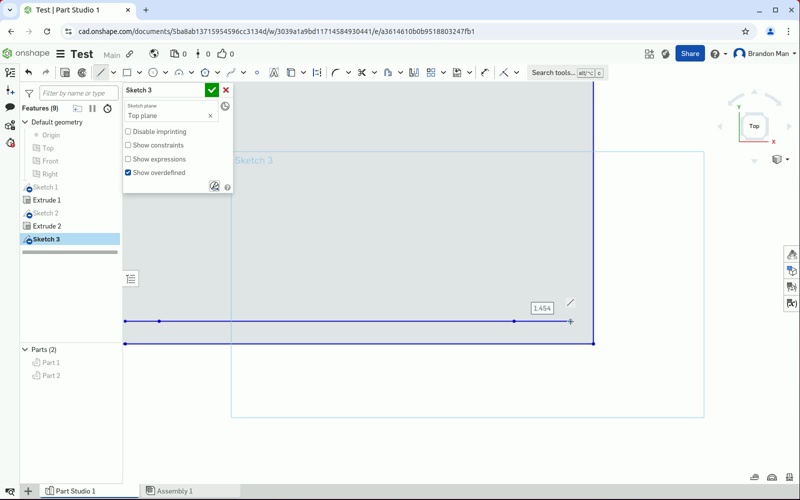
scroll(-6)
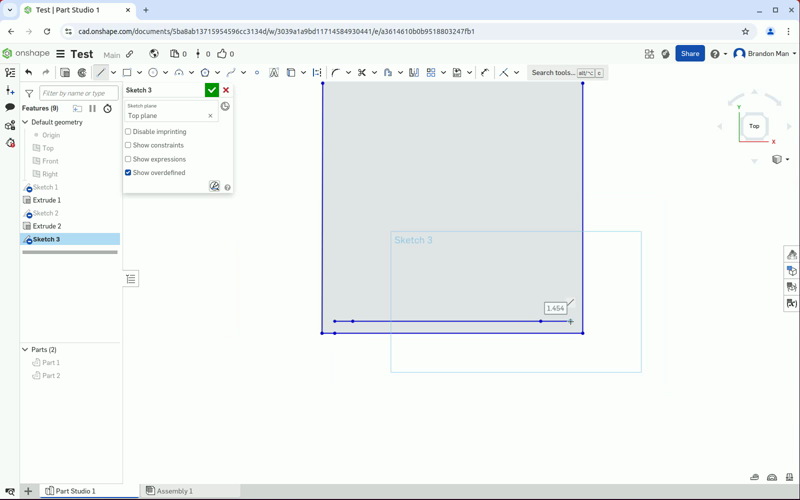
scroll(-6)
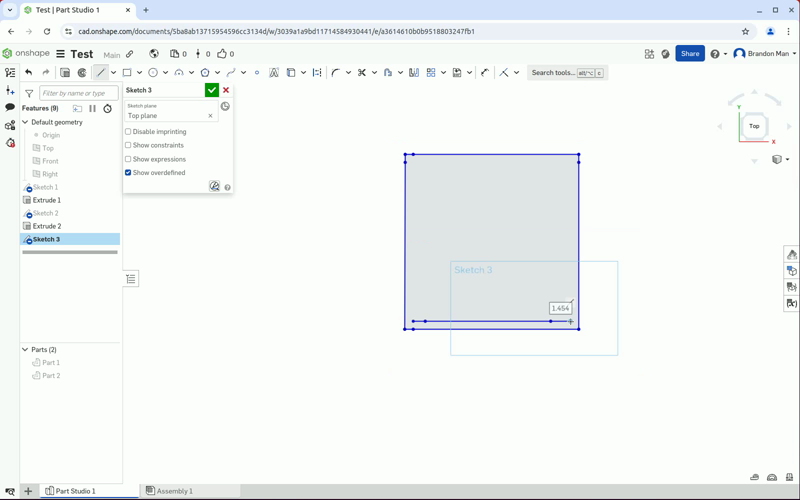
scroll(-6)
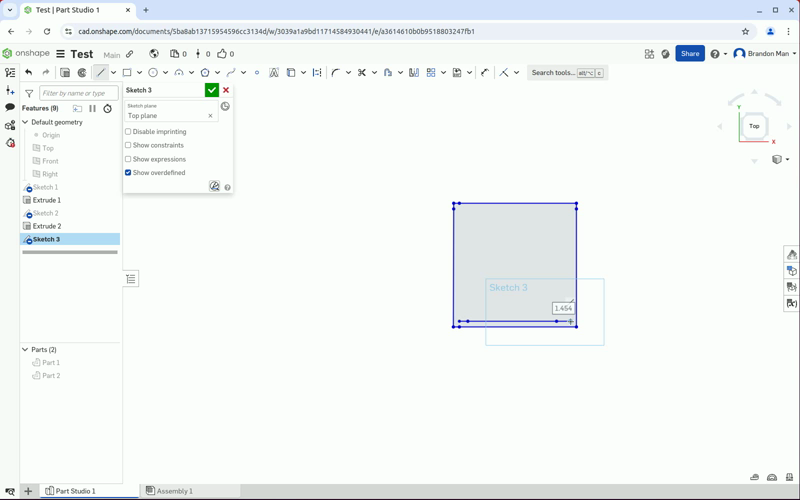
scroll(-6)
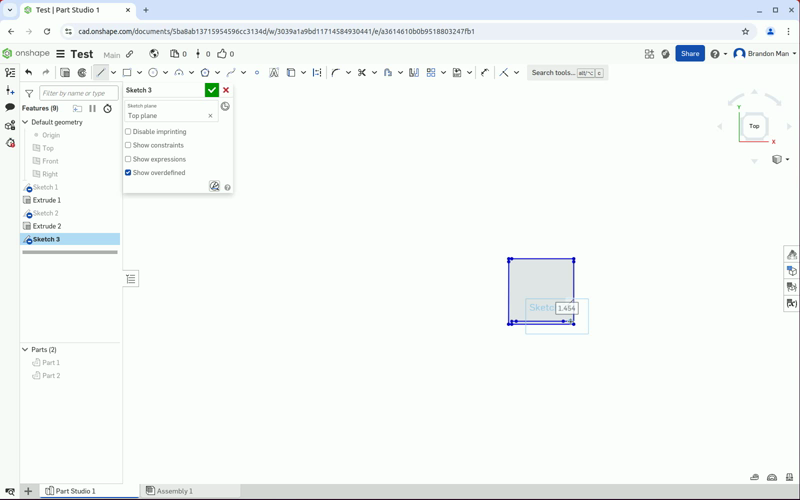
key_up(shift)
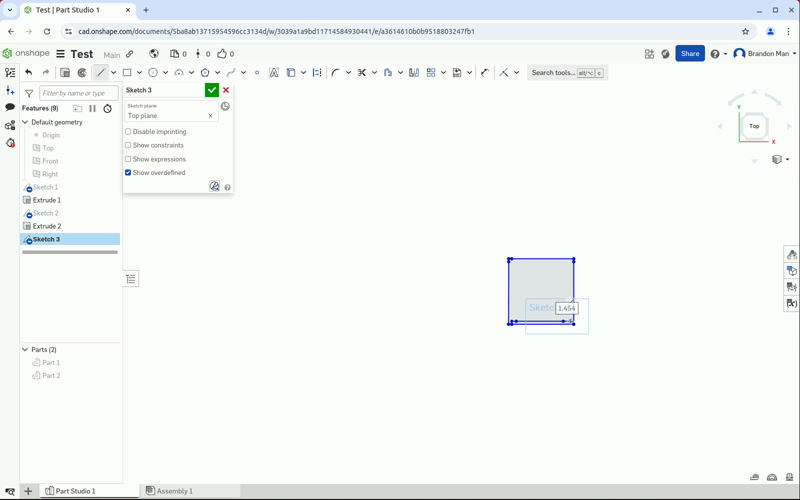
key_down(shift)
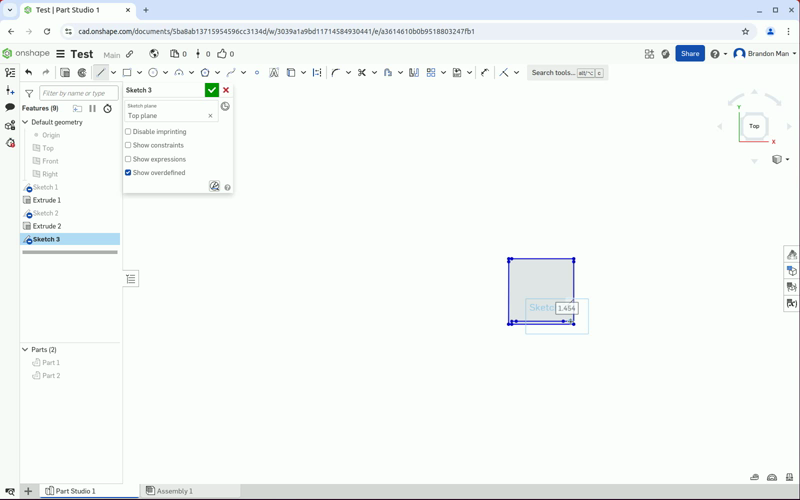
mouse_move(589, 321)
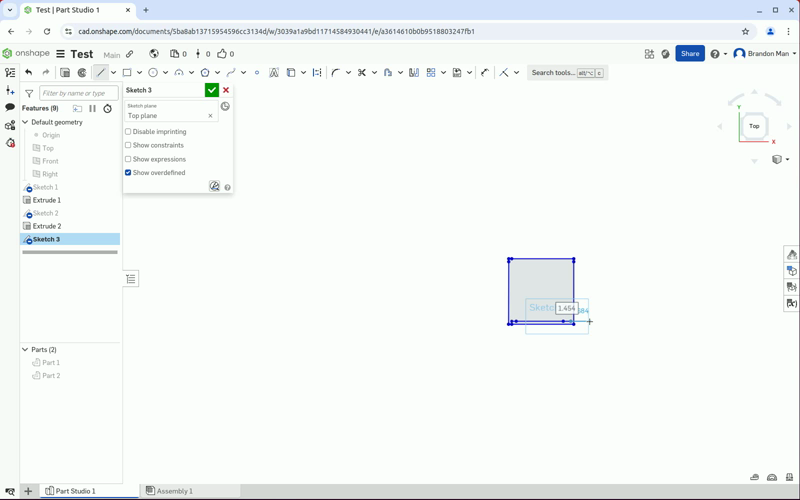
mouse_move(570, 313)
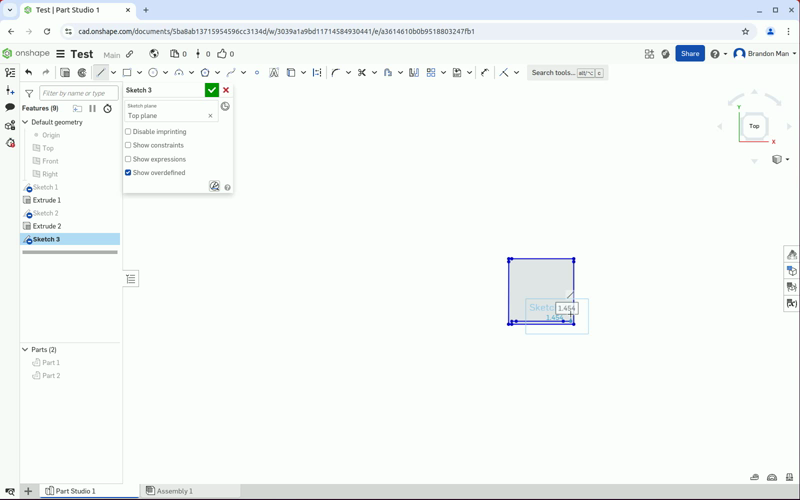
click(570, 313)
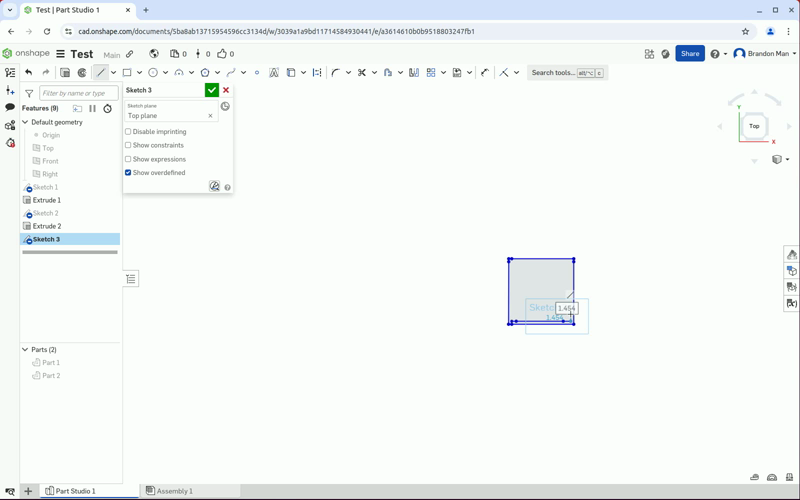
key_up(shift)
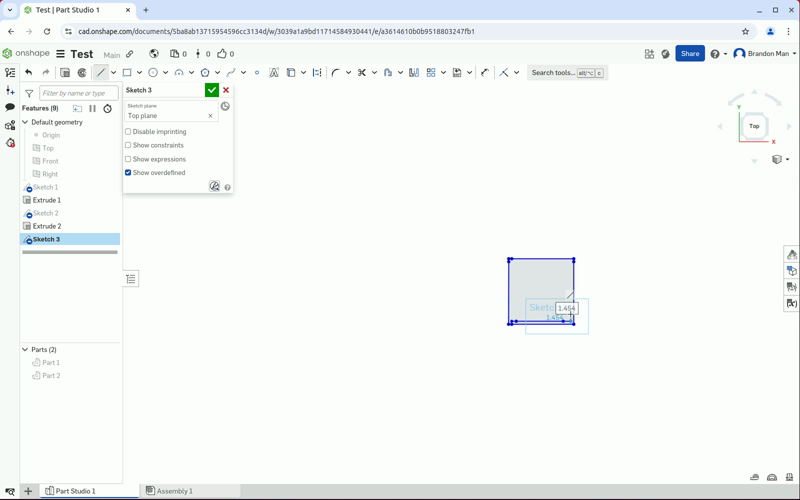
key_down(shift)
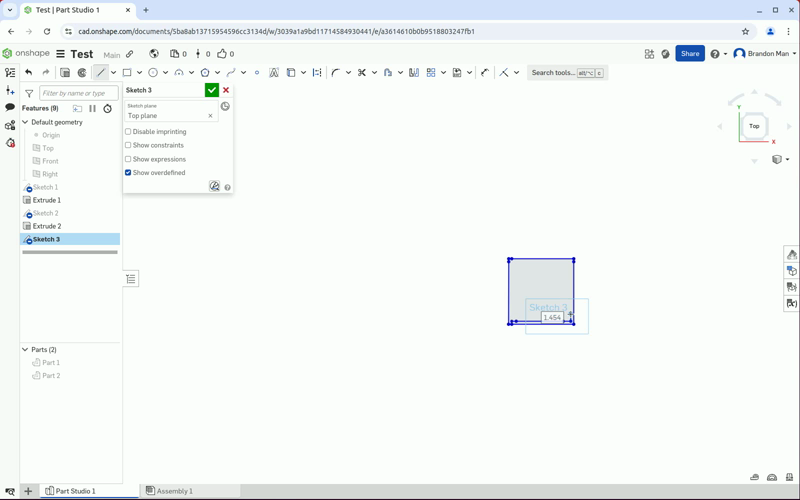
mouse_move(589, 313)
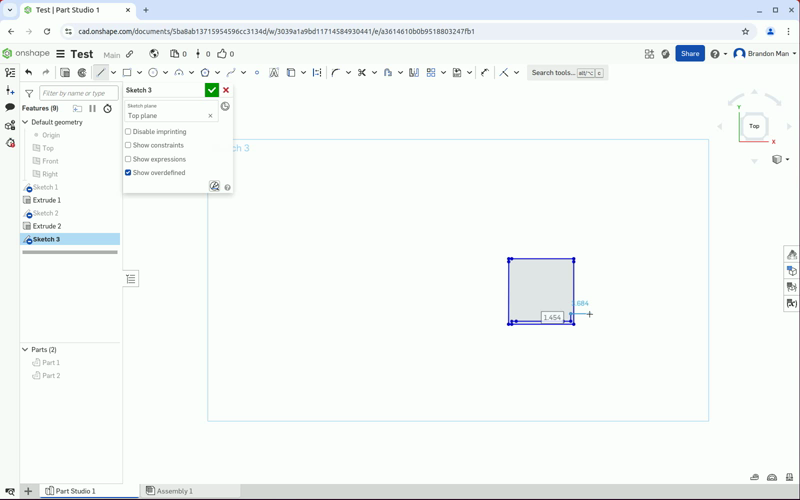
mouse_move(570, 266)
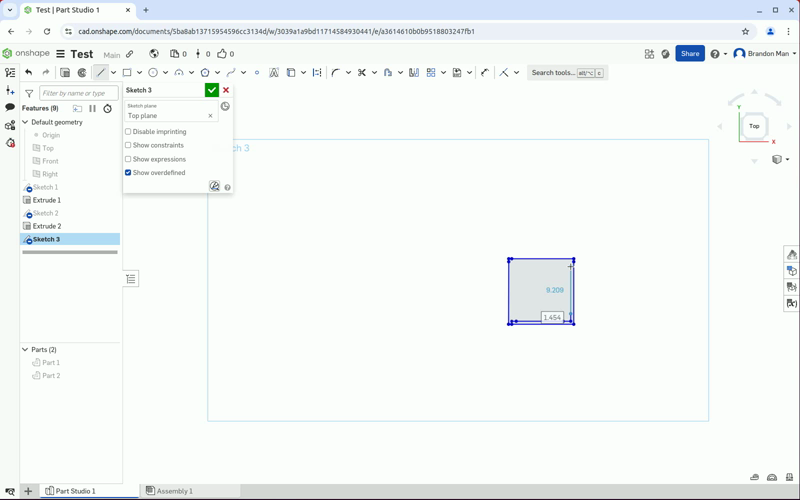
click(570, 266)
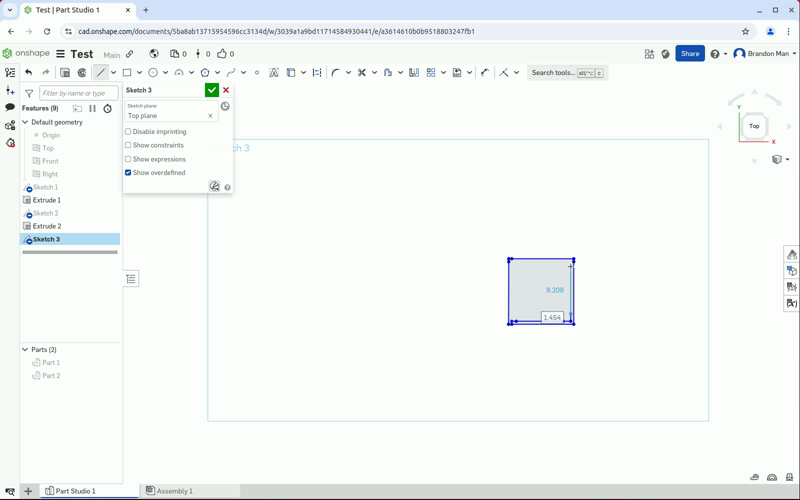
key_up(shift)
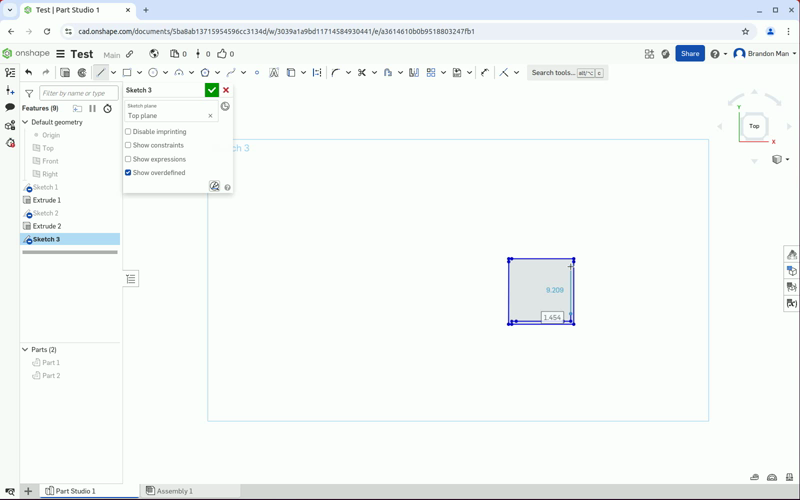
key_down(shift)
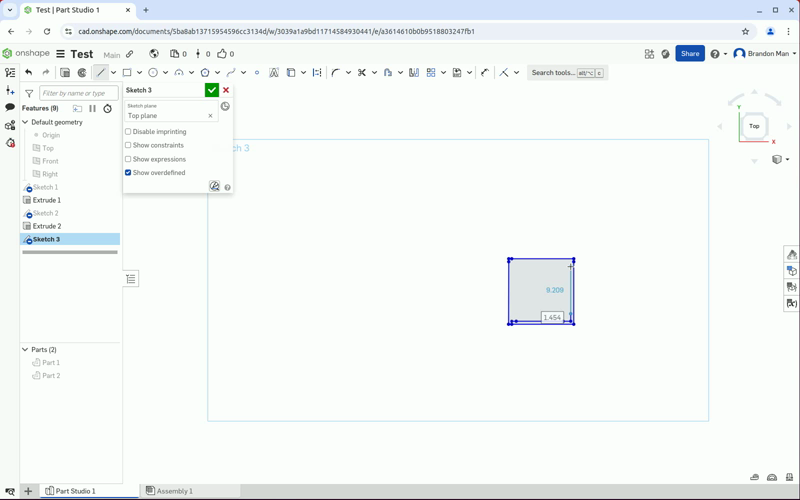
mouse_move(589, 266)
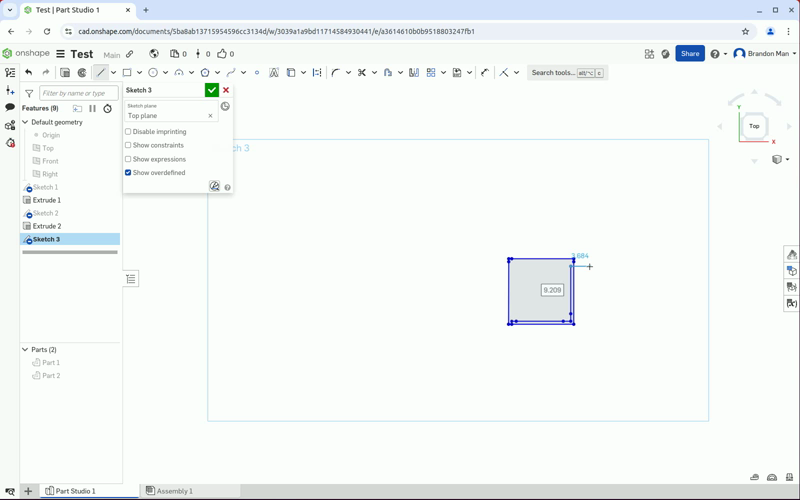
mouse_move(570, 261)
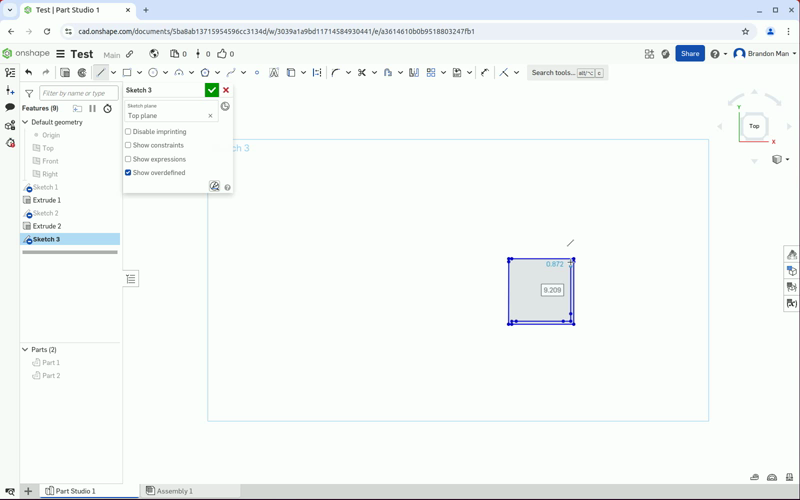
scroll(6)
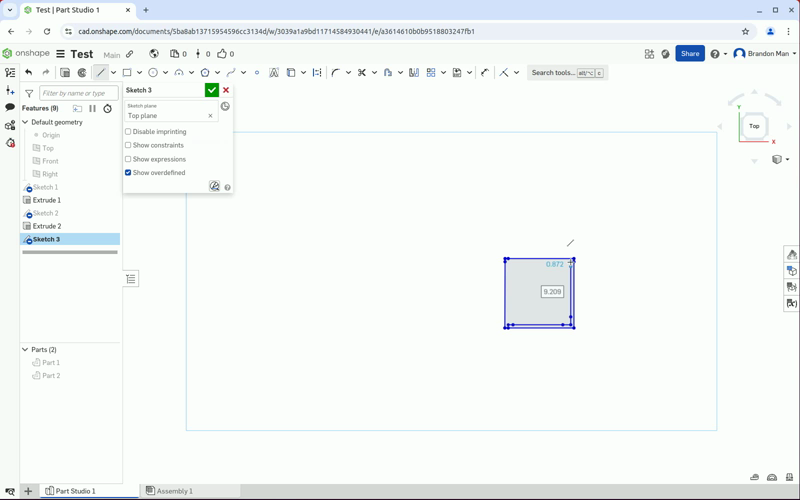
scroll(6)
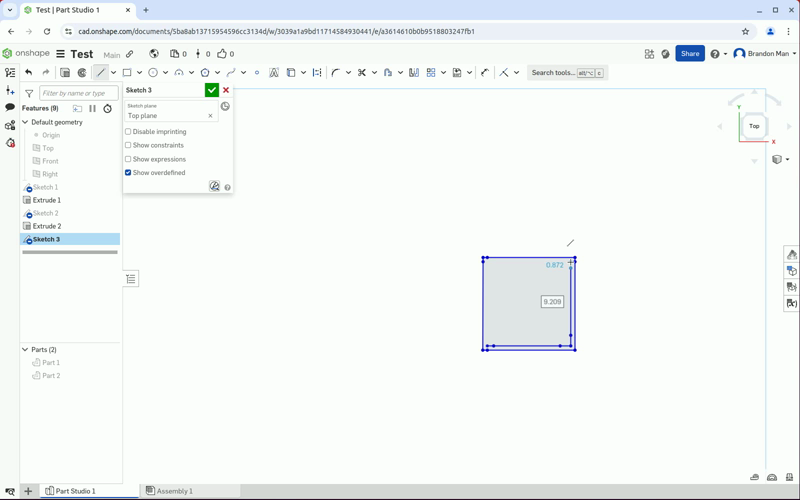
scroll(6)
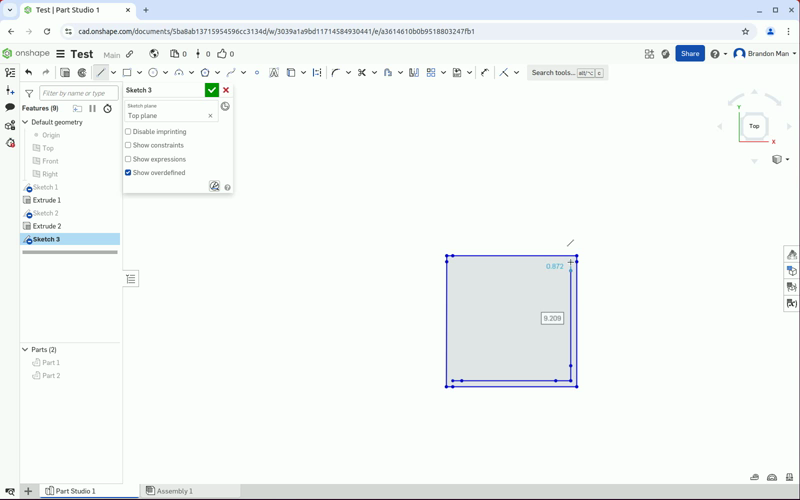
scroll(6)
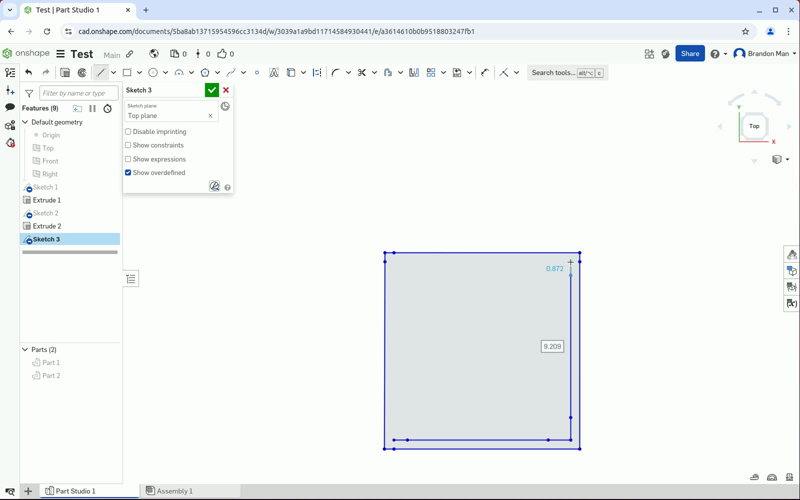
scroll(6)
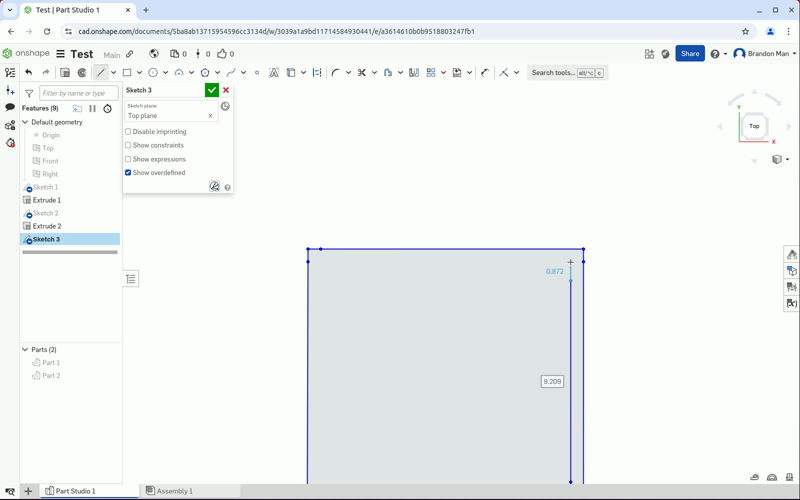
scroll(6)
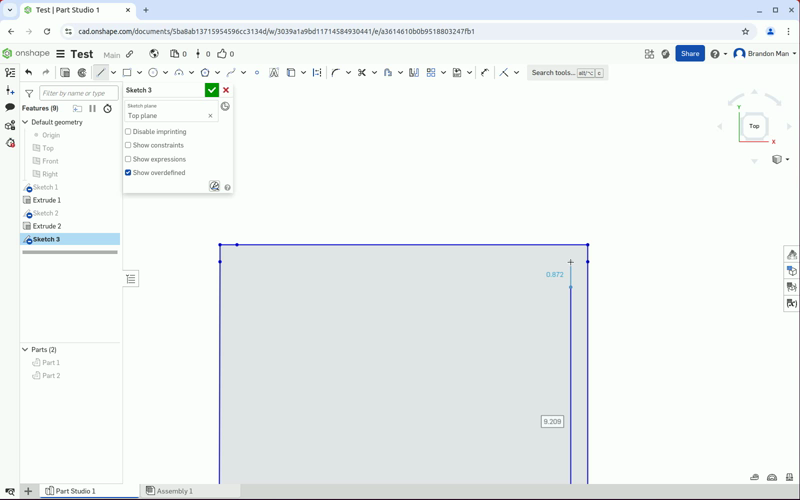
scroll(6)
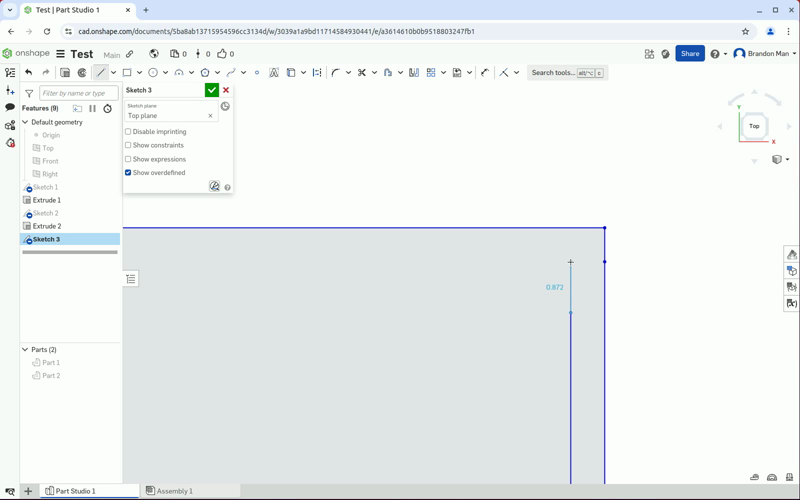
click(570, 261)
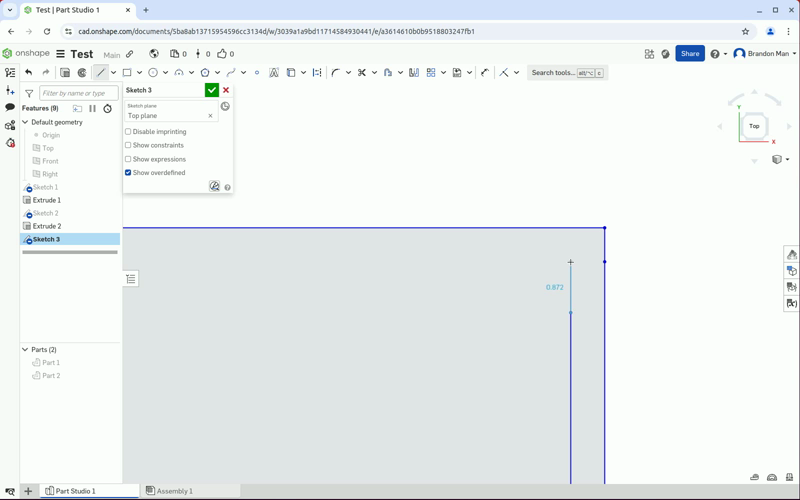
scroll(-6)
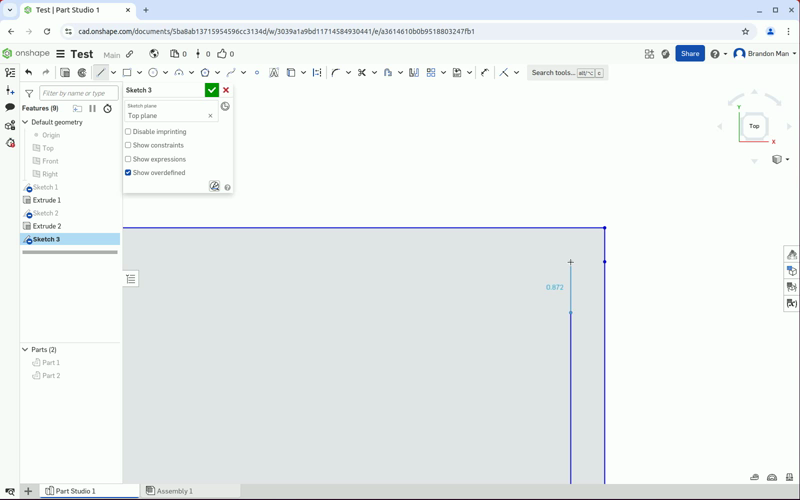
scroll(-6)
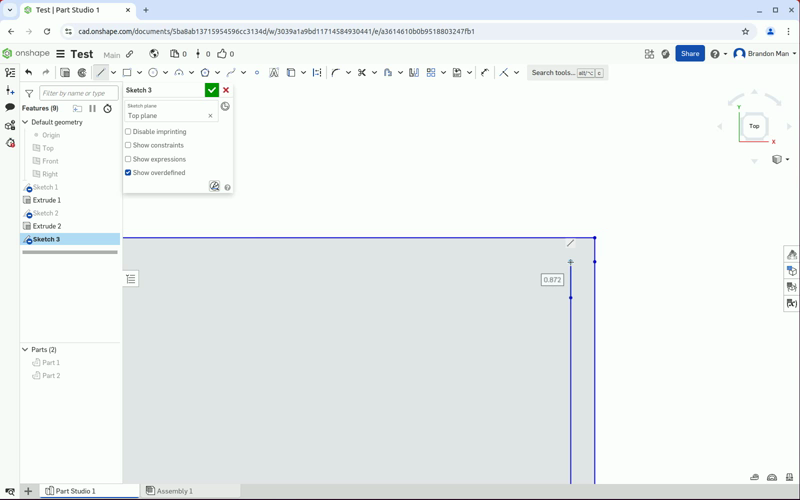
scroll(-6)
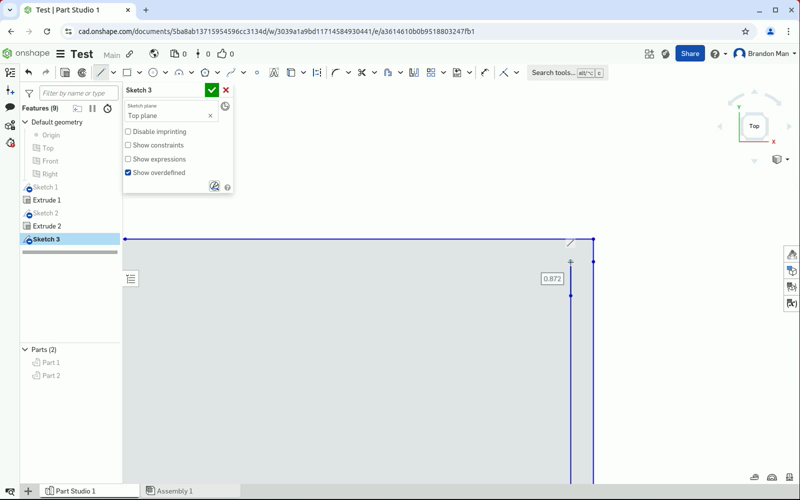
scroll(-6)
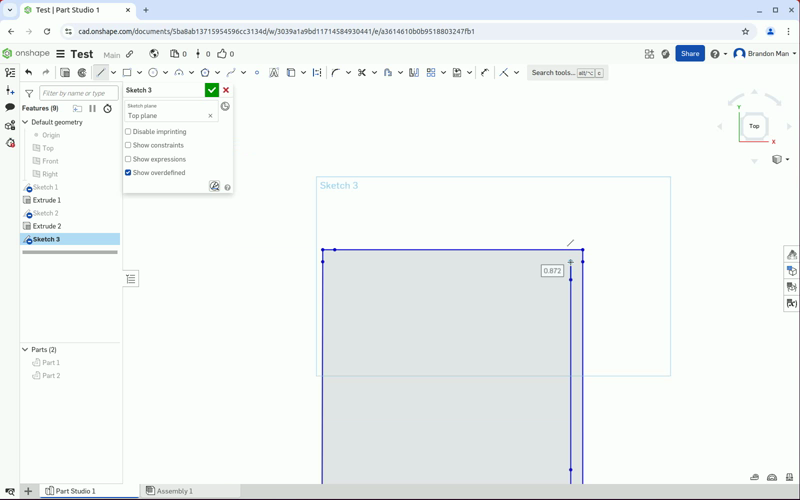
scroll(-6)
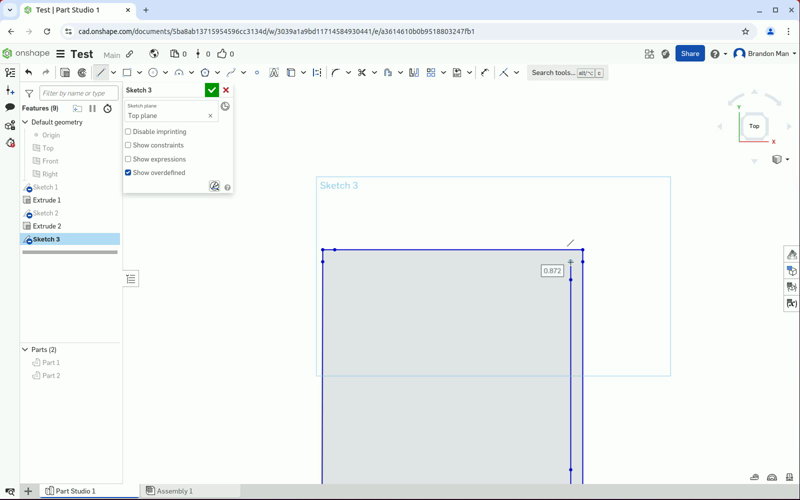
scroll(-6)
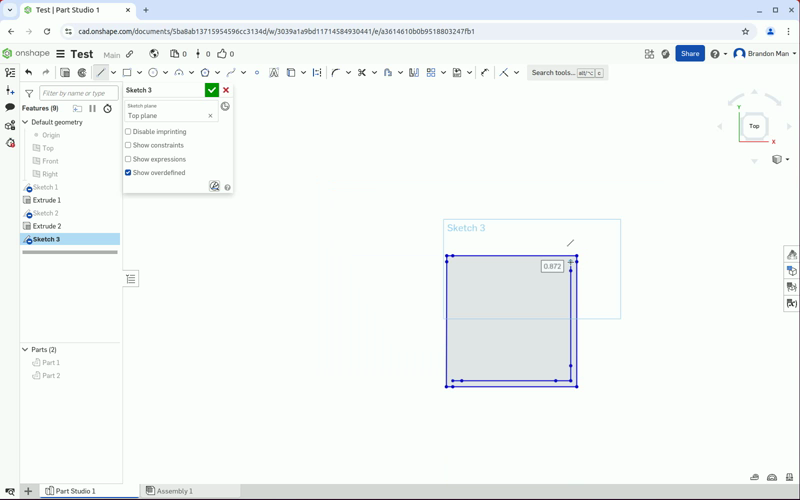
scroll(-6)
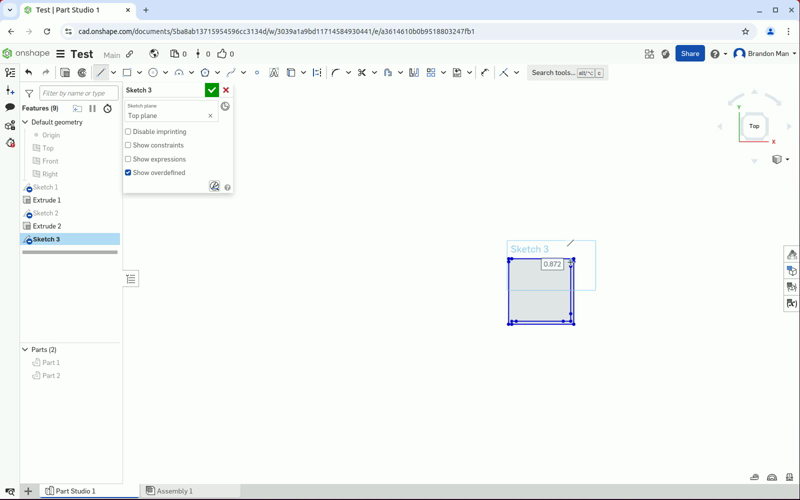
key_up(shift)
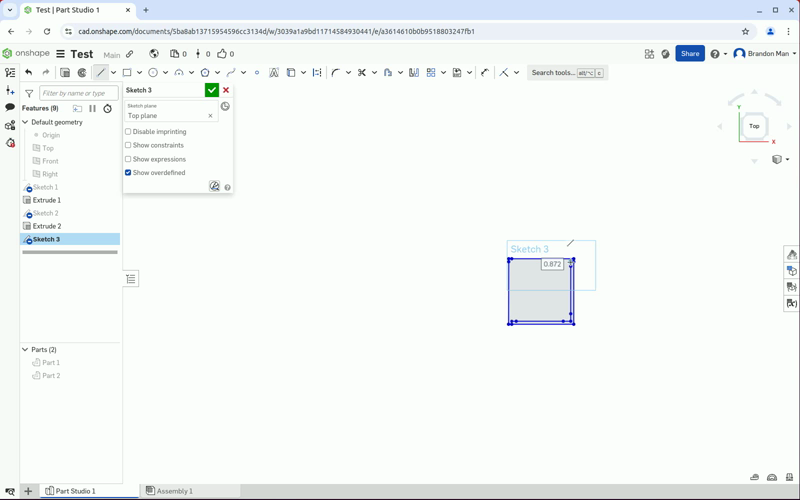
key_down(shift)
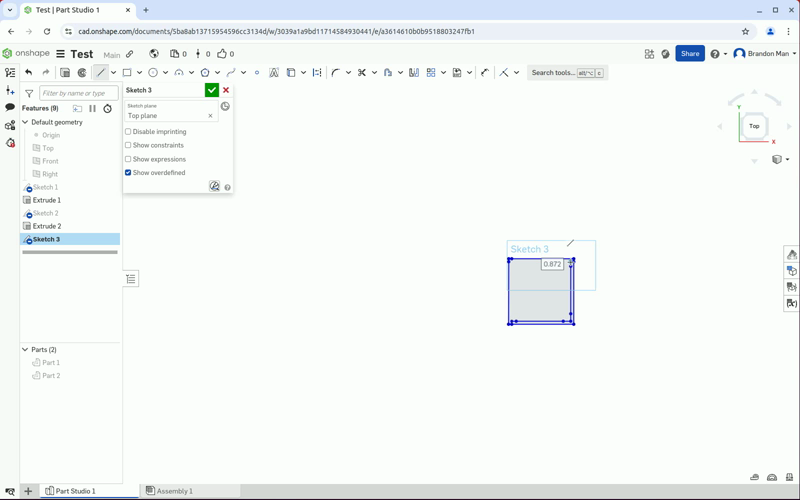
mouse_move(589, 261)
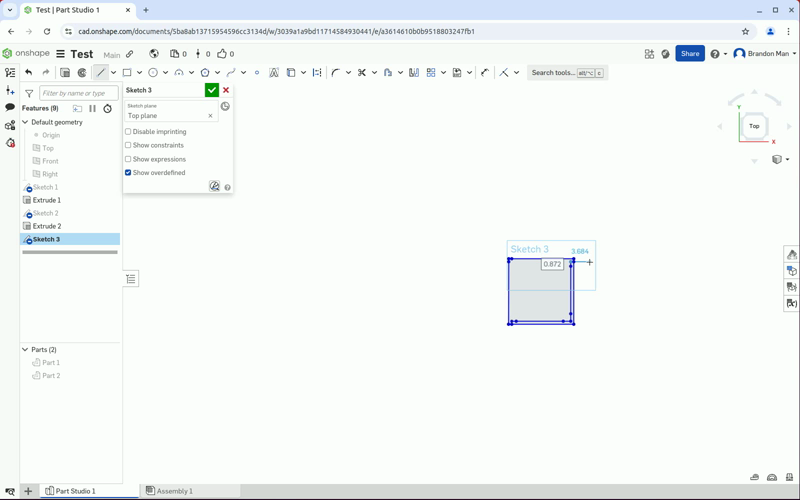
mouse_move(511, 261)
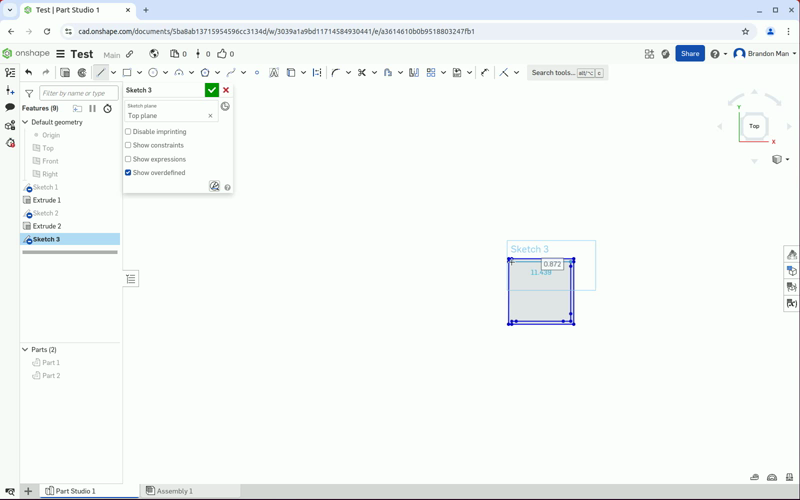
scroll(6)
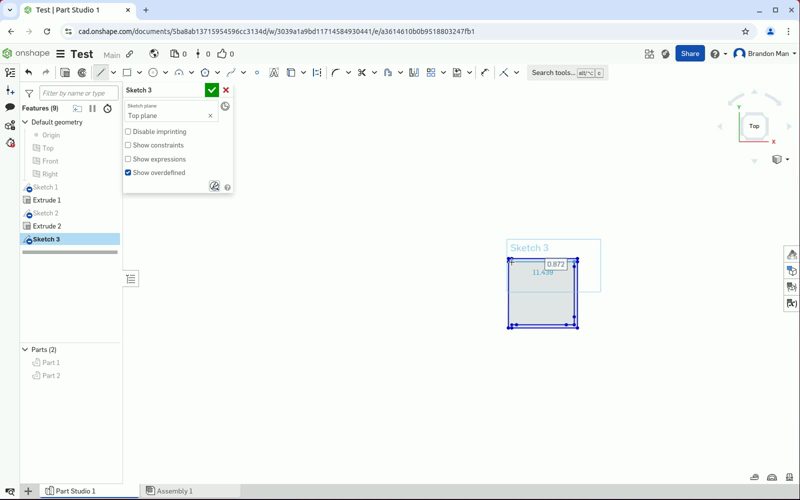
scroll(6)
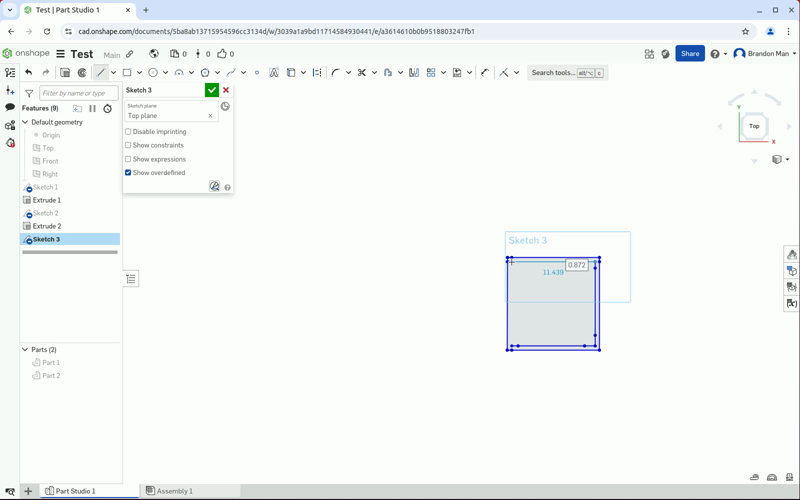
scroll(6)
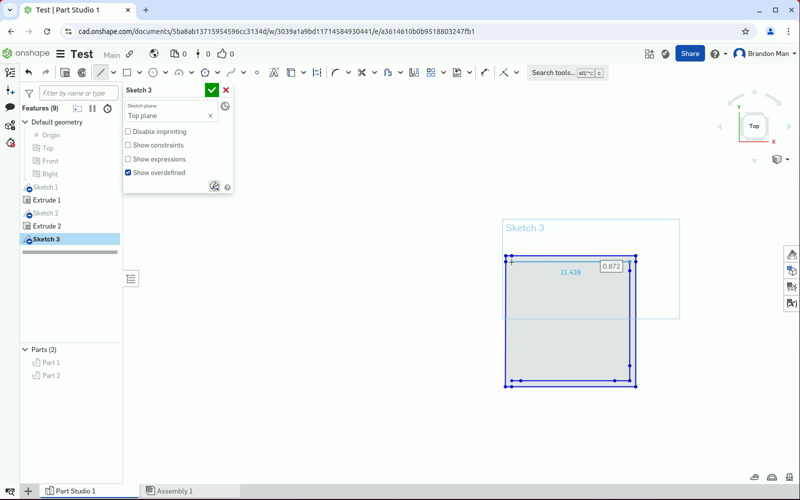
scroll(6)
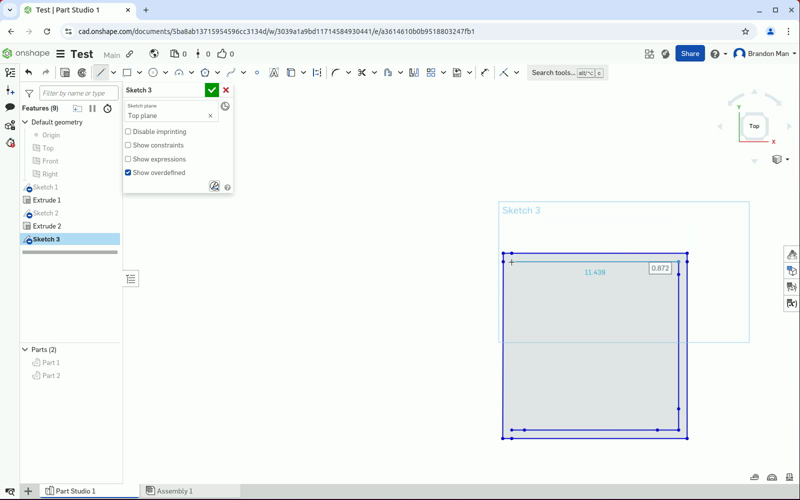
scroll(6)
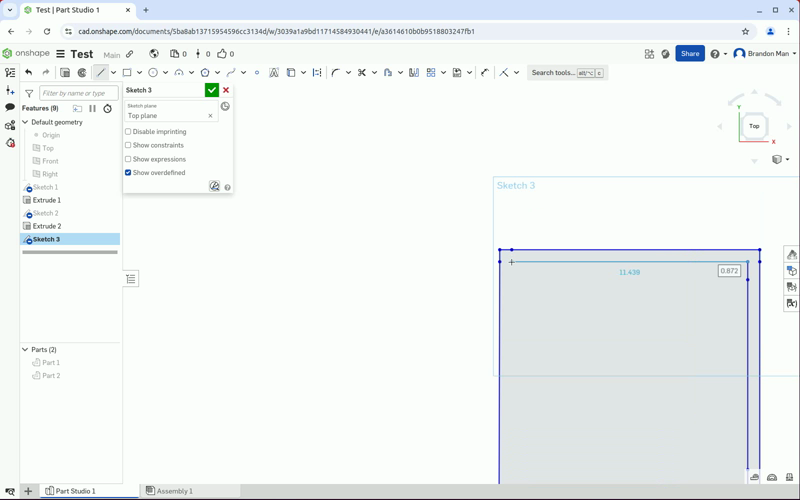
scroll(6)
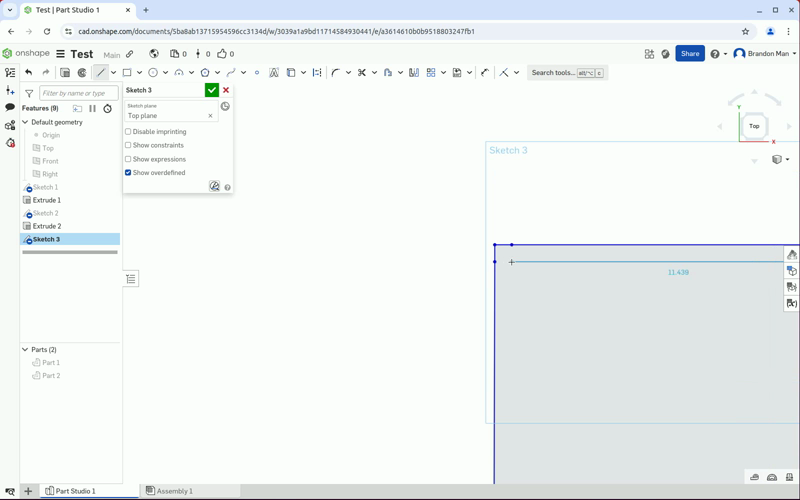
scroll(6)
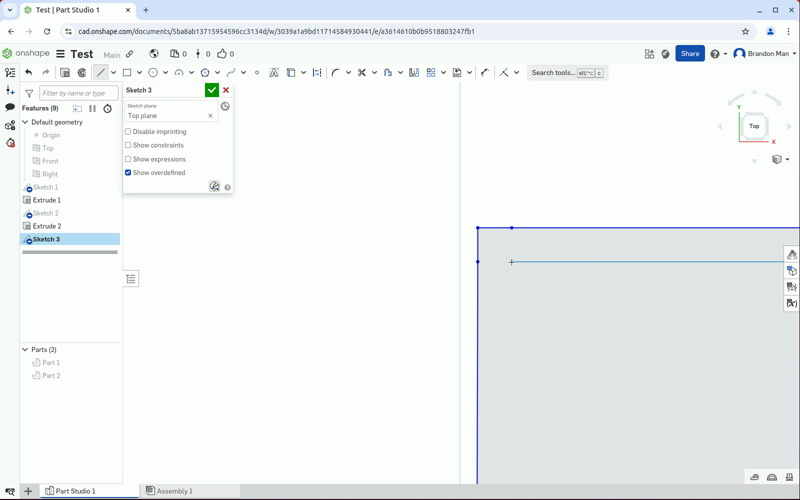
click(511, 261)
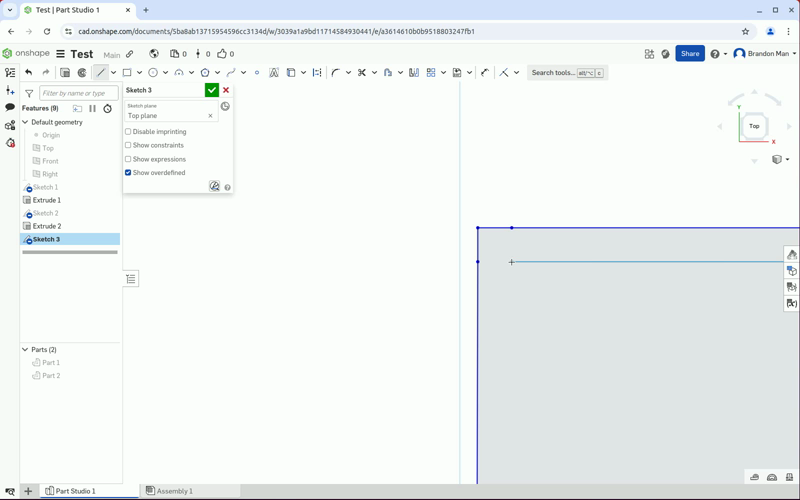
scroll(-6)
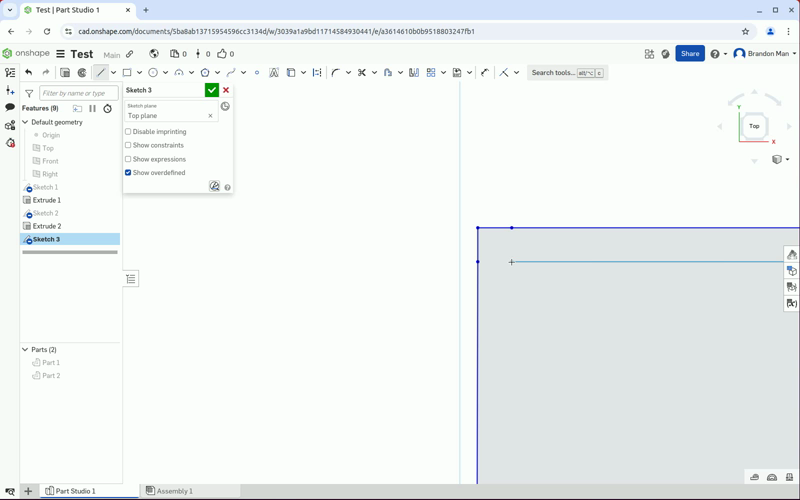
scroll(-6)
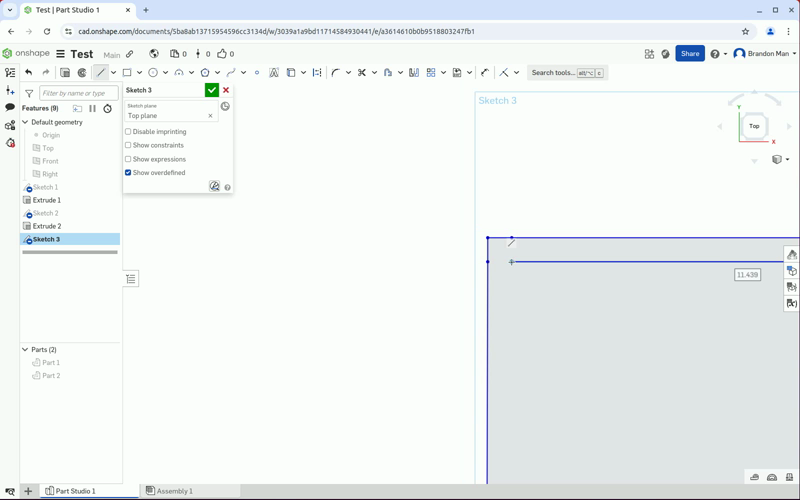
scroll(-6)
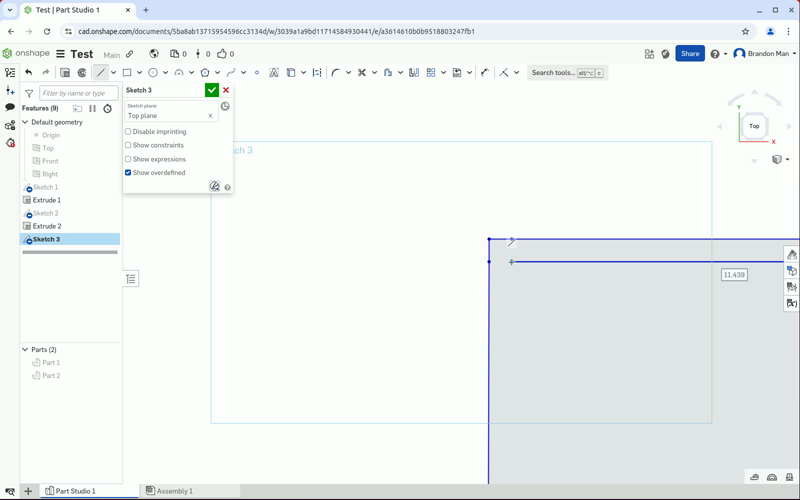
scroll(-6)
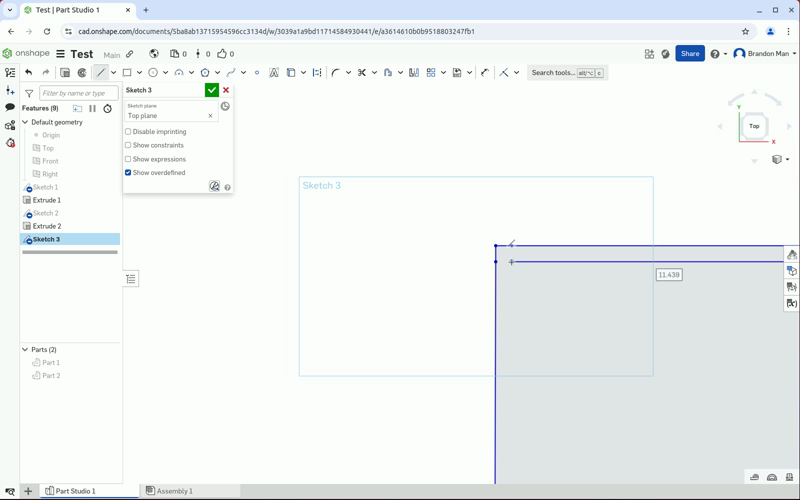
scroll(-6)
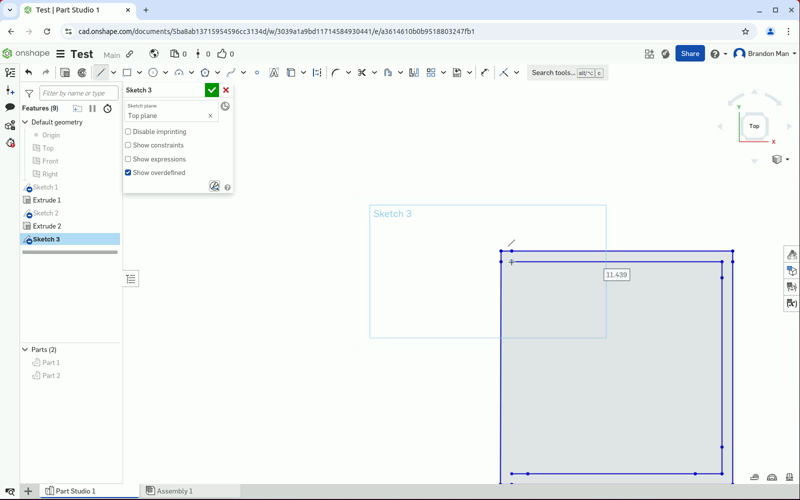
scroll(-6)
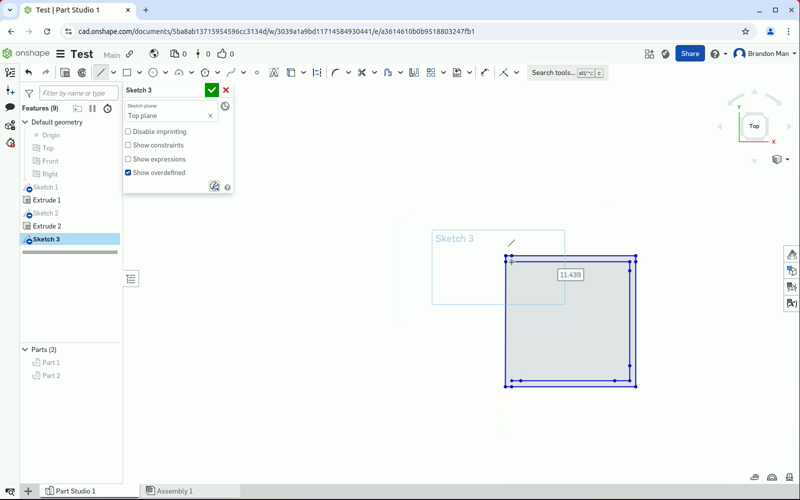
scroll(-6)
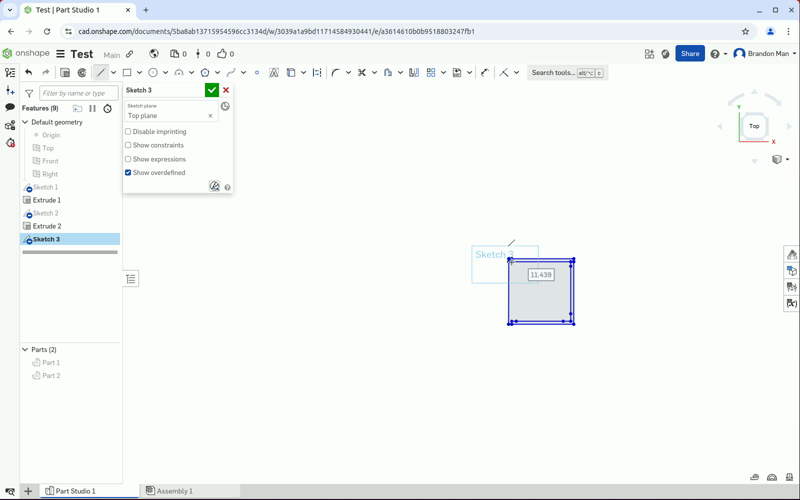
key_up(shift)
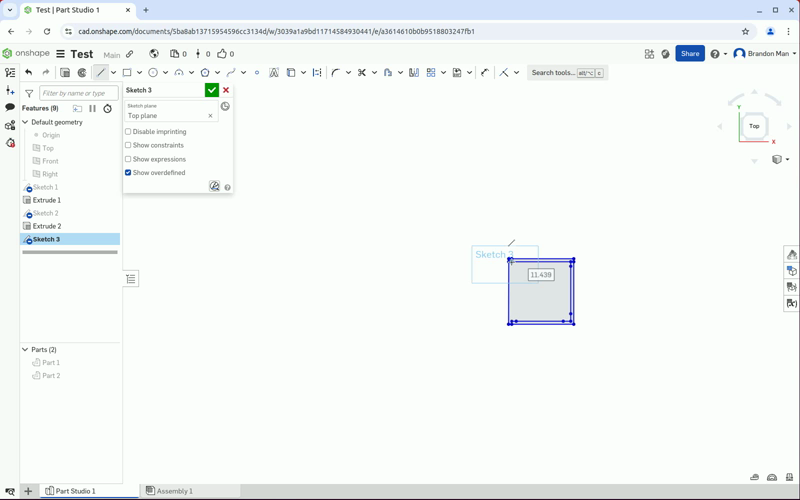
mouse_move(541, 261)
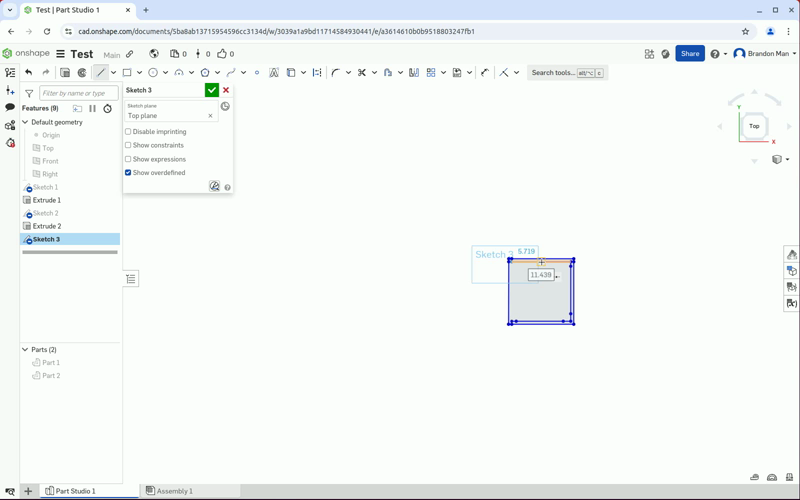
key_down(shift)
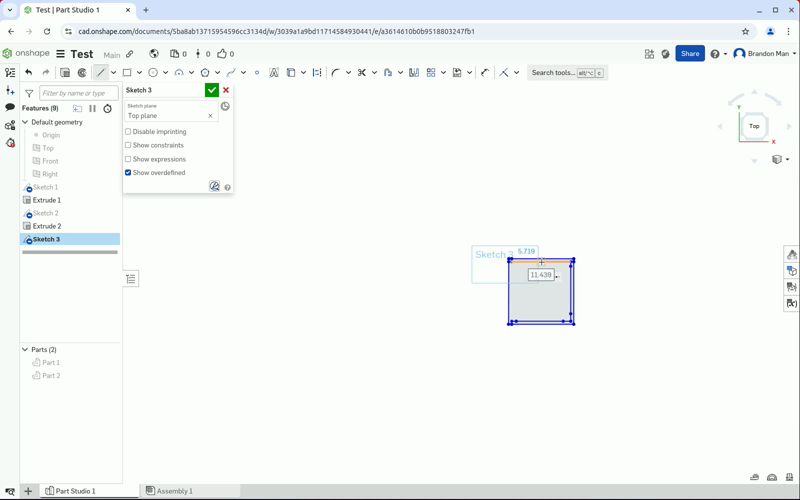
mouse_move(511, 321)
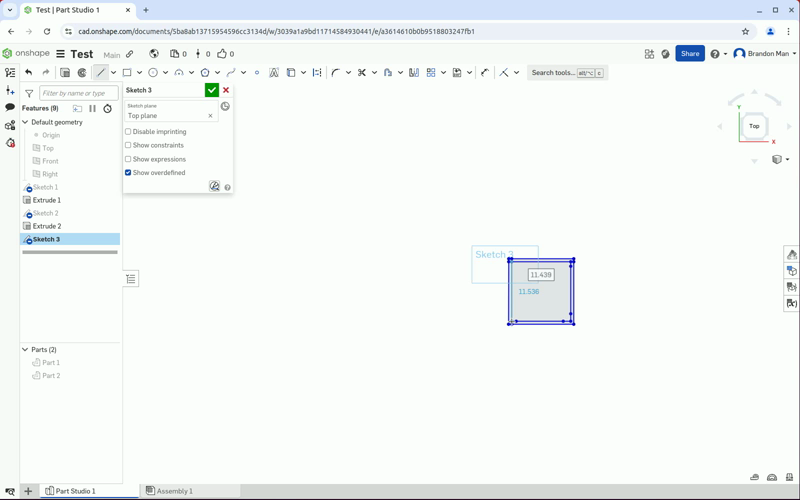
scroll(6)
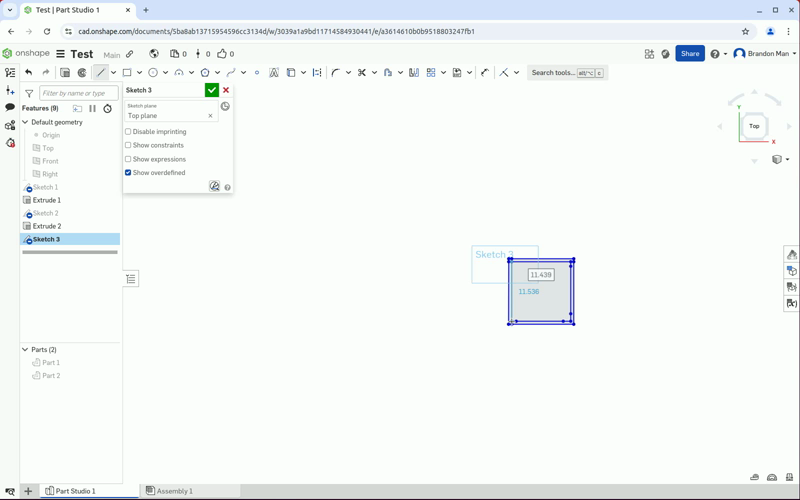
scroll(6)
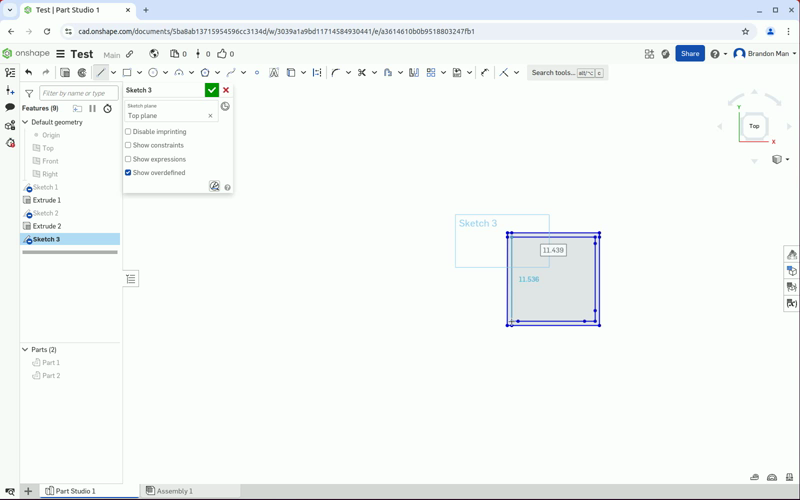
scroll(6)
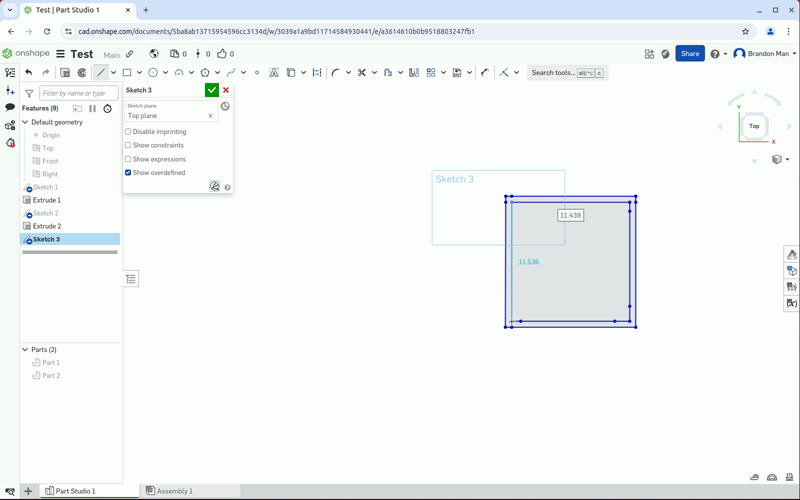
scroll(6)
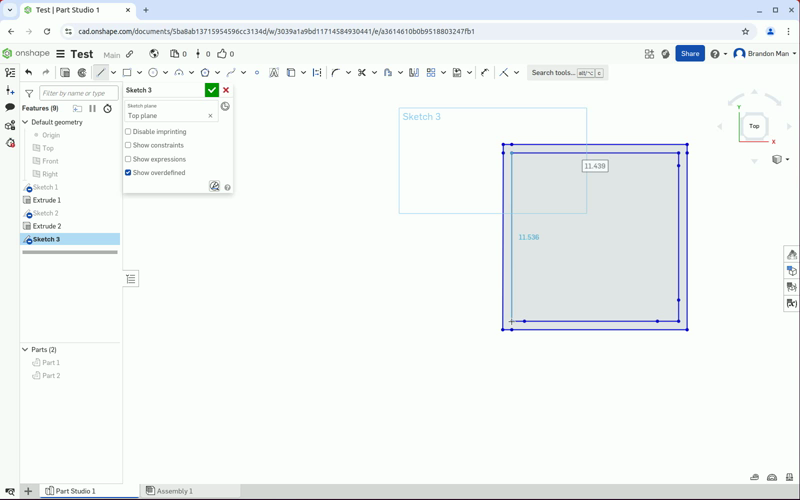
scroll(6)
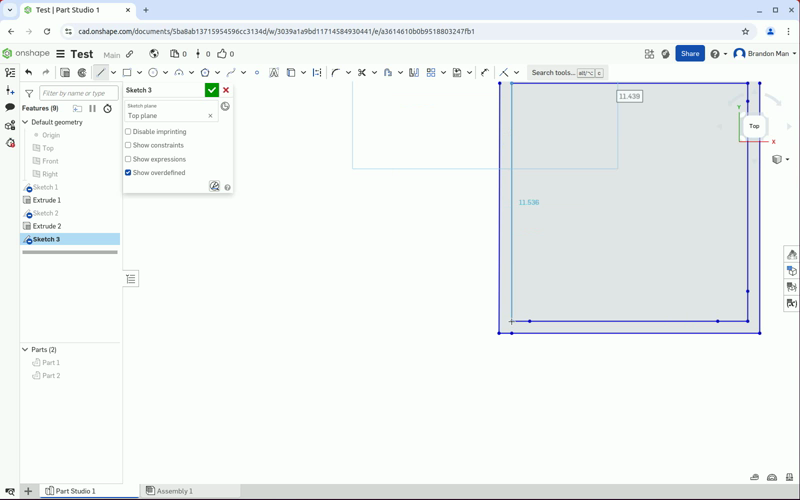
scroll(6)
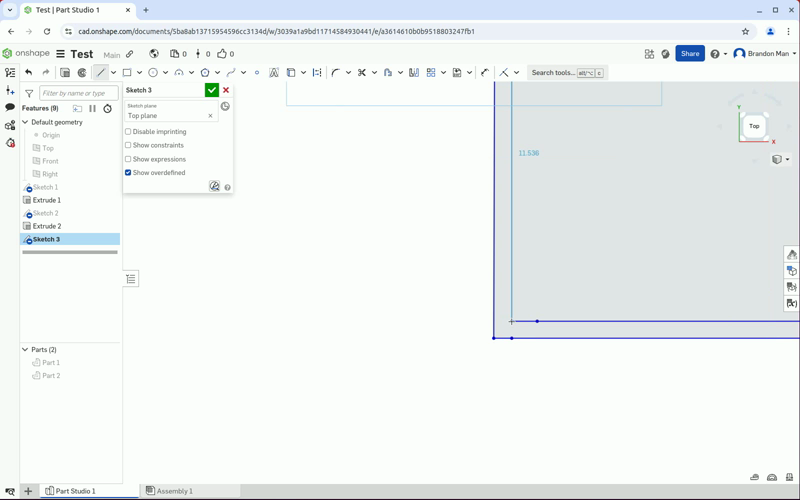
scroll(6)
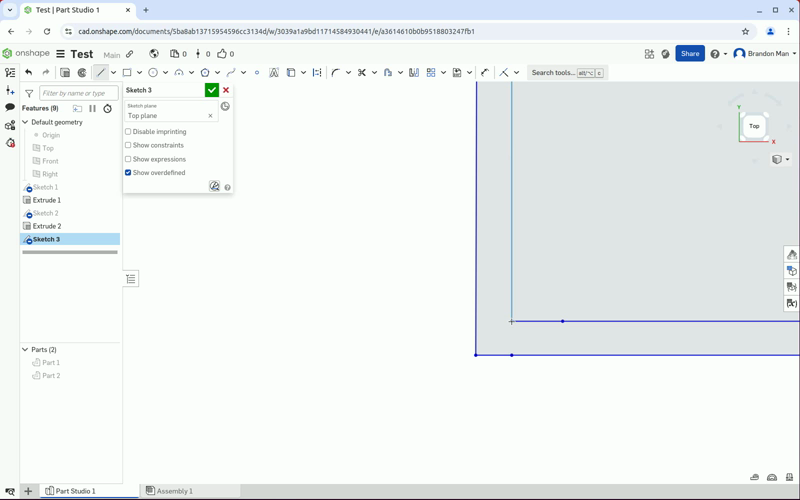
key_up(shift)
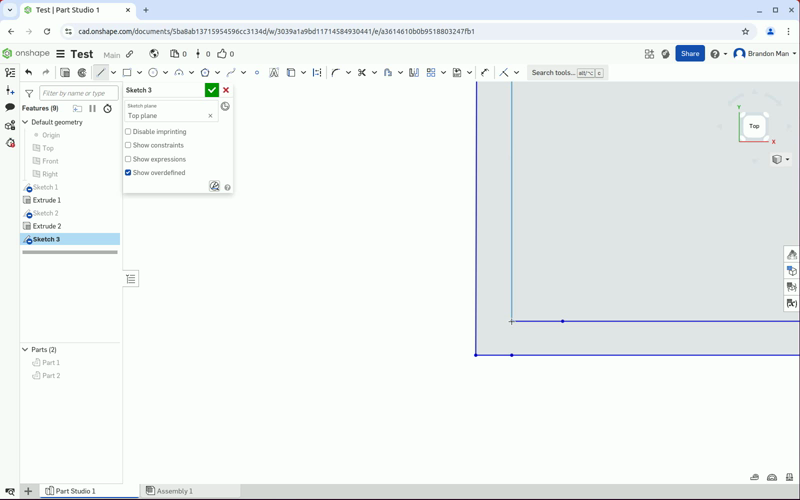
click(511, 321)
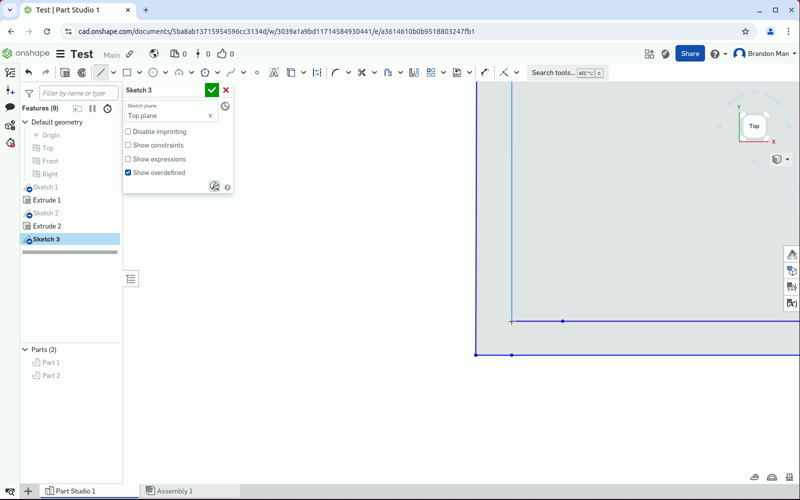
scroll(-6)
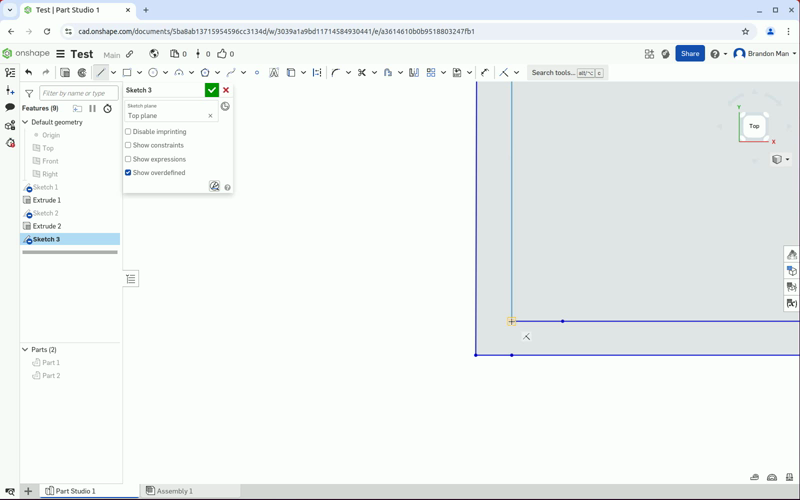
scroll(-6)
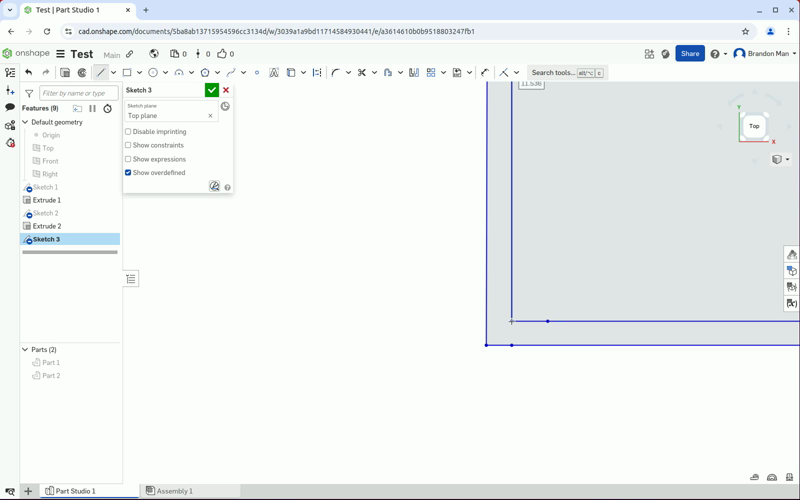
scroll(-6)
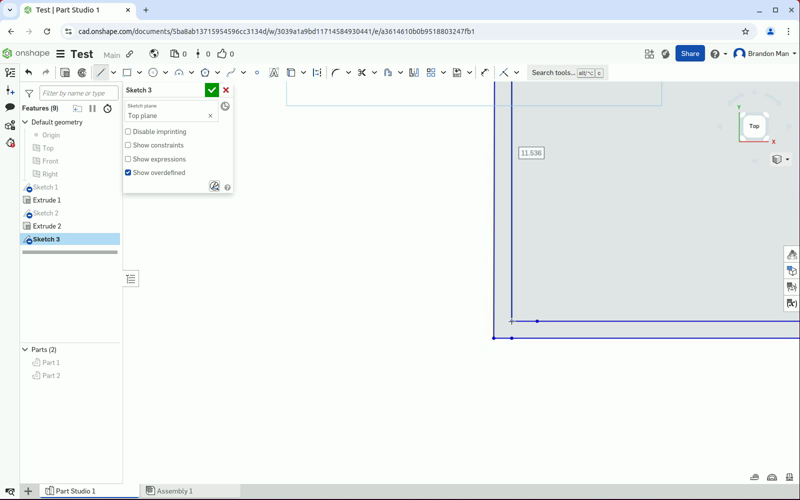
scroll(-6)
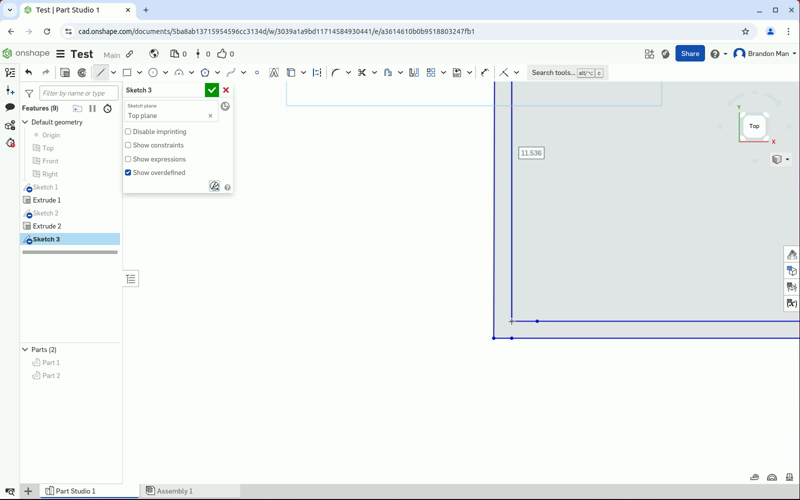
scroll(-6)
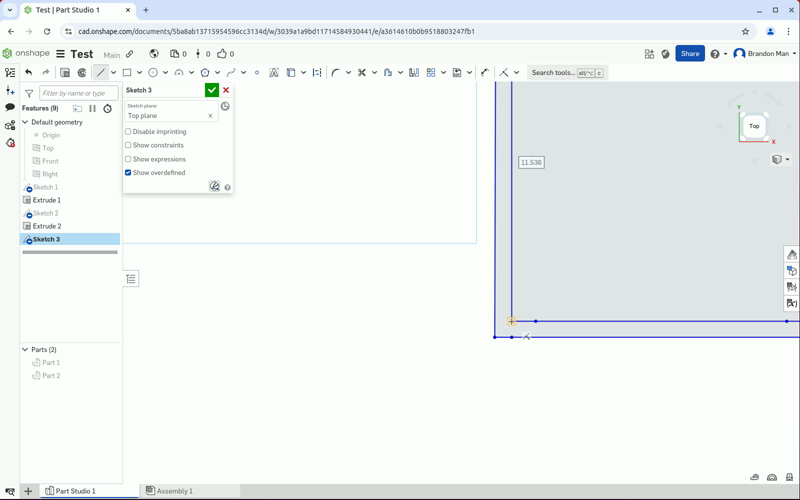
scroll(-6)
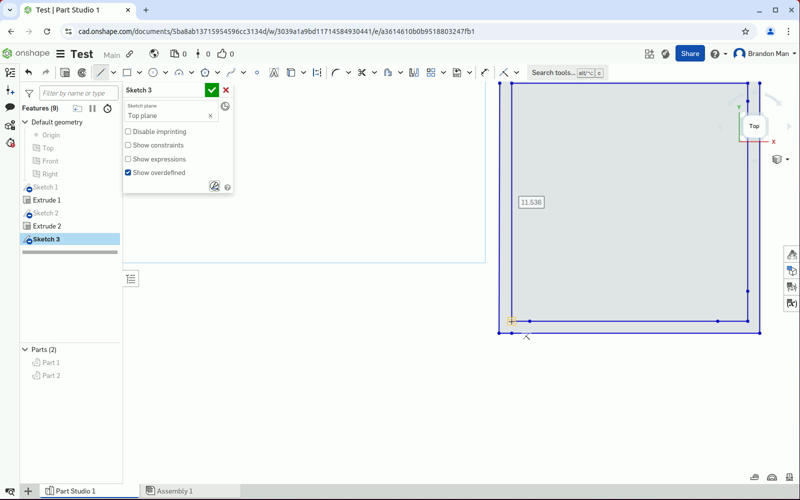
scroll(-6)
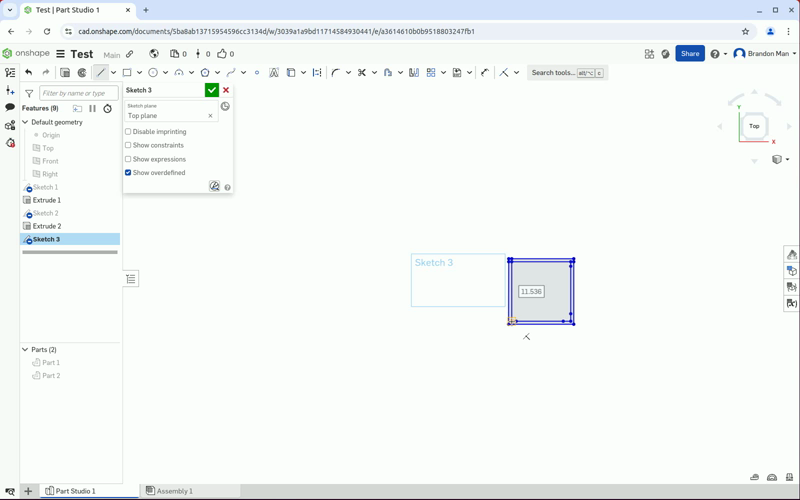
key(esc)
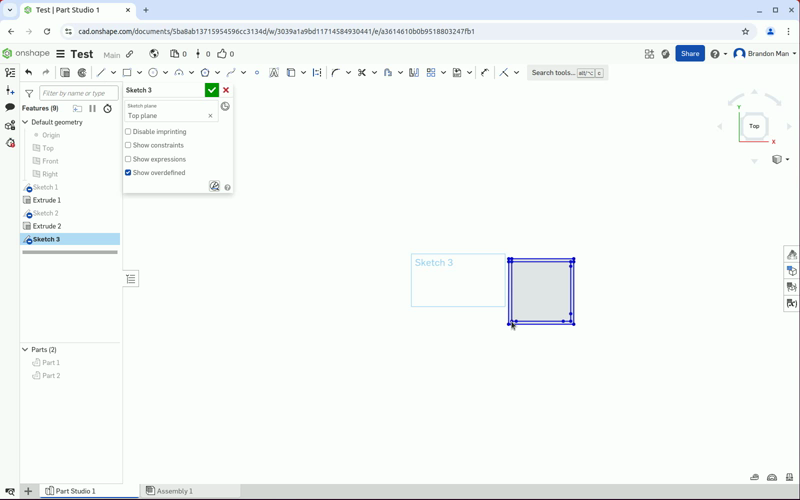
mouse_move(566, 321)
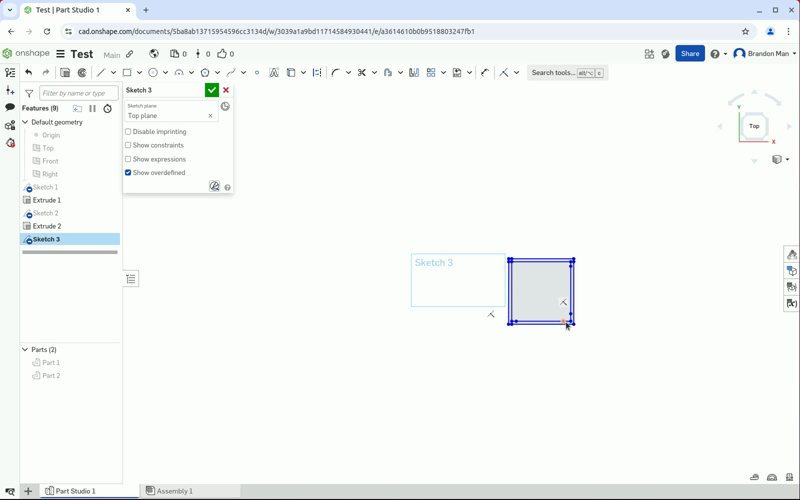
scroll(6)
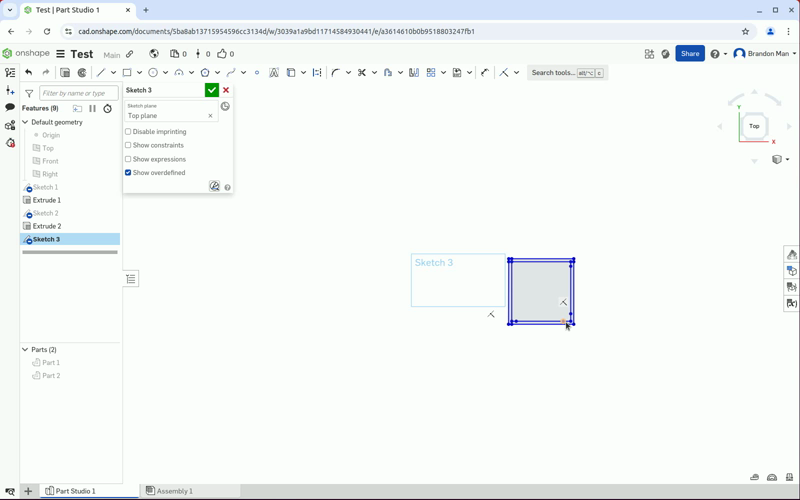
scroll(6)
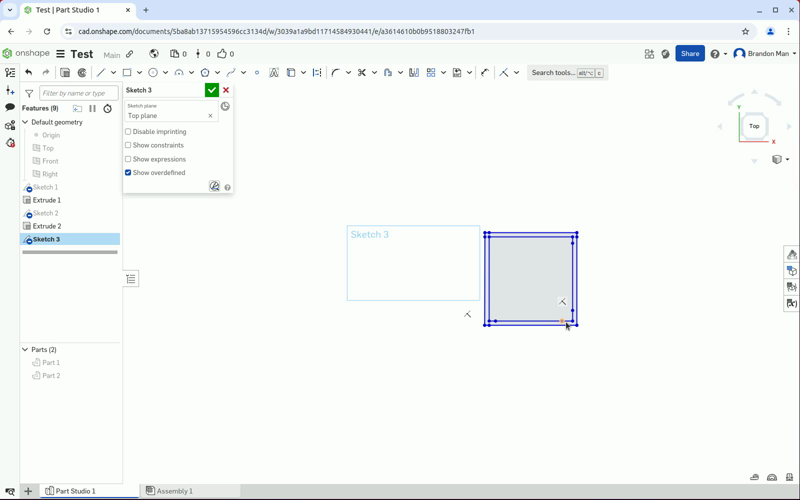
scroll(6)
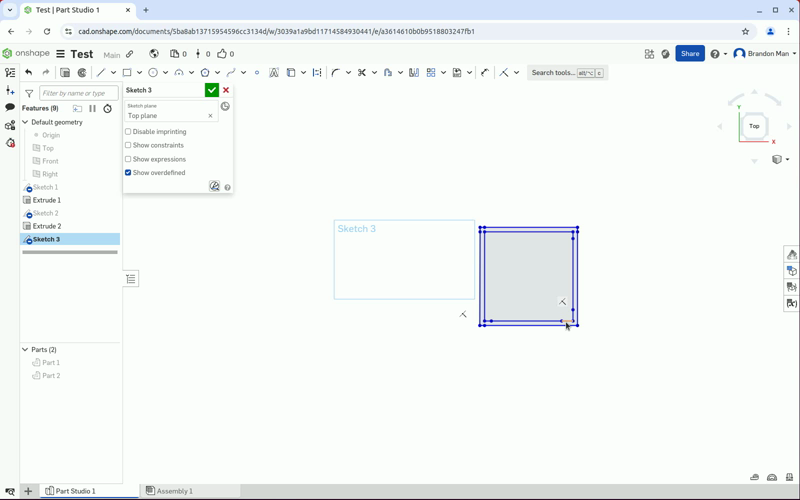
scroll(6)
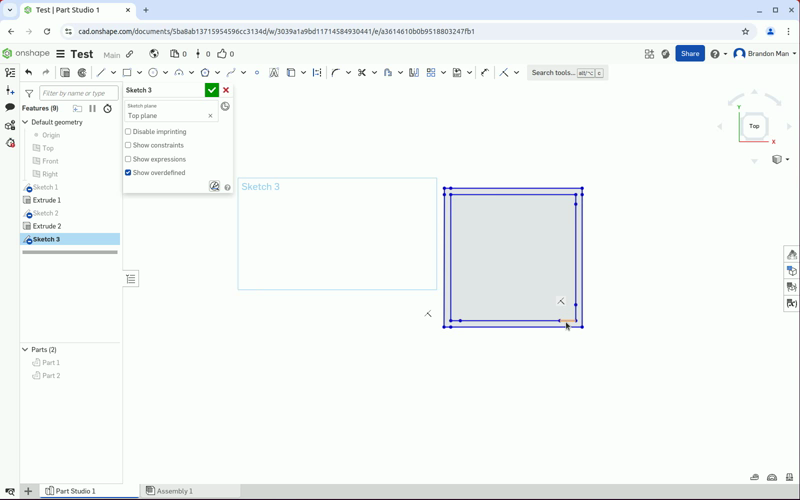
scroll(6)
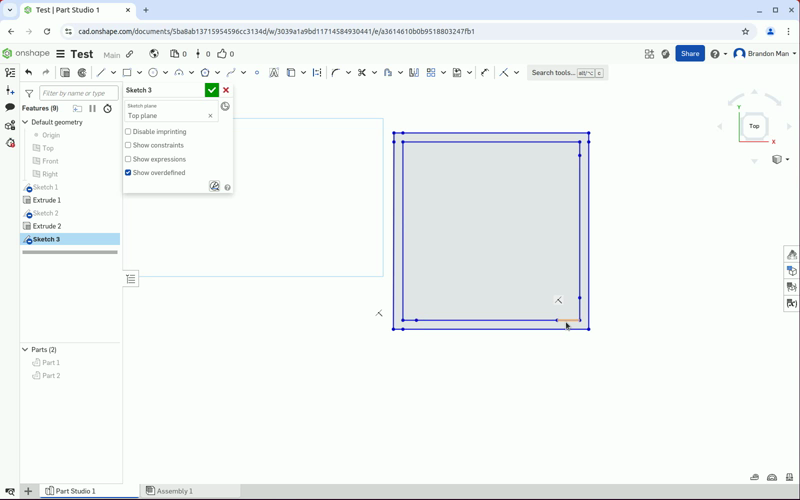
scroll(6)
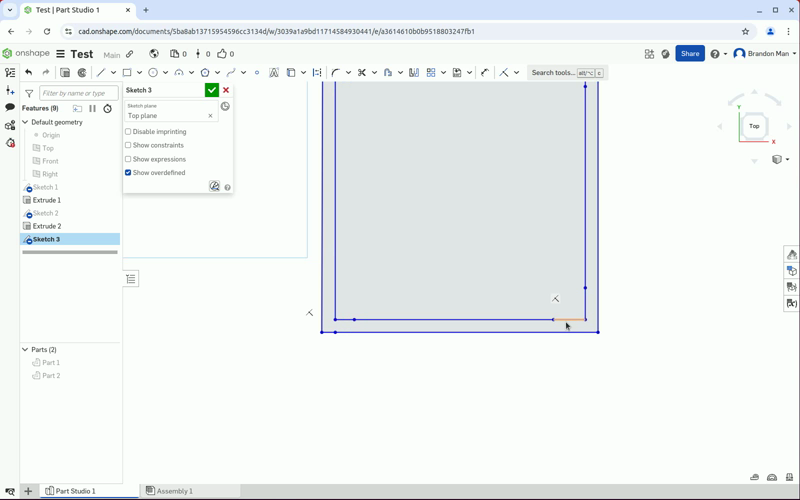
scroll(6)
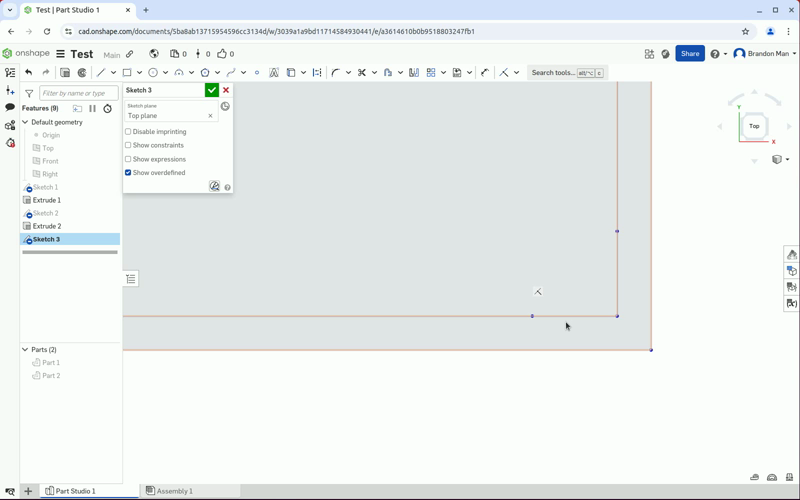
click(566, 321)
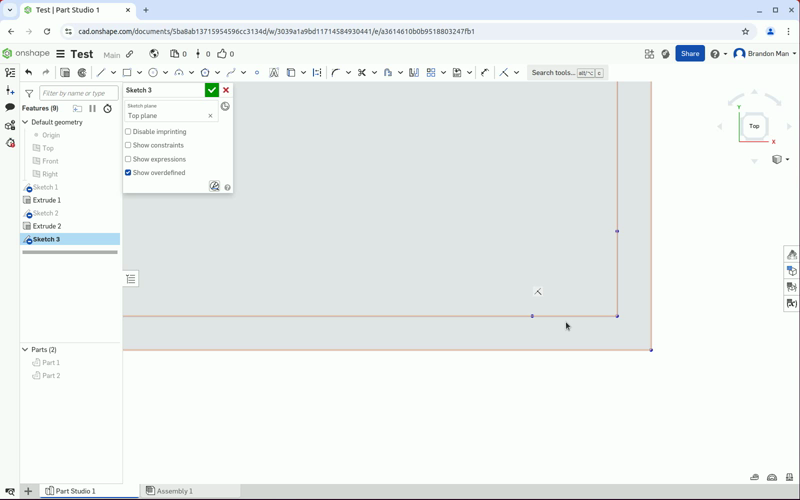
scroll(-6)
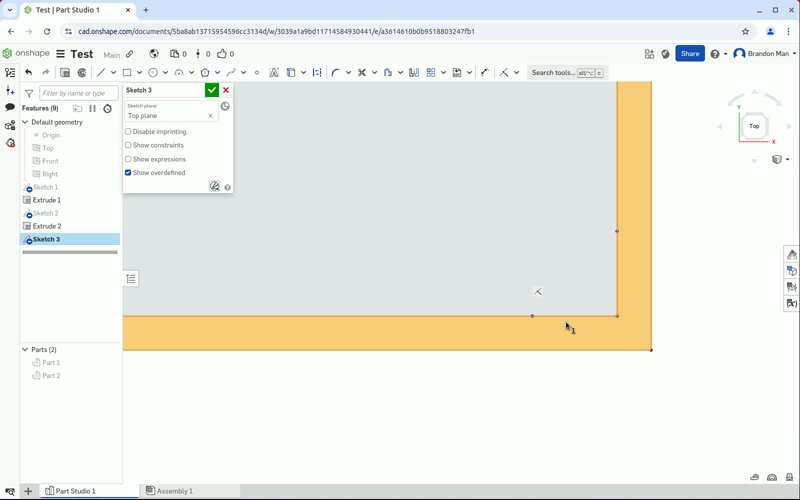
scroll(-6)
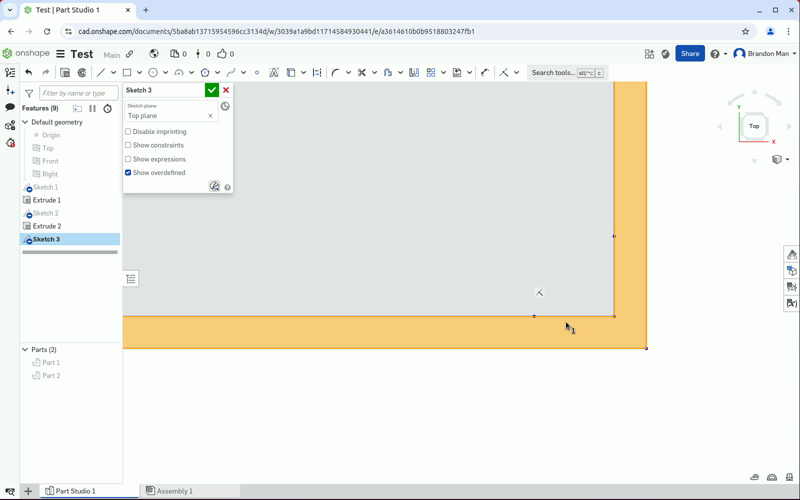
scroll(-6)
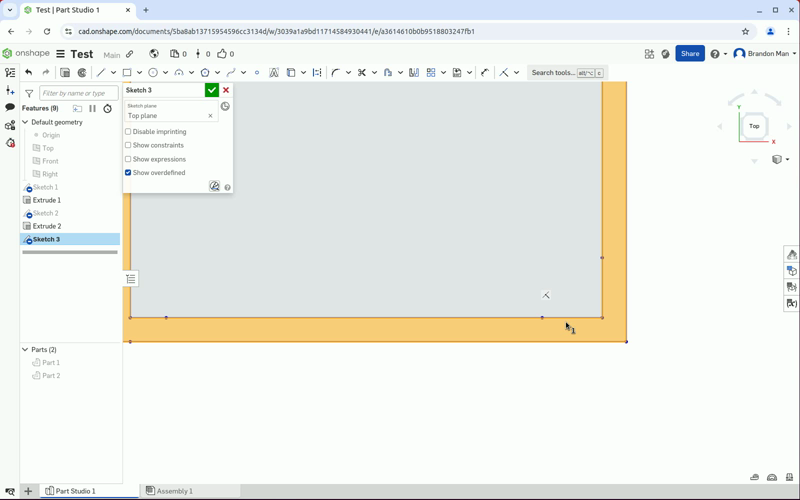
scroll(-6)
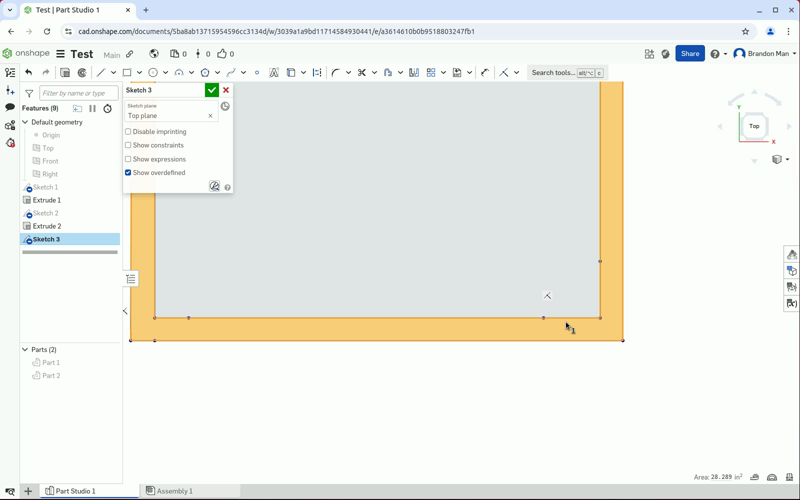
scroll(-6)
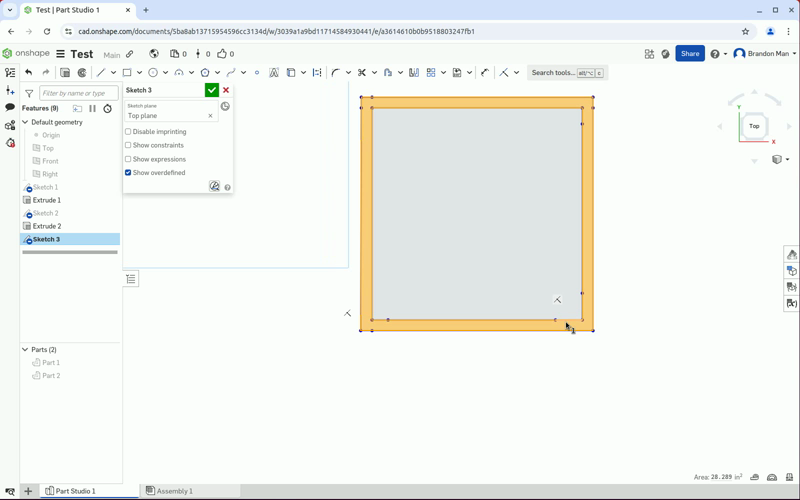
scroll(-6)
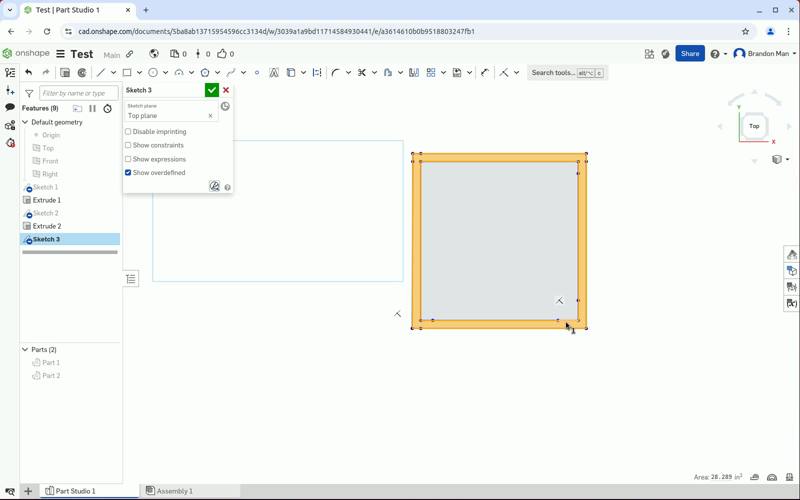
scroll(-6)
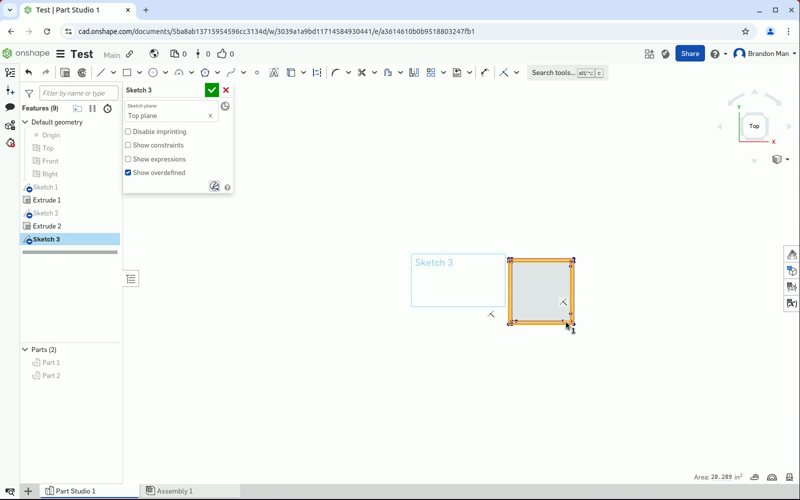
mouse_move(73, 352)
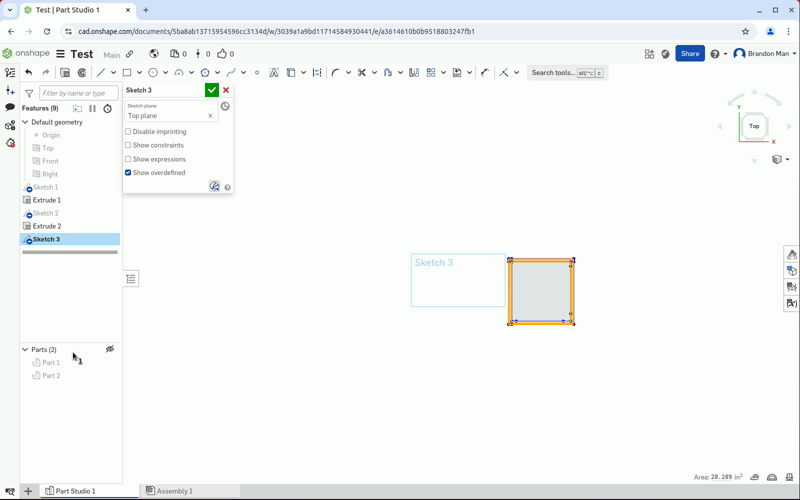
key(shift+y)
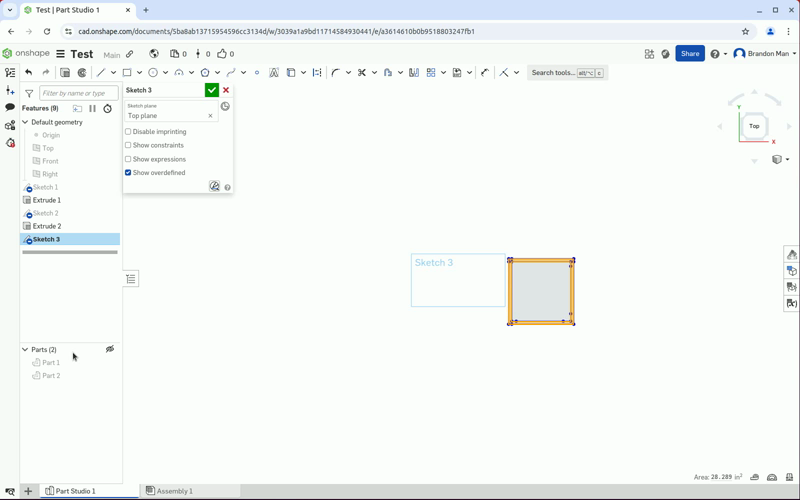
key(shift+e)
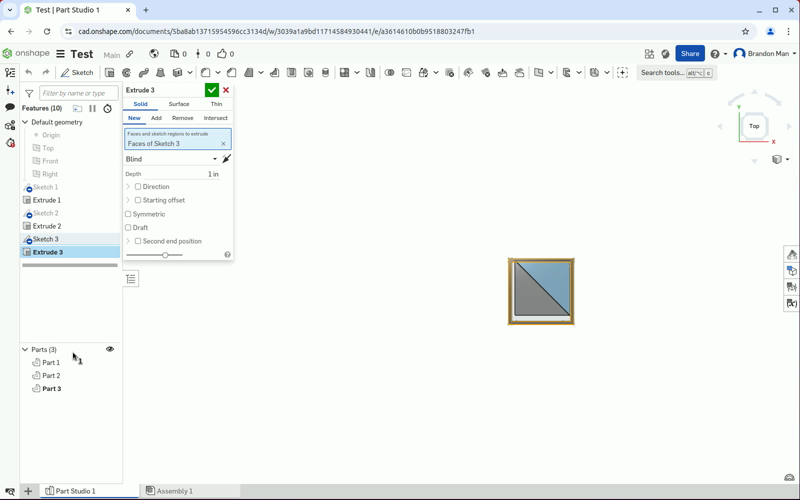
mouse_move(143, 106)
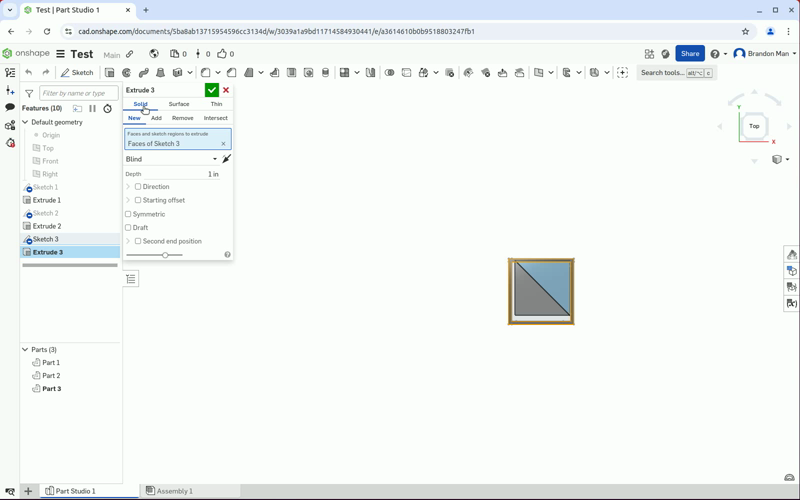
click(143, 106)
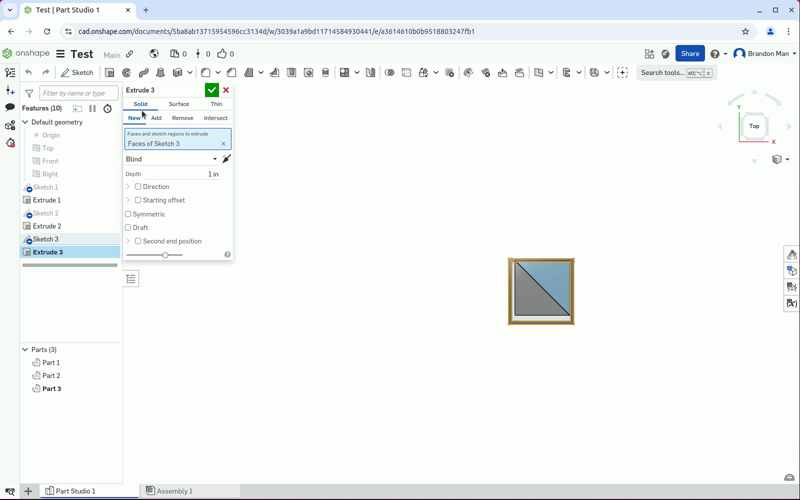
mouse_move(137, 120)
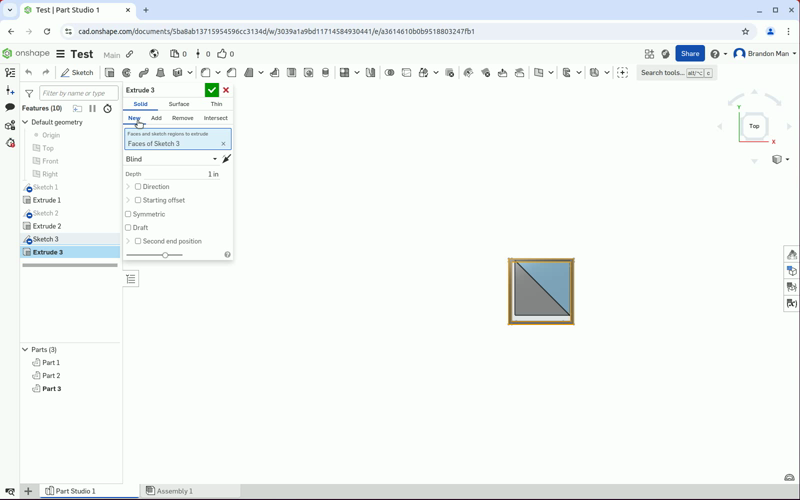
click(137, 120)
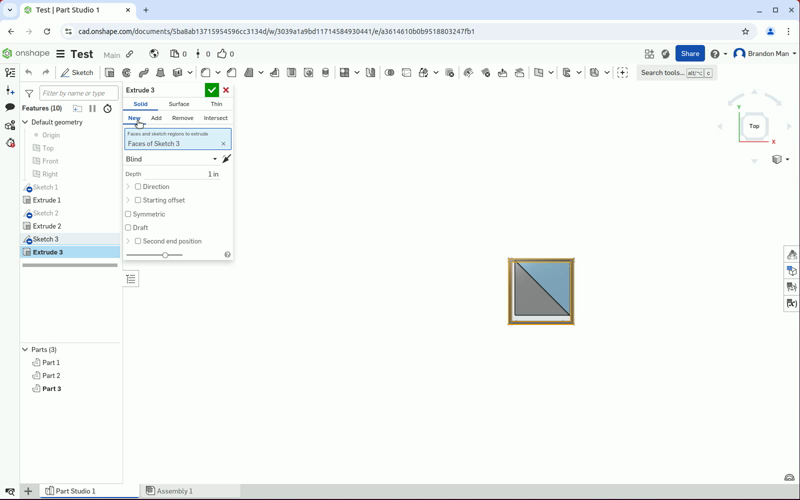
key(tab, 4)
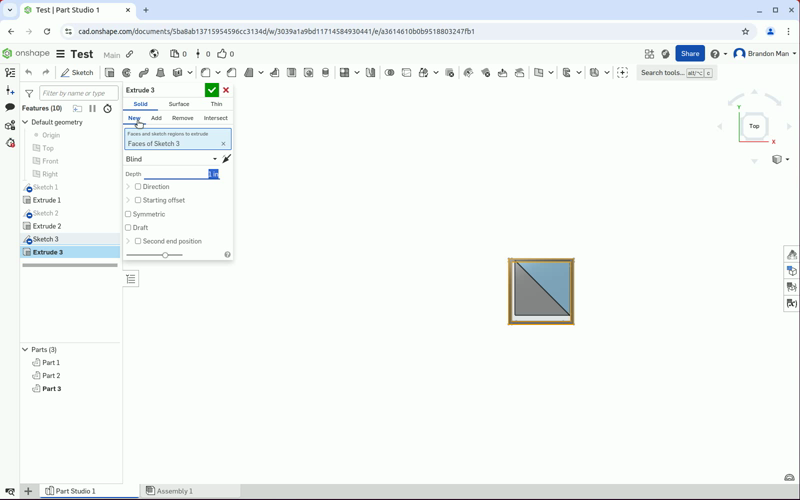
text(5.296)
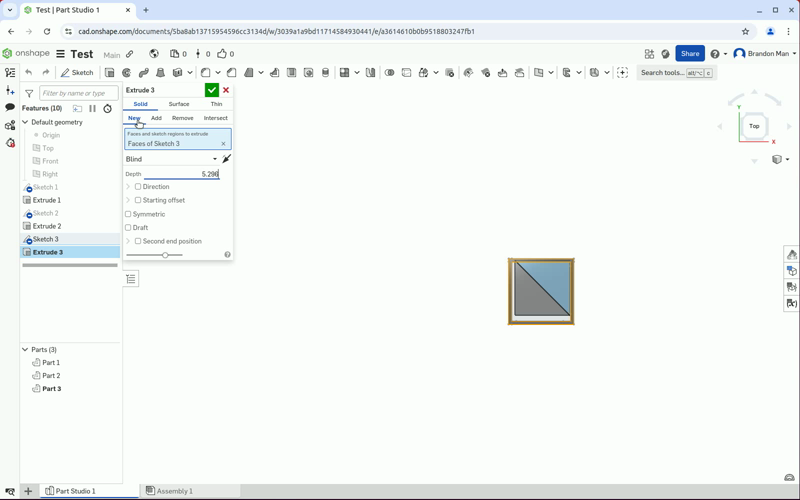
key(enter)
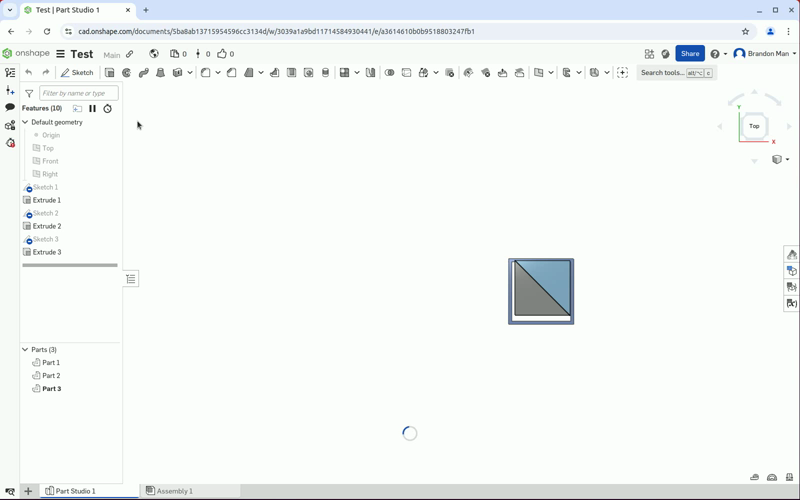
key(shift+h)
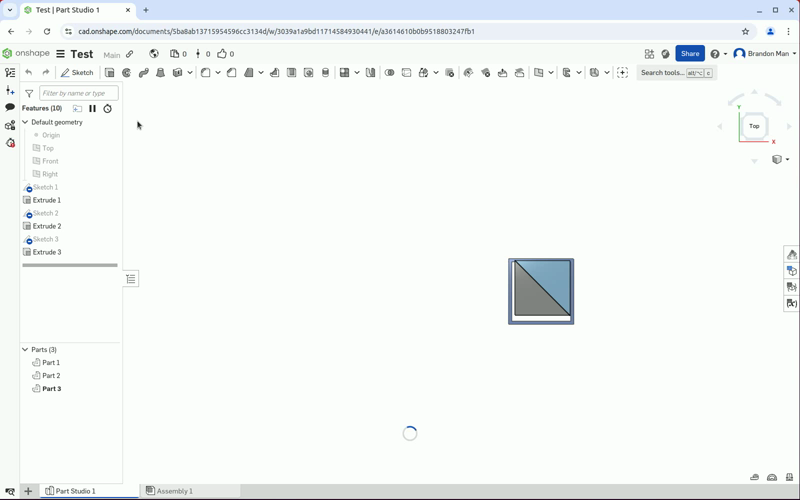
key(shift+h)
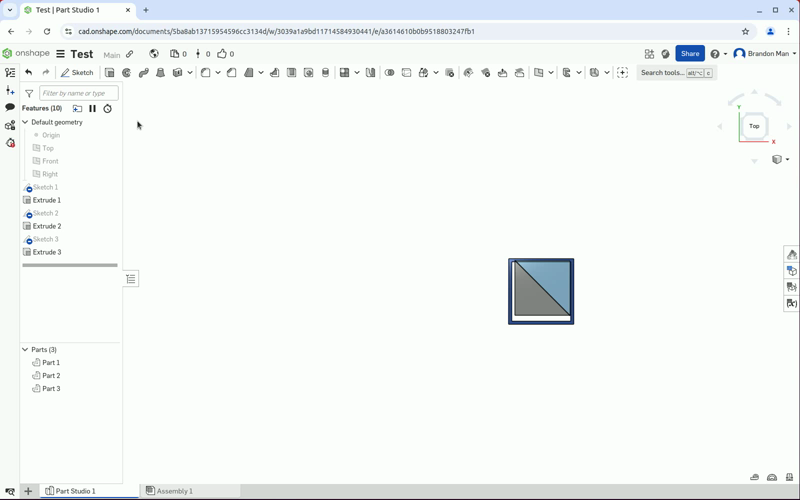
mouse_move(73, 189)
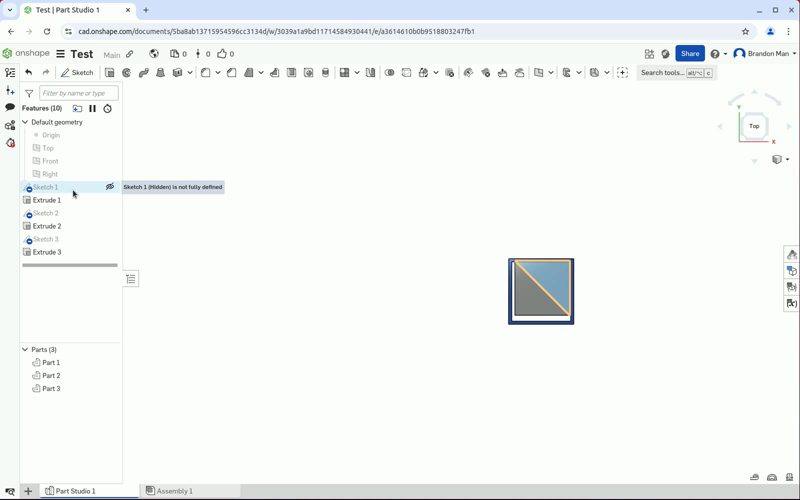
click(73, 189)
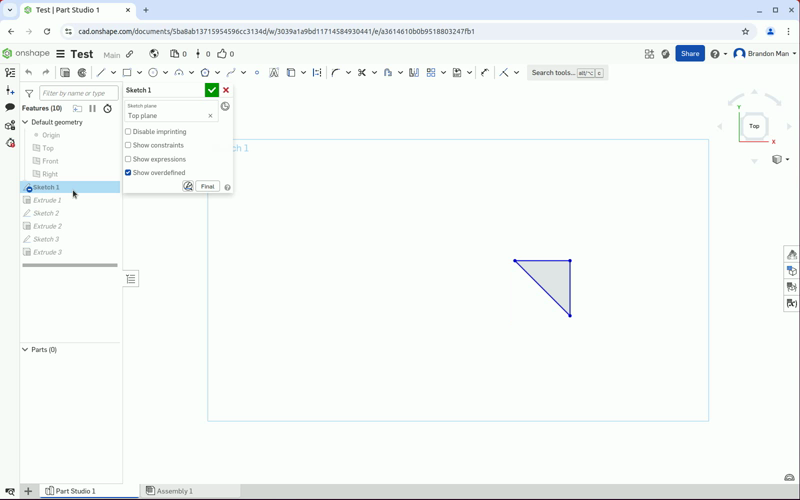
mouse_move(229, 92)
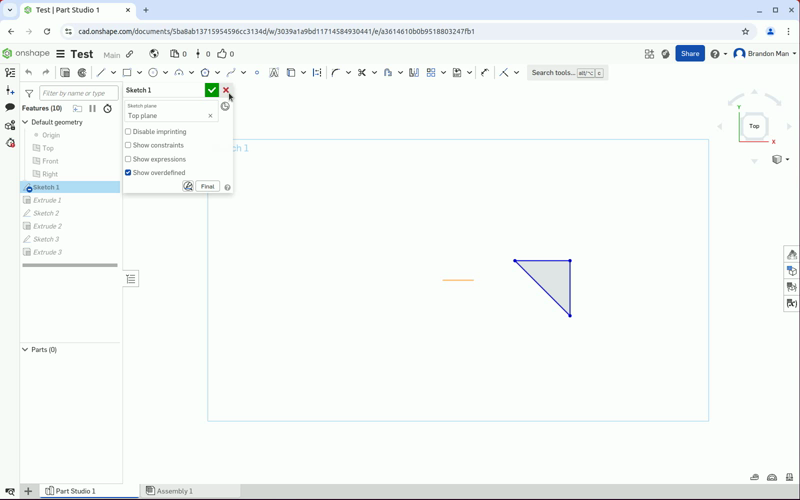
click(229, 92)
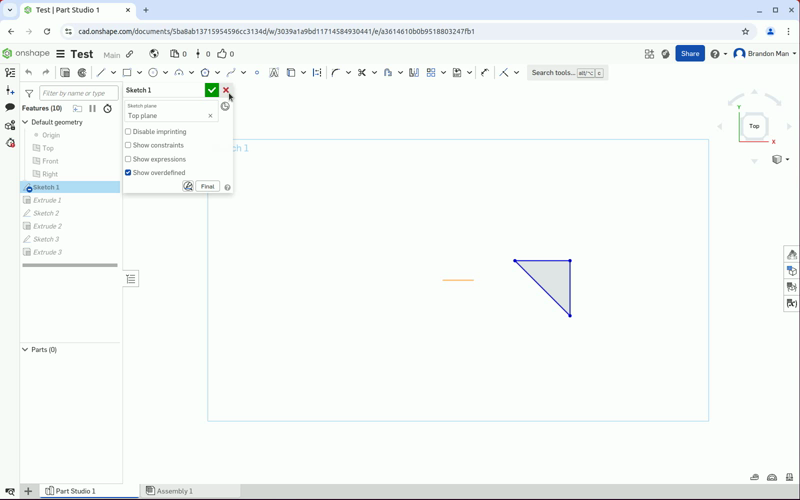
key(shift+s)
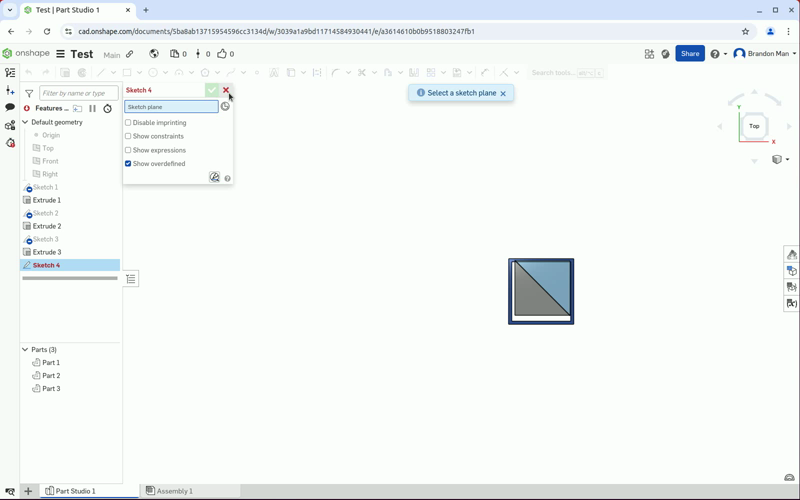
mouse_move(73, 150)
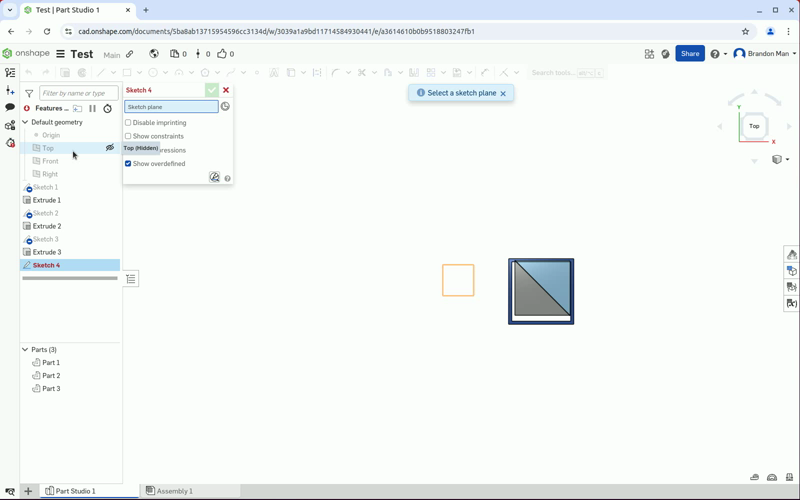
click(73, 150)
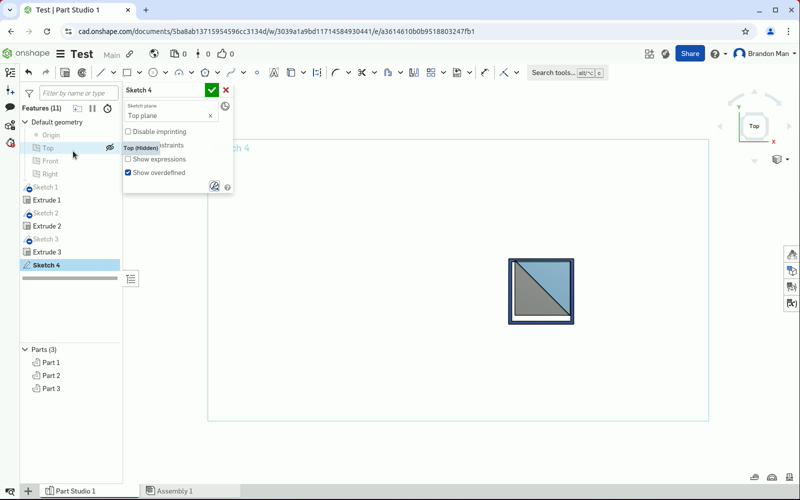
mouse_move(73, 352)
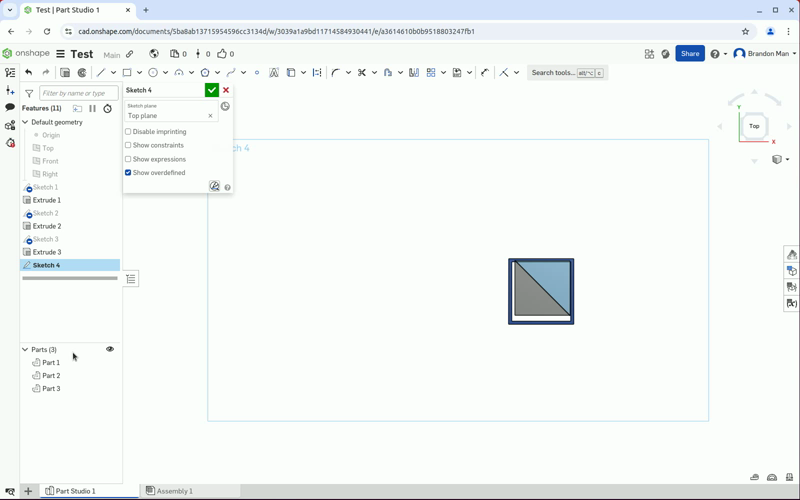
key(y)
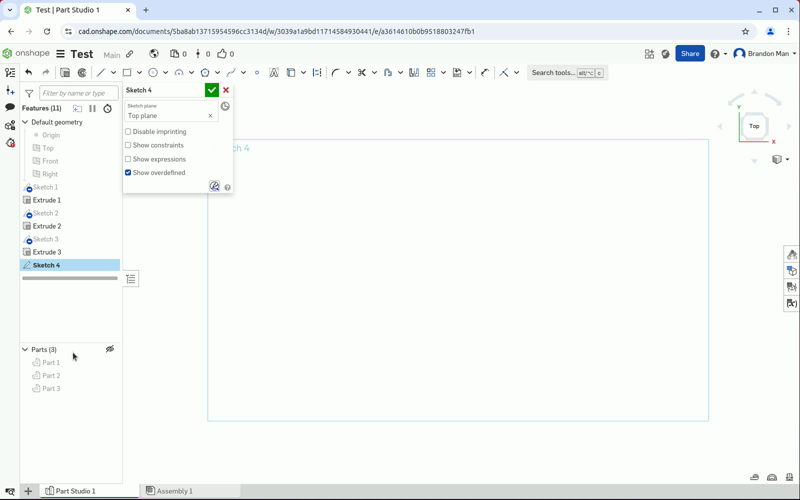
key(l)
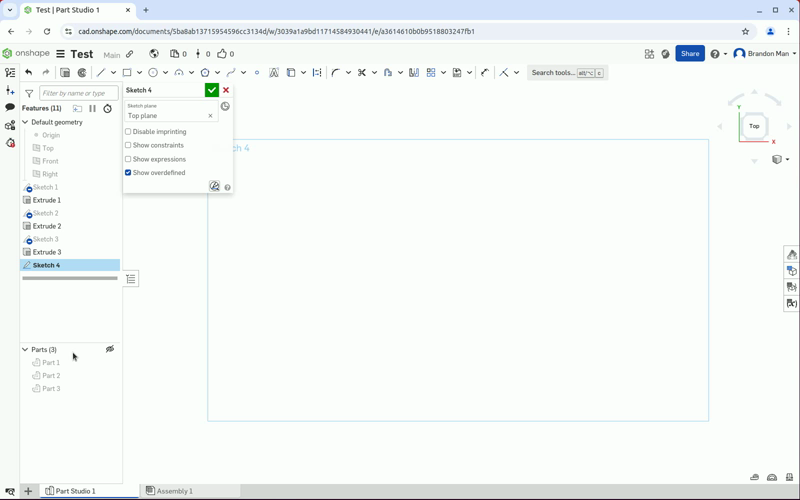
key_down(shift)
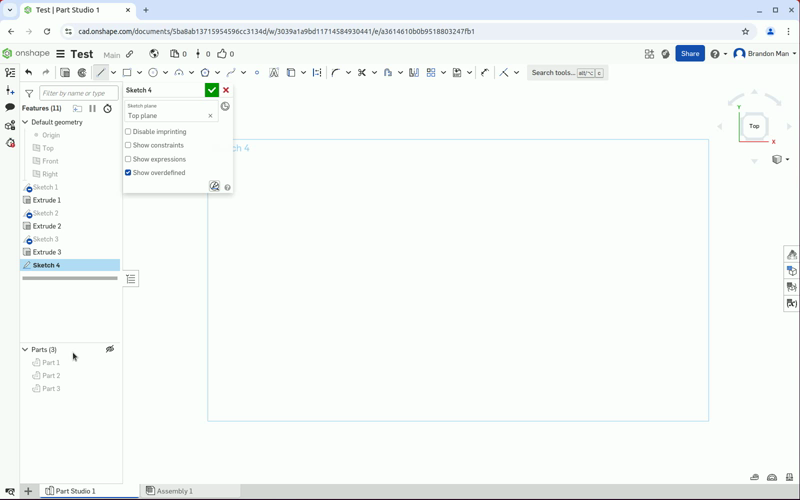
mouse_move(516, 320)
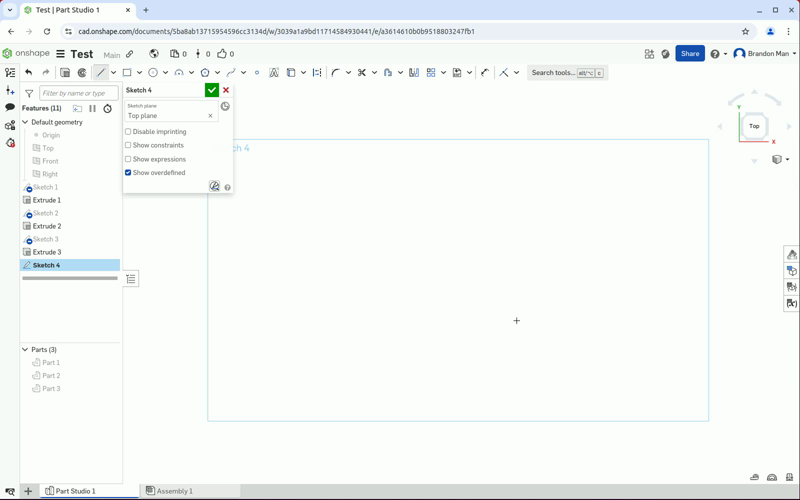
click(516, 320)
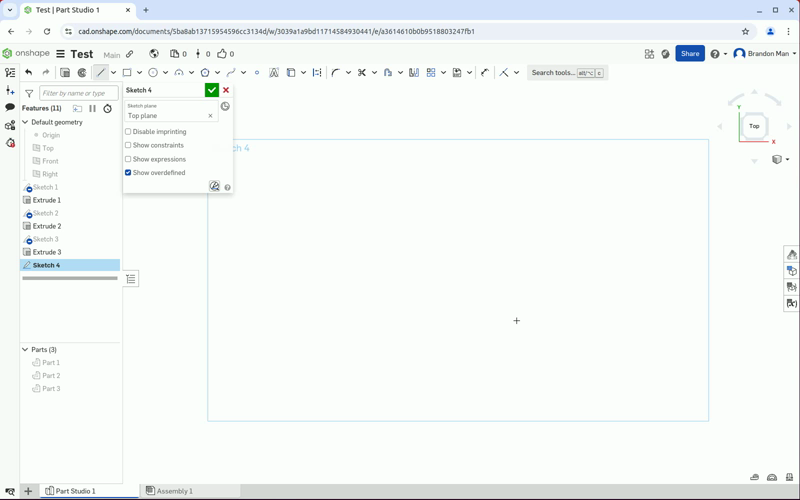
key_up(shift)
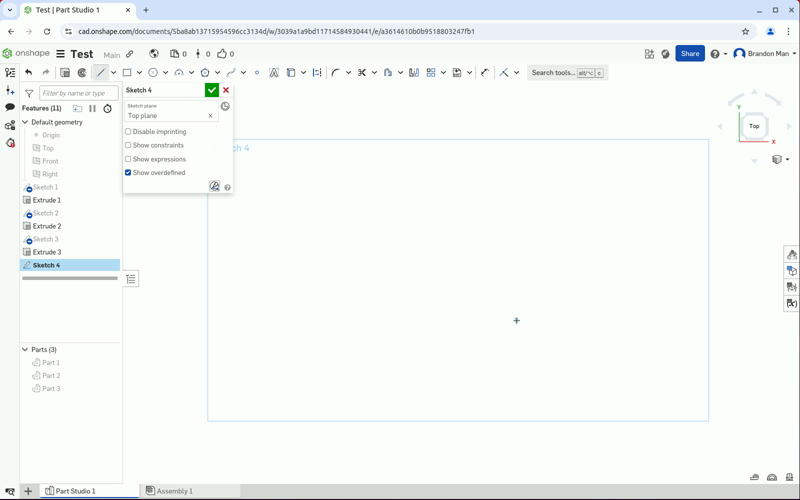
key_down(shift)
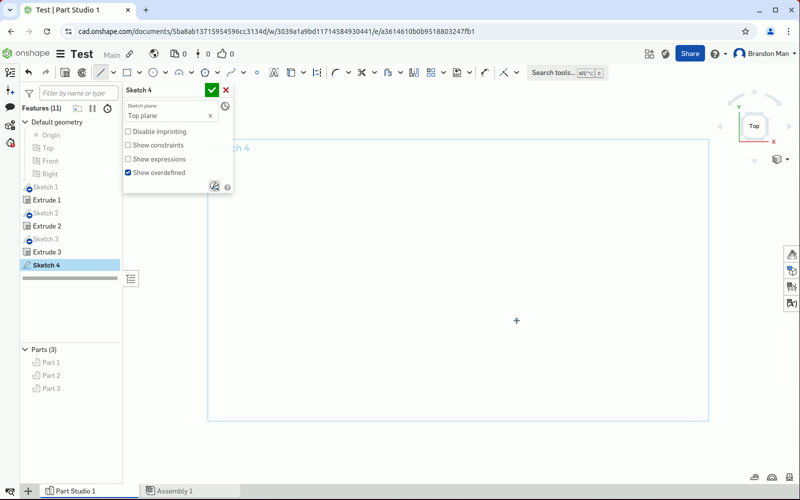
mouse_move(546, 320)
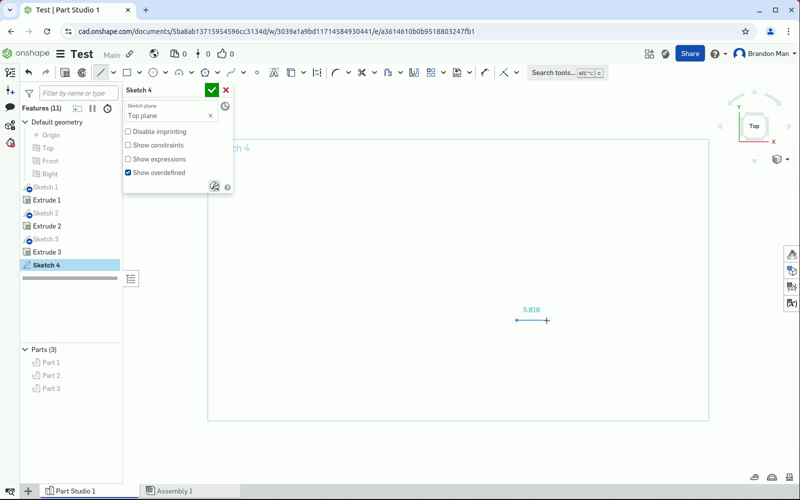
mouse_move(563, 320)
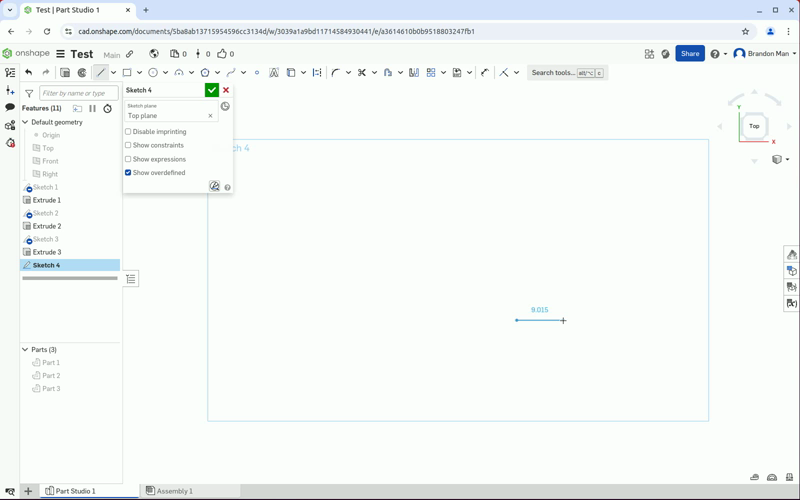
click(563, 320)
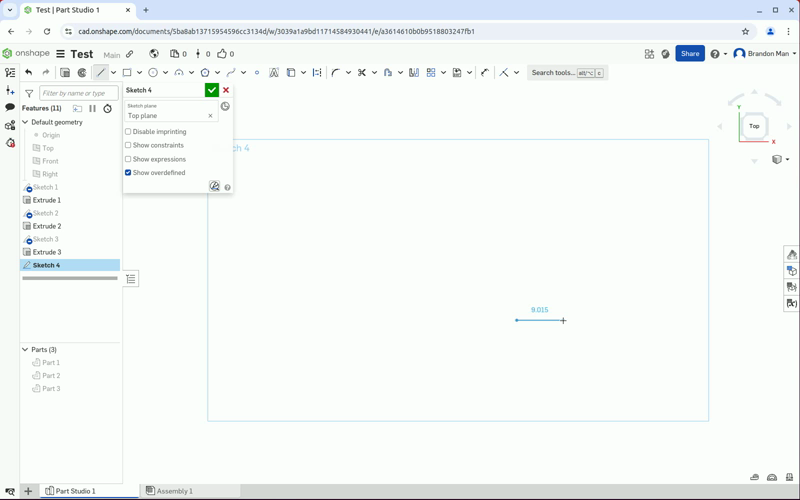
key_up(shift)
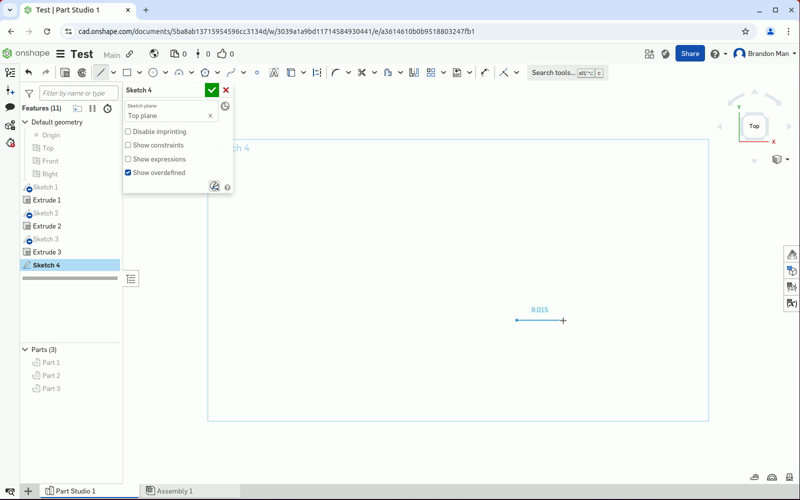
key_down(shift)
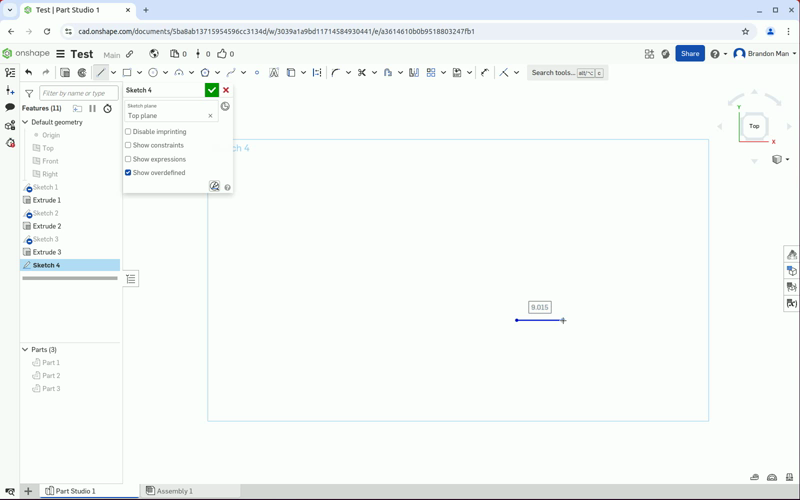
mouse_move(589, 320)
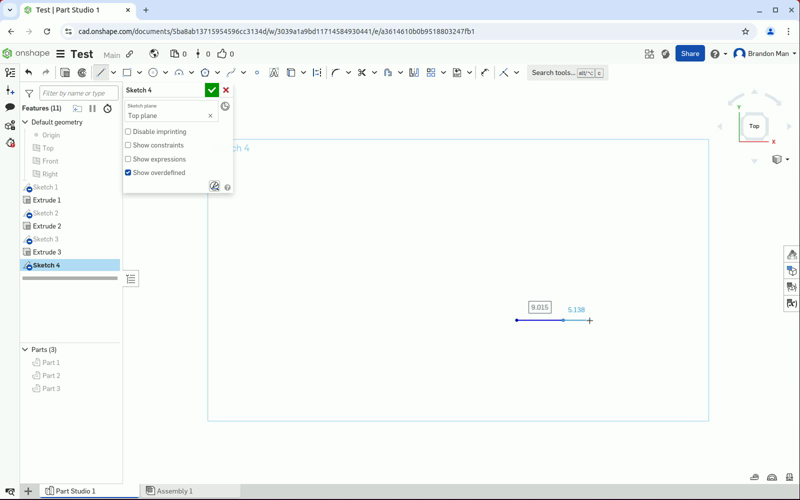
mouse_move(563, 318)
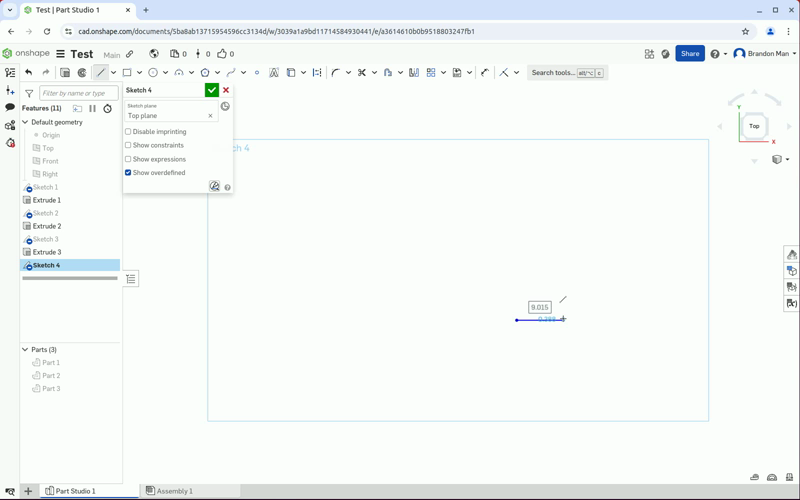
scroll(6)
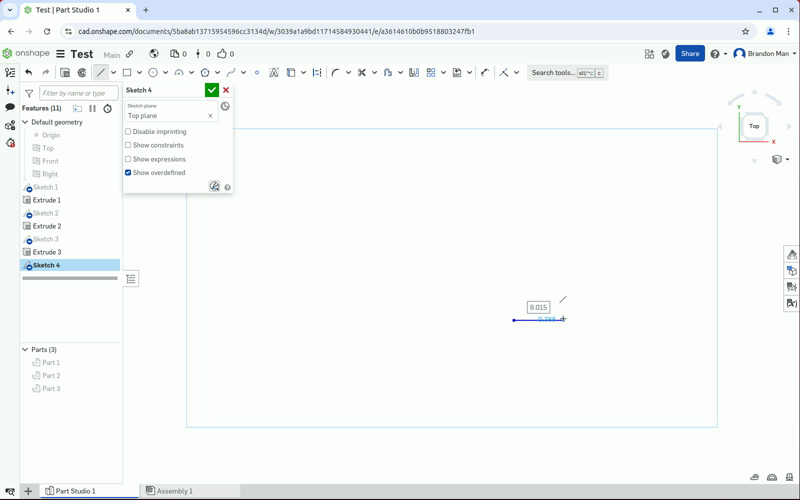
scroll(6)
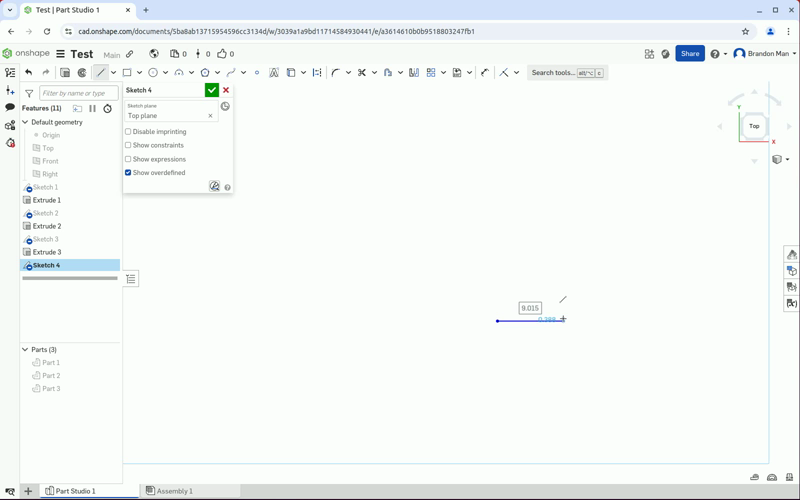
scroll(6)
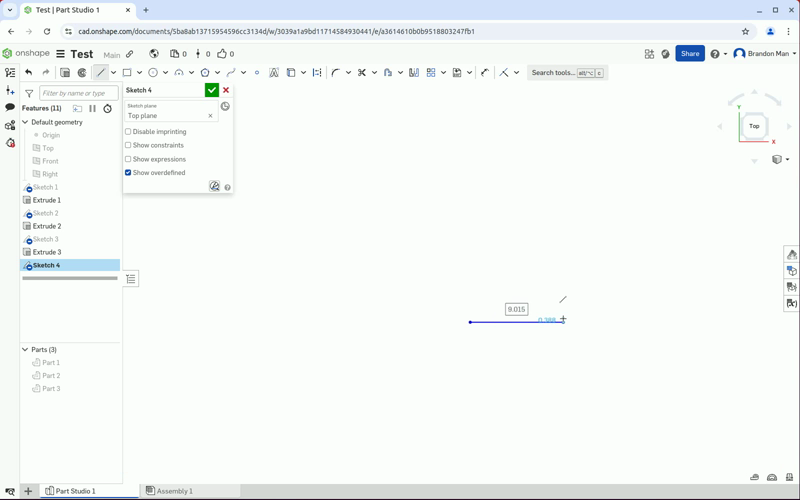
scroll(6)
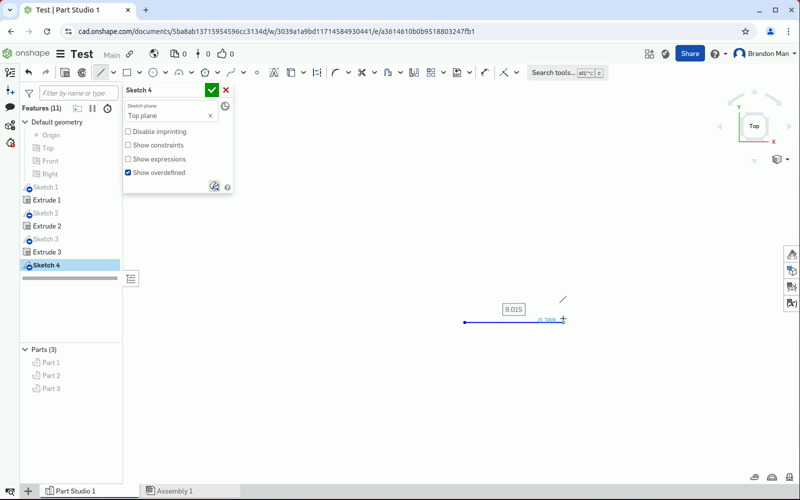
scroll(6)
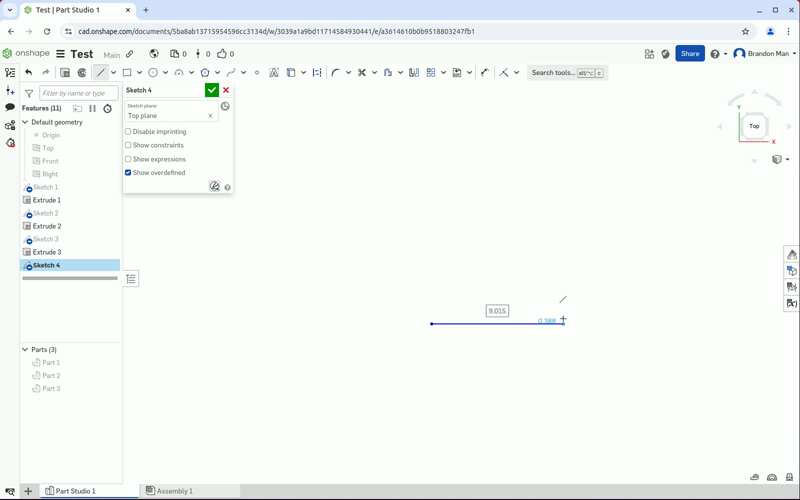
scroll(6)
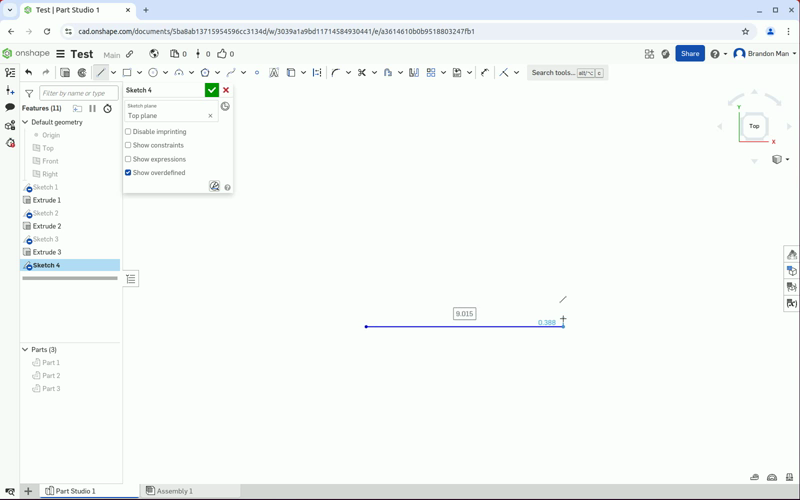
scroll(6)
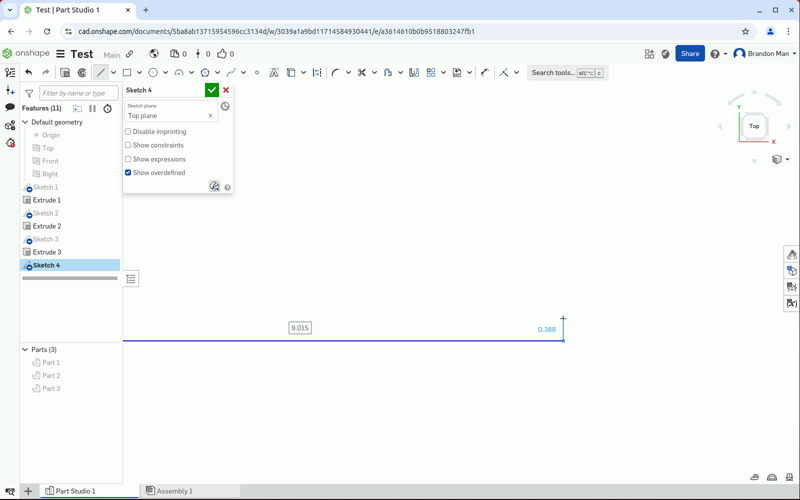
click(563, 318)
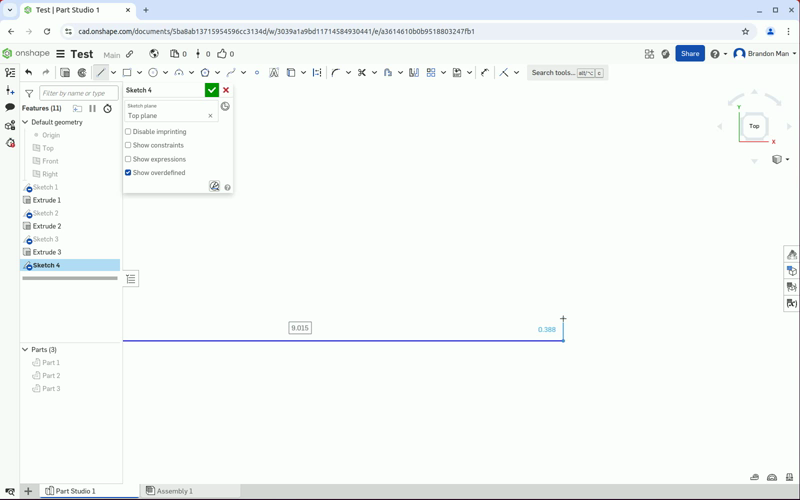
scroll(-6)
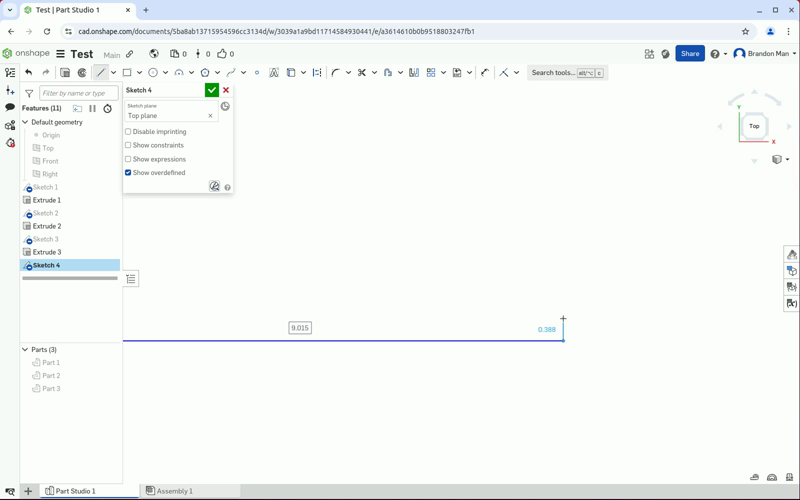
scroll(-6)
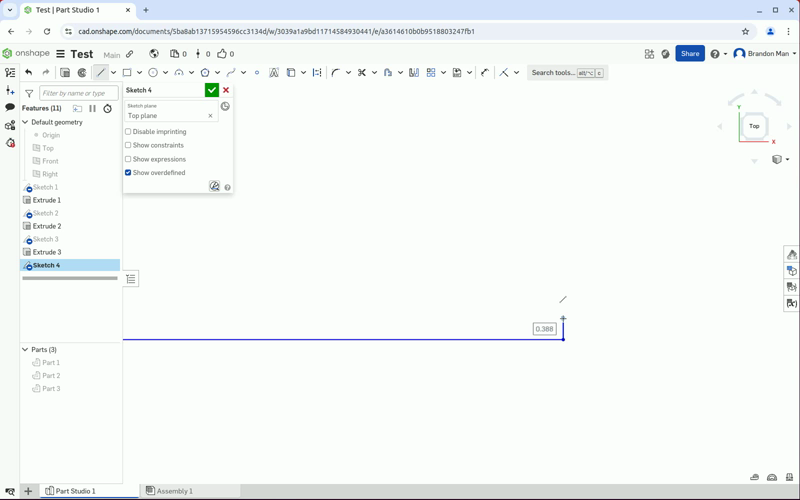
scroll(-6)
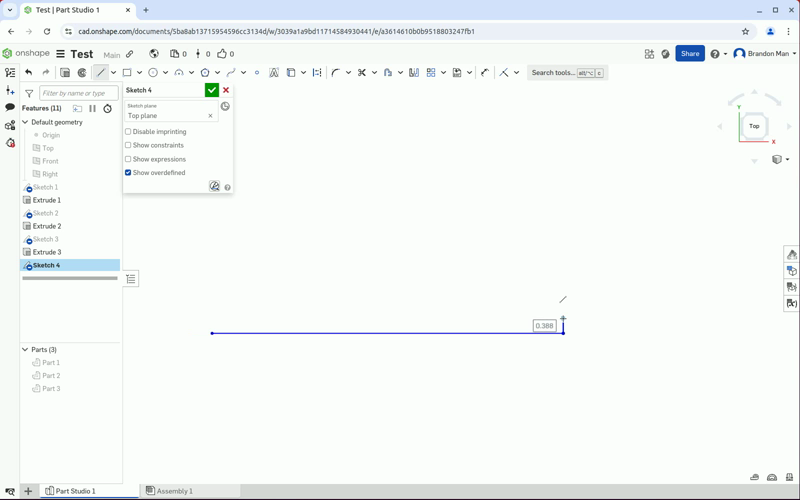
scroll(-6)
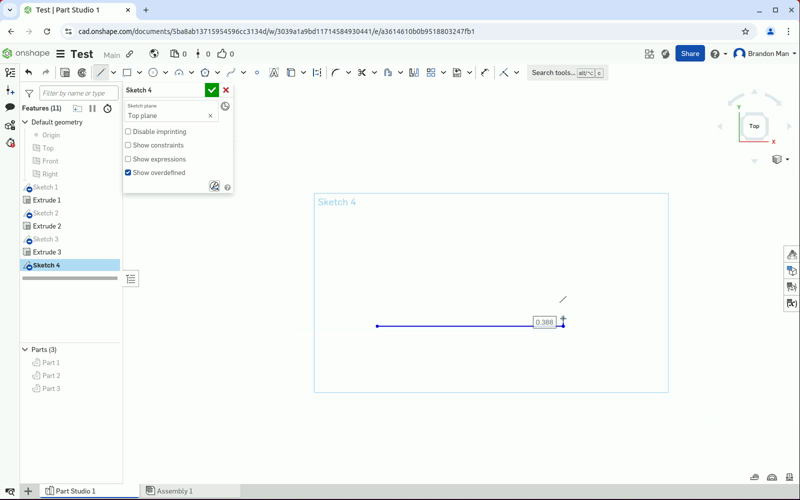
scroll(-6)
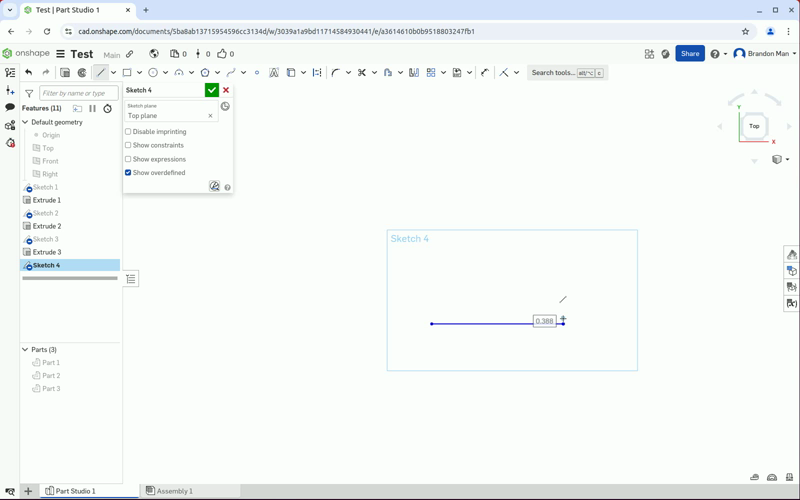
scroll(-6)
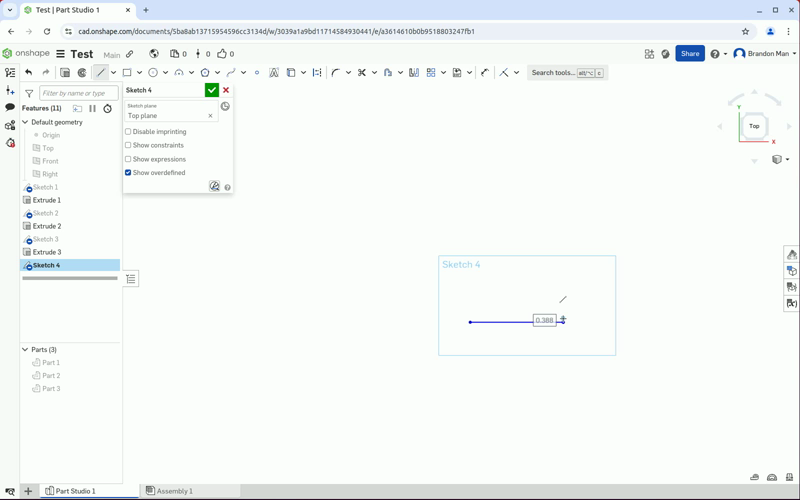
scroll(-6)
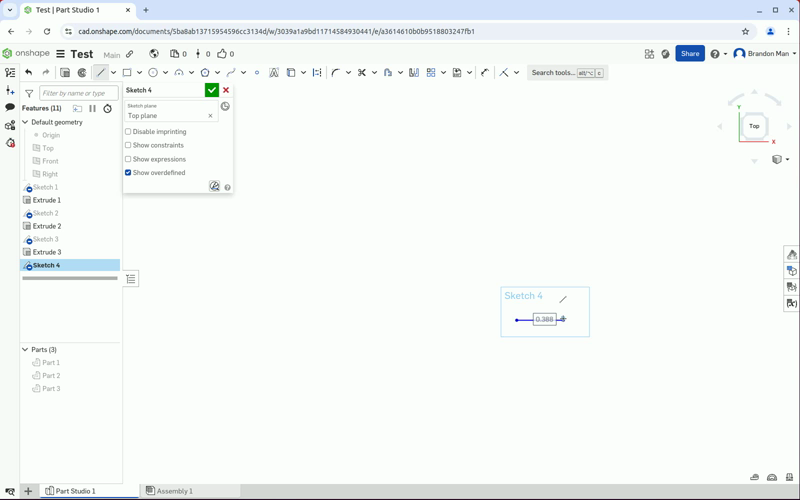
key_up(shift)
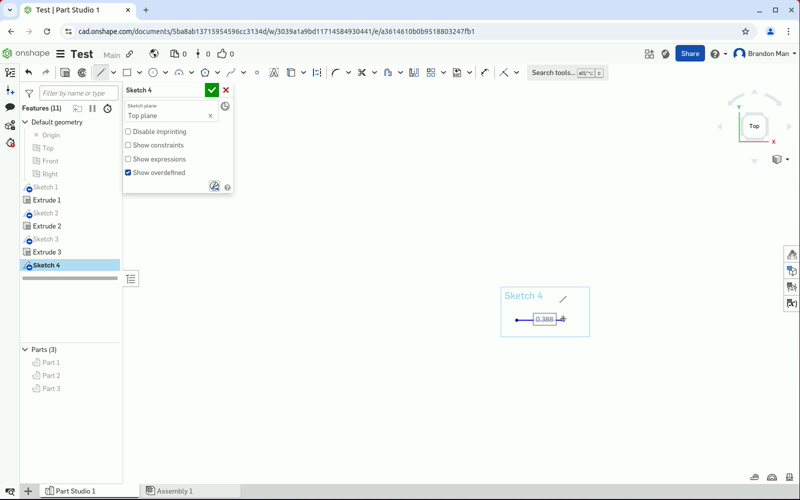
key_down(shift)
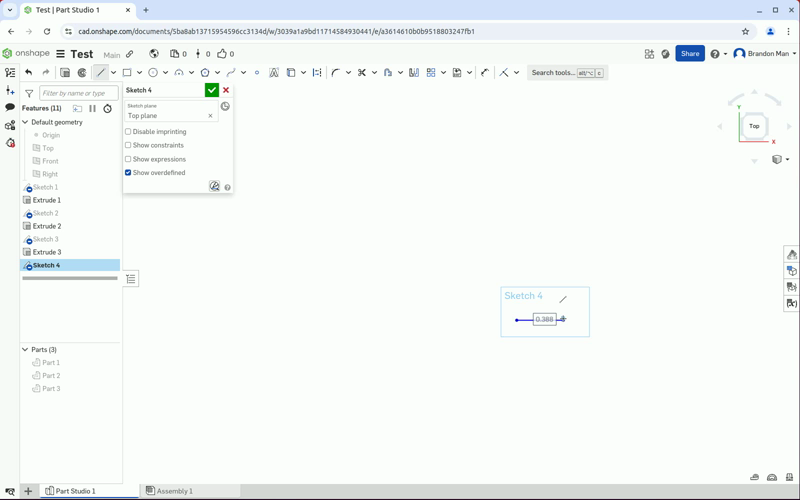
mouse_move(589, 318)
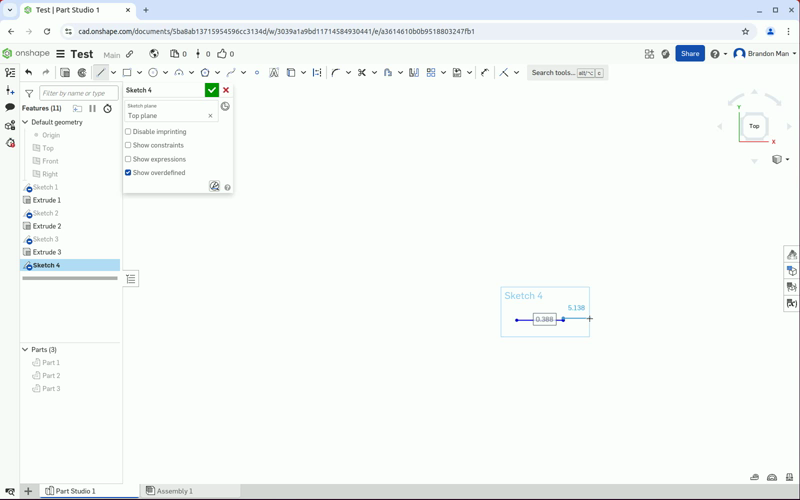
mouse_move(516, 318)
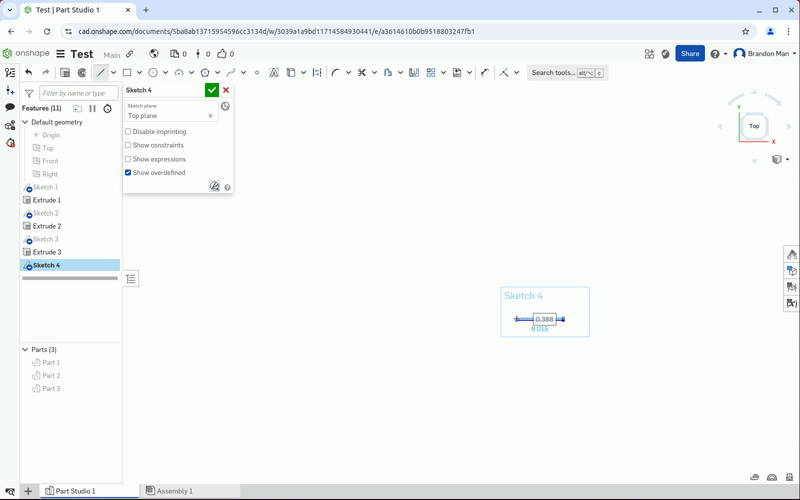
scroll(6)
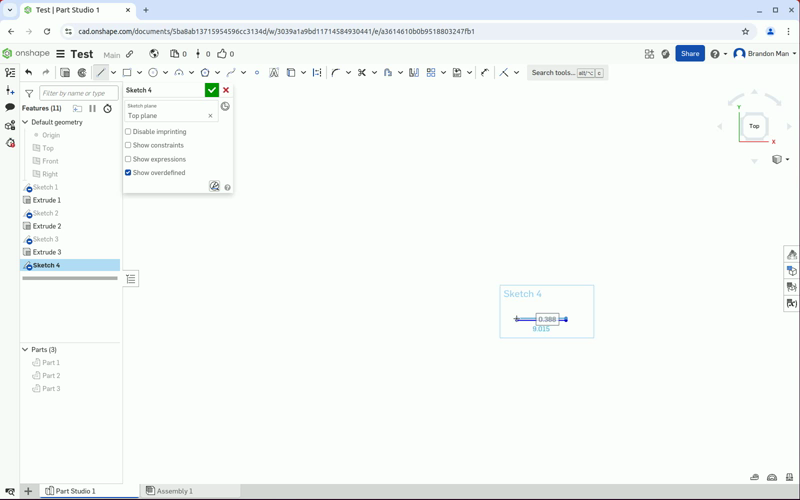
scroll(6)
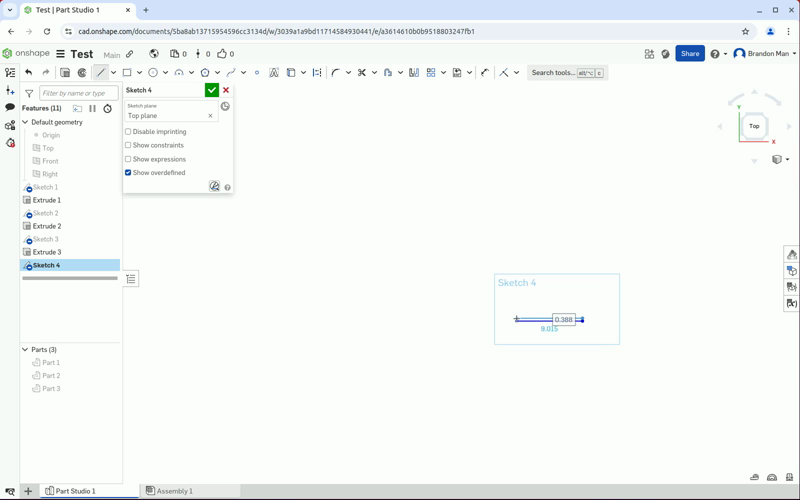
scroll(6)
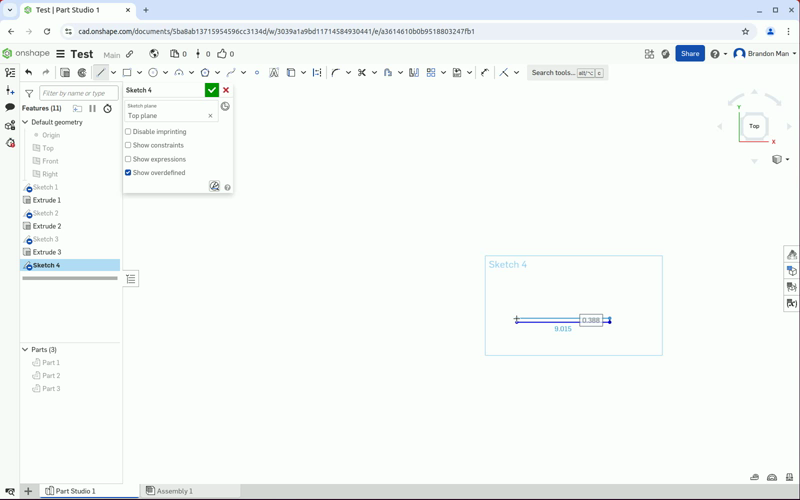
scroll(6)
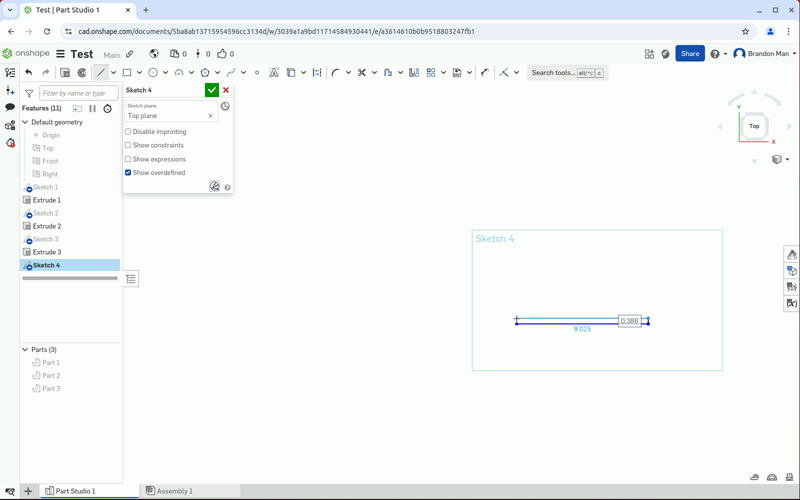
scroll(6)
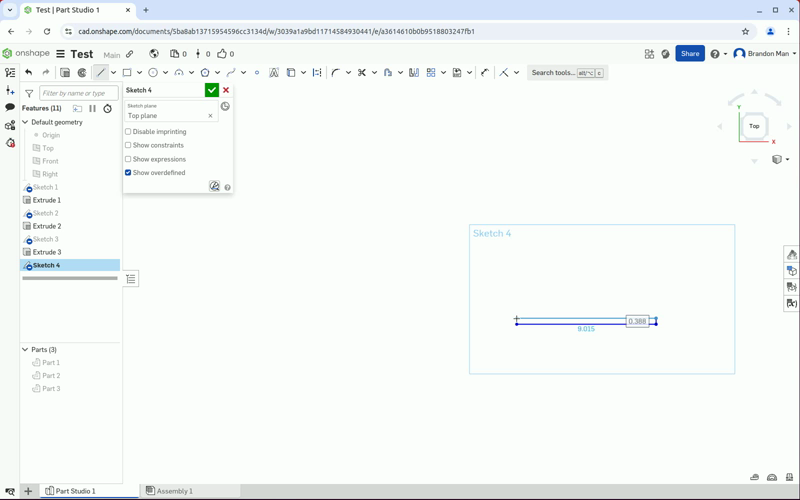
scroll(6)
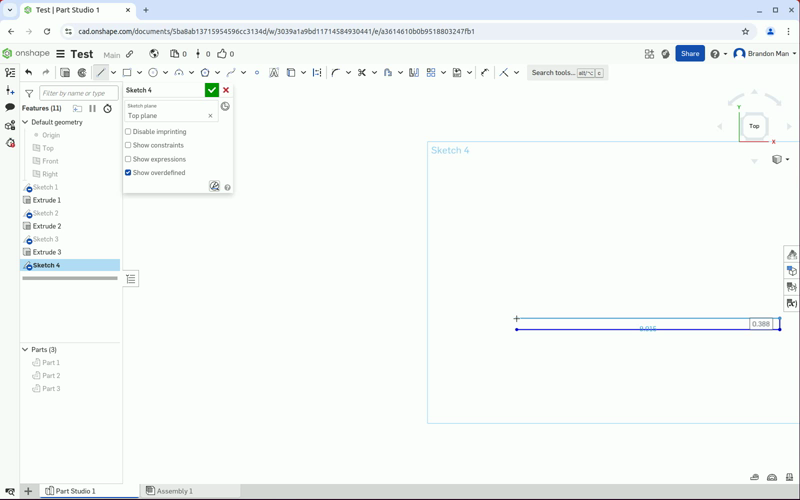
scroll(6)
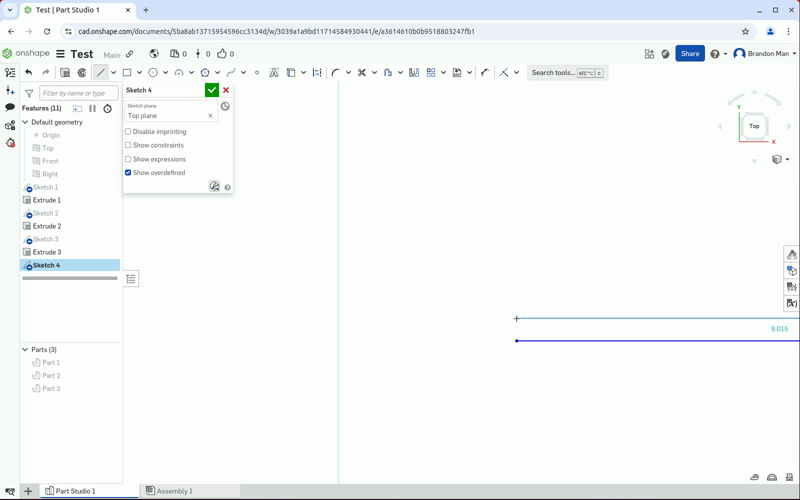
click(516, 318)
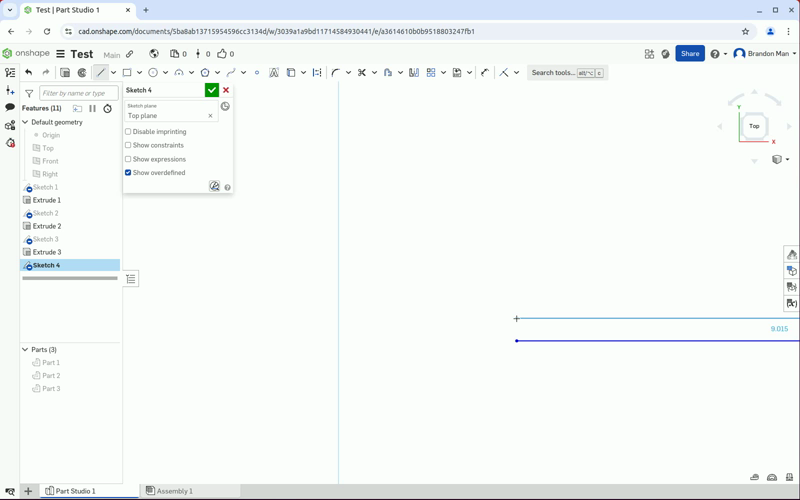
scroll(-6)
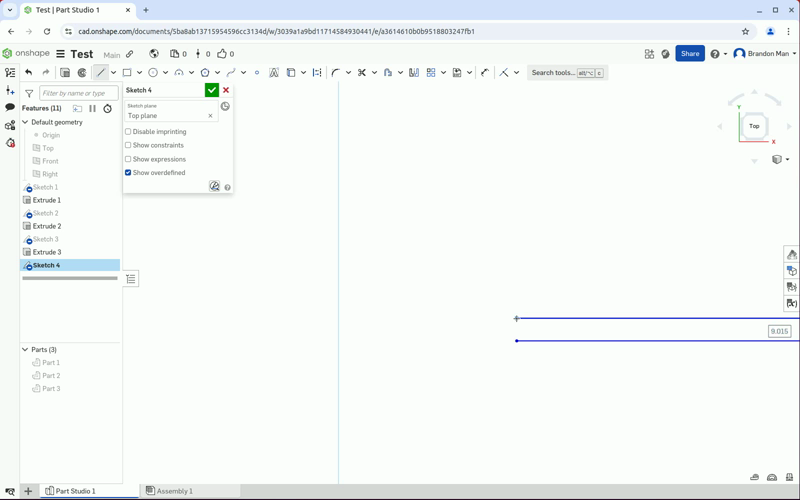
scroll(-6)
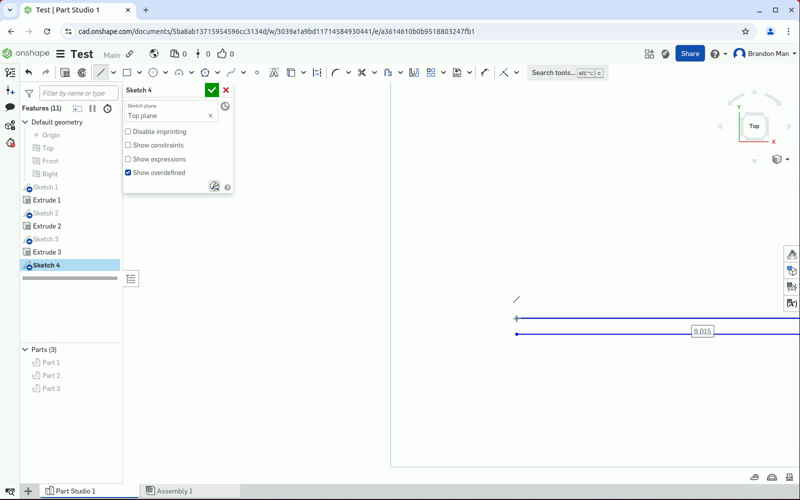
scroll(-6)
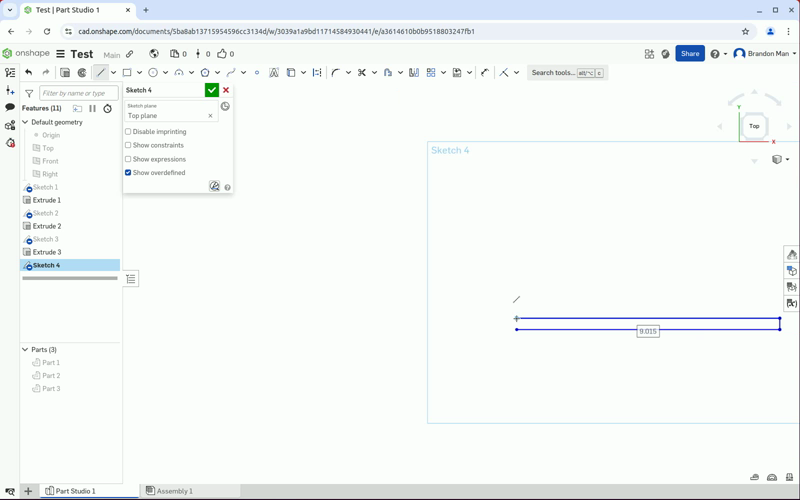
scroll(-6)
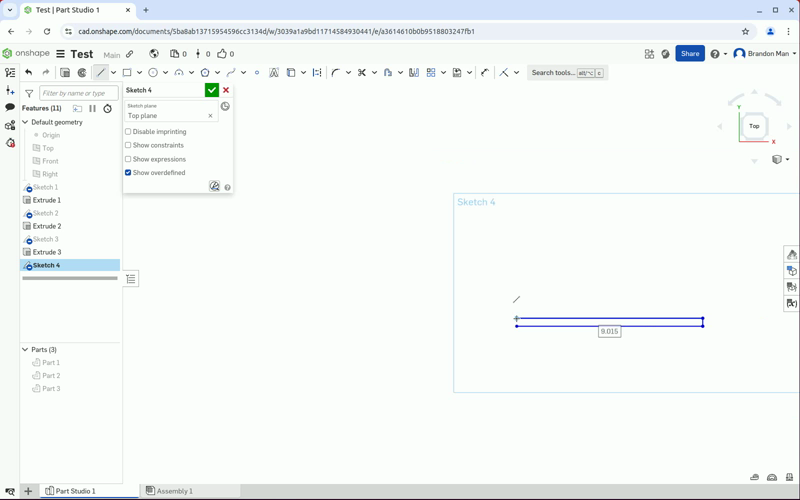
scroll(-6)
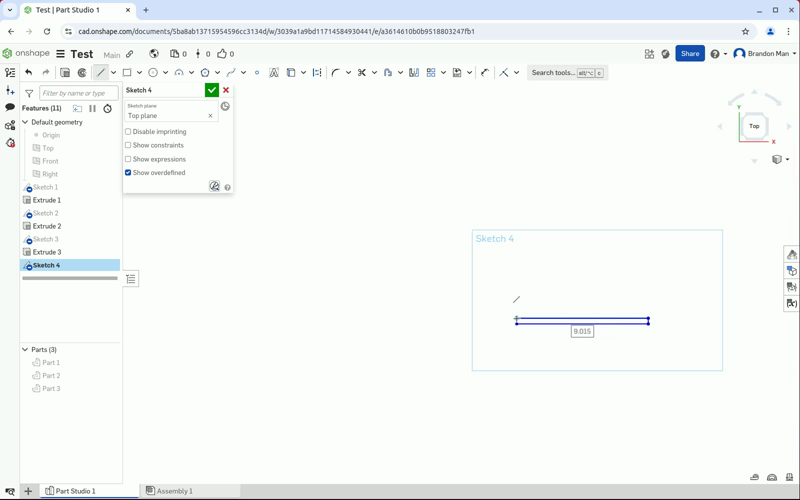
scroll(-6)
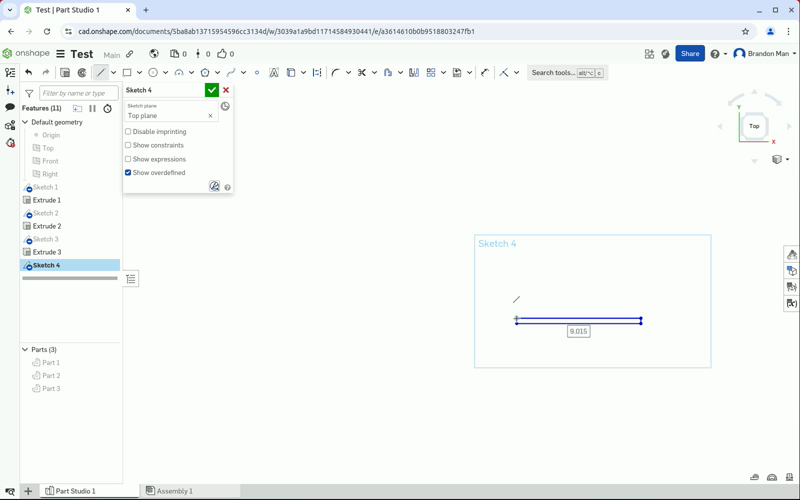
scroll(-6)
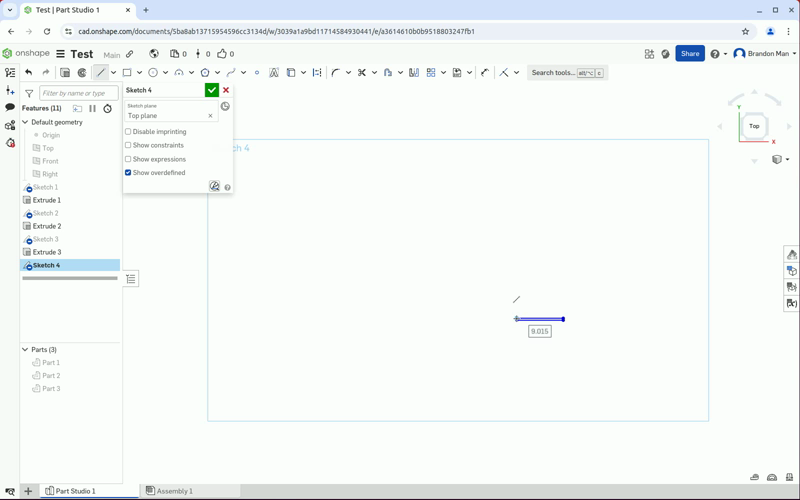
key_up(shift)
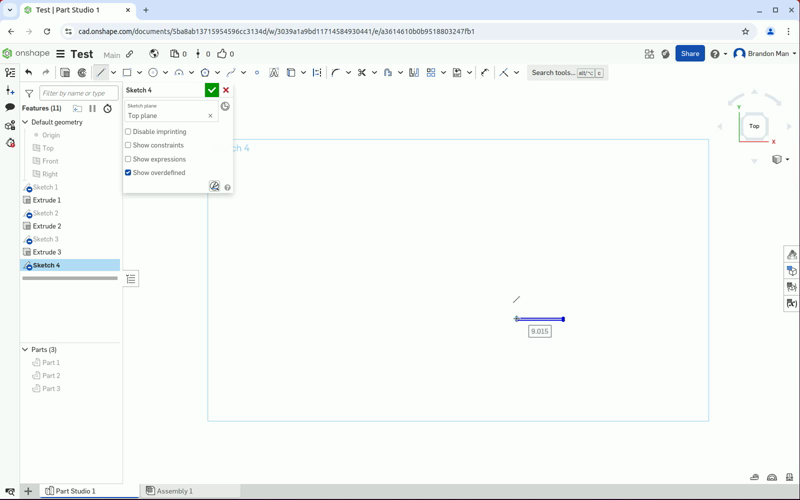
mouse_move(546, 318)
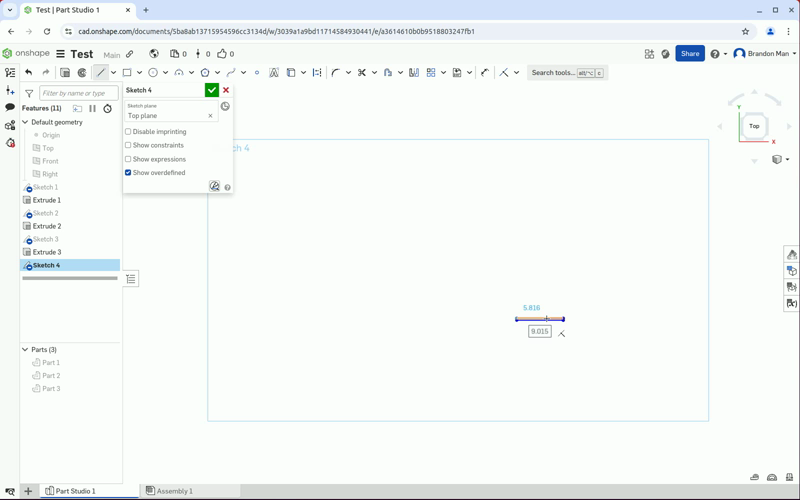
key_down(shift)
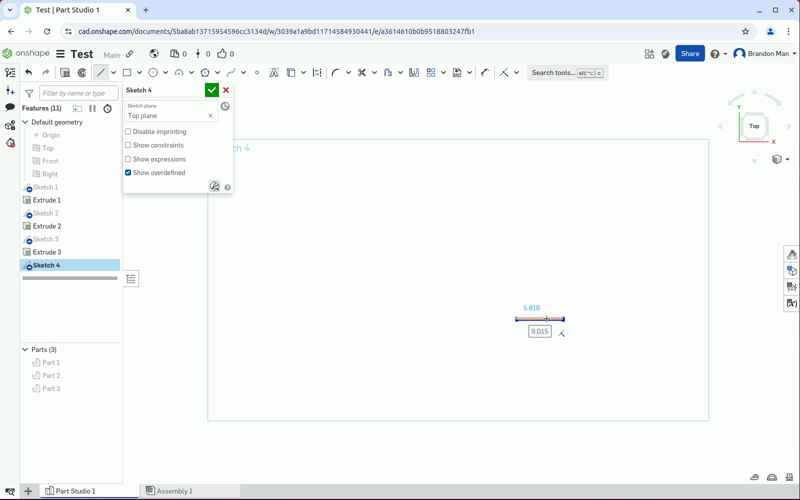
mouse_move(516, 320)
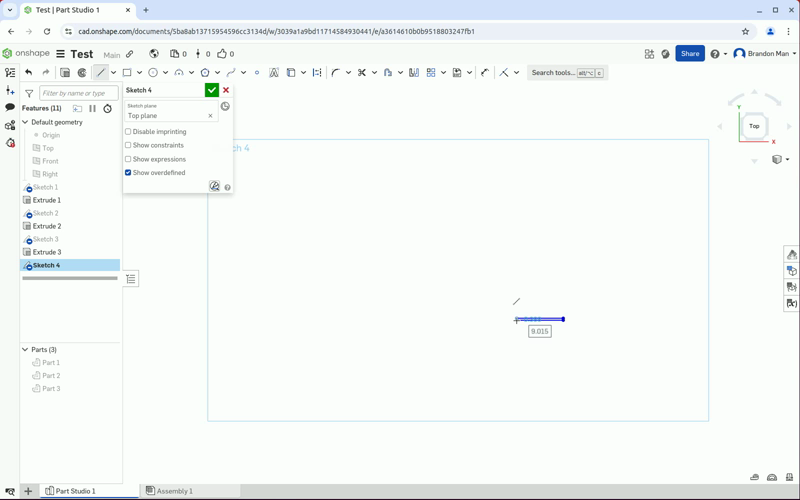
scroll(6)
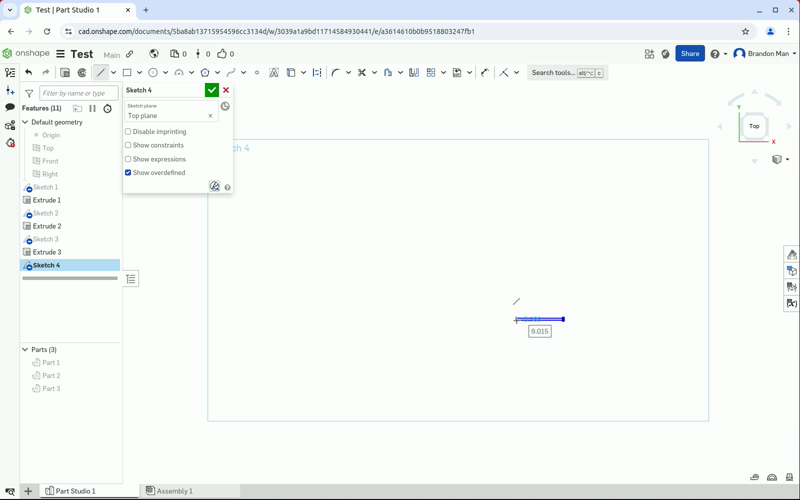
scroll(6)
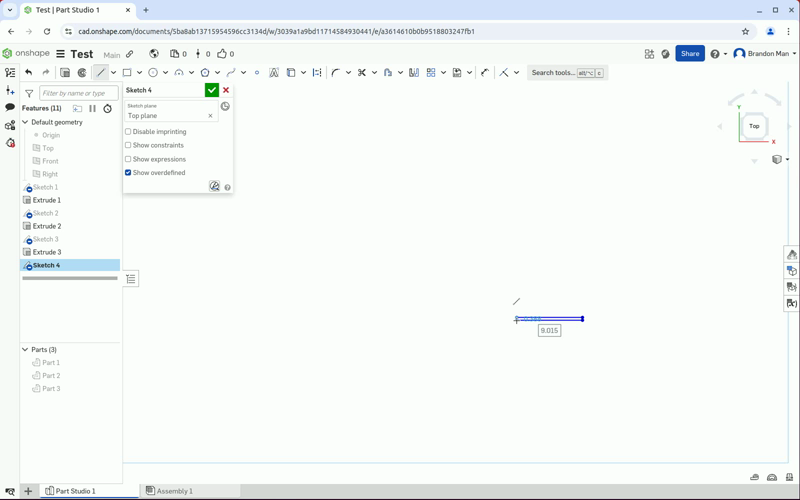
scroll(6)
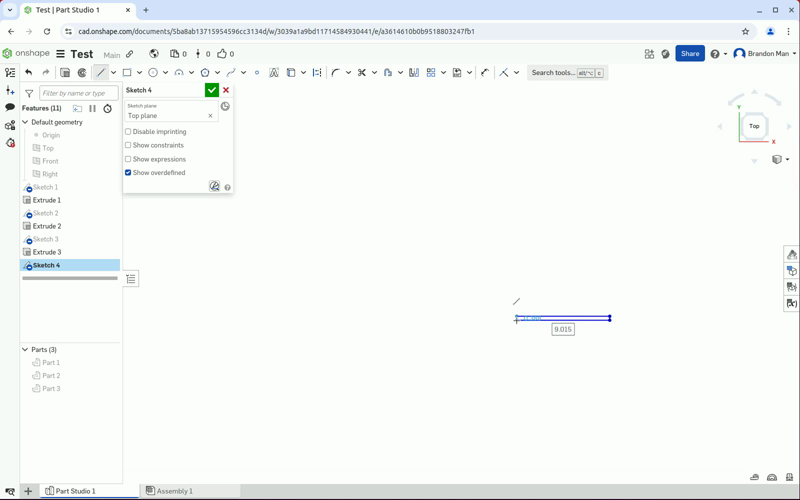
scroll(6)
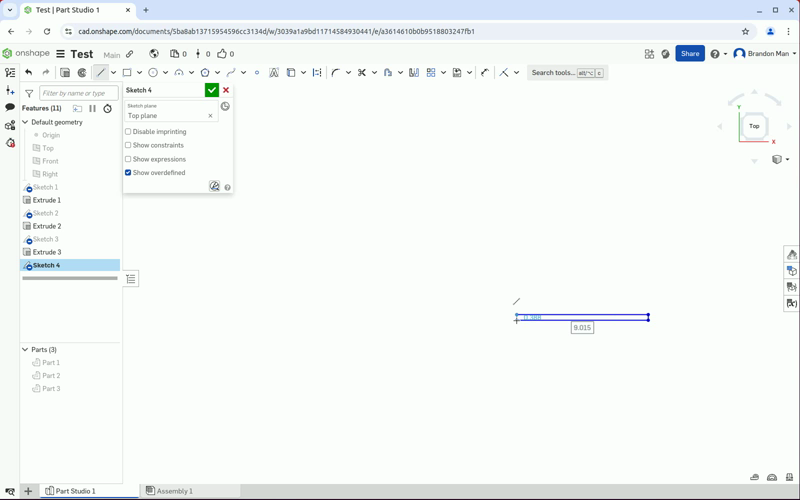
scroll(6)
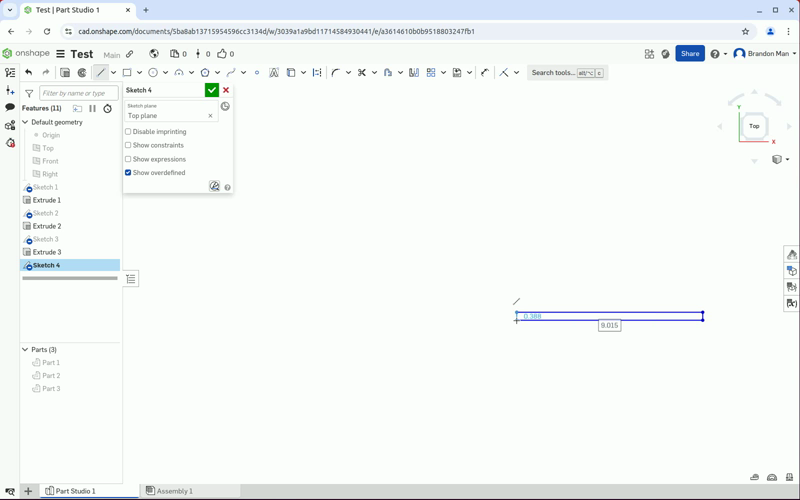
scroll(6)
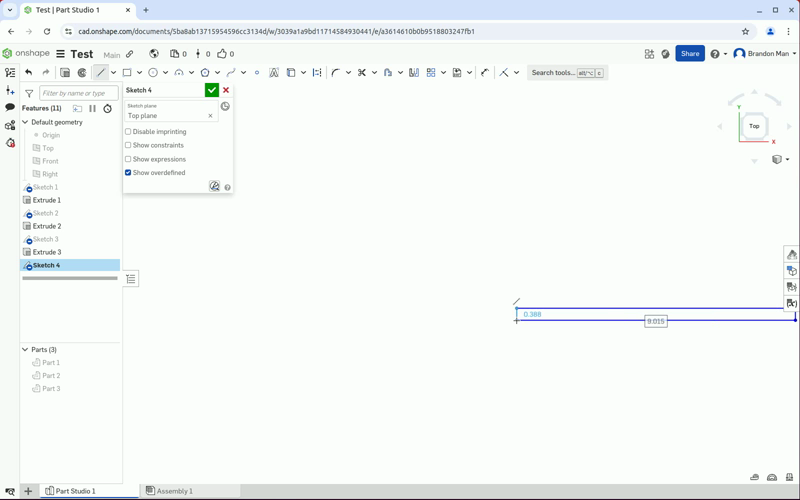
scroll(6)
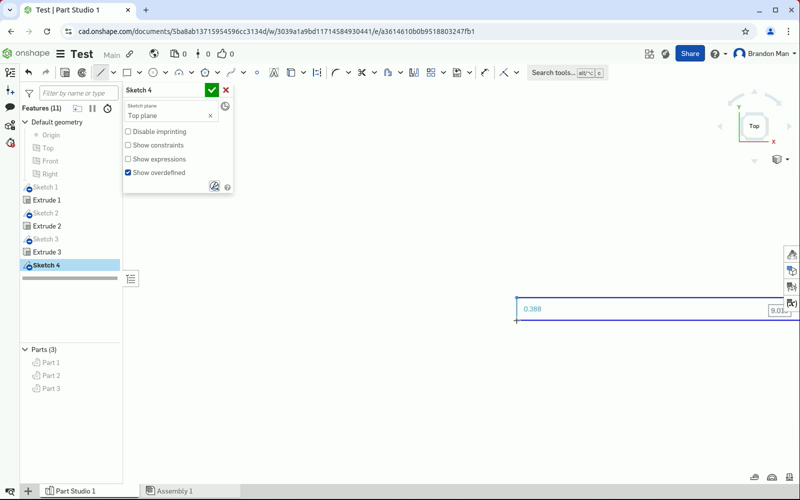
key_up(shift)
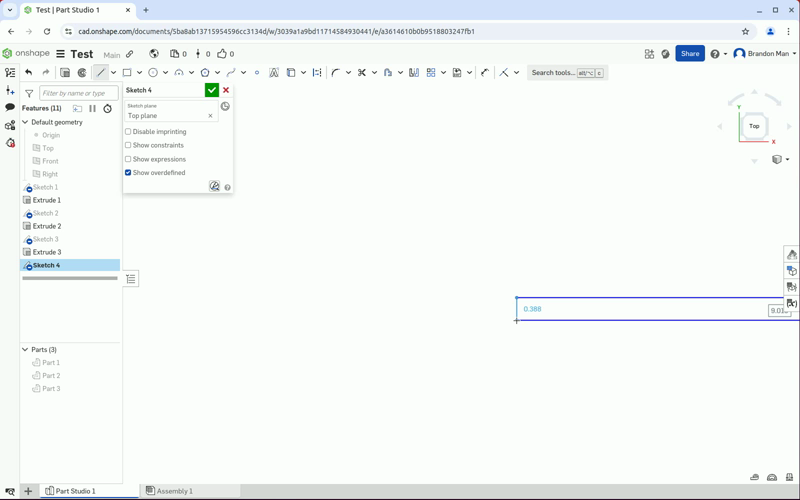
click(516, 320)
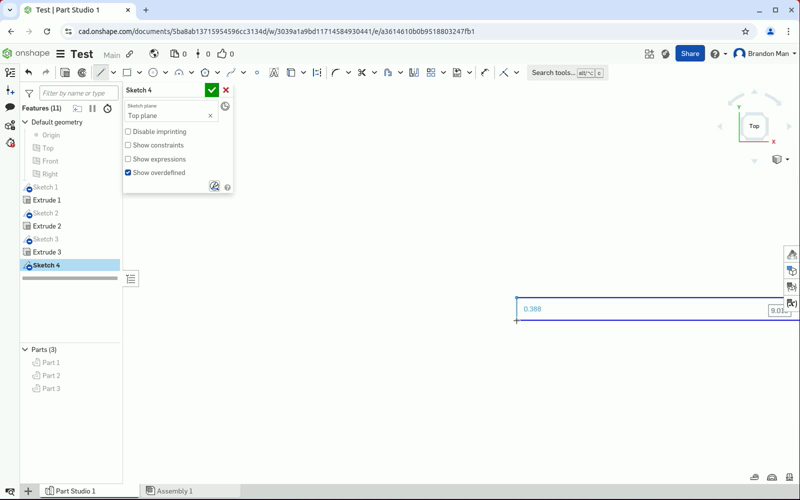
scroll(-6)
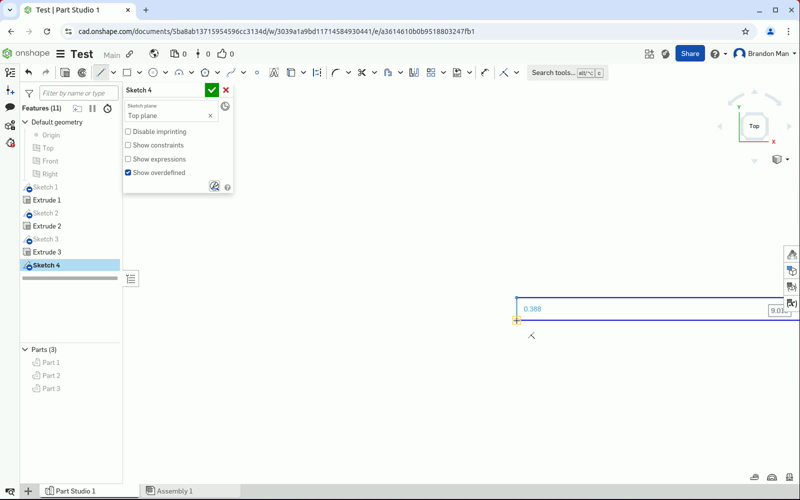
scroll(-6)
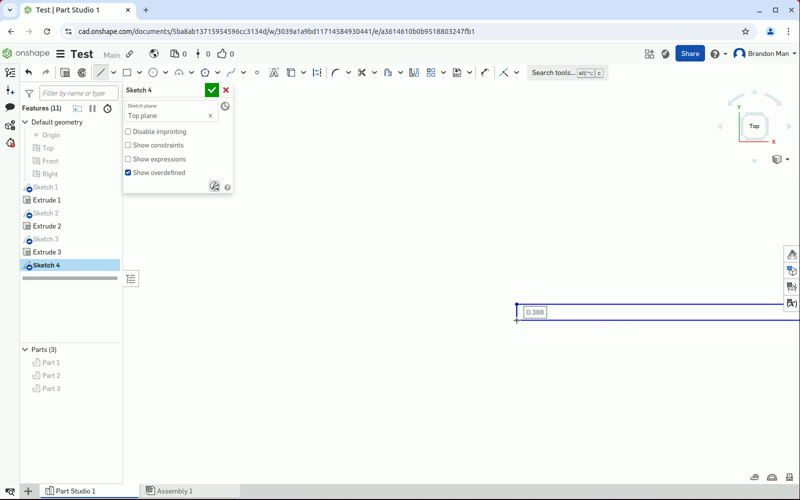
scroll(-6)
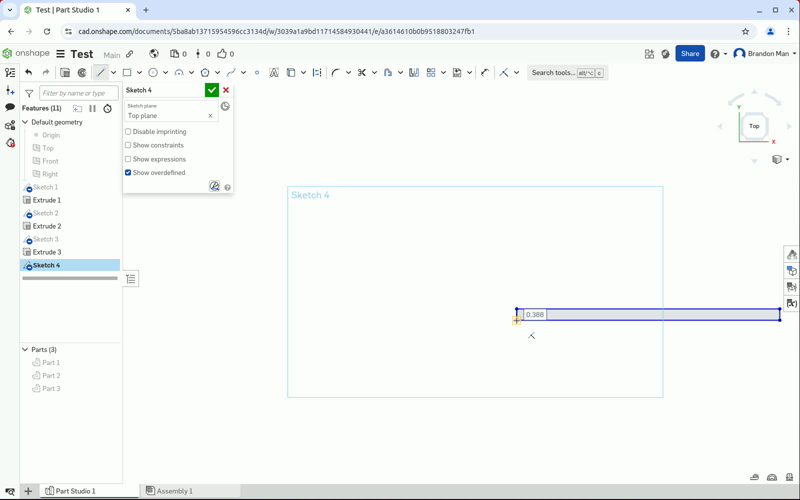
scroll(-6)
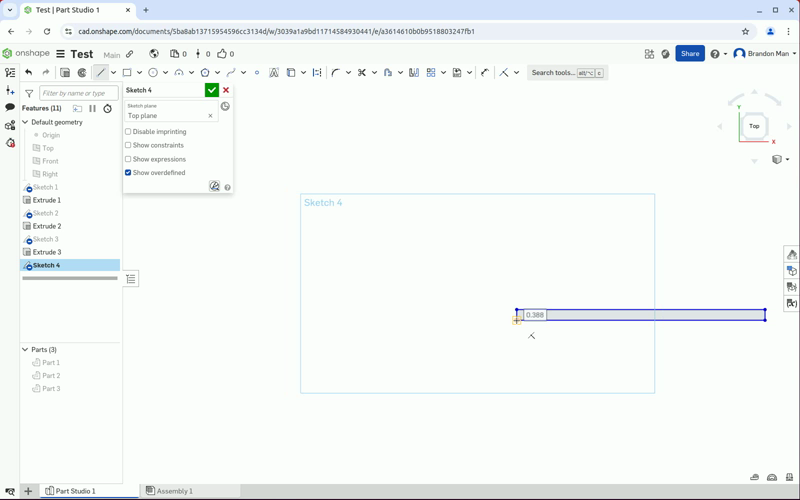
scroll(-6)
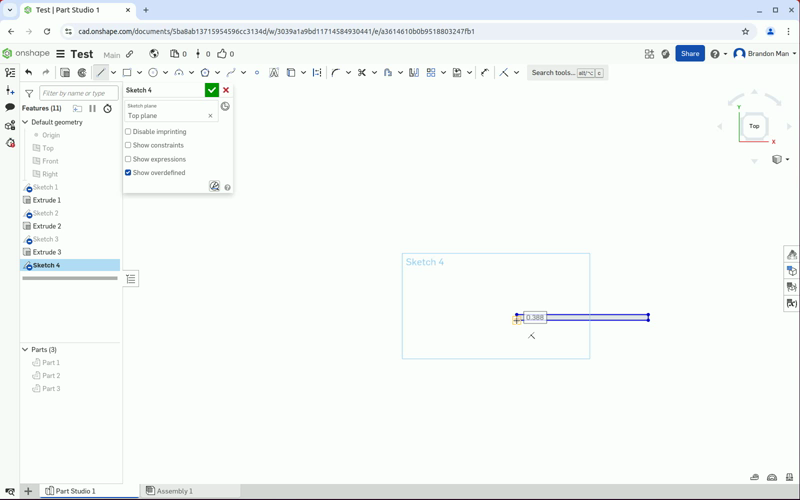
scroll(-6)
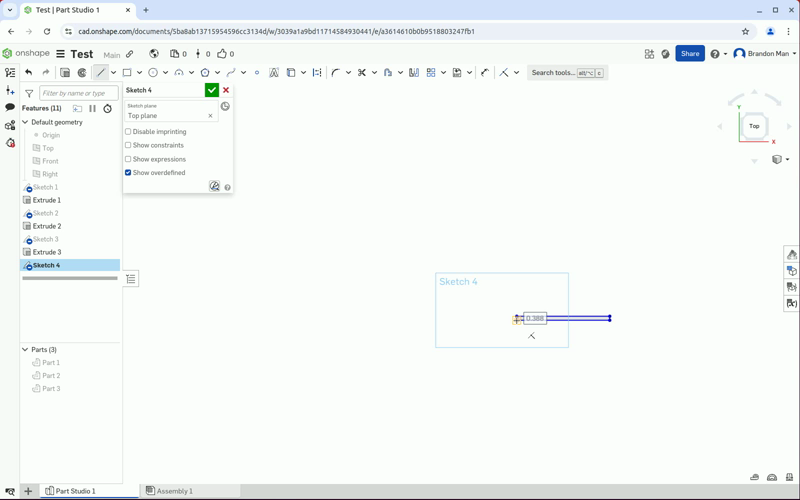
scroll(-6)
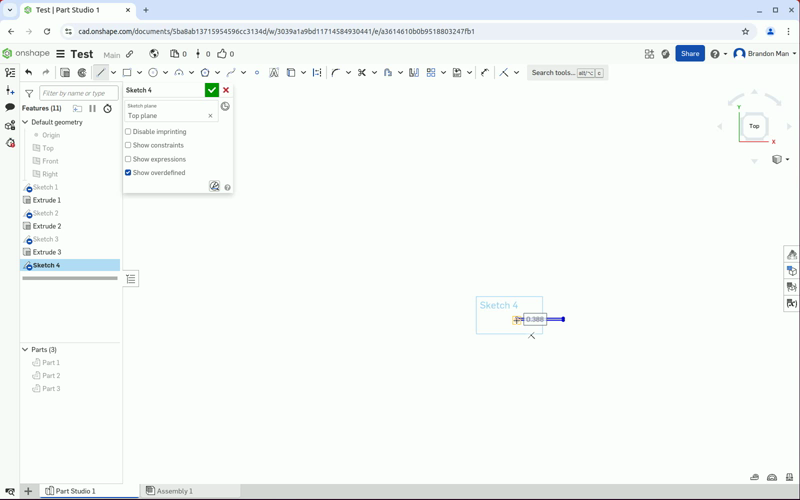
key(esc)
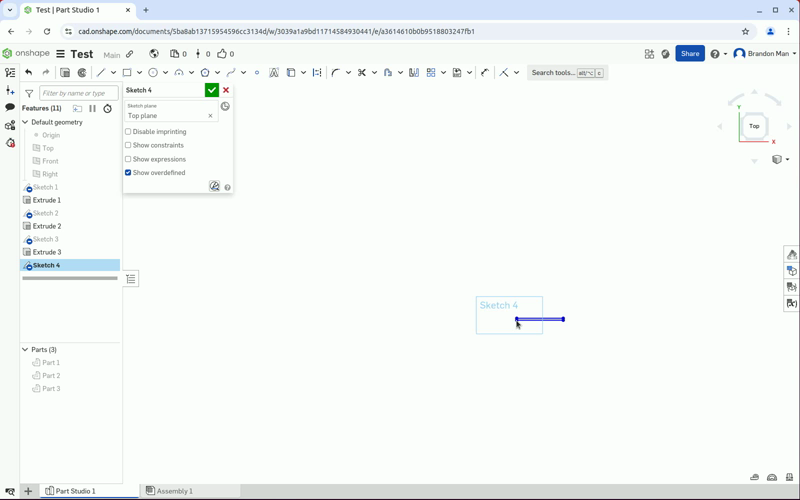
mouse_move(554, 319)
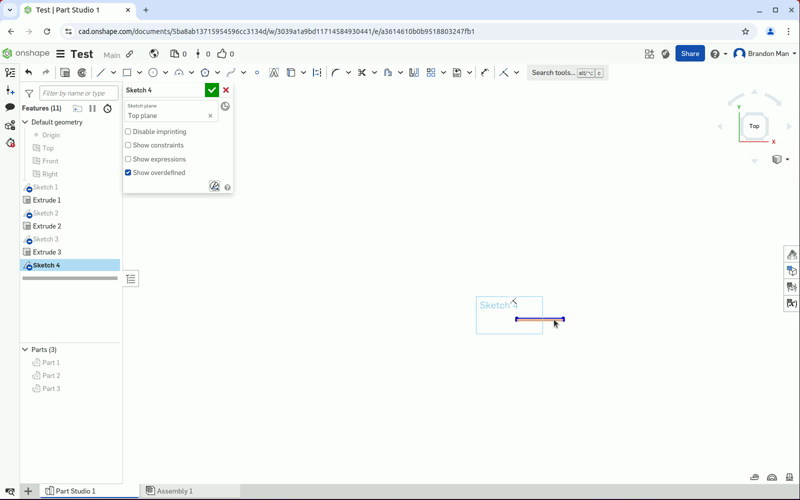
scroll(6)
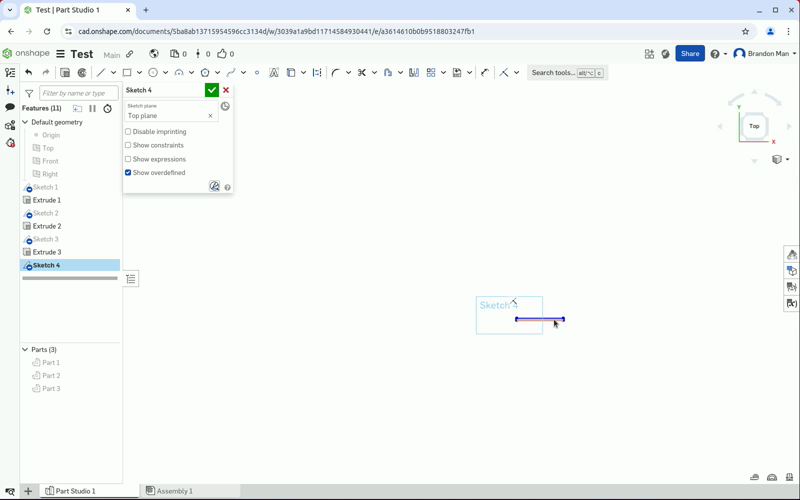
scroll(6)
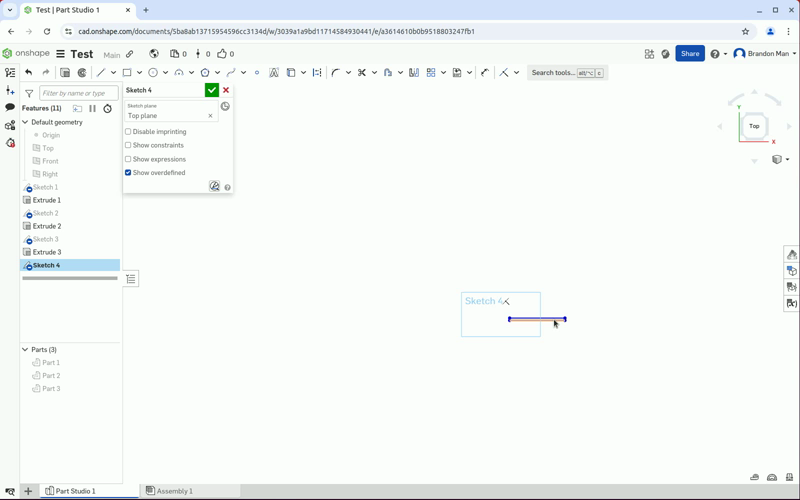
scroll(6)
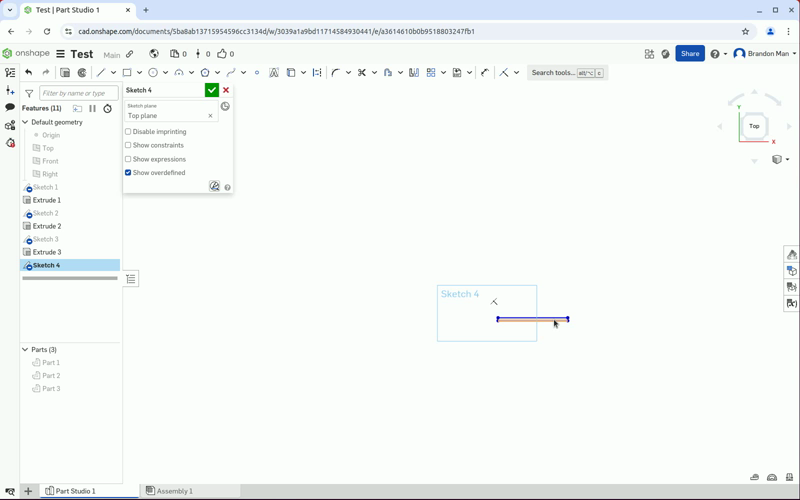
scroll(6)
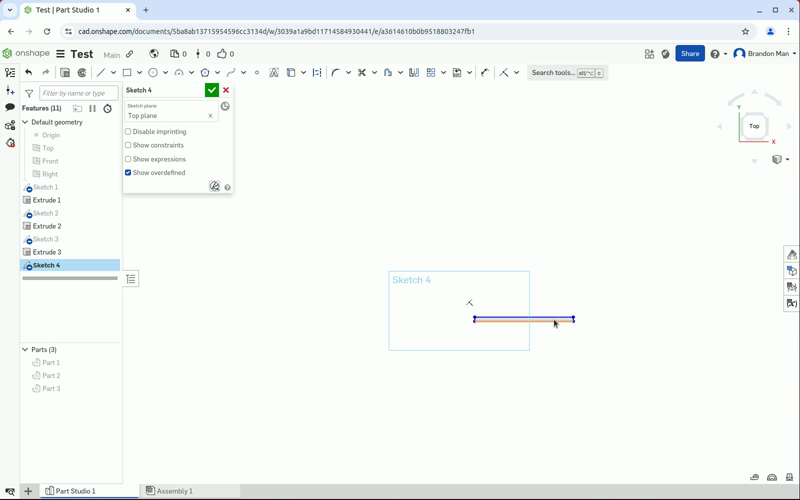
scroll(6)
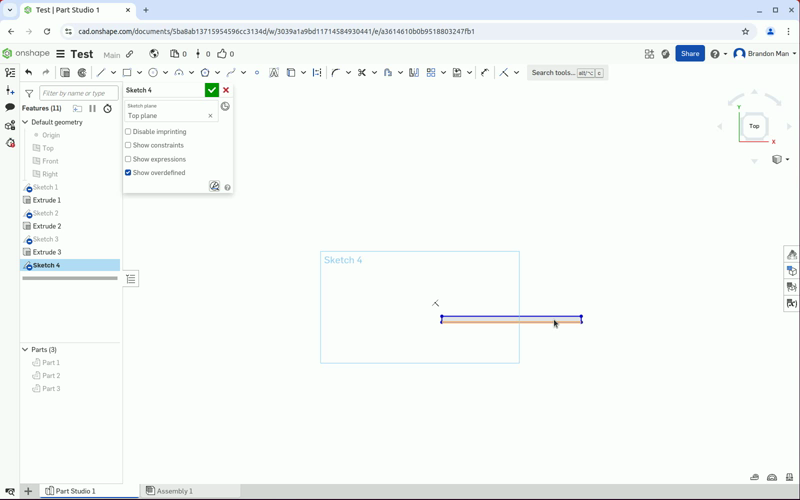
scroll(6)
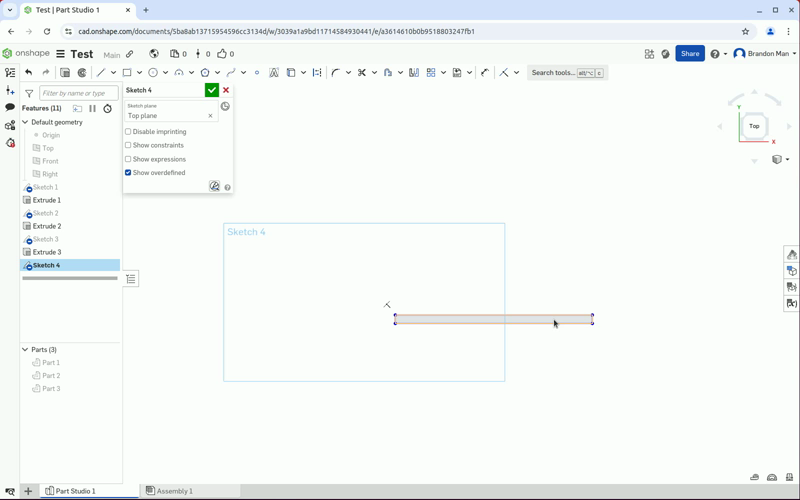
scroll(6)
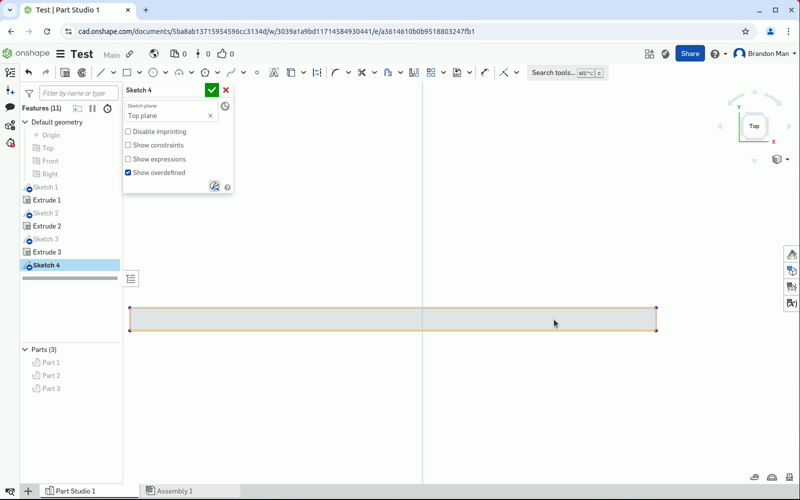
click(554, 319)
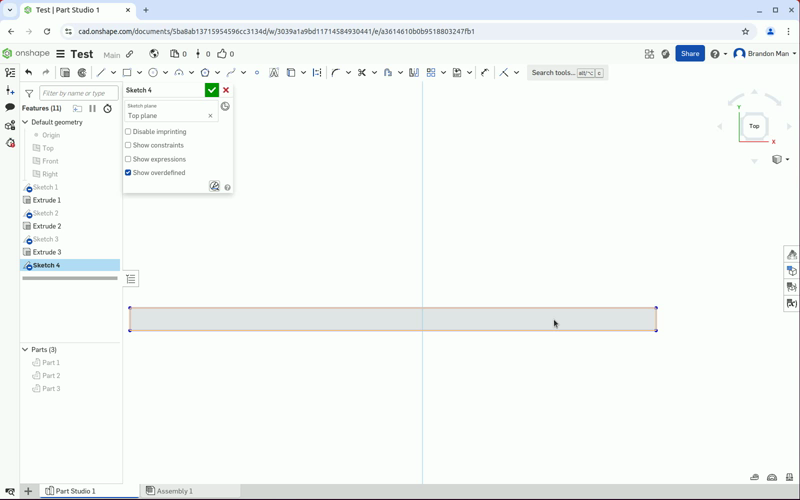
scroll(-6)
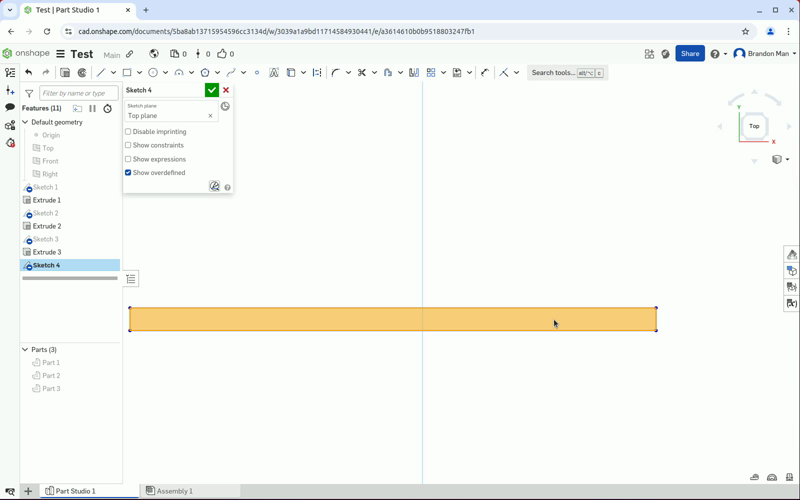
scroll(-6)
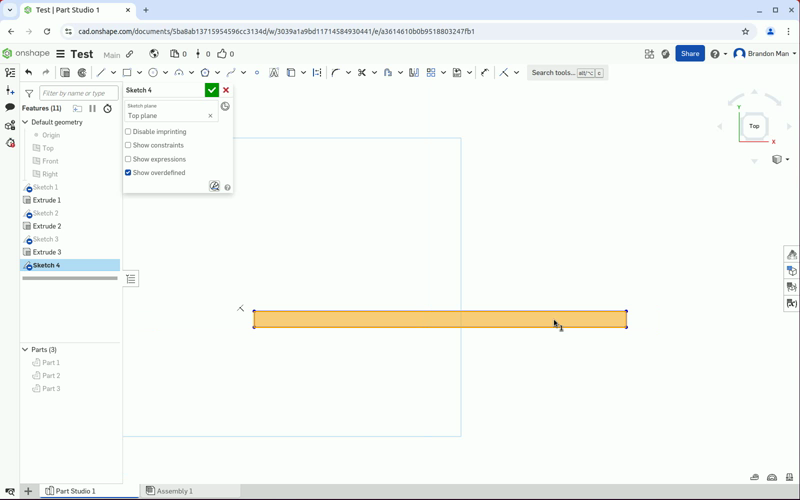
scroll(-6)
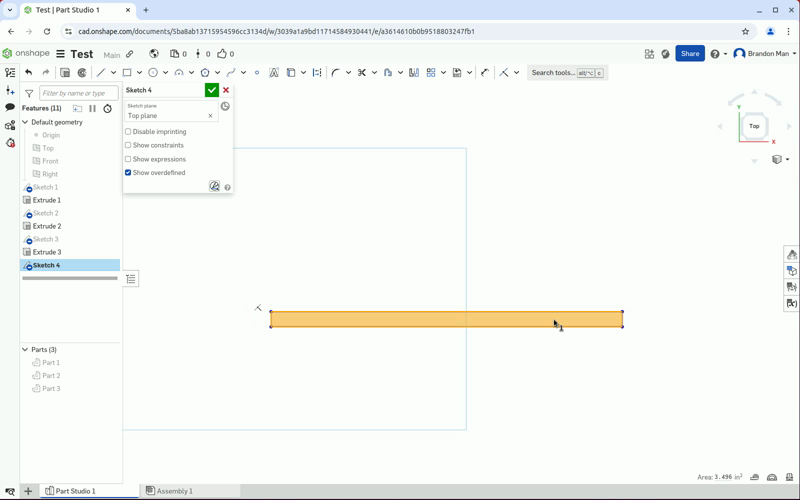
scroll(-6)
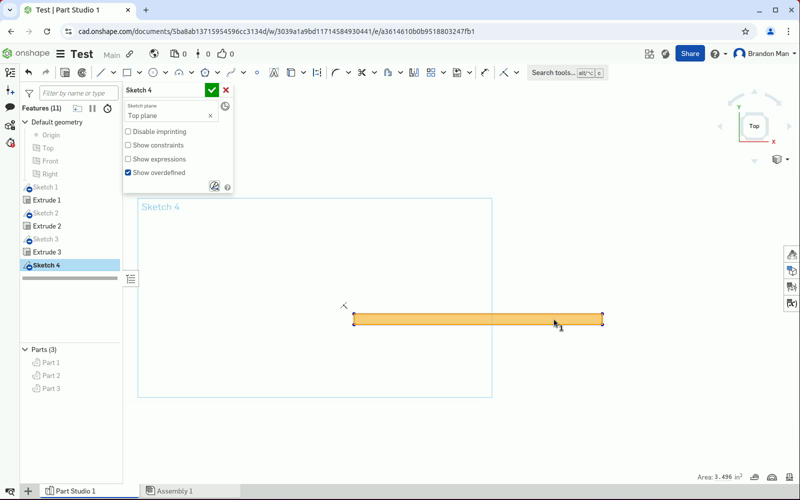
scroll(-6)
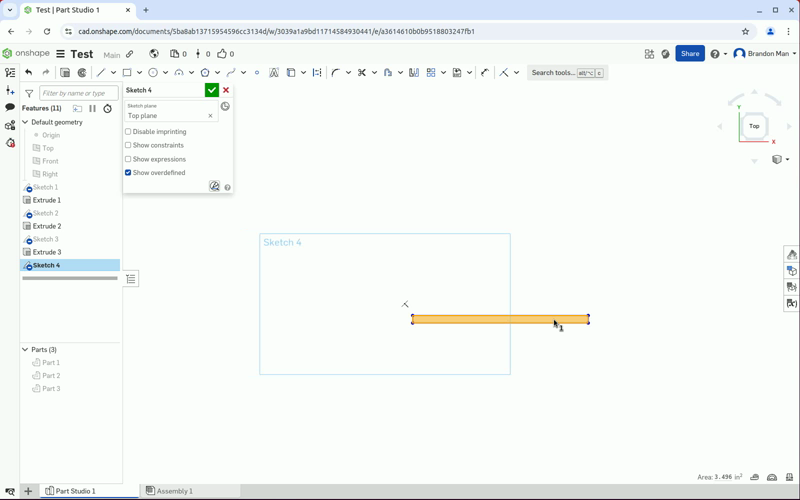
scroll(-6)
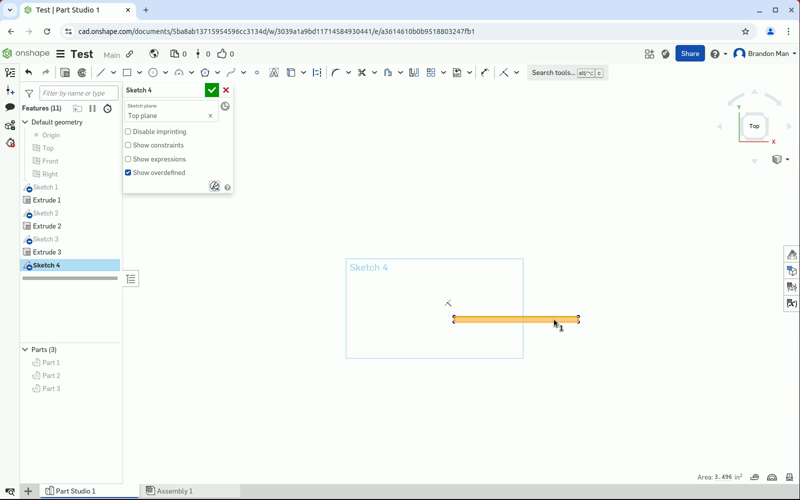
scroll(-6)
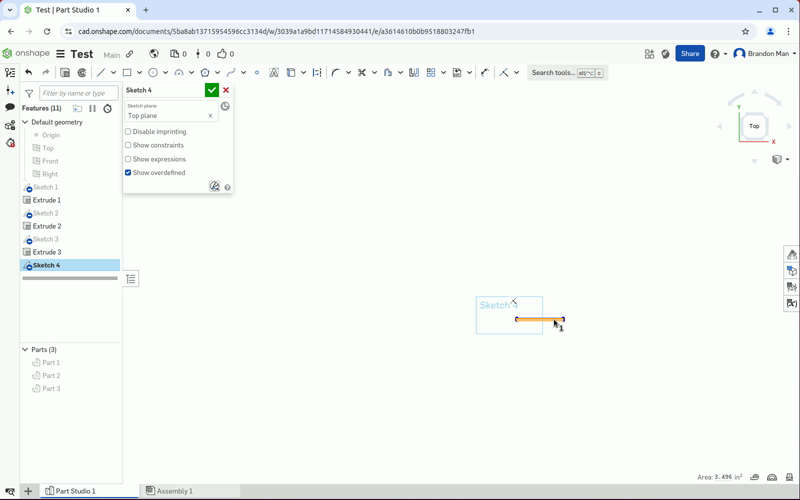
mouse_move(73, 352)
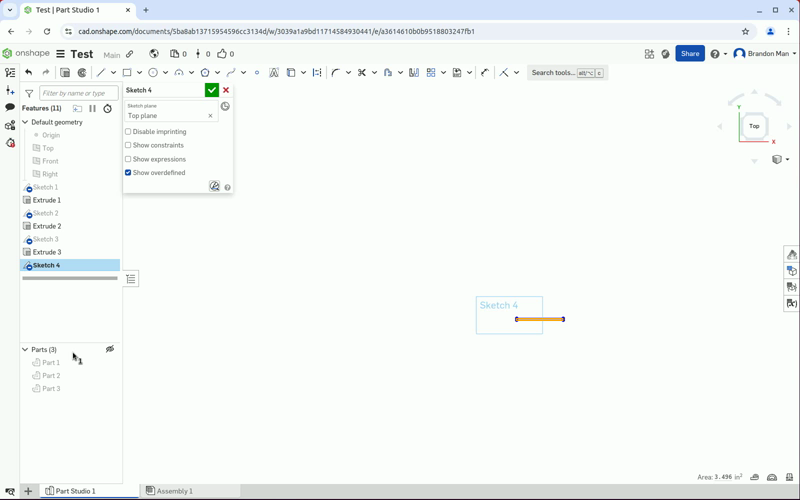
key(shift+y)
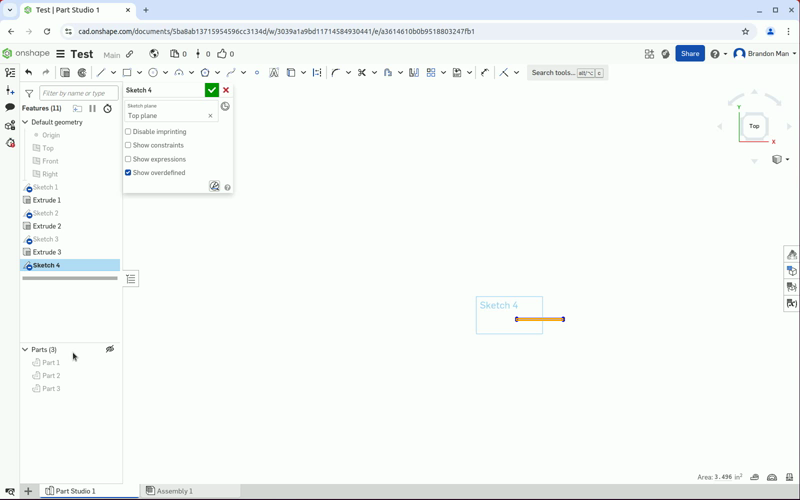
key(shift+e)
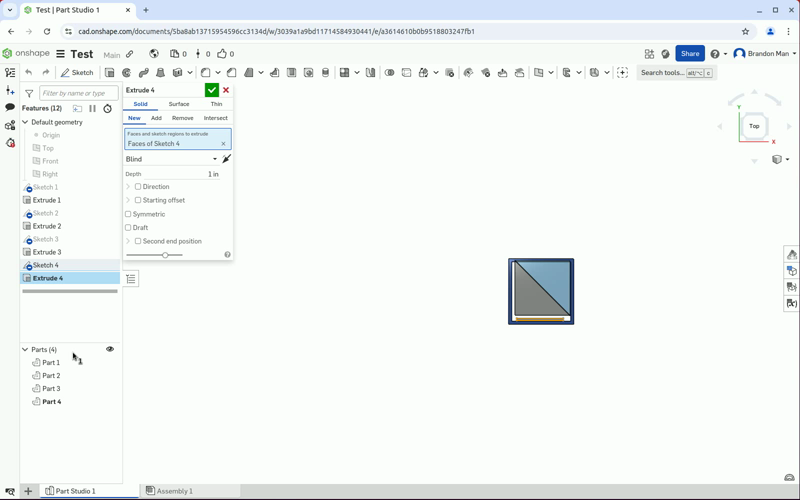
mouse_move(143, 106)
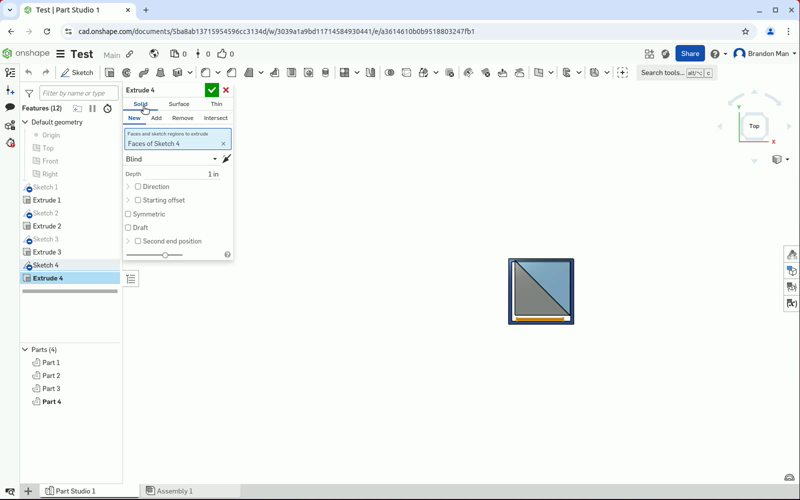
click(143, 106)
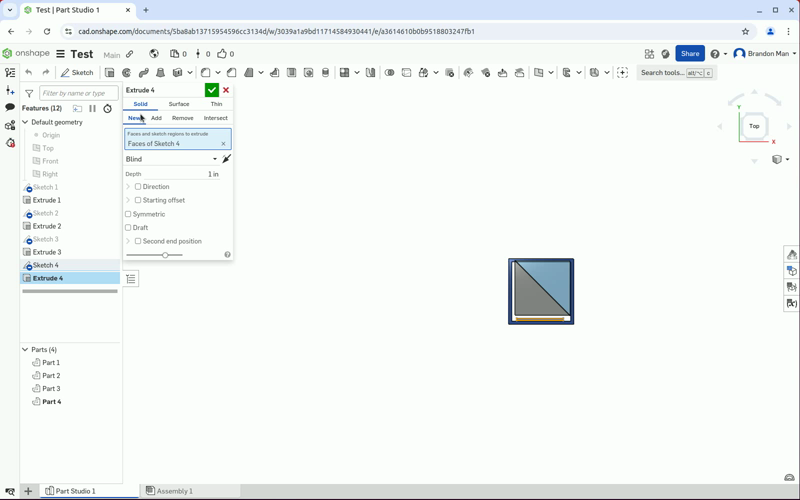
mouse_move(137, 120)
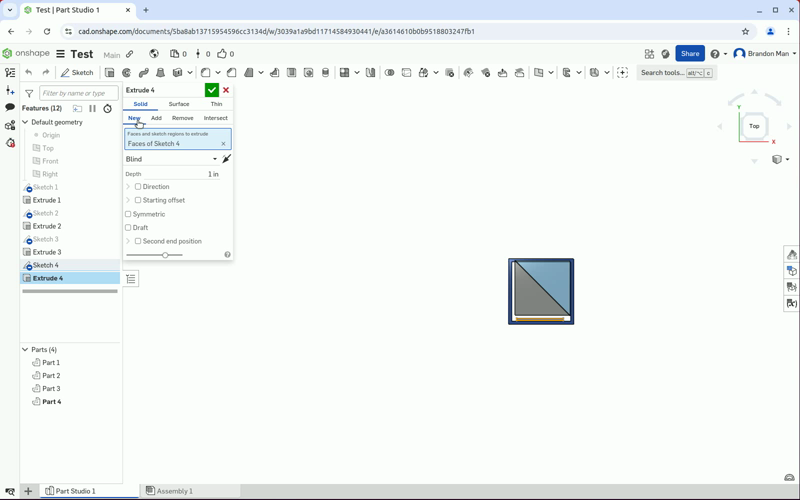
click(137, 120)
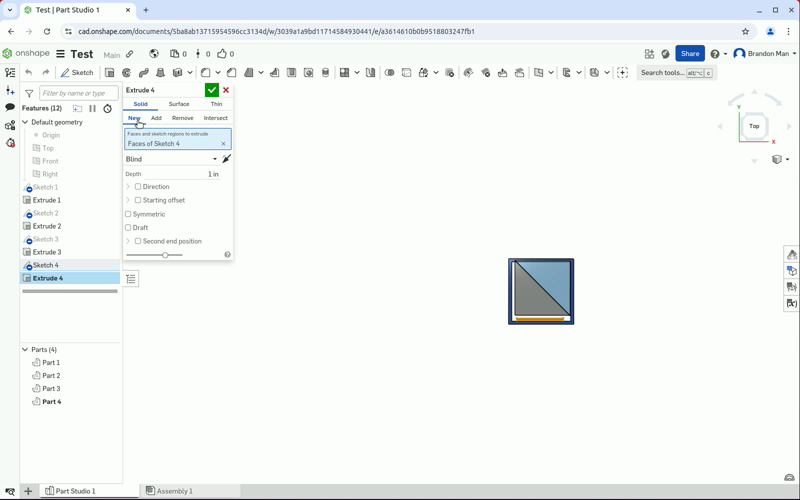
key(tab, 4)
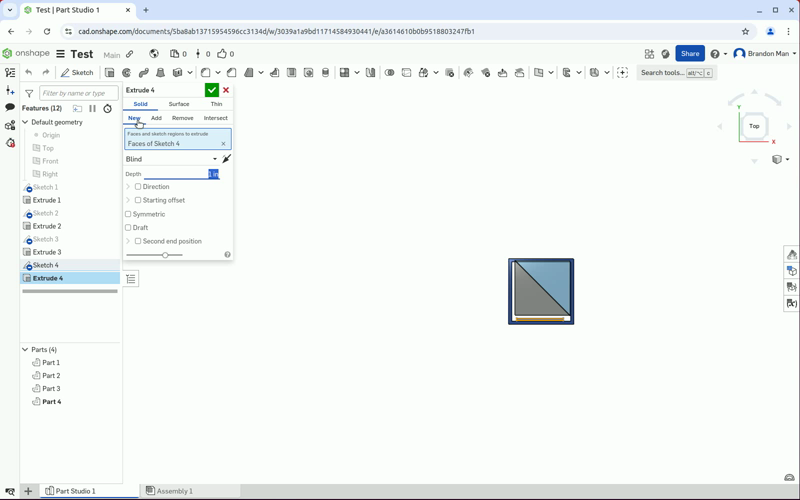
text(5.296)
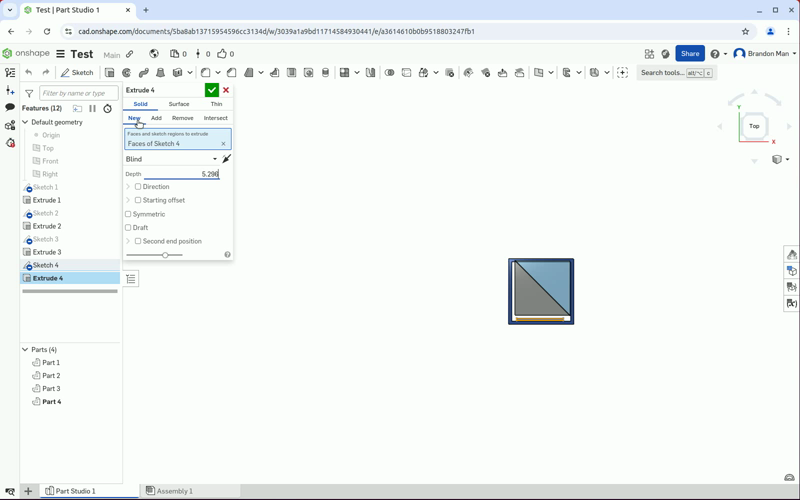
key(enter)
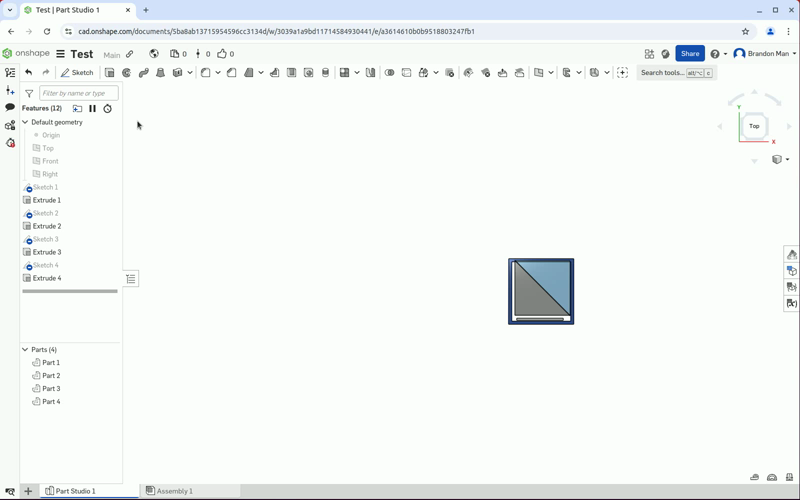
key(shift+h)
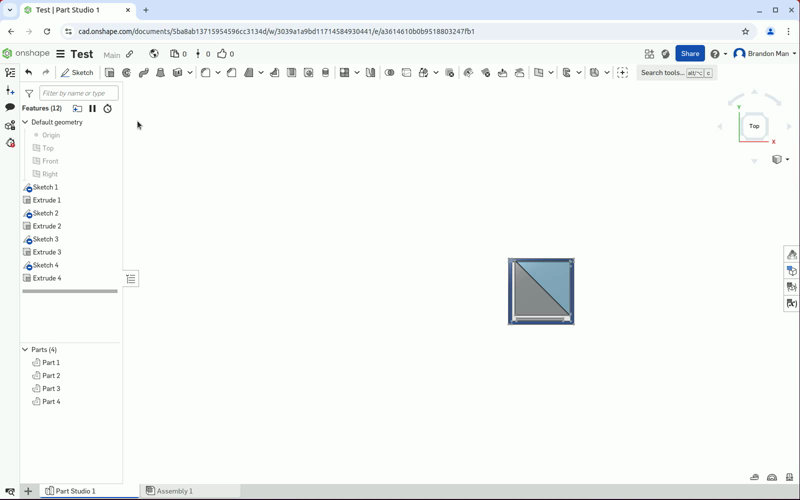
key(shift+h)
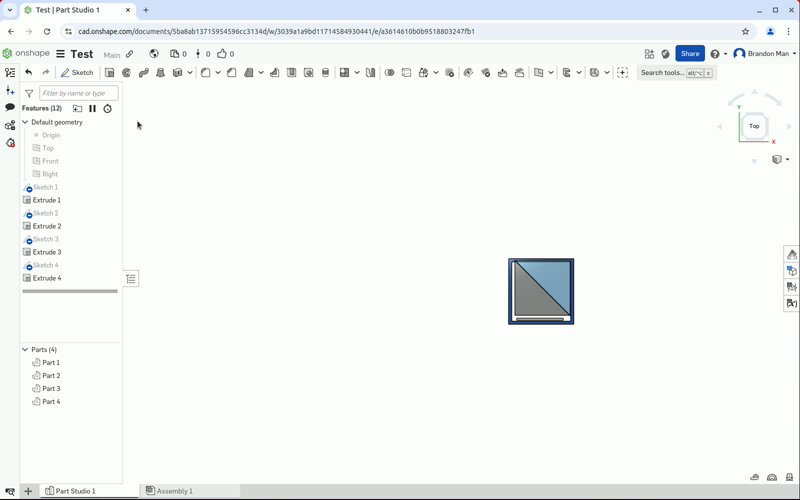
mouse_move(73, 189)
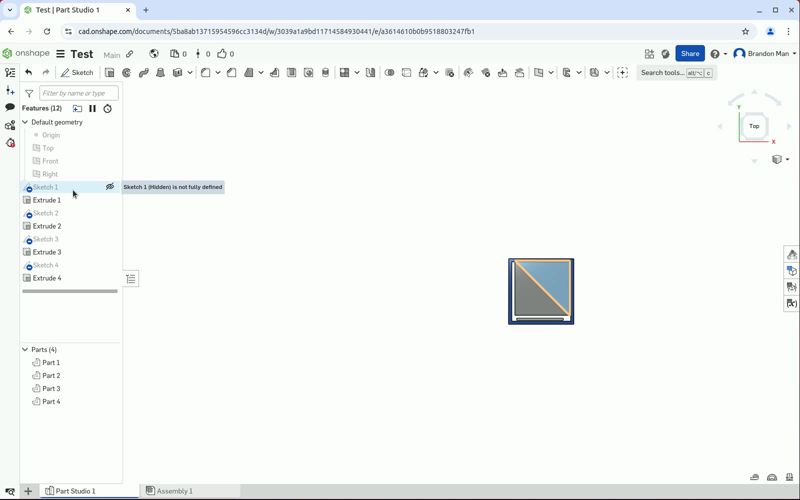
click(73, 189)
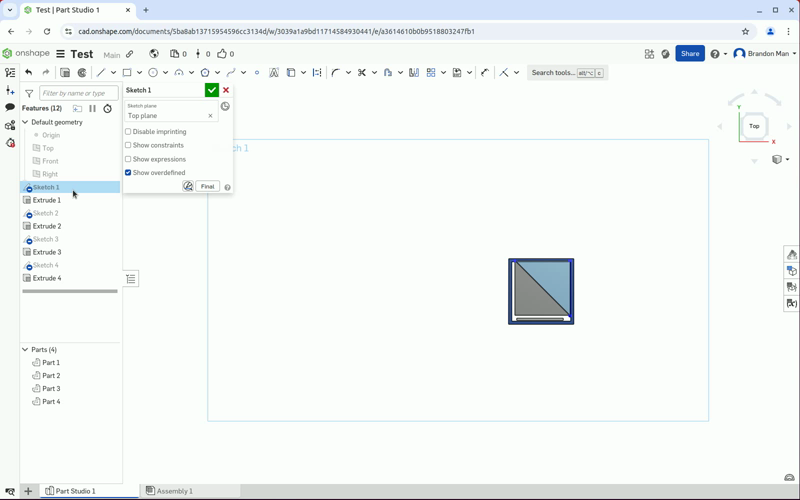
mouse_move(229, 92)
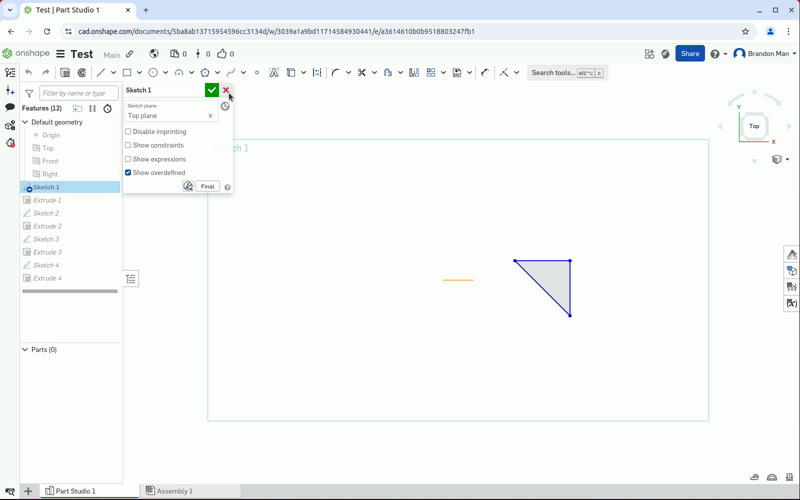
click(229, 92)
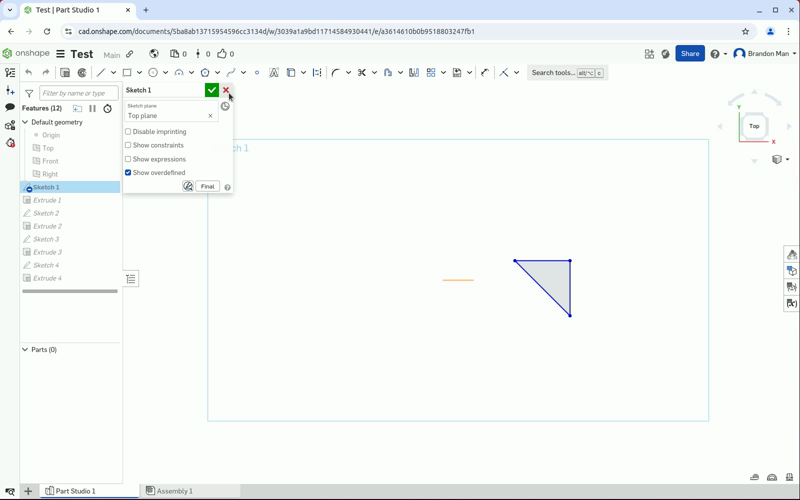
key(shift+s)
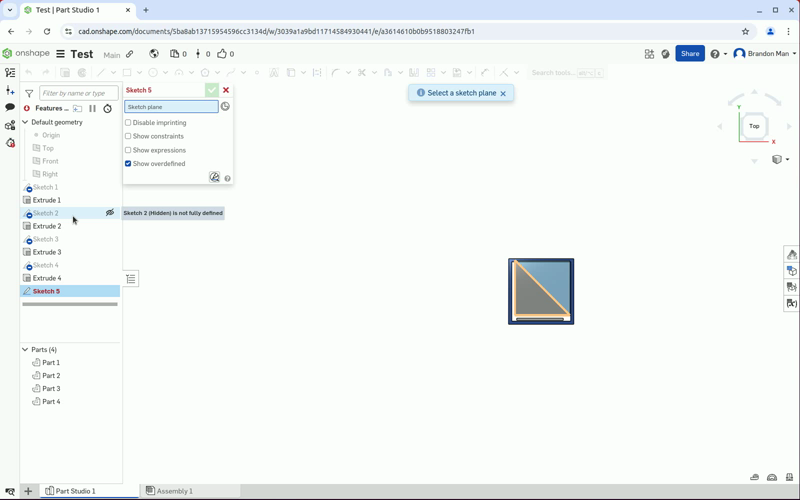
scroll(3)
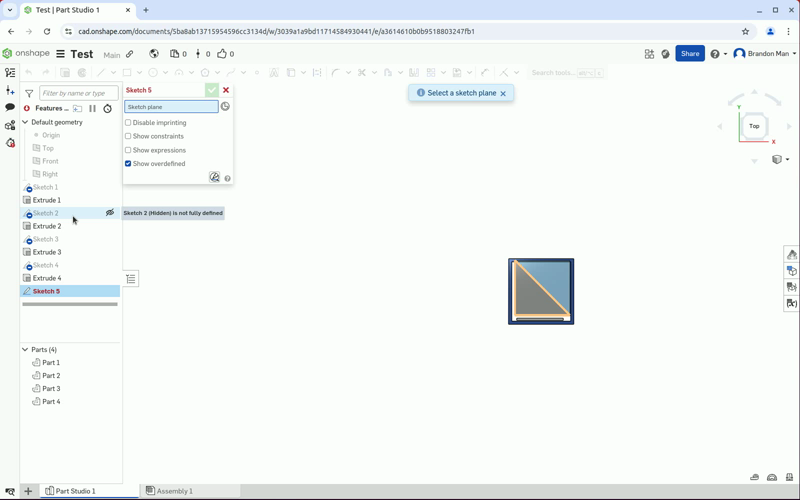
mouse_move(73, 150)
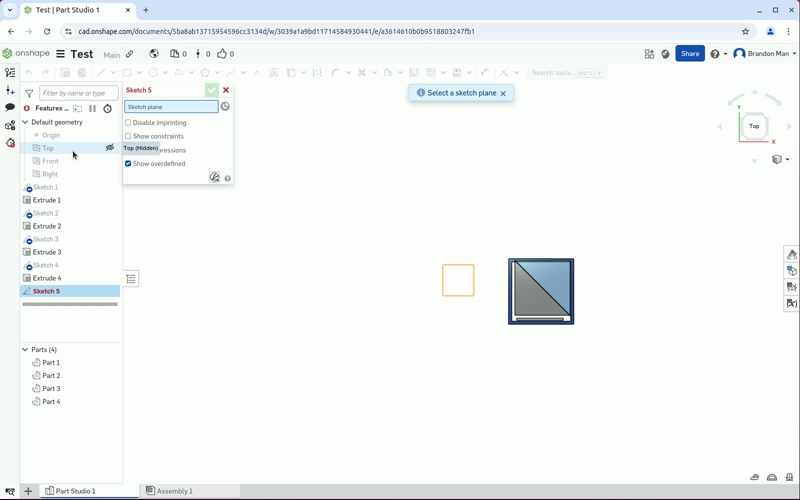
click(73, 150)
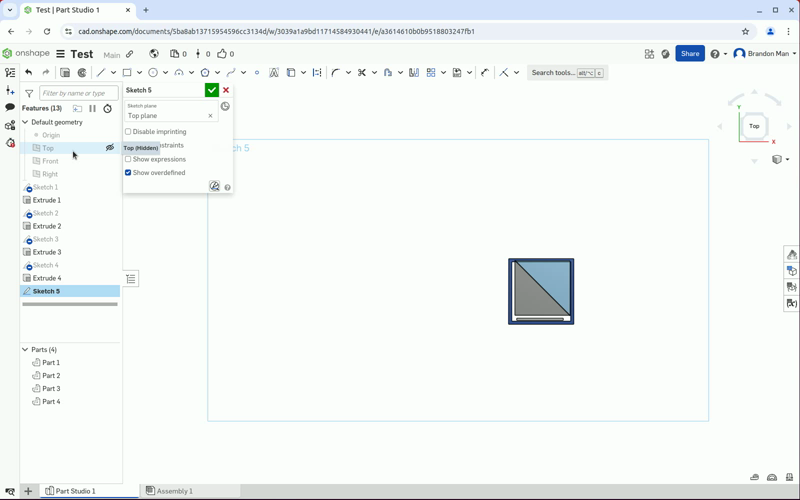
mouse_move(73, 352)
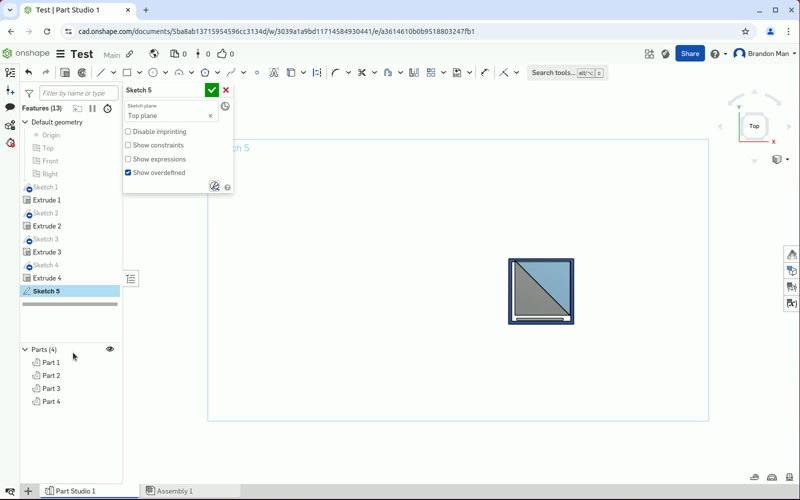
key(y)
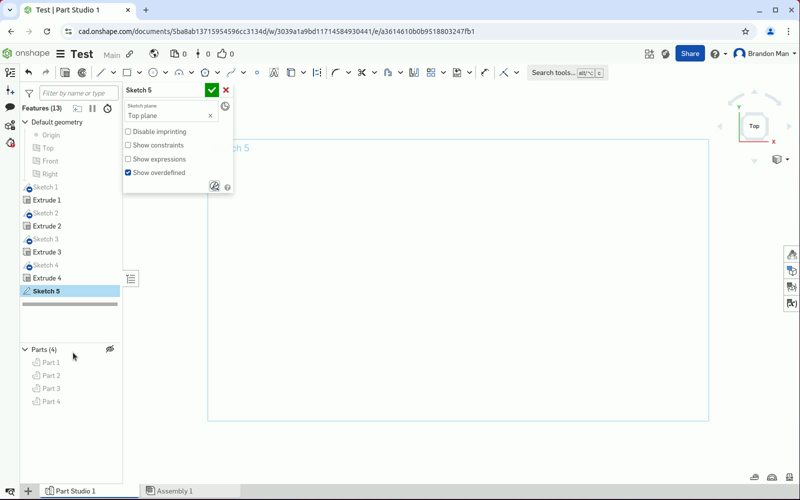
key(l)
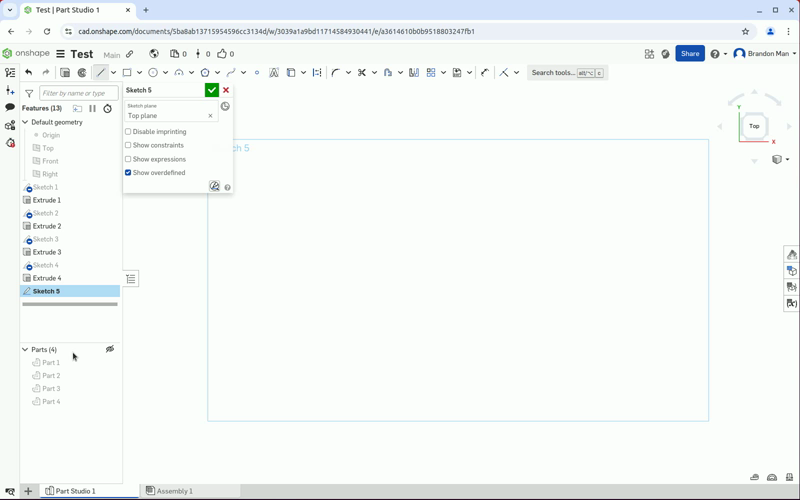
key_down(shift)
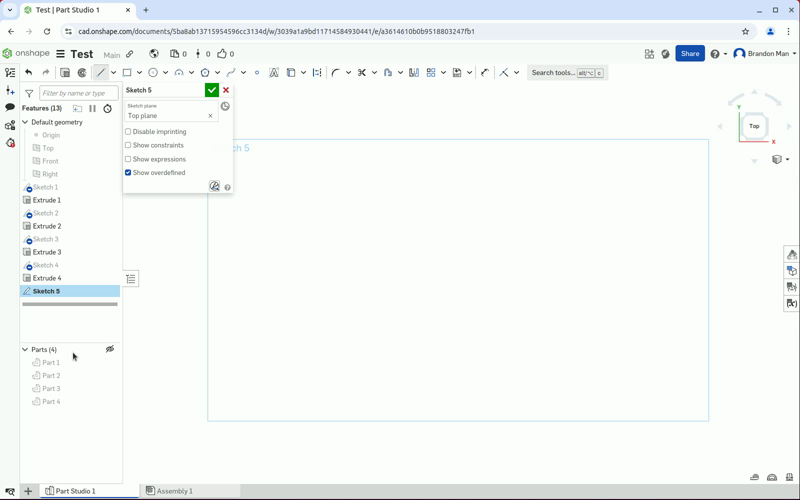
mouse_move(568, 313)
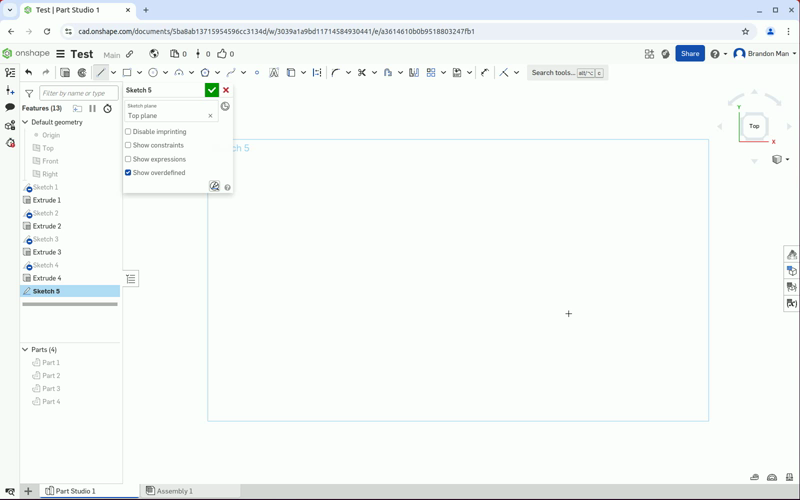
click(568, 313)
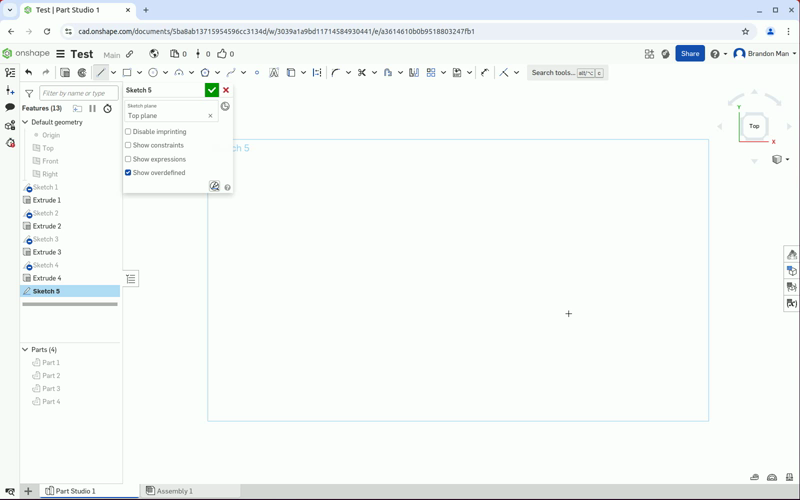
key_up(shift)
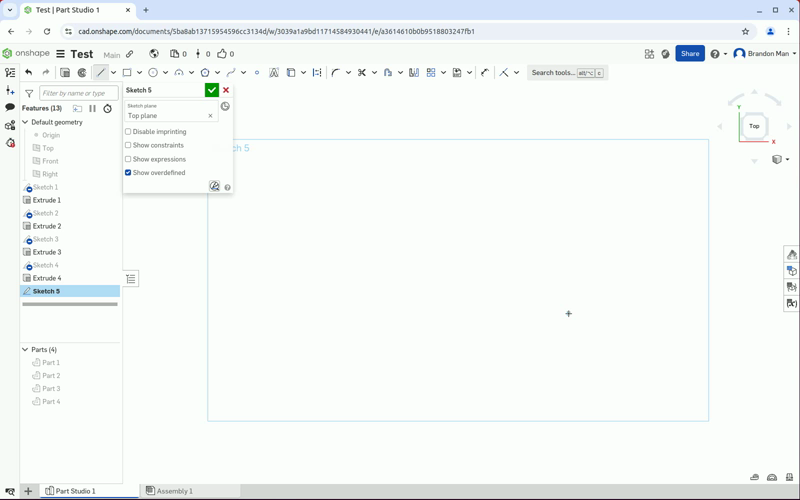
key_down(shift)
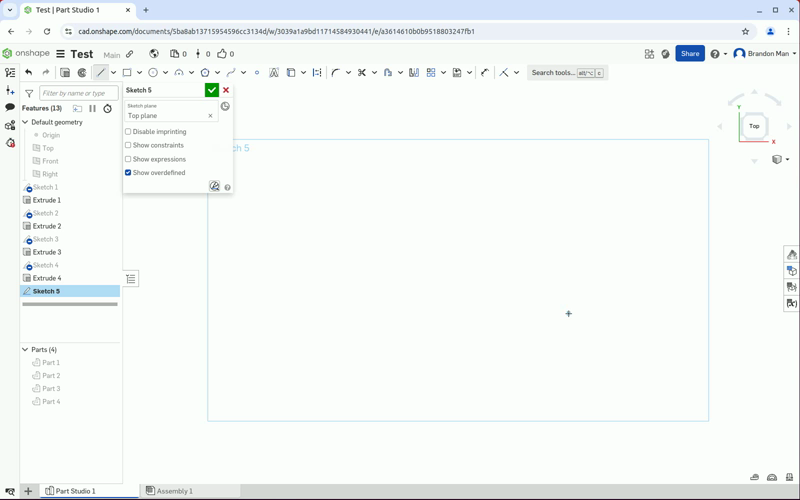
mouse_move(589, 313)
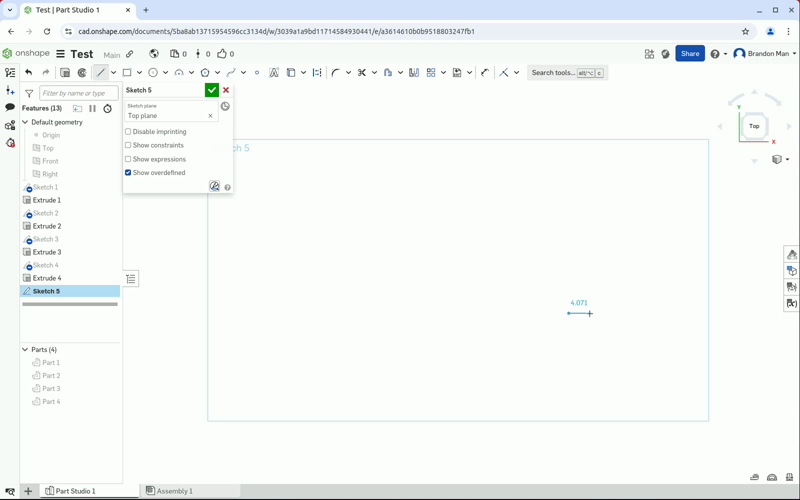
mouse_move(571, 313)
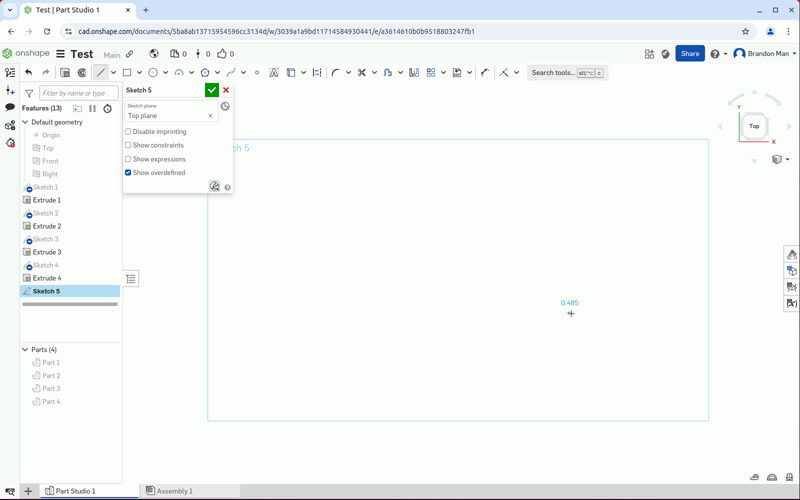
scroll(6)
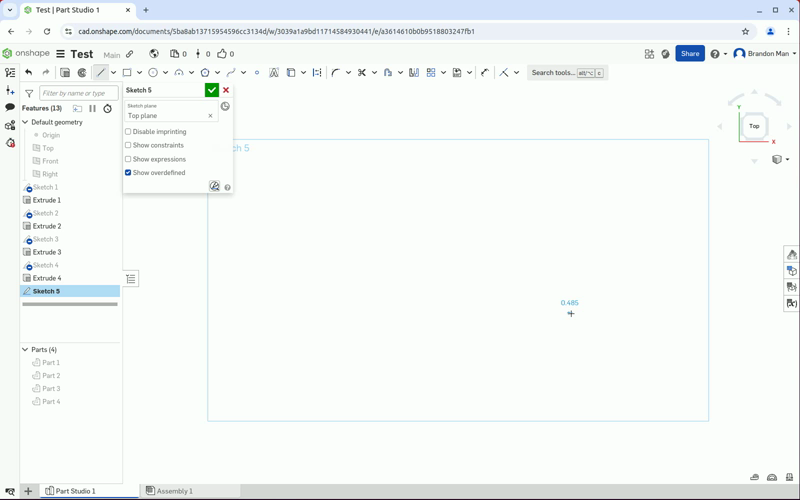
scroll(6)
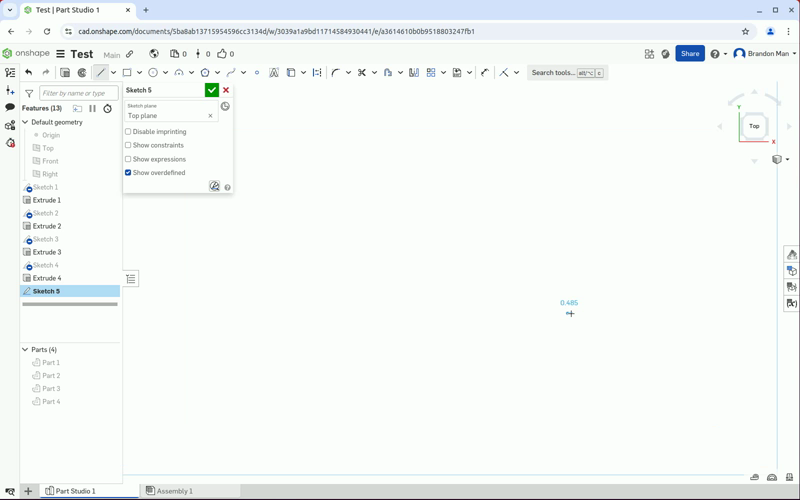
scroll(6)
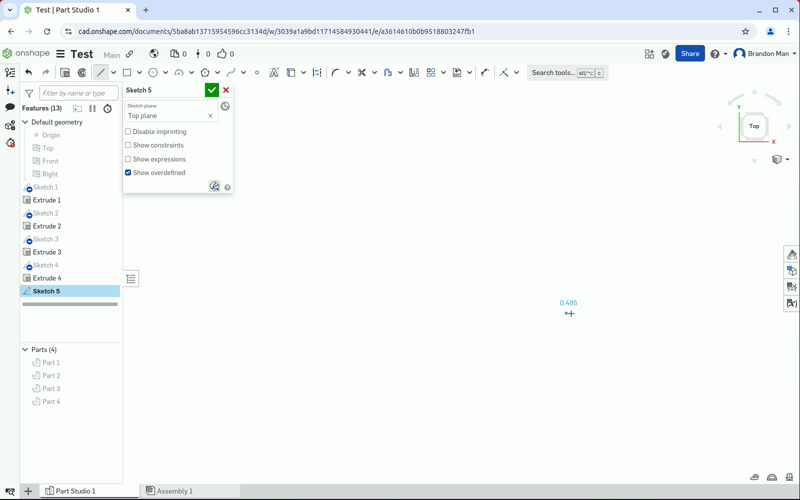
scroll(6)
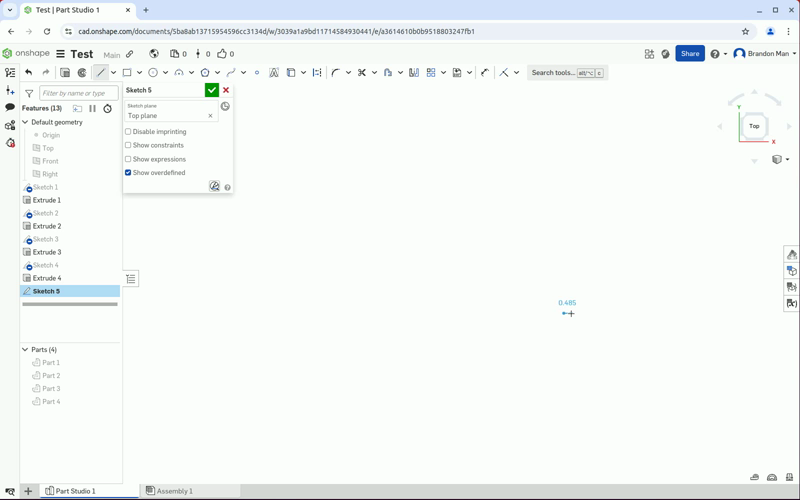
scroll(6)
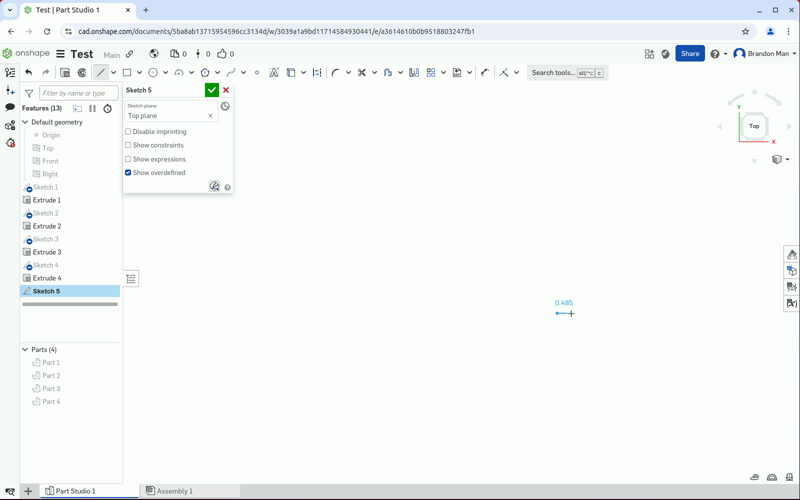
scroll(6)
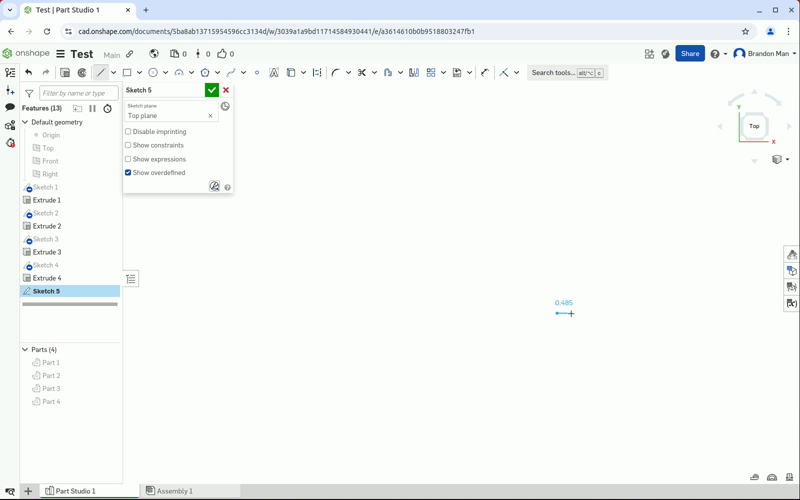
scroll(6)
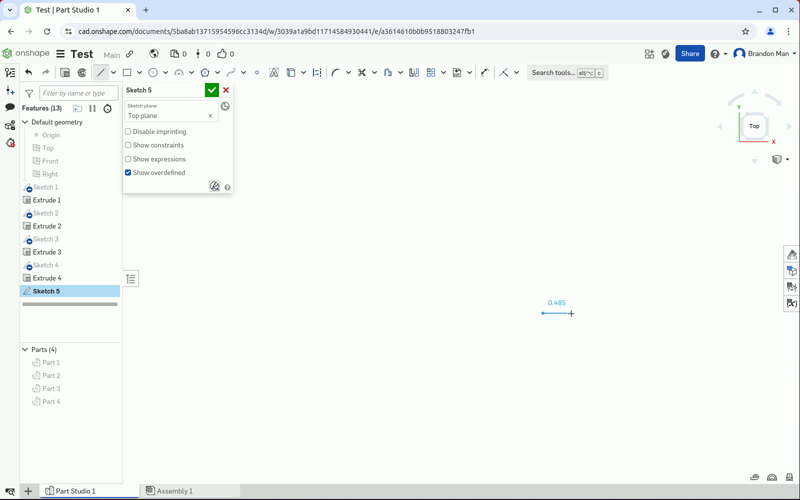
click(571, 313)
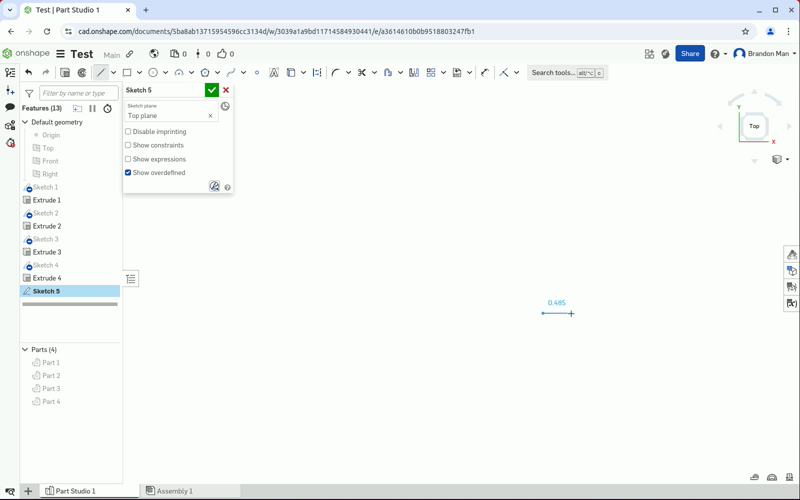
scroll(-6)
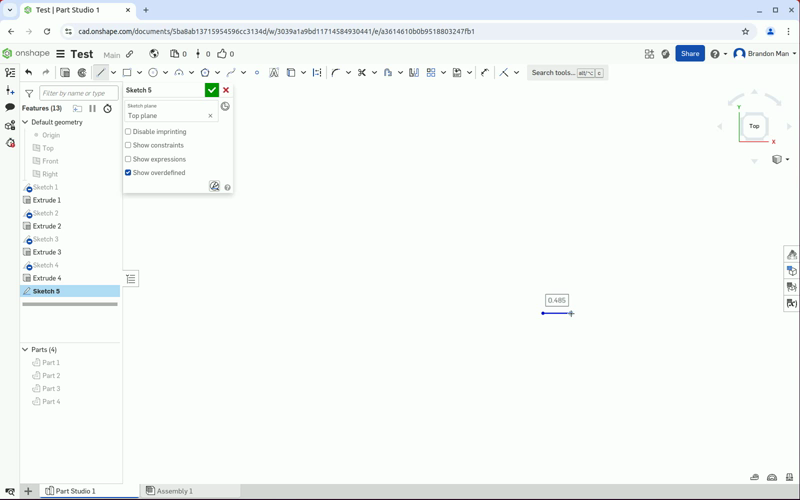
scroll(-6)
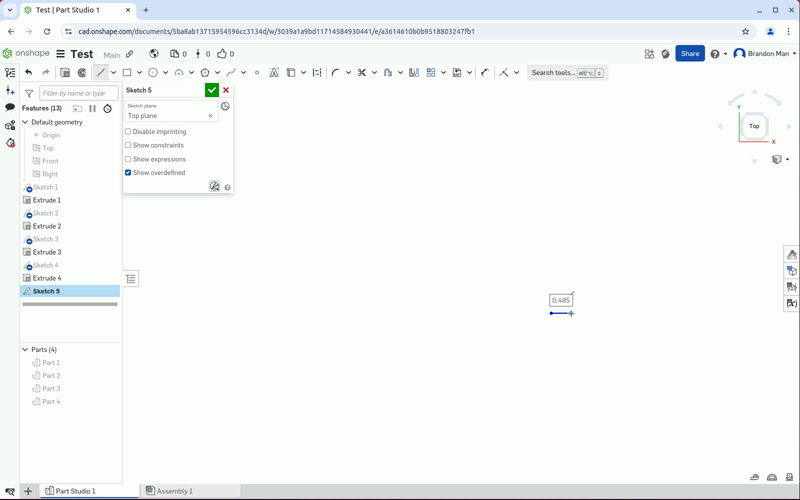
scroll(-6)
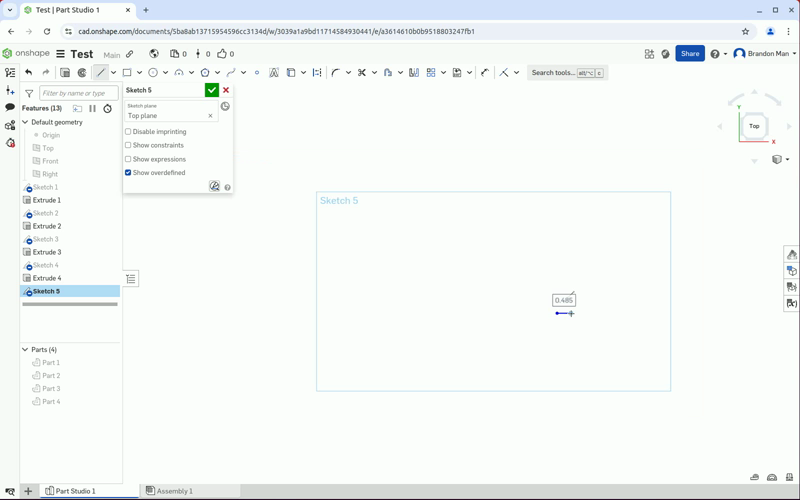
scroll(-6)
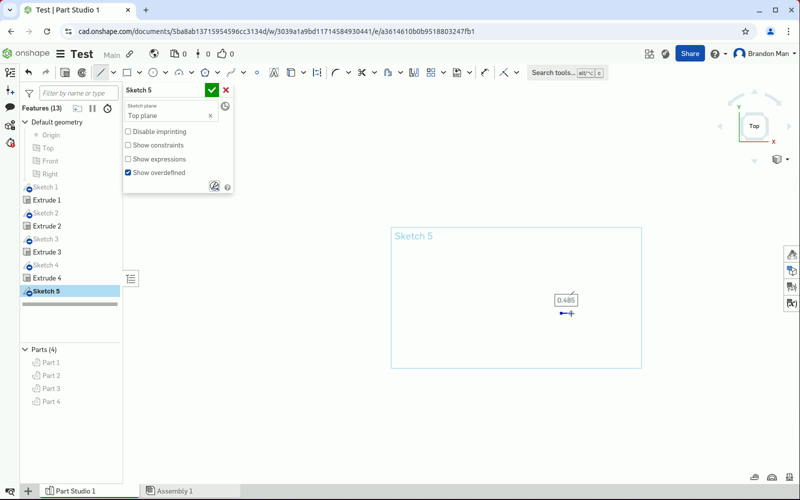
scroll(-6)
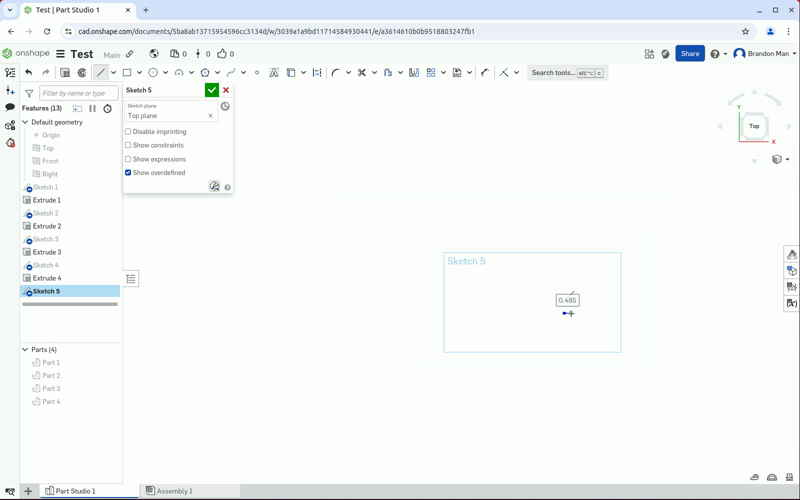
scroll(-6)
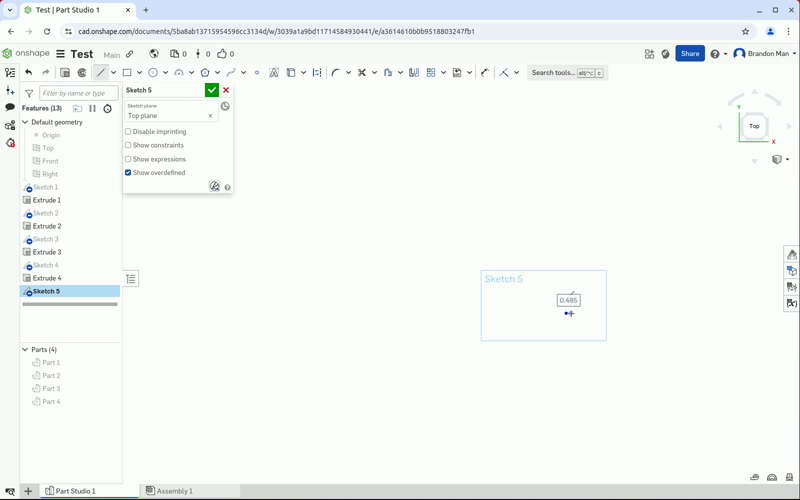
scroll(-6)
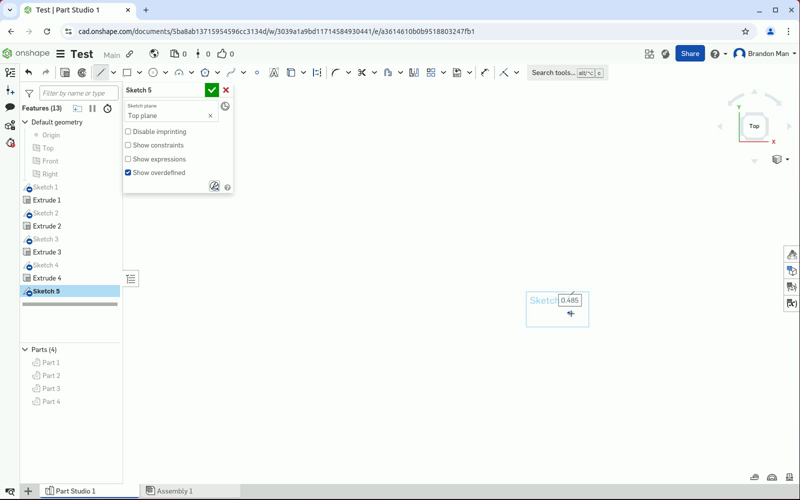
key_up(shift)
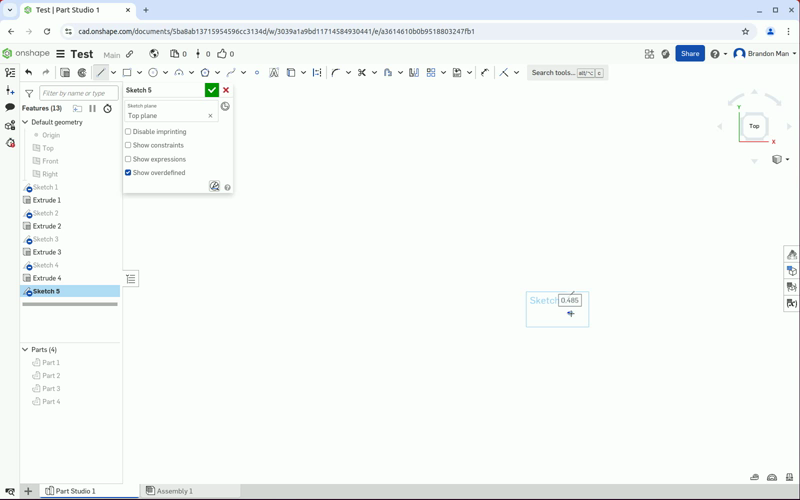
key_down(shift)
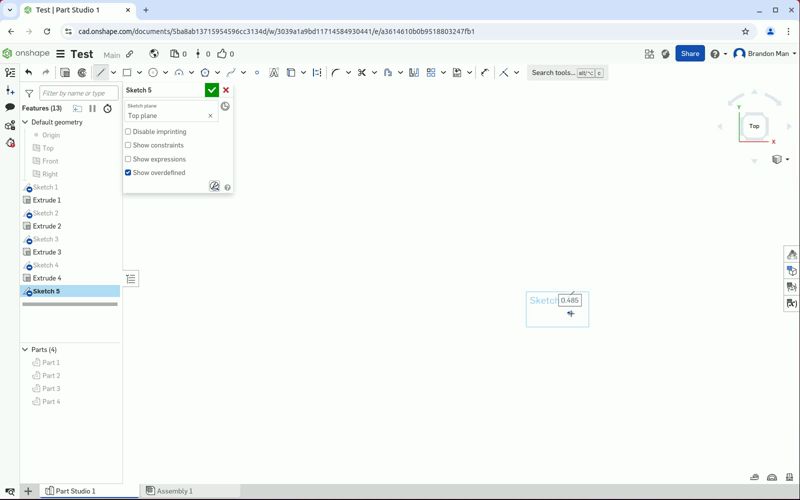
mouse_move(589, 313)
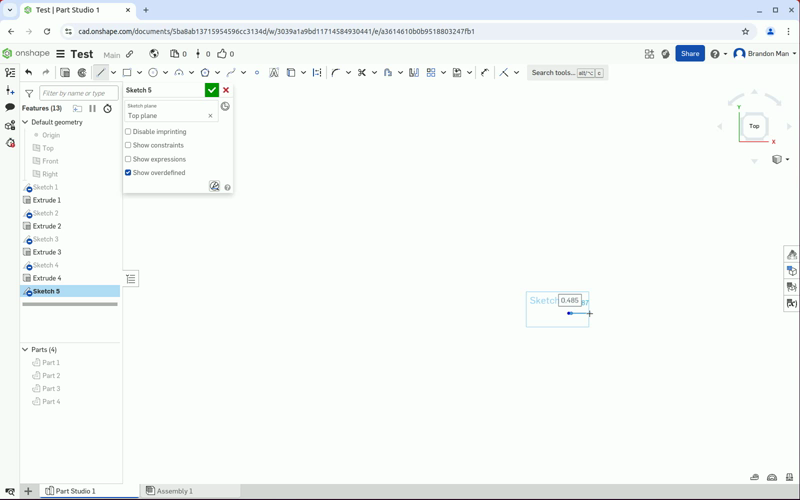
mouse_move(571, 267)
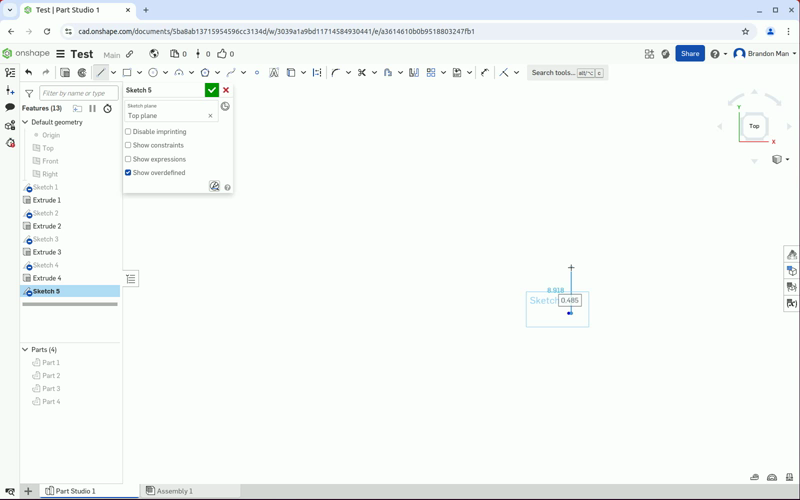
click(571, 267)
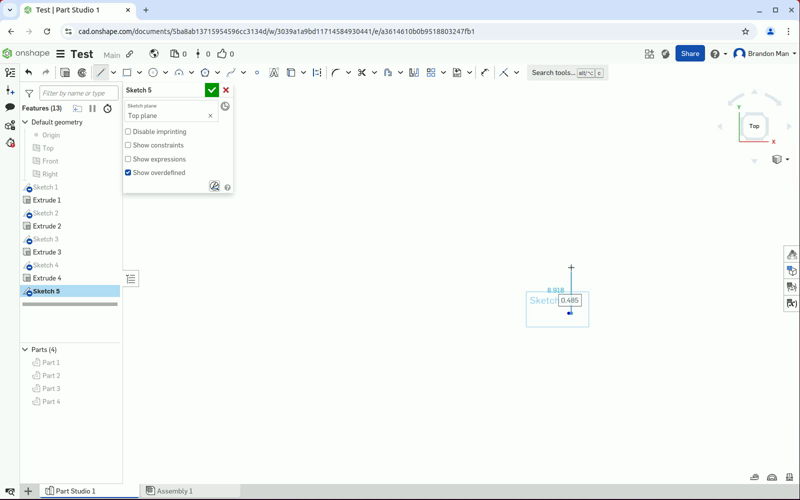
key_up(shift)
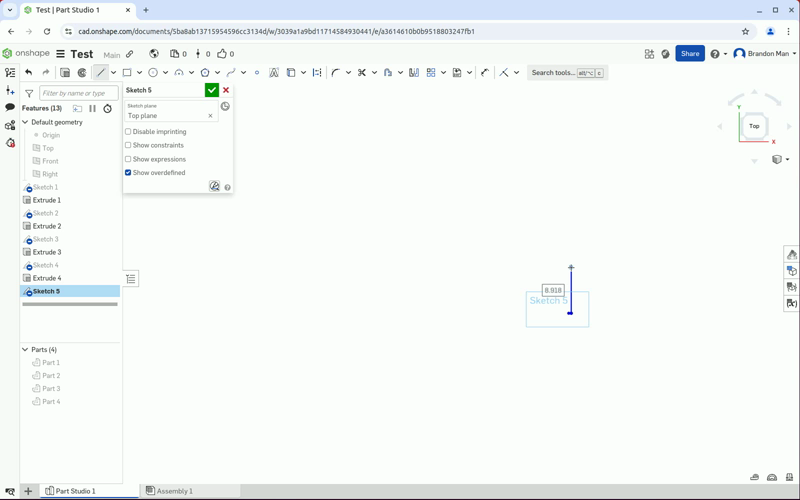
key_down(shift)
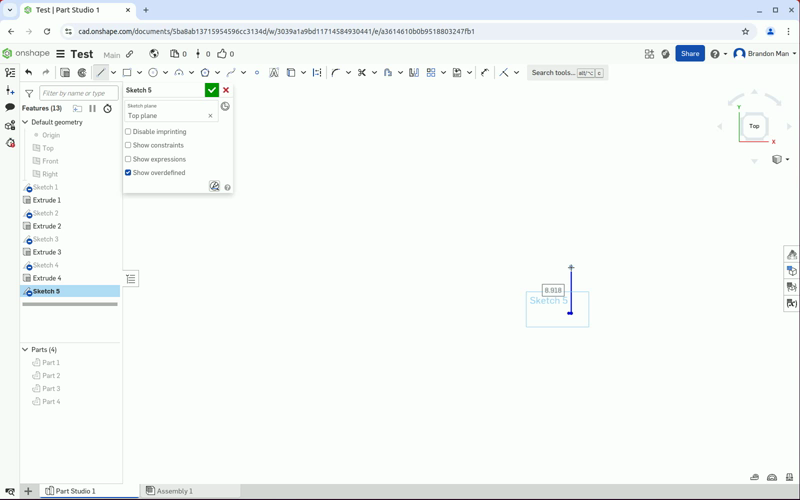
mouse_move(589, 267)
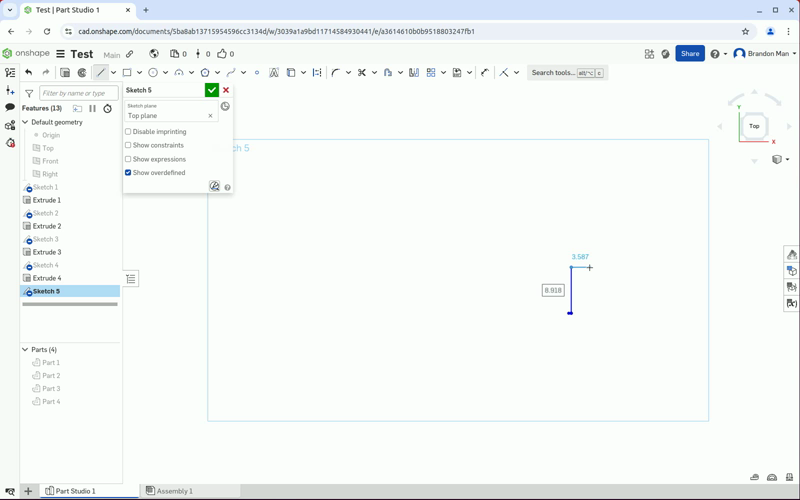
mouse_move(568, 267)
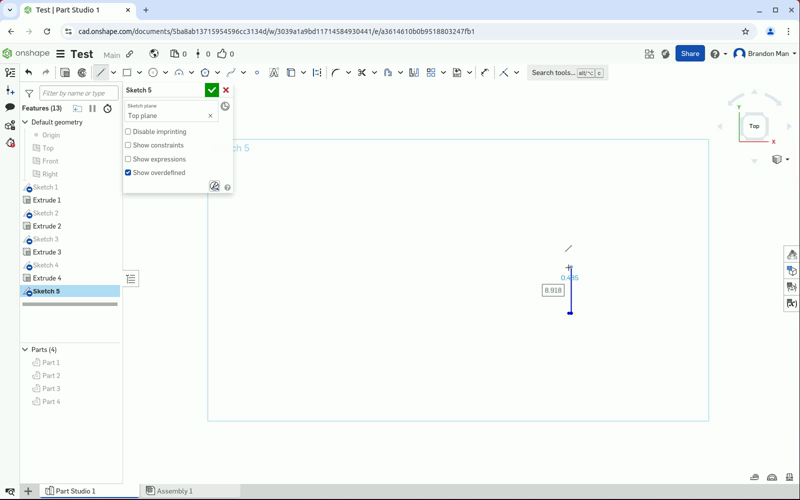
scroll(6)
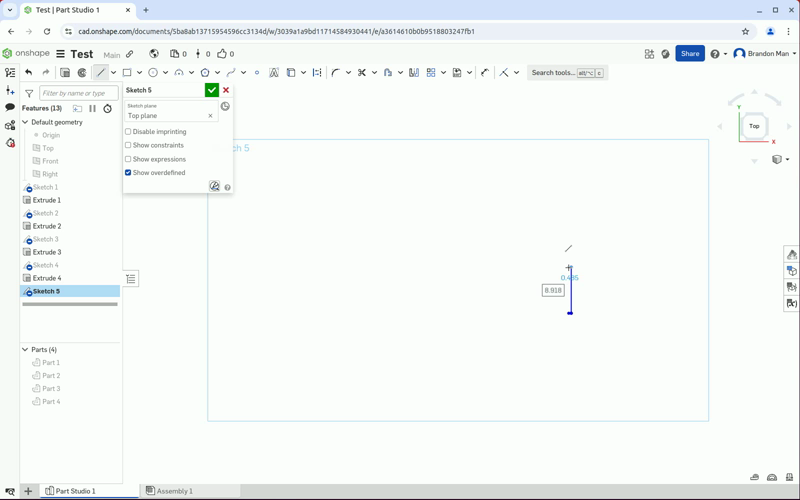
scroll(6)
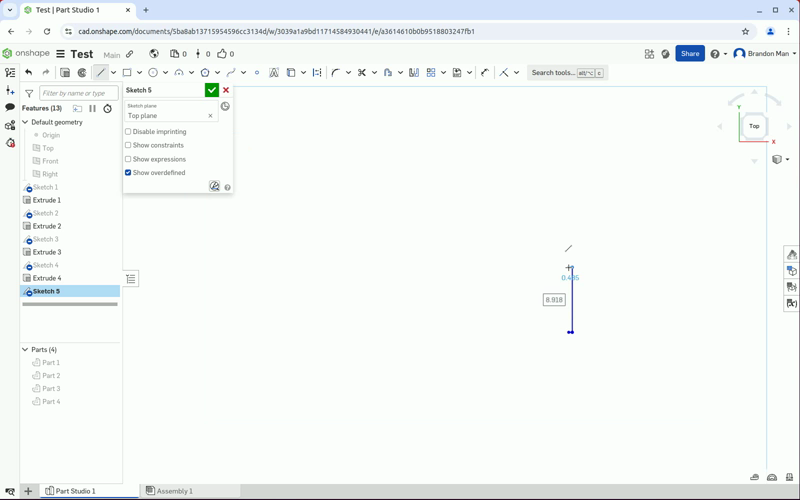
scroll(6)
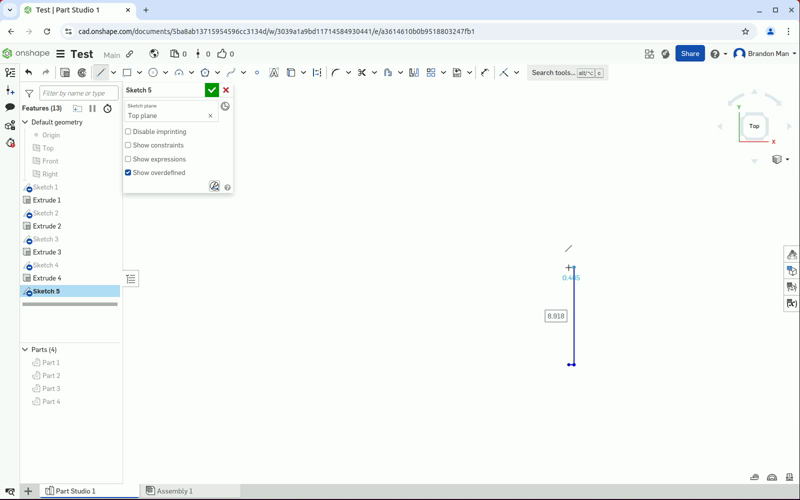
scroll(6)
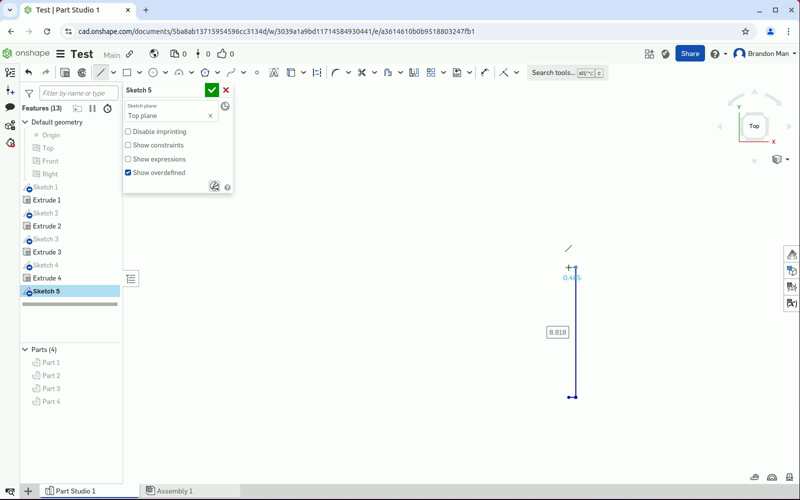
scroll(6)
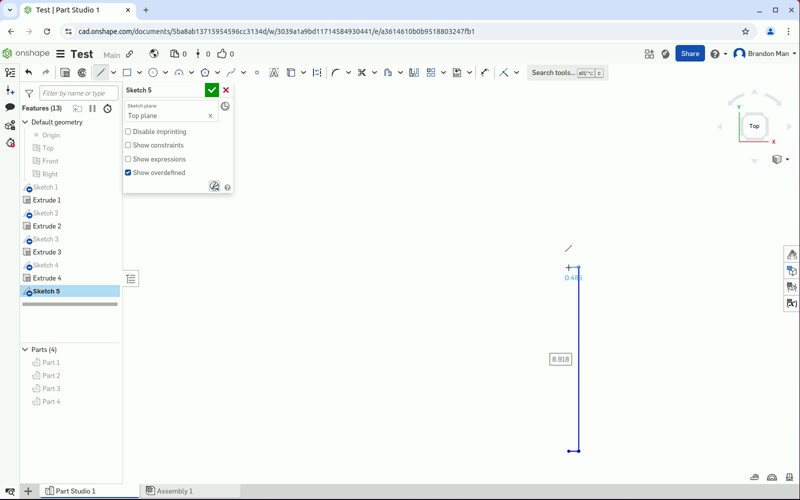
scroll(6)
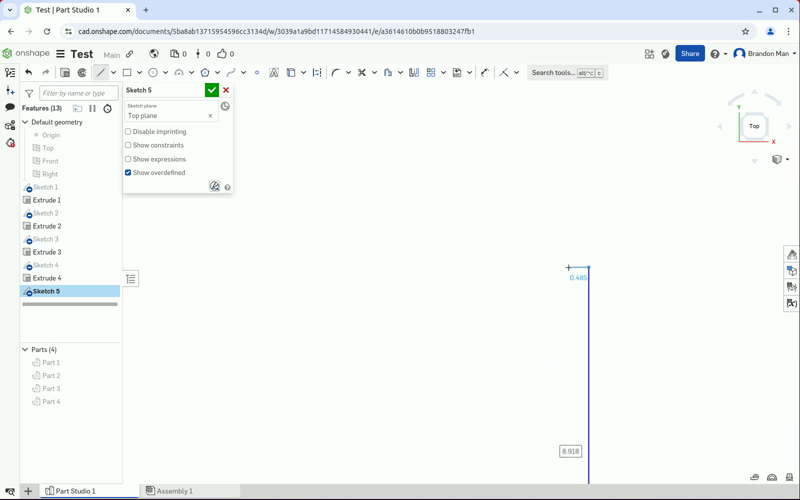
scroll(6)
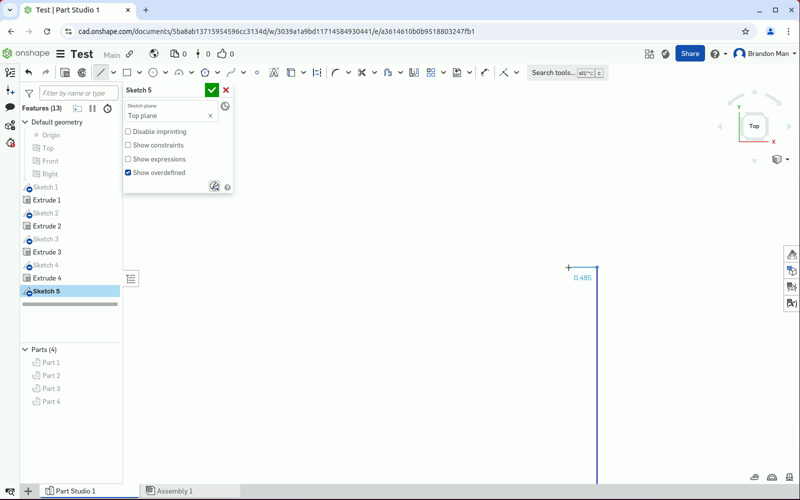
click(568, 267)
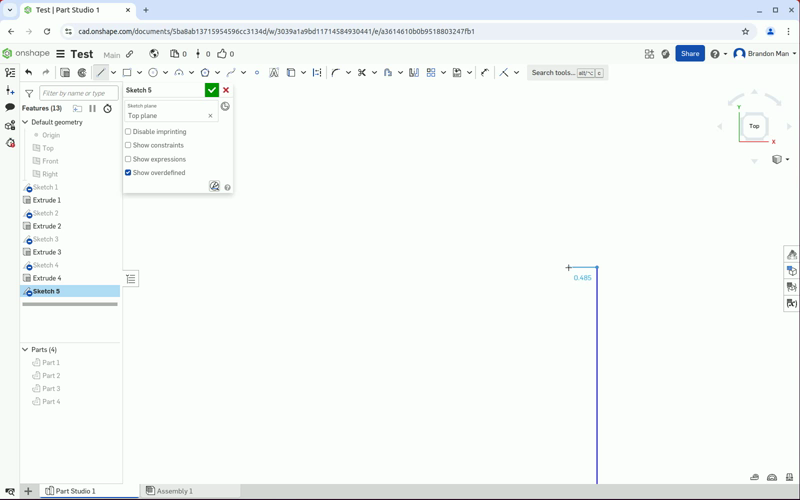
scroll(-6)
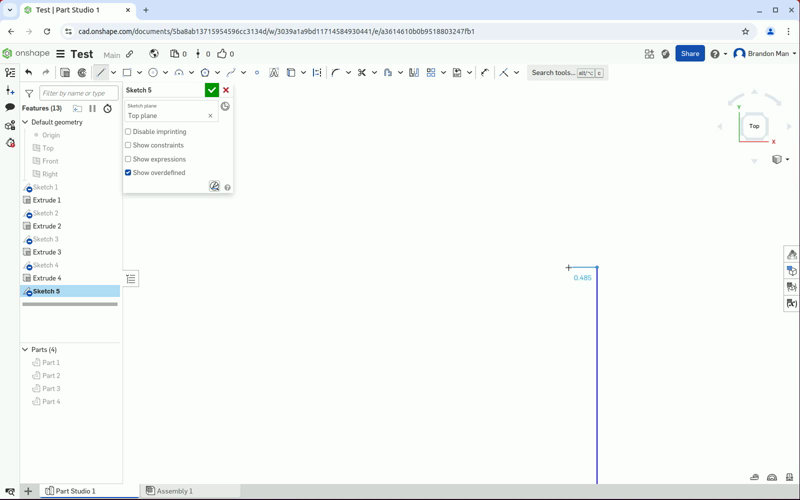
scroll(-6)
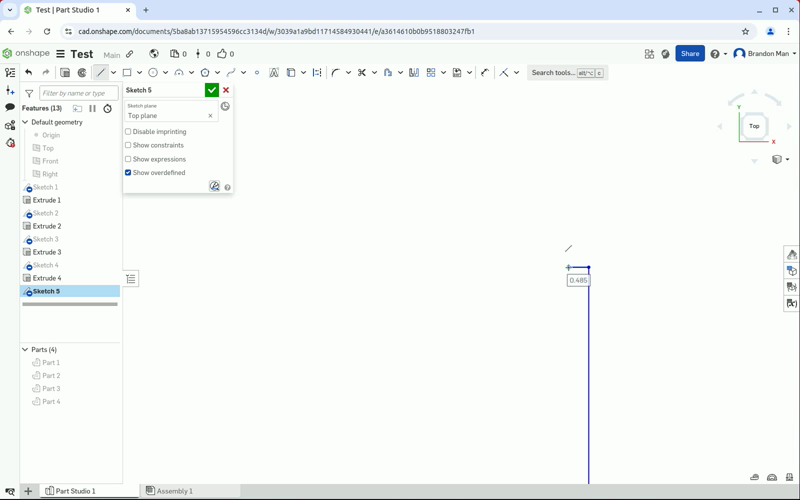
scroll(-6)
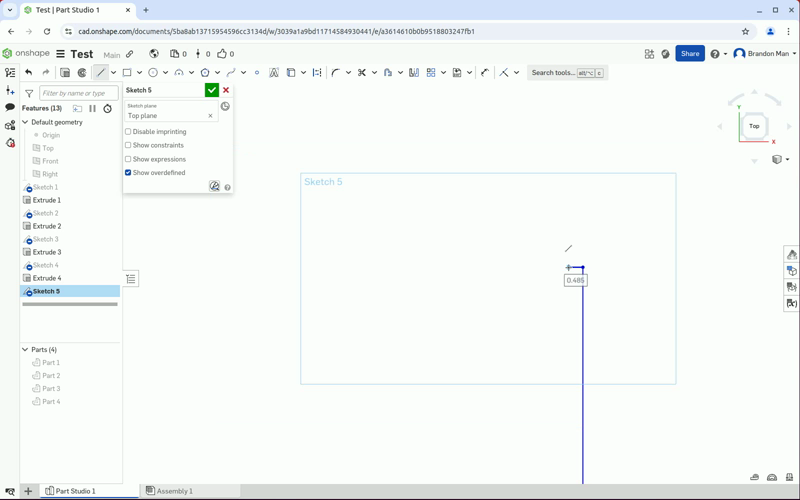
scroll(-6)
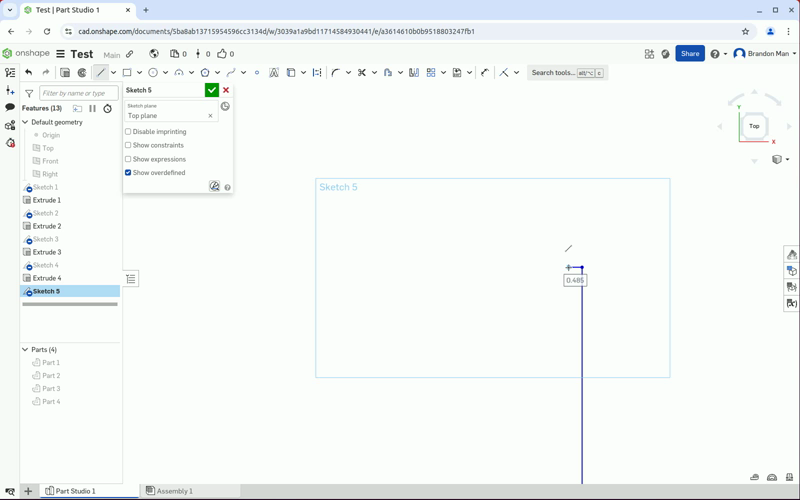
scroll(-6)
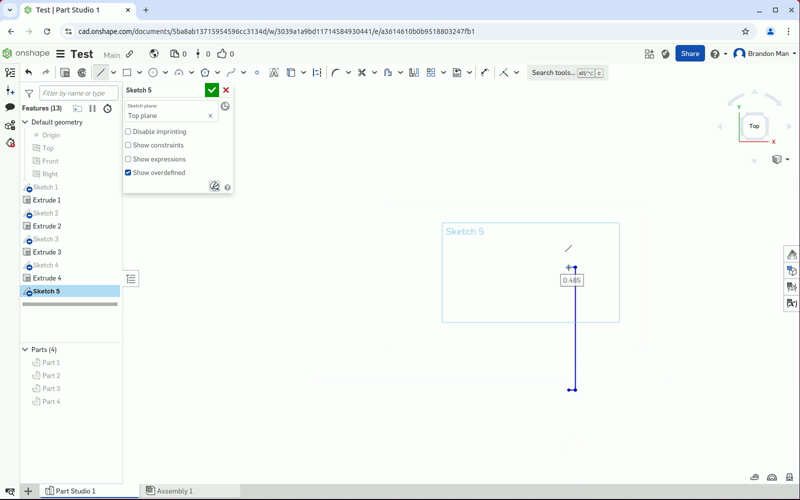
scroll(-6)
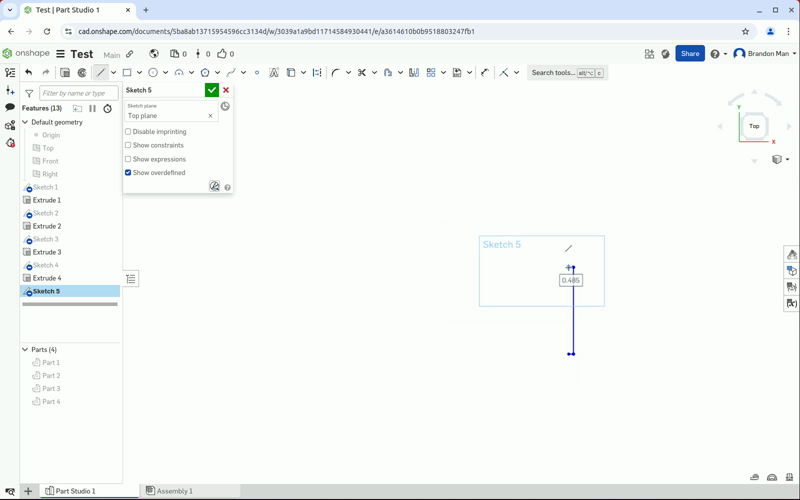
scroll(-6)
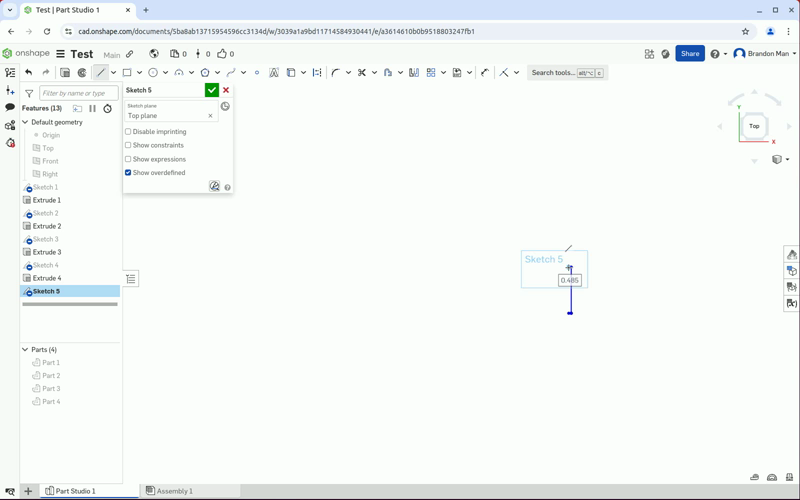
key_up(shift)
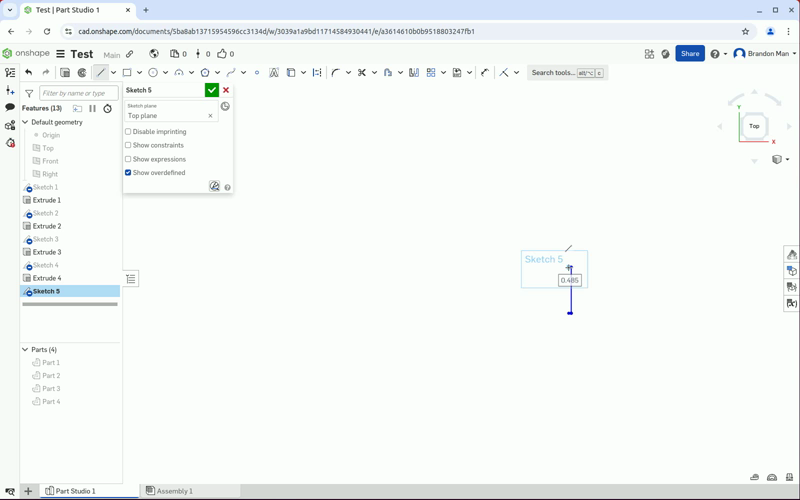
mouse_move(589, 267)
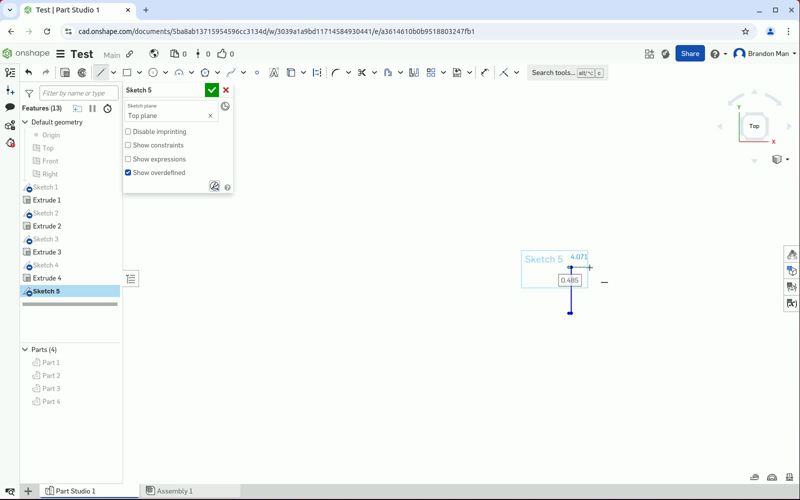
key_down(shift)
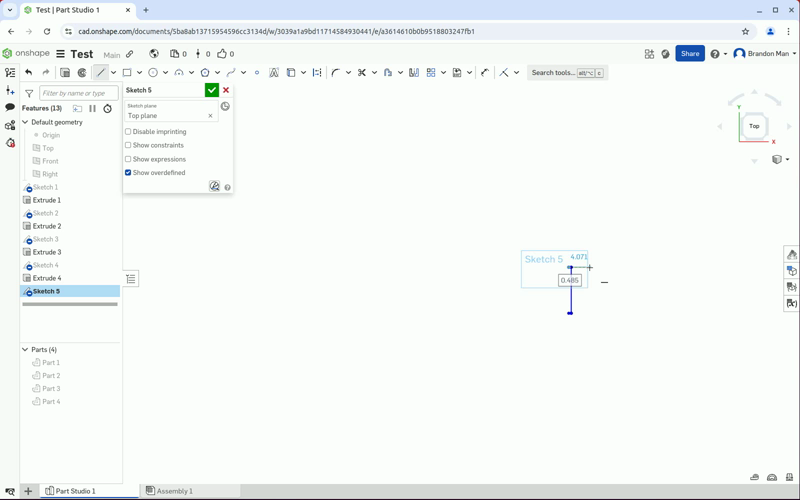
mouse_move(568, 313)
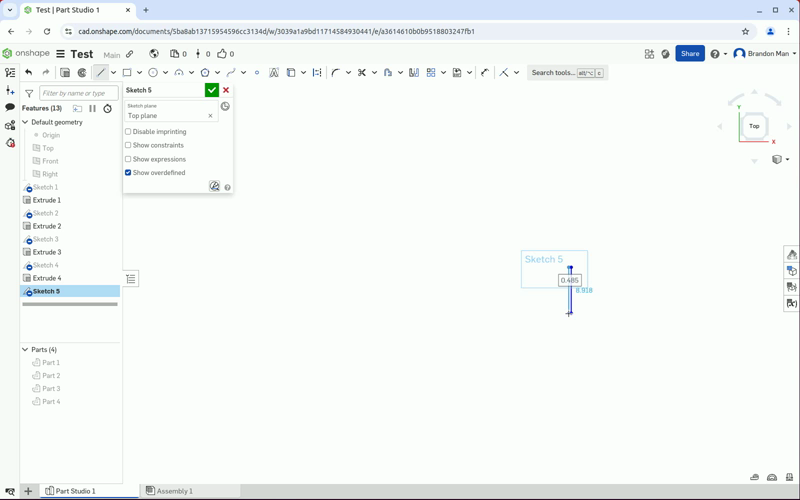
scroll(6)
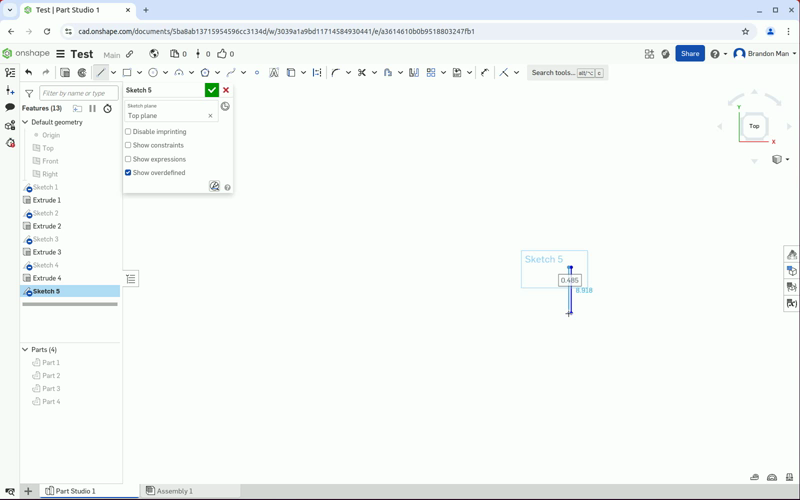
scroll(6)
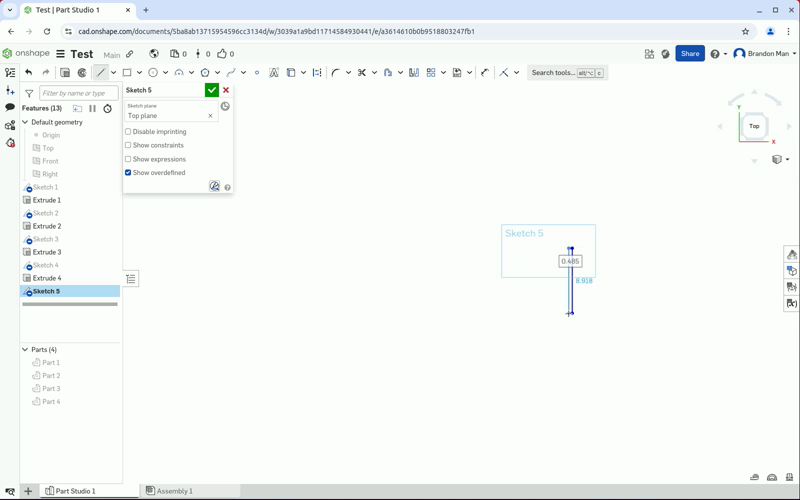
scroll(6)
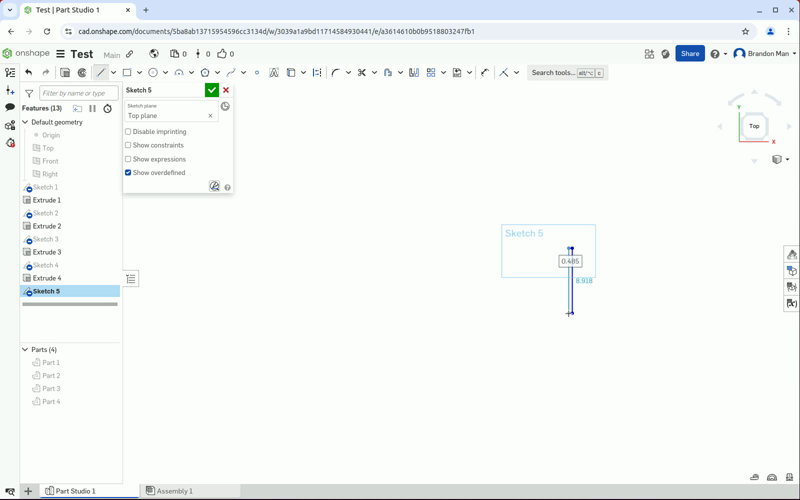
scroll(6)
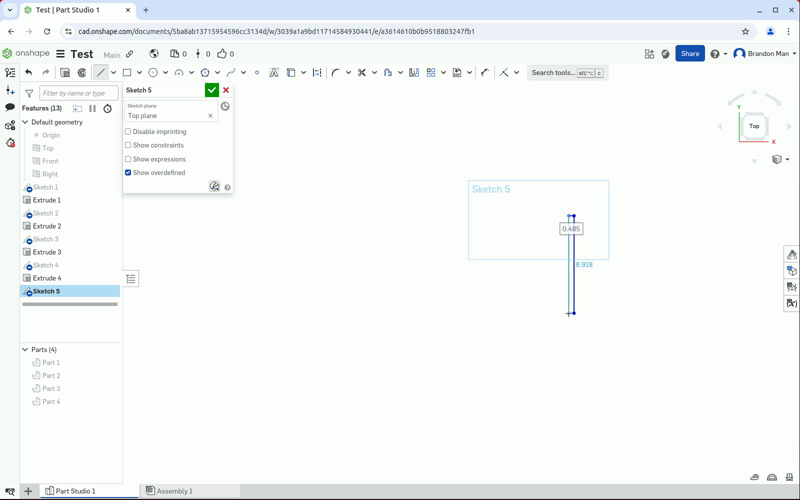
scroll(6)
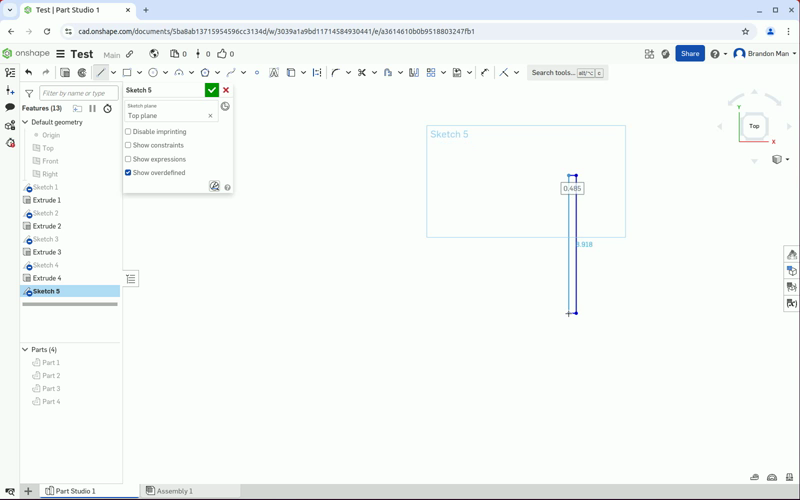
scroll(6)
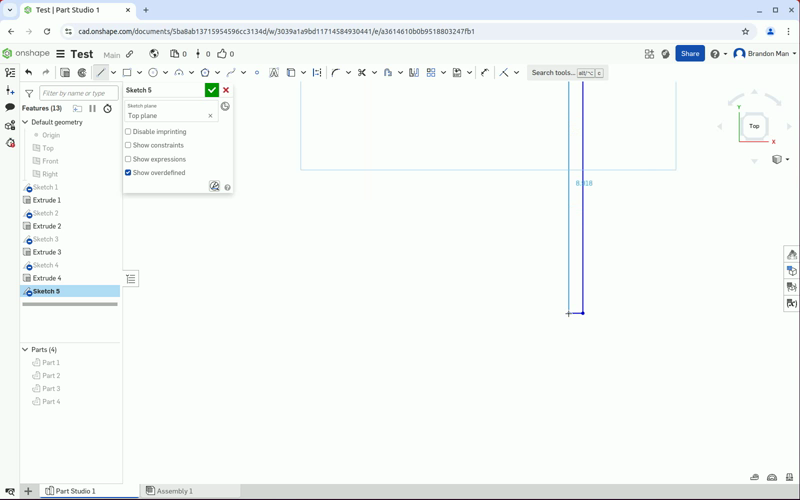
scroll(6)
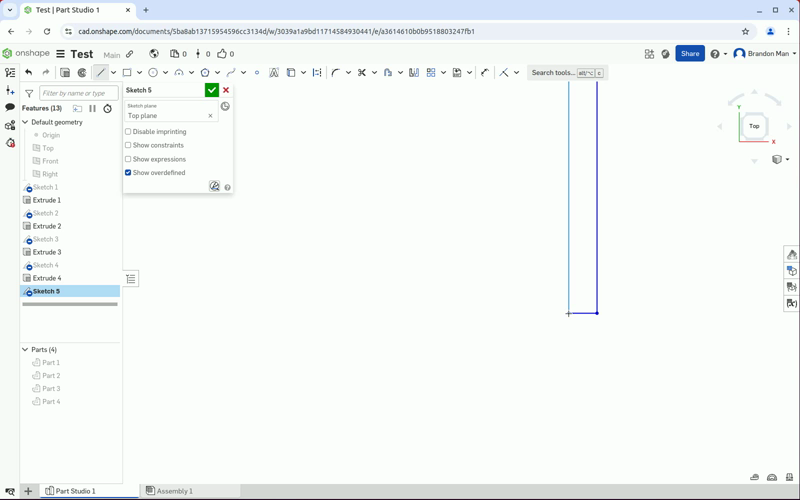
key_up(shift)
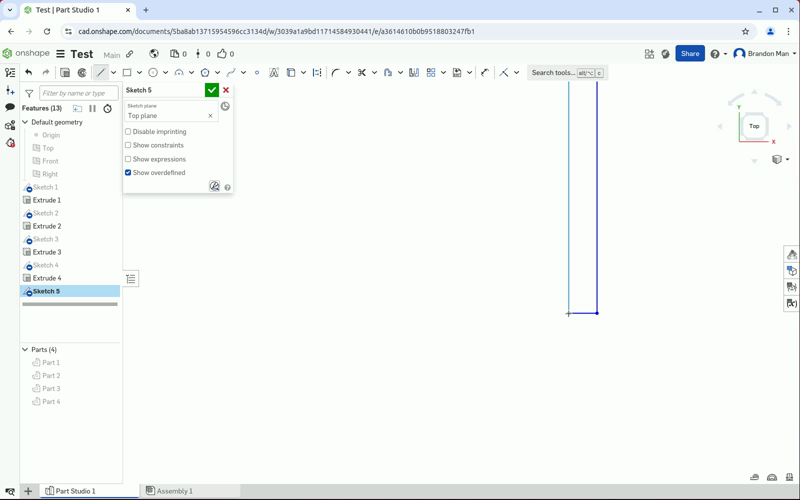
click(568, 313)
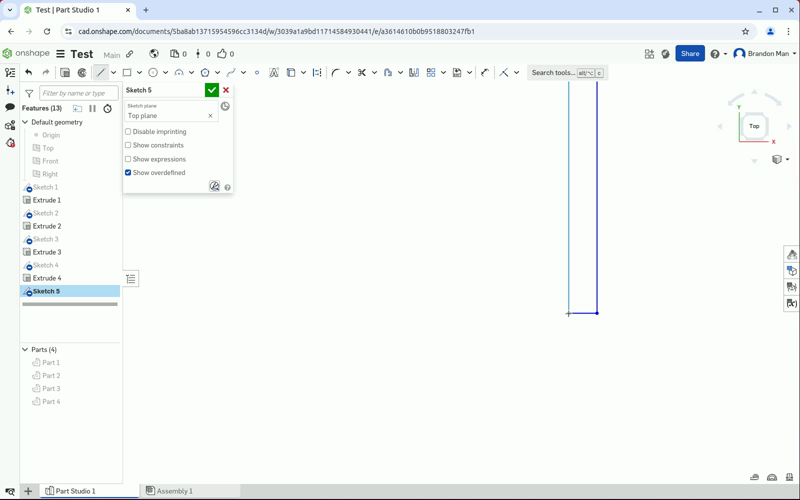
scroll(-6)
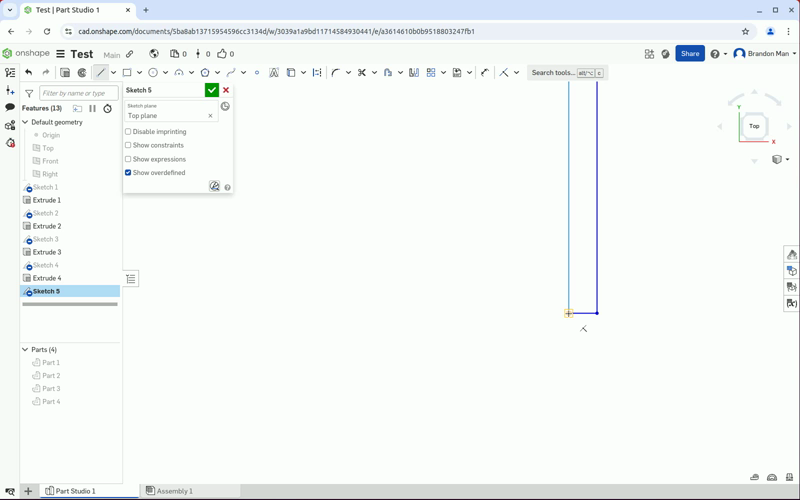
scroll(-6)
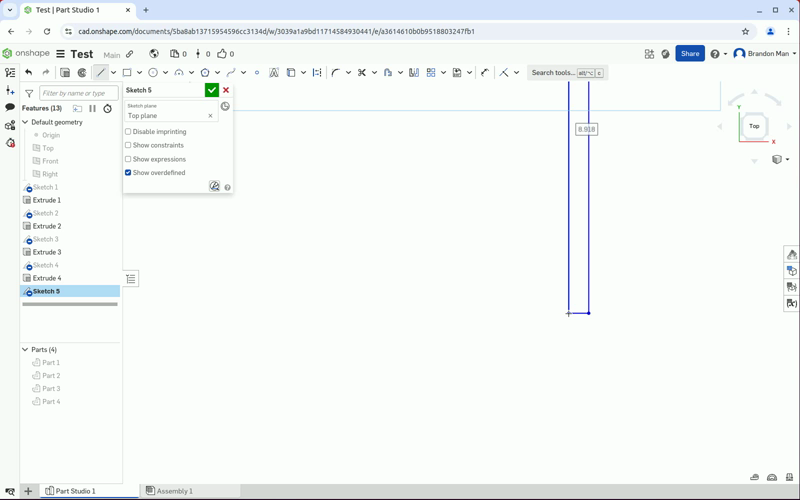
scroll(-6)
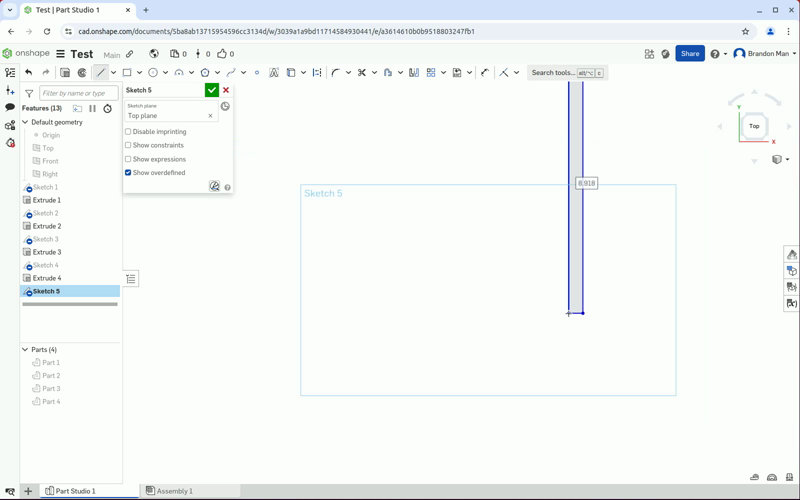
scroll(-6)
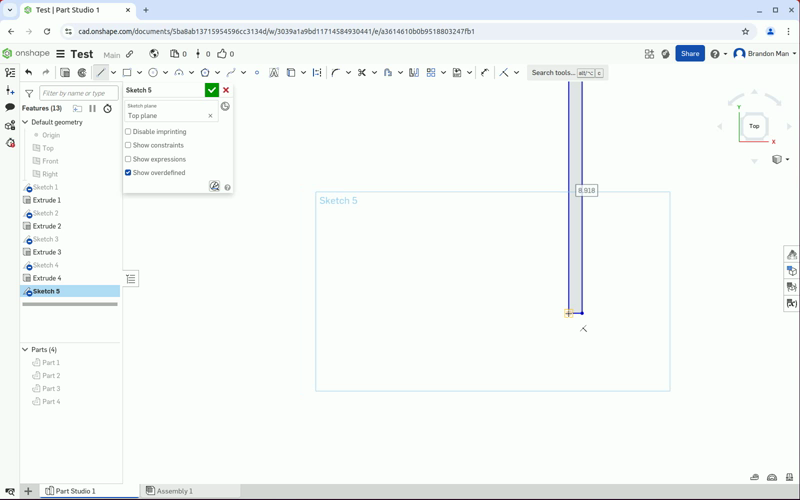
scroll(-6)
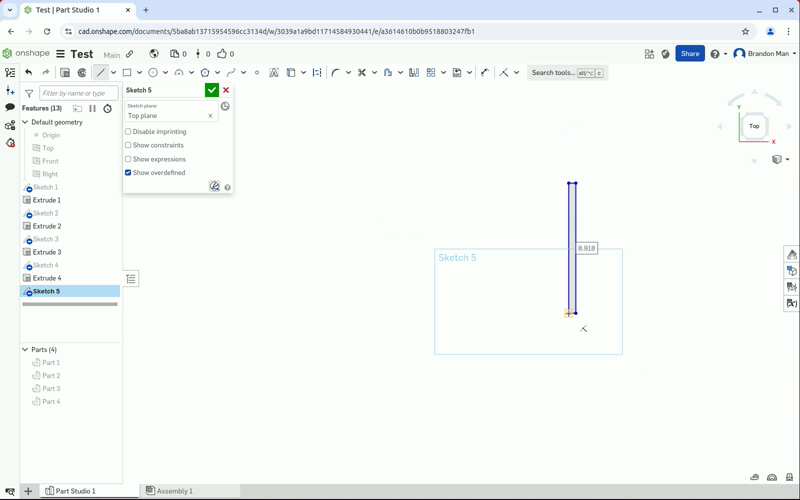
scroll(-6)
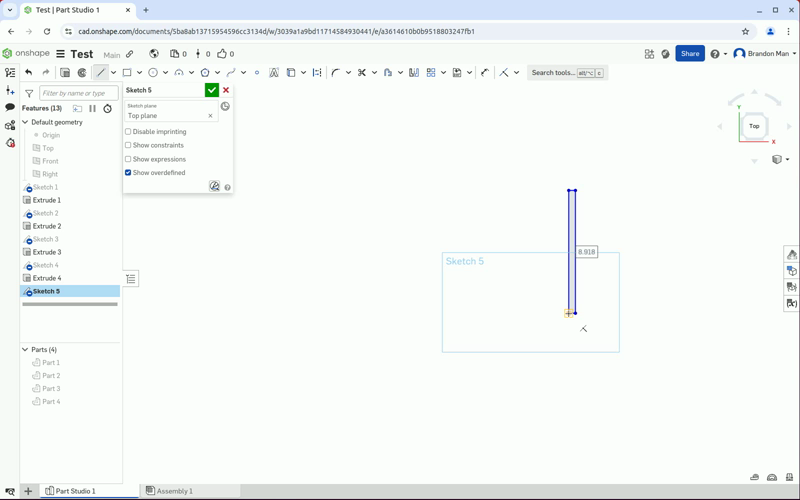
scroll(-6)
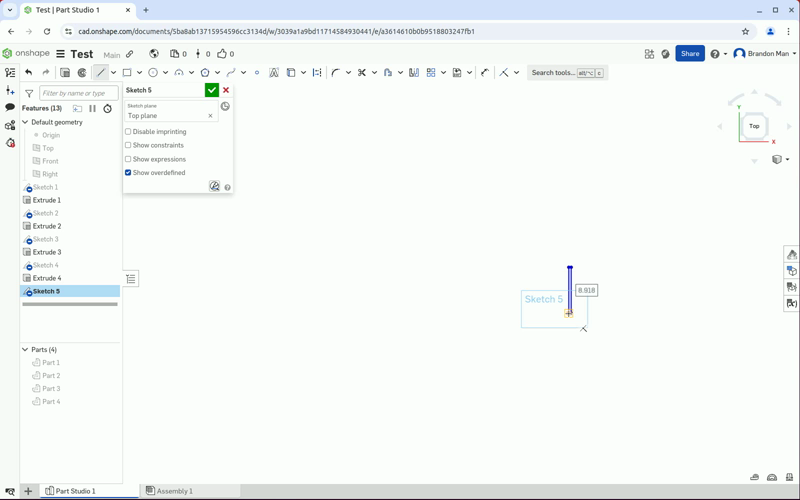
key(esc)
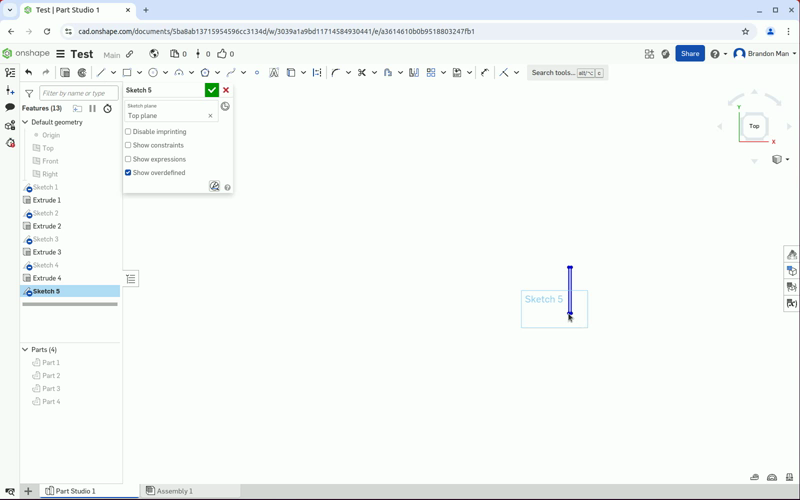
mouse_move(571, 278)
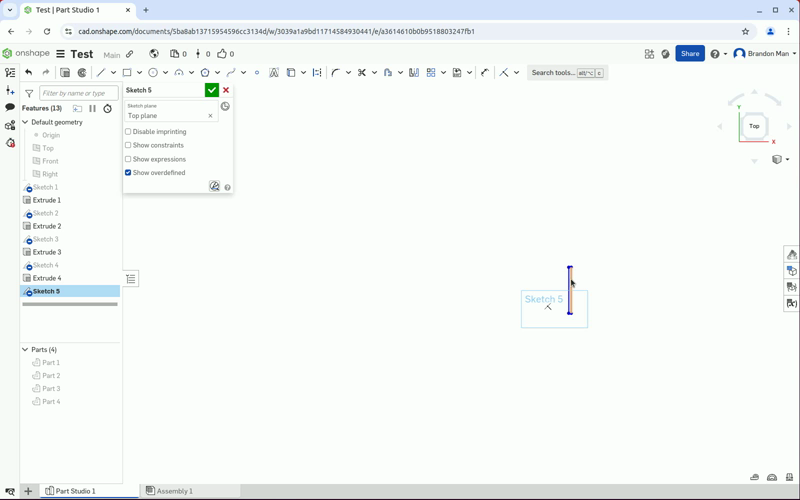
scroll(6)
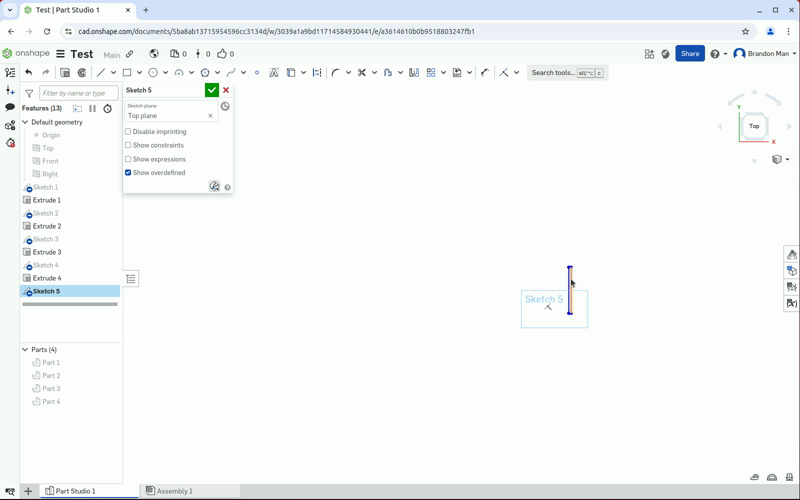
scroll(6)
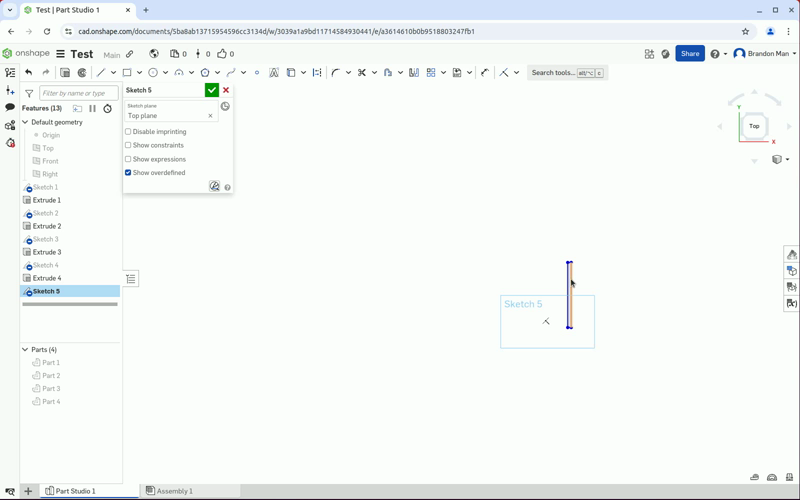
scroll(6)
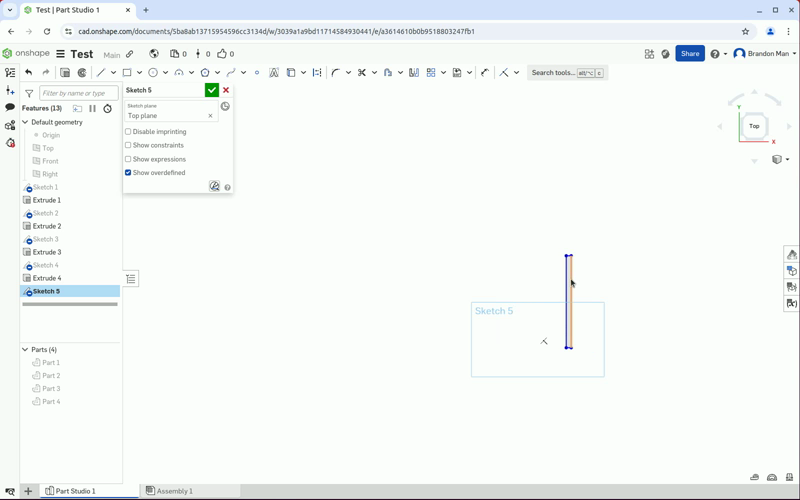
scroll(6)
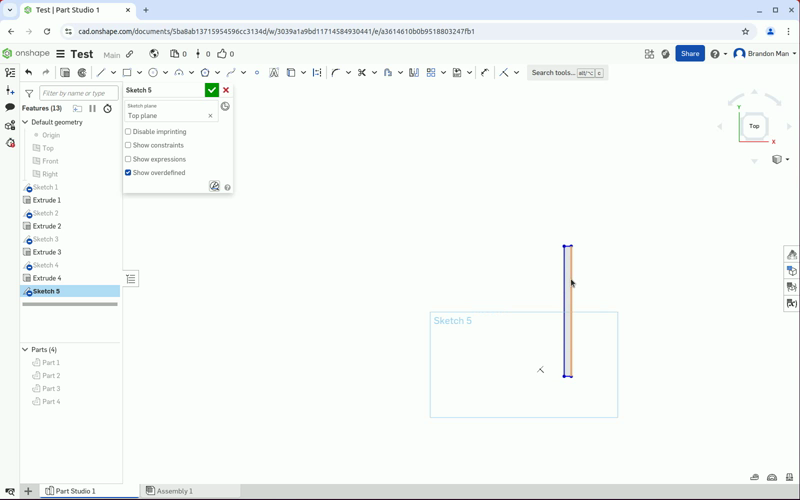
scroll(6)
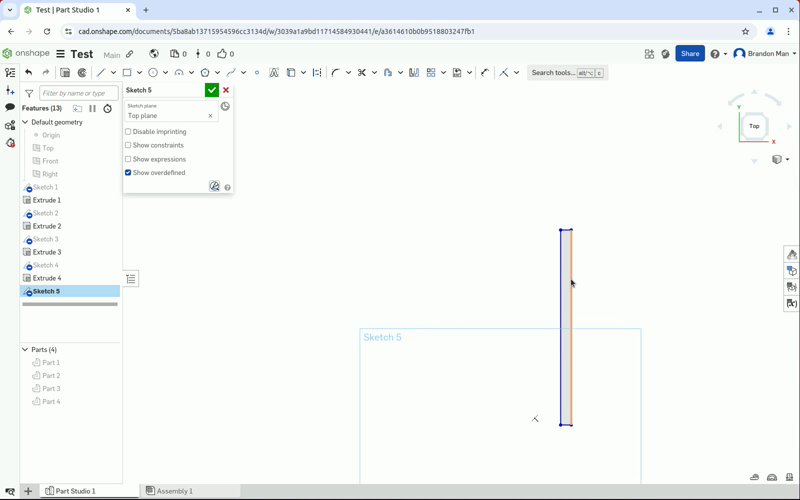
scroll(6)
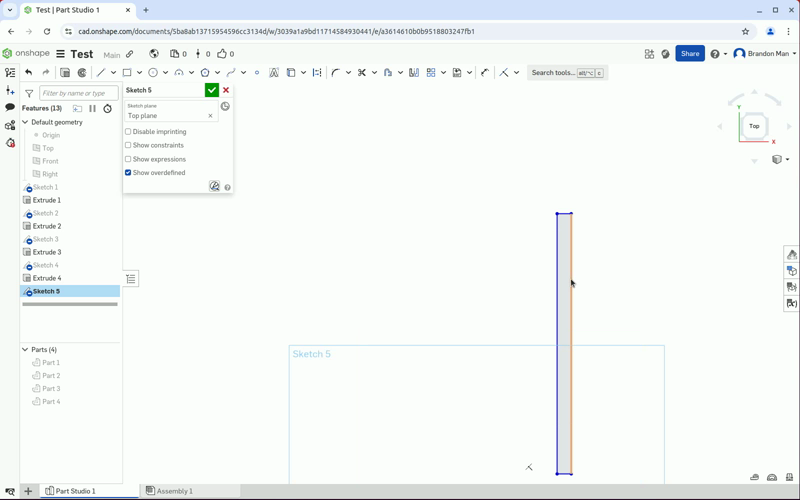
scroll(6)
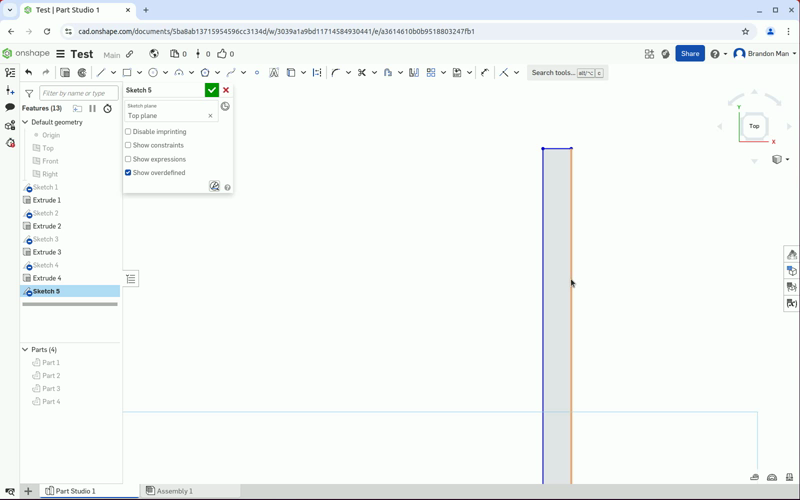
click(571, 278)
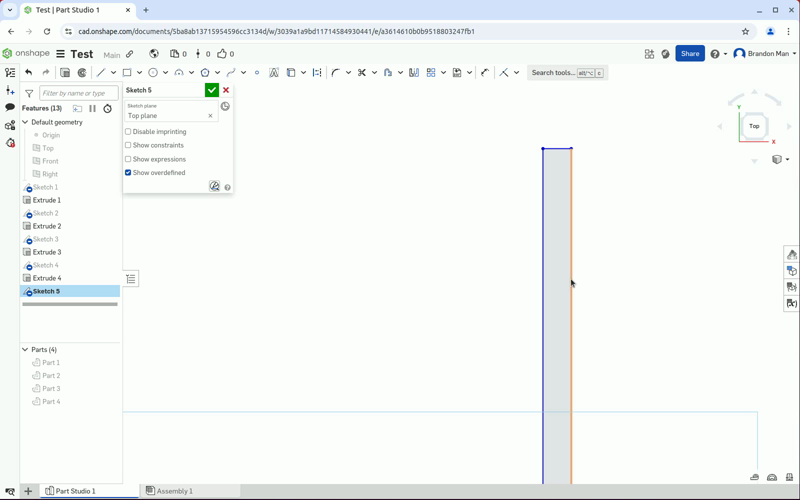
scroll(-6)
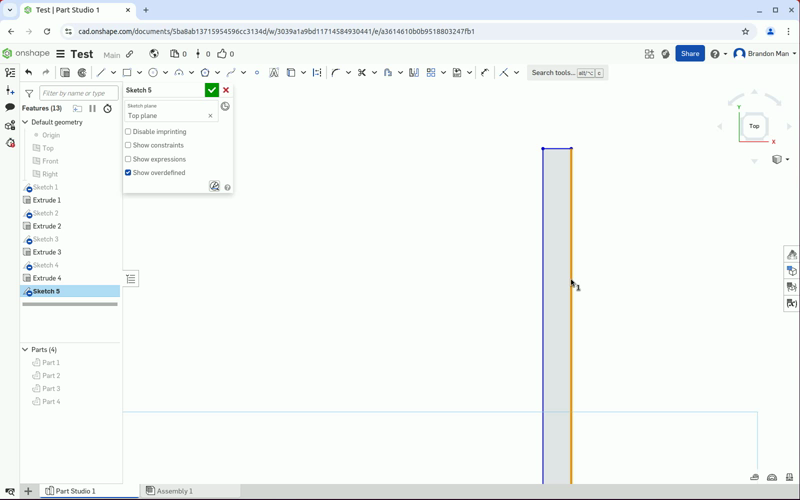
scroll(-6)
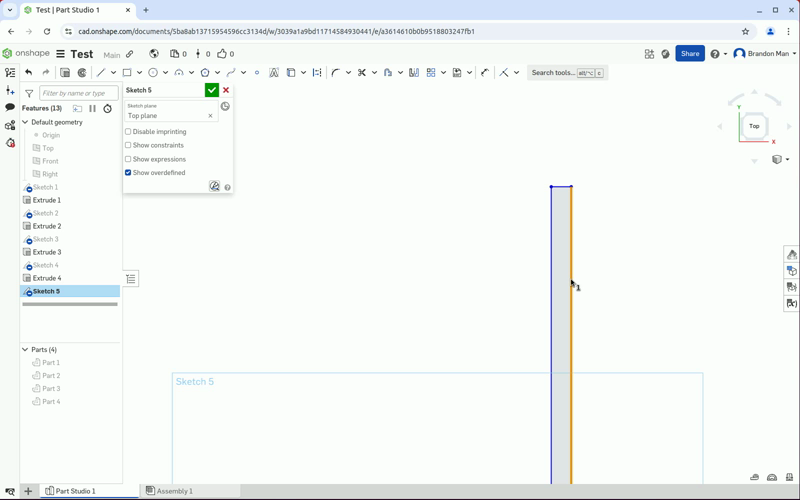
scroll(-6)
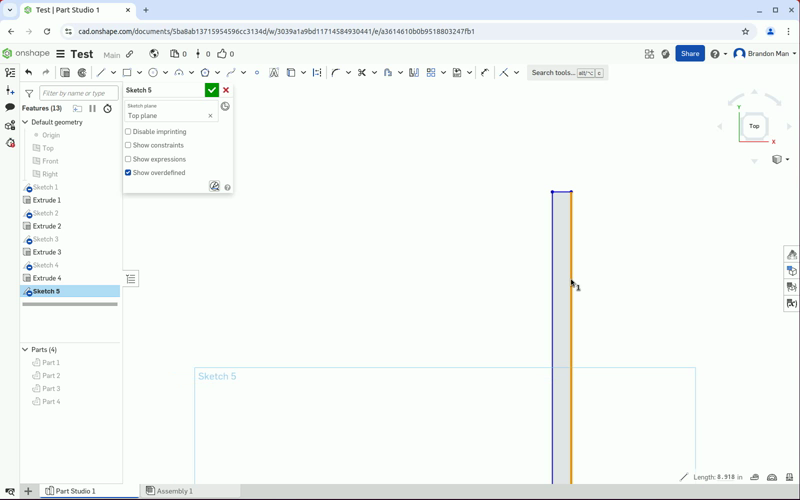
scroll(-6)
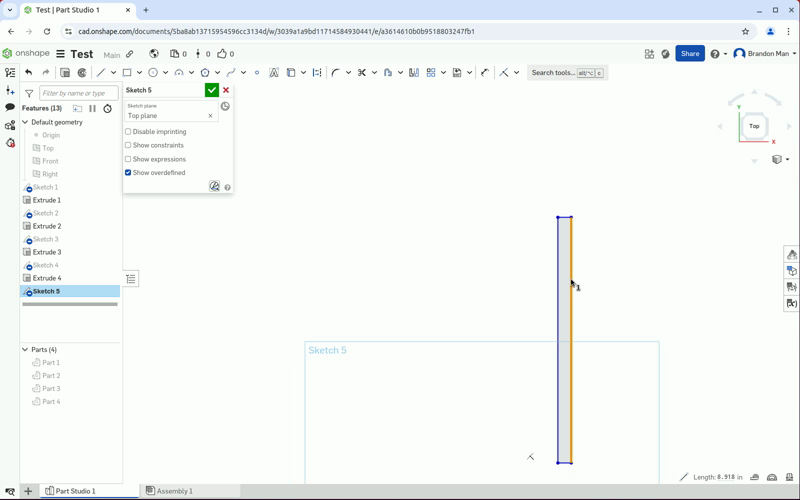
scroll(-6)
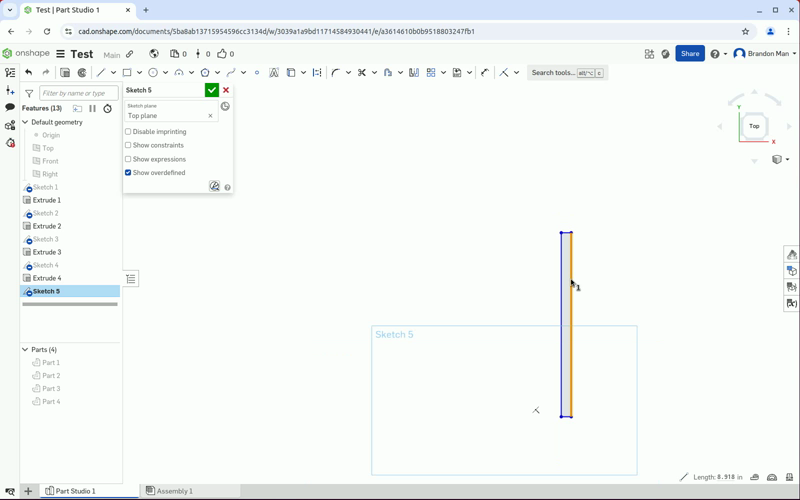
scroll(-6)
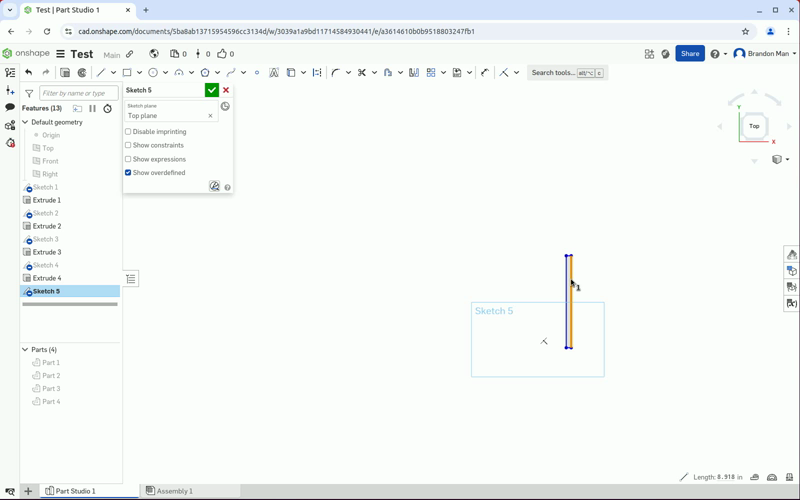
scroll(-6)
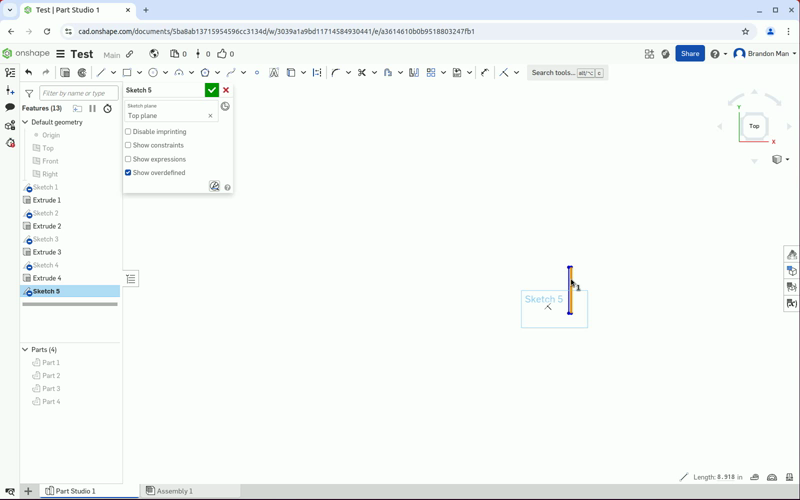
mouse_move(73, 352)
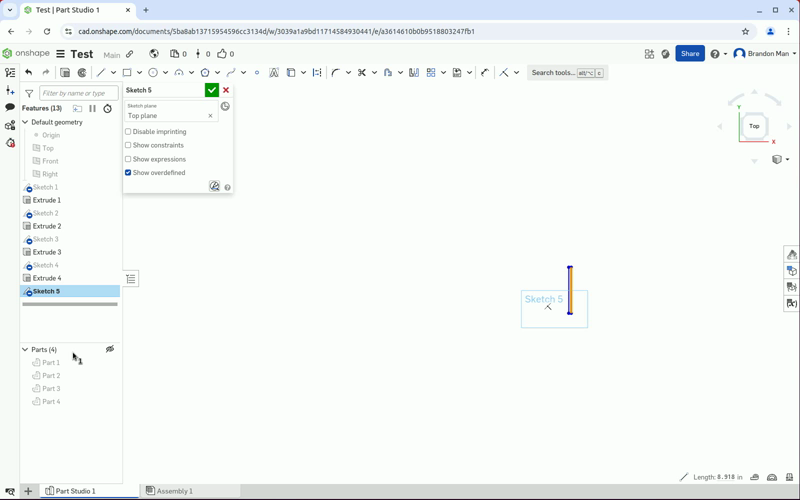
key(shift+y)
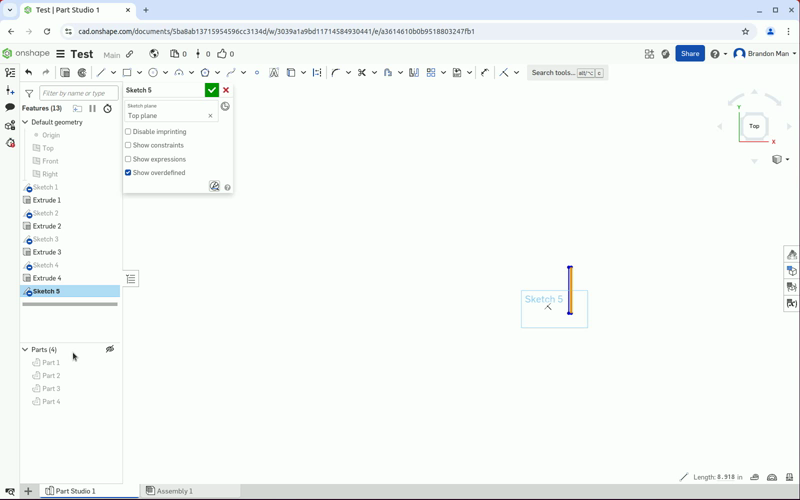
key(shift+e)
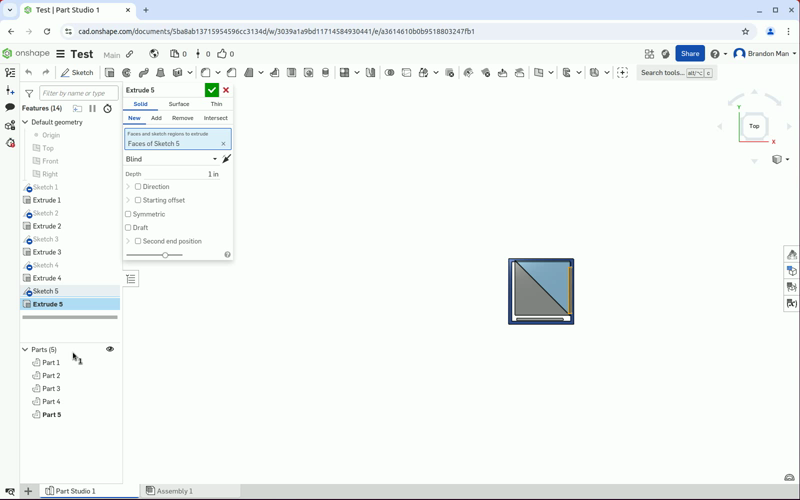
mouse_move(143, 106)
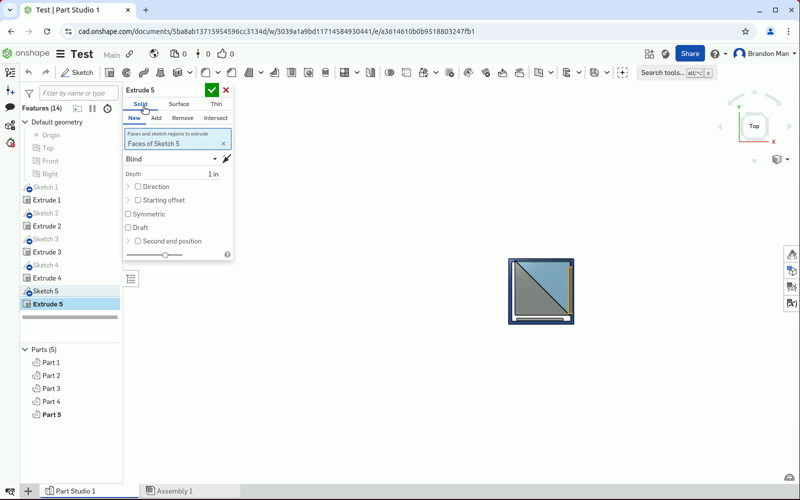
click(143, 106)
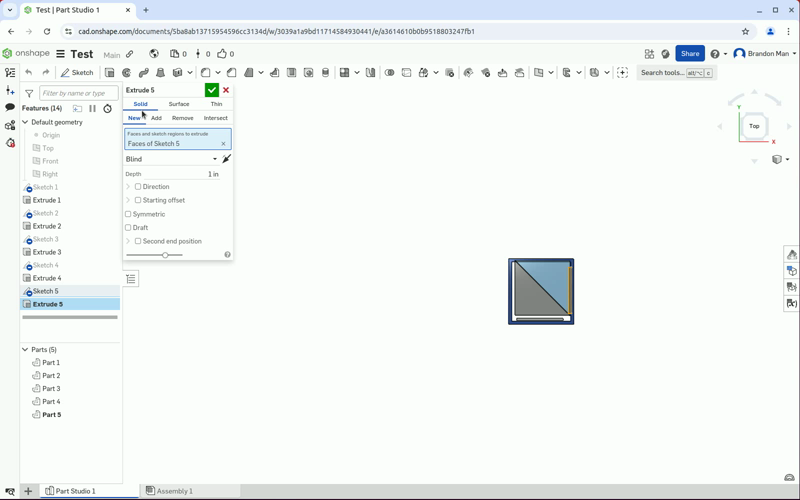
mouse_move(137, 120)
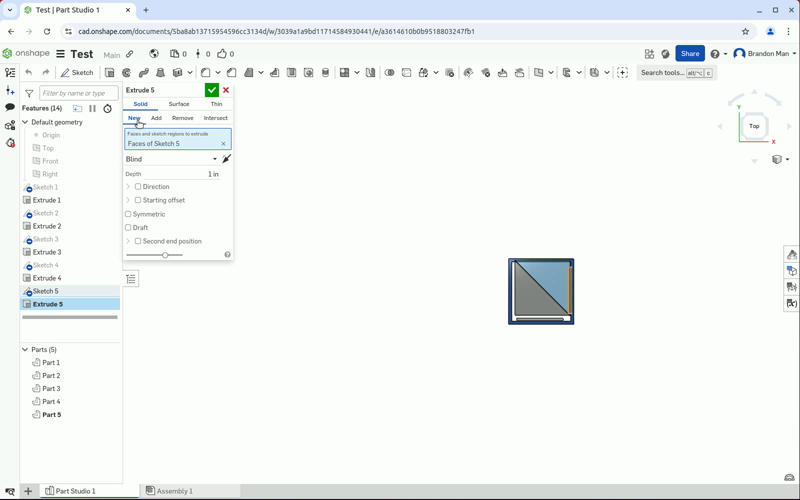
click(137, 120)
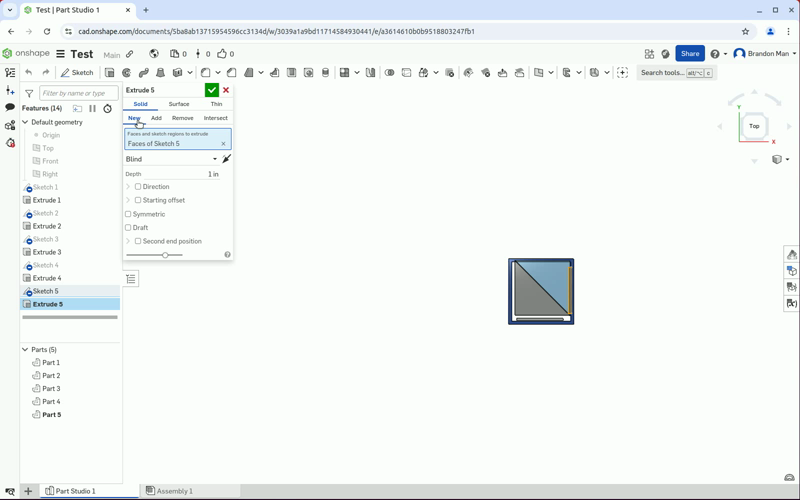
key(tab, 4)
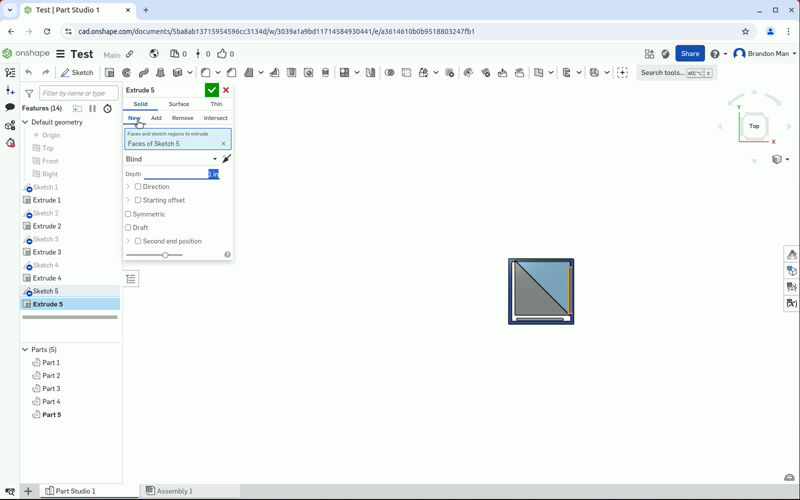
text(5.296)
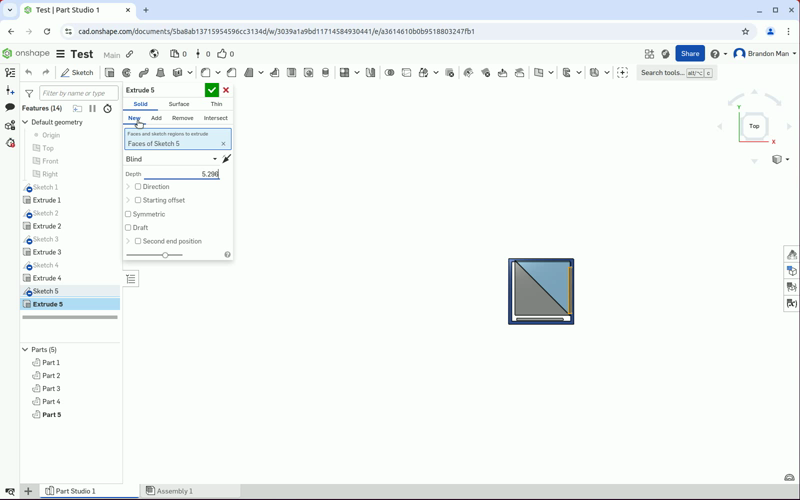
key(enter)
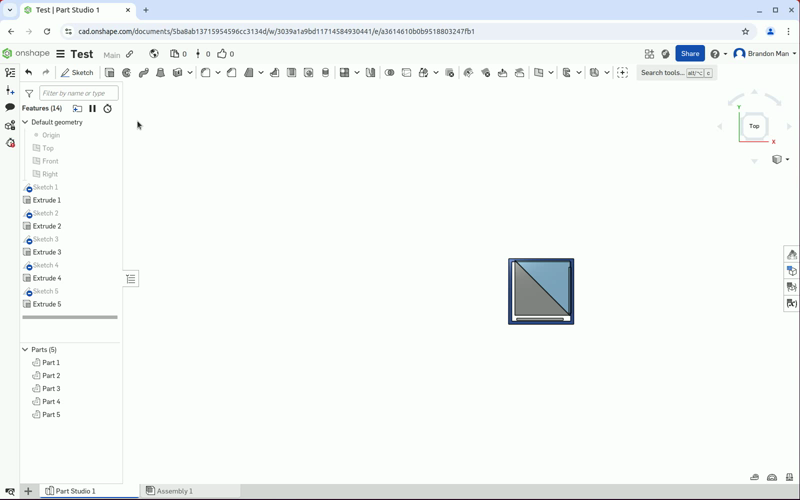
key(shift+h)
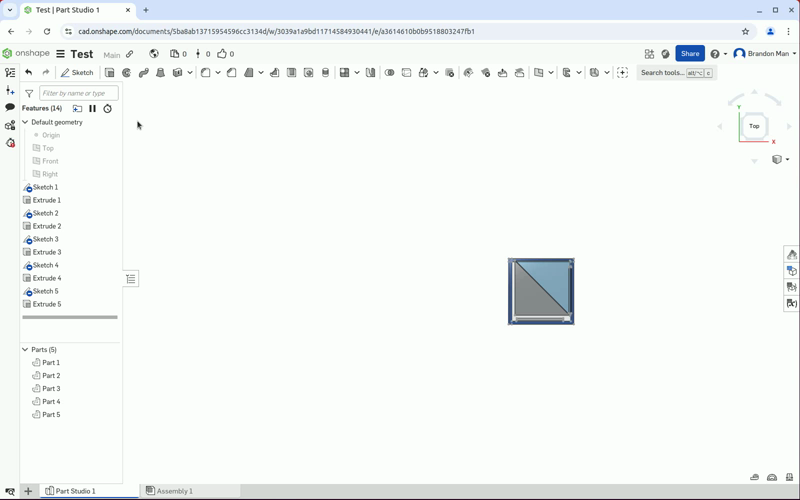
key(shift+h)
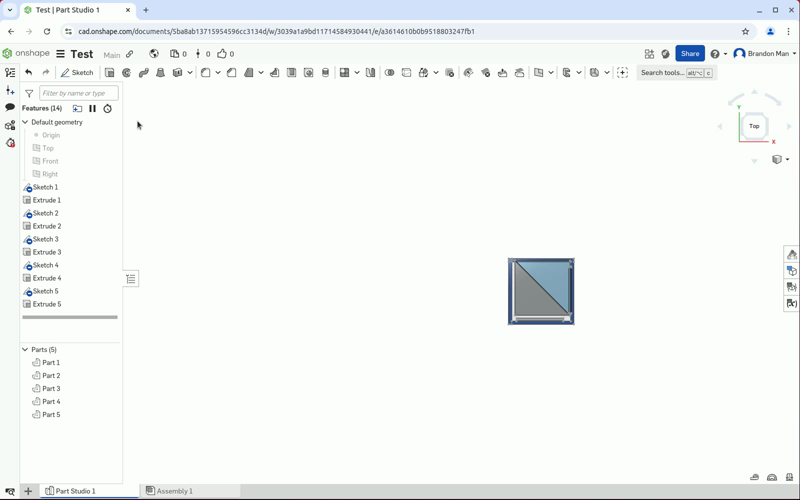
key(shift+7)
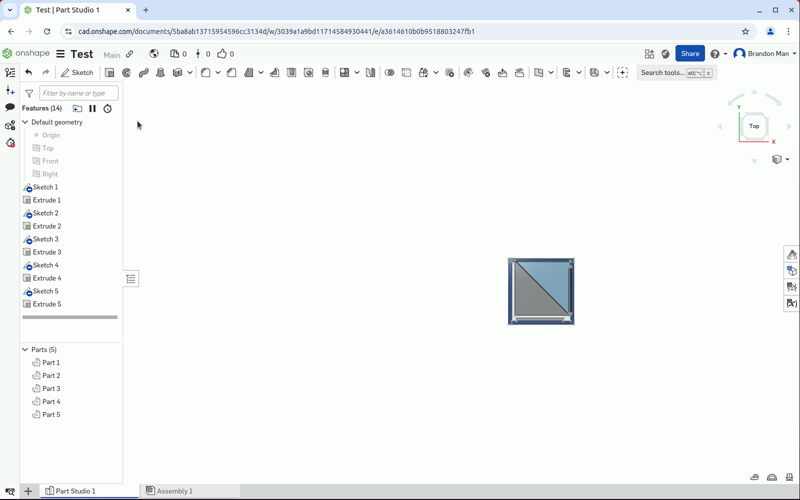
key(up, 3)
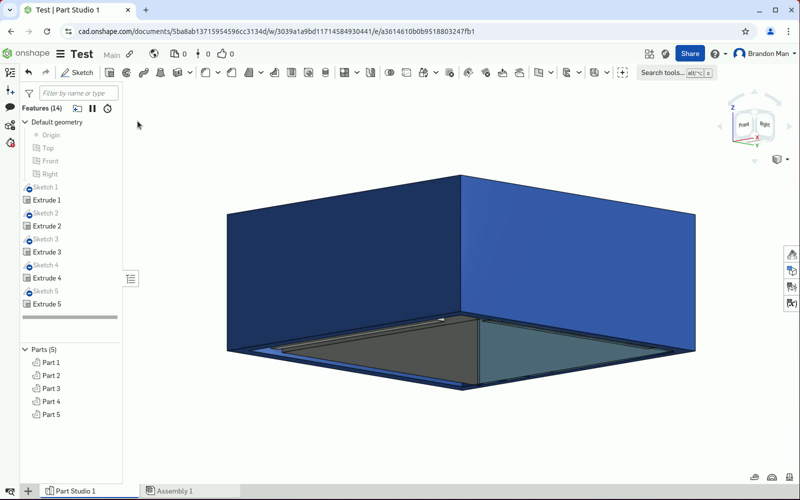
key(left, 3)
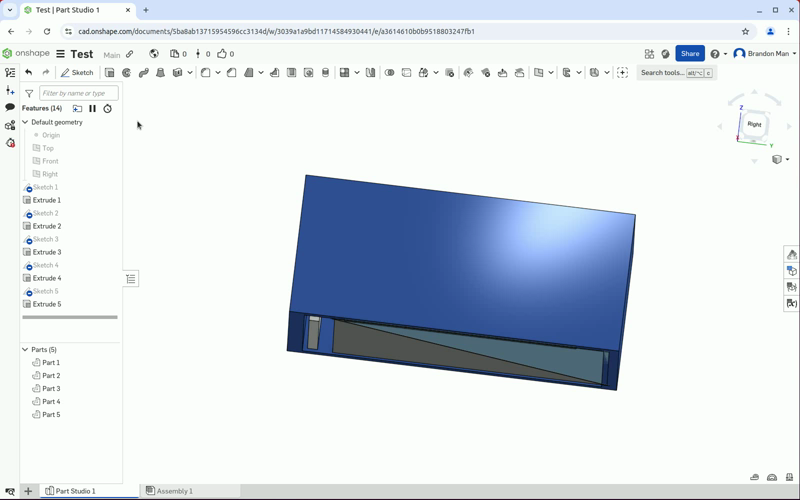
key(right, 3)
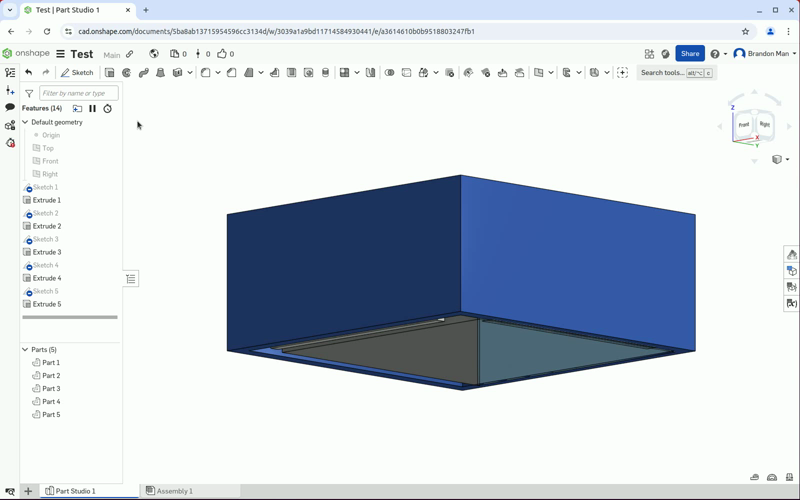
key(down, 3)
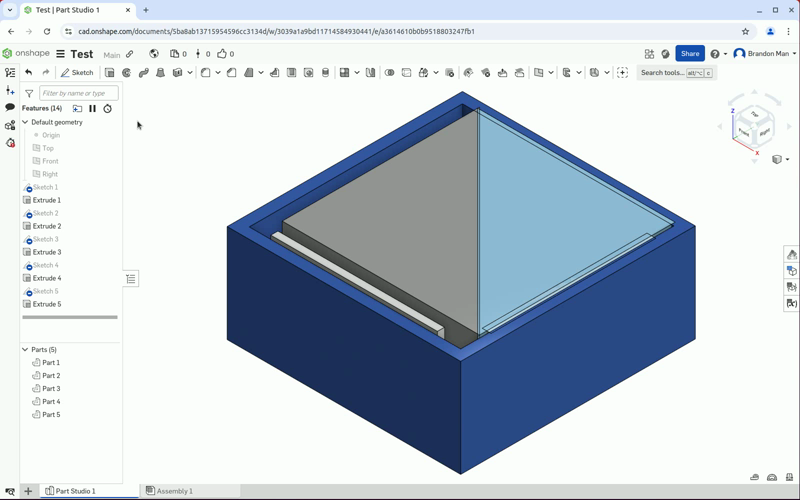
mouse_move(73, 189)
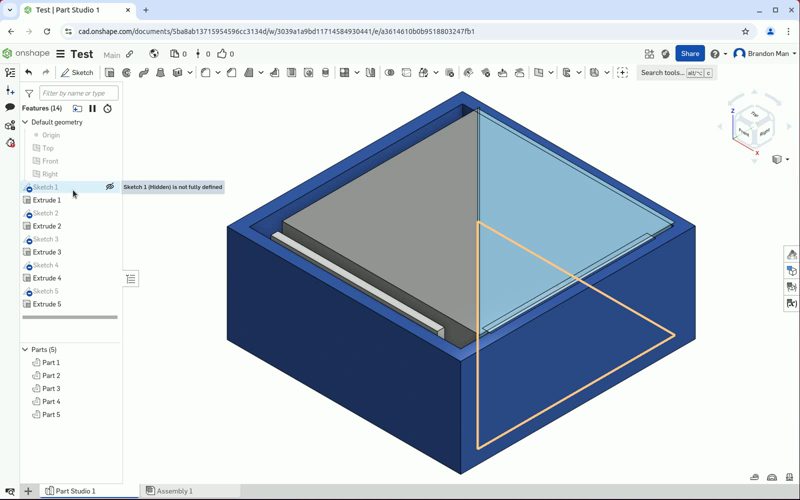
click(73, 189)